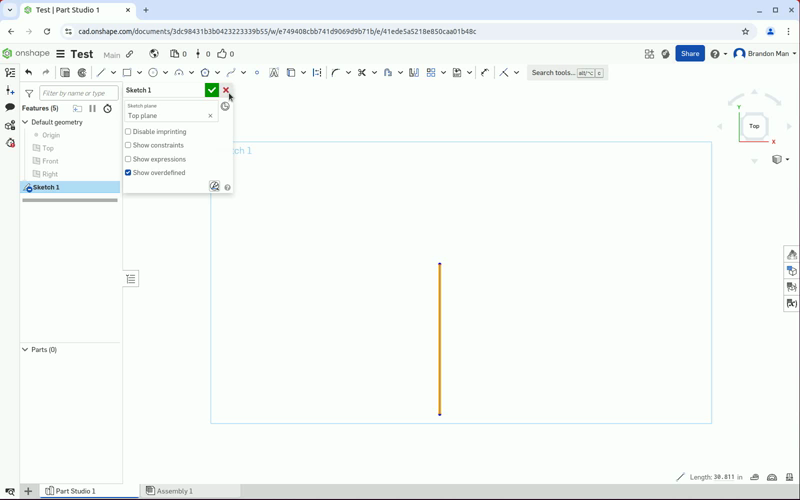
key(shift+h)
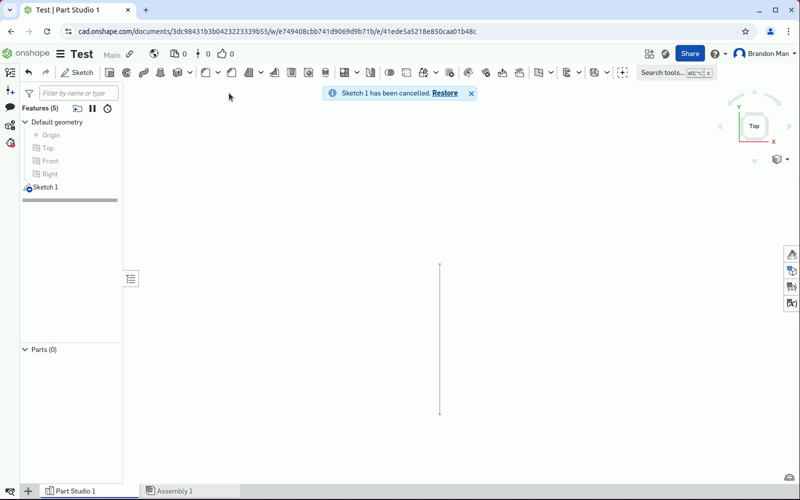
mouse_move(73, 352)
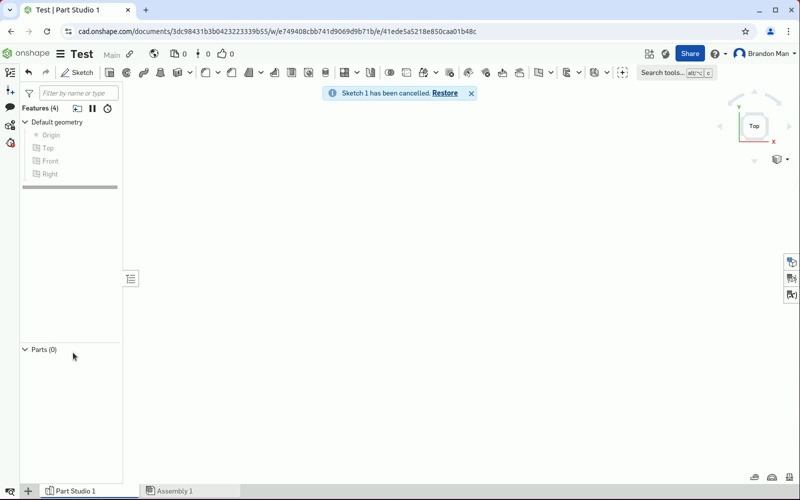
key(y)
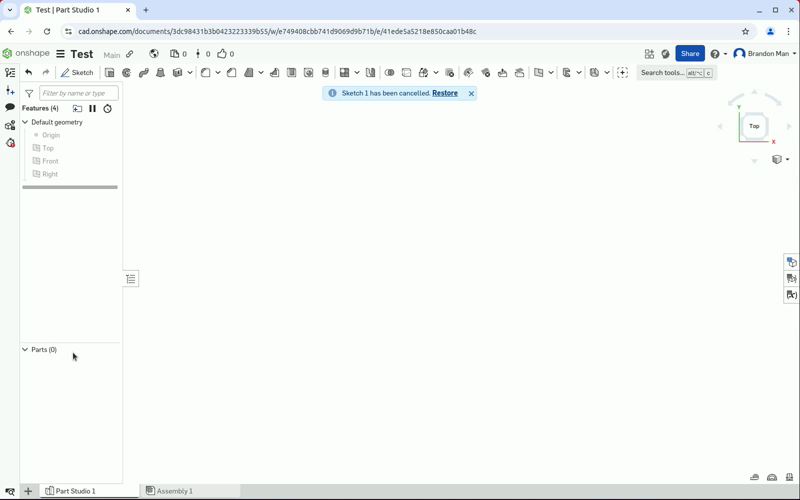
key(shift+p)
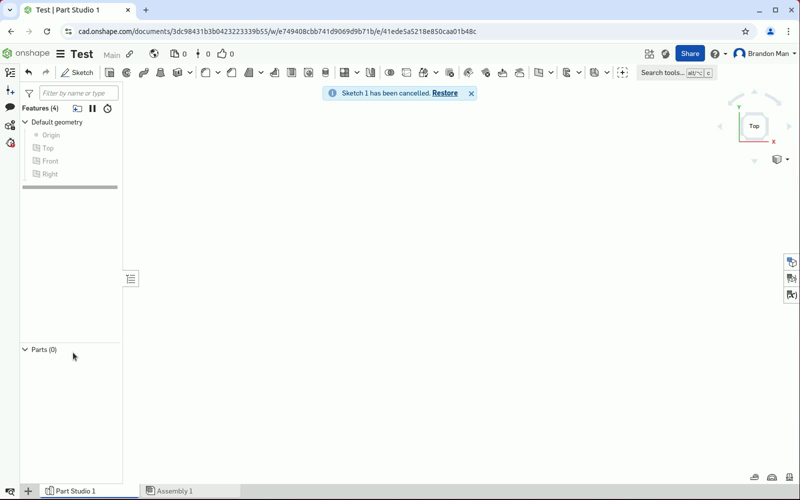
key(space)
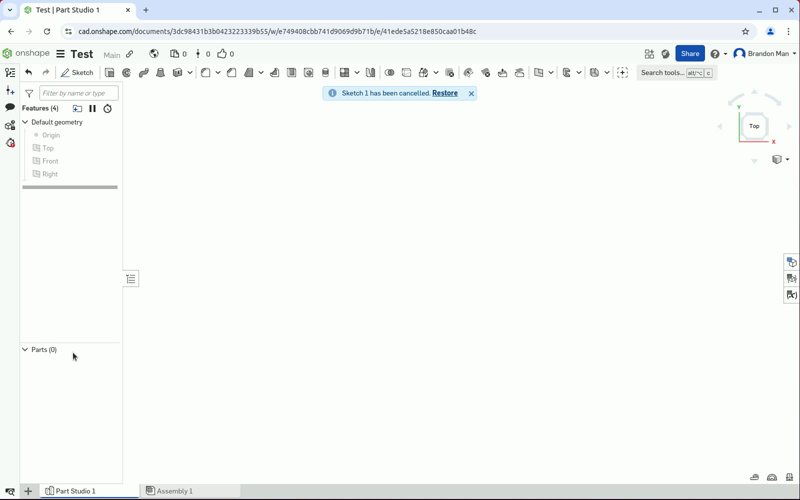
key_down(shift)
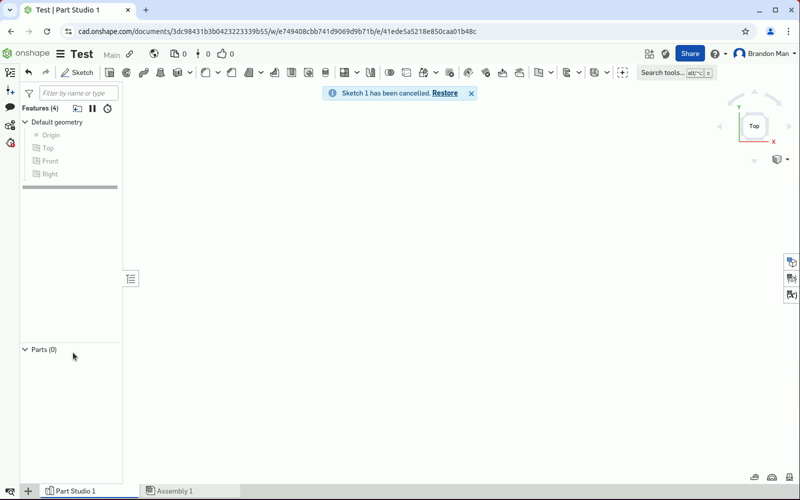
key(up)
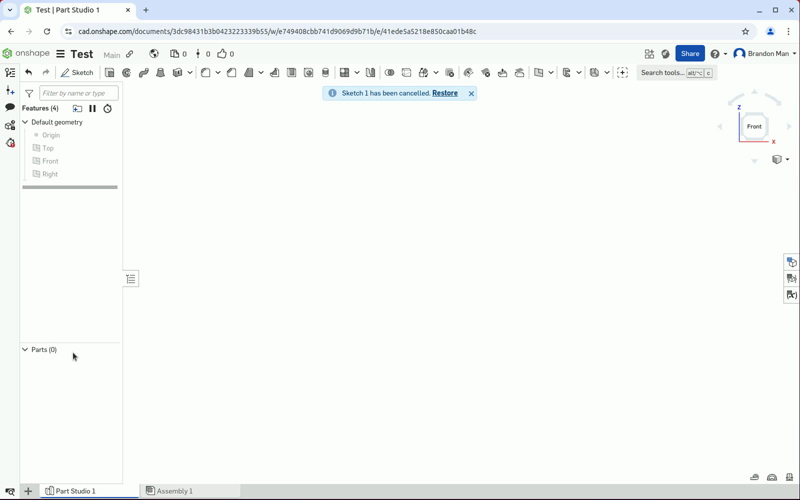
key_up(shift)
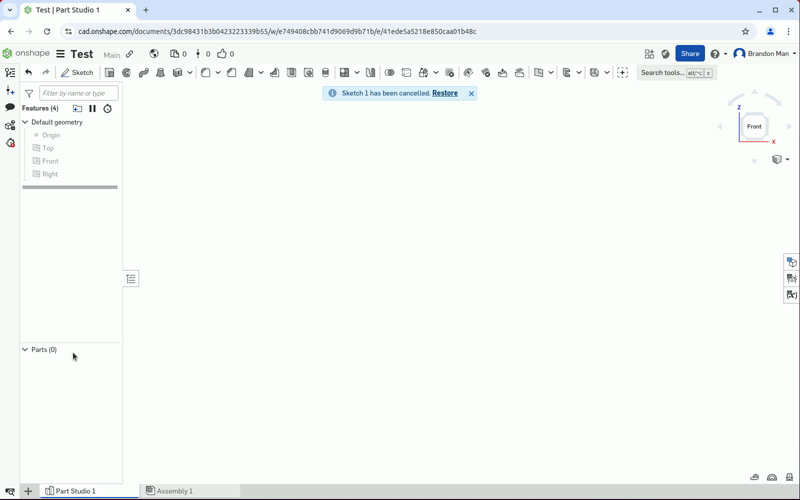
mouse_move(73, 352)
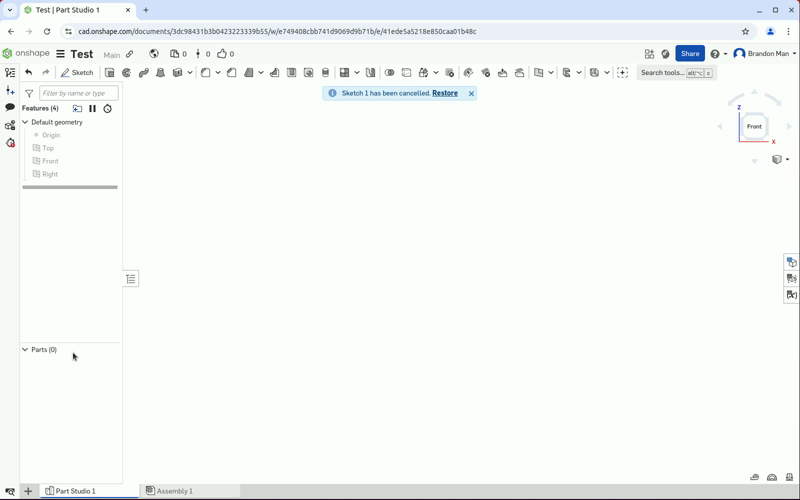
key(shift+y)
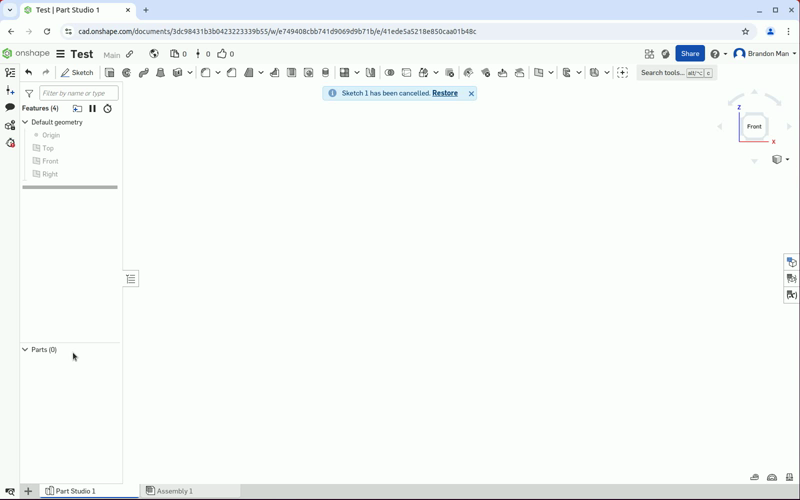
key(shift+s)
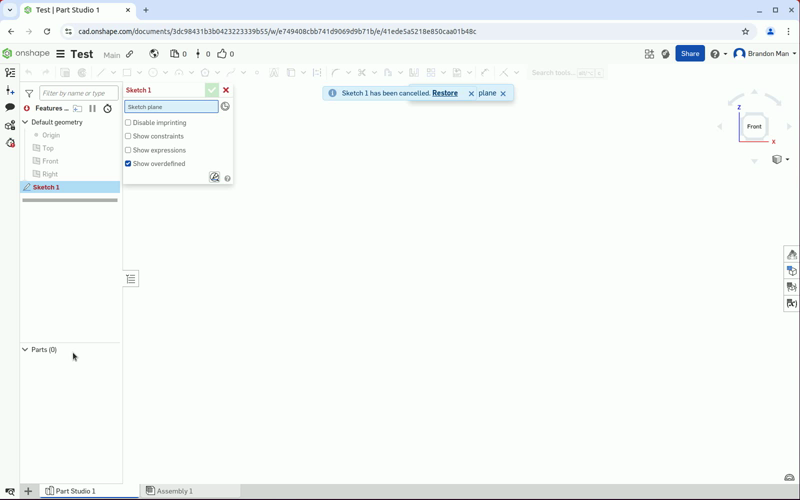
mouse_move(73, 163)
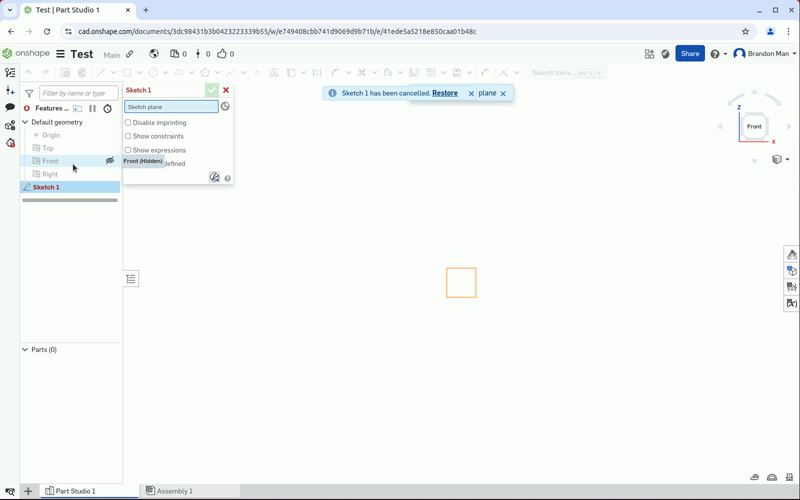
click(73, 163)
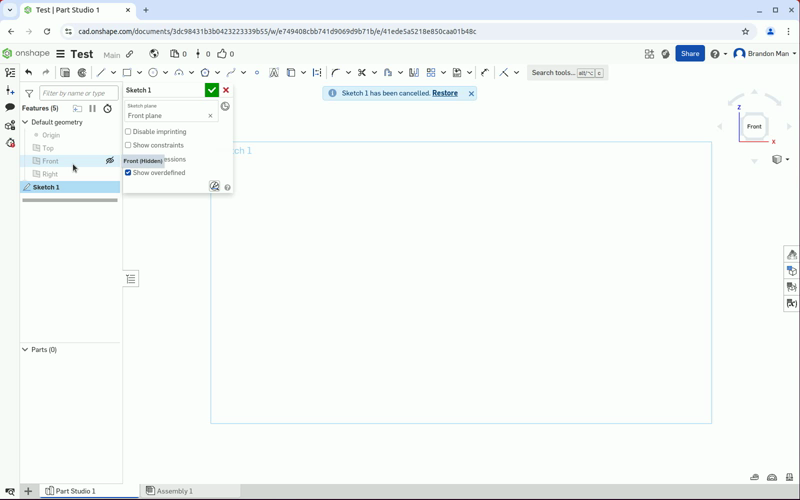
mouse_move(73, 352)
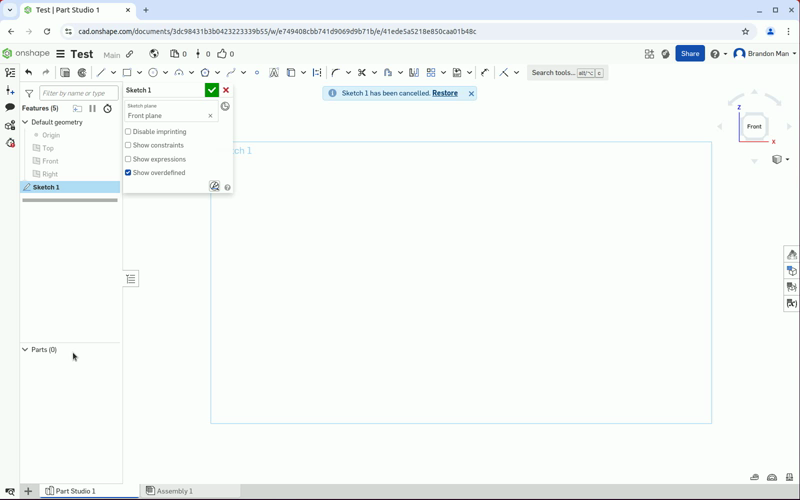
key(y)
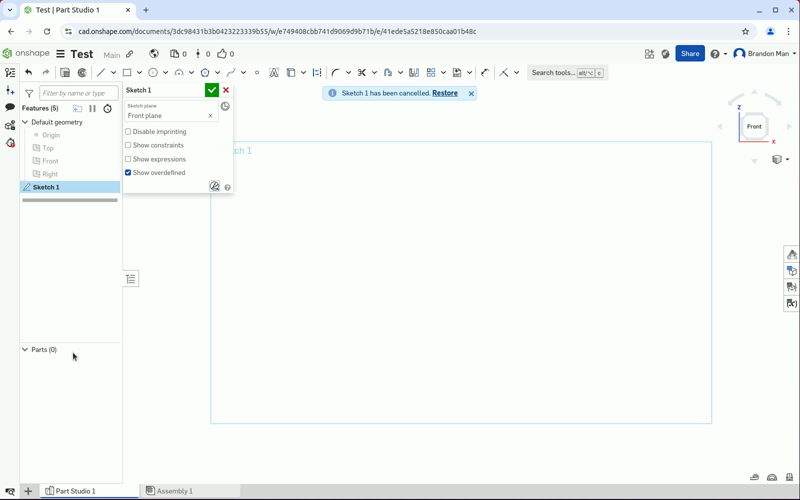
key(a)
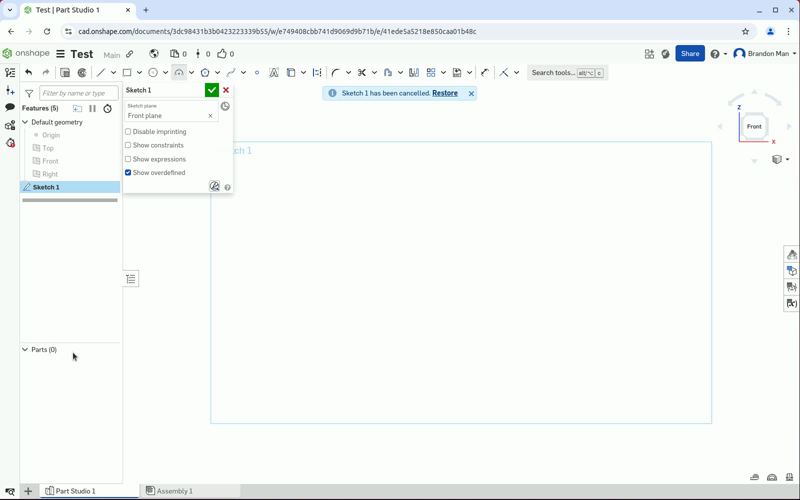
key_down(shift)
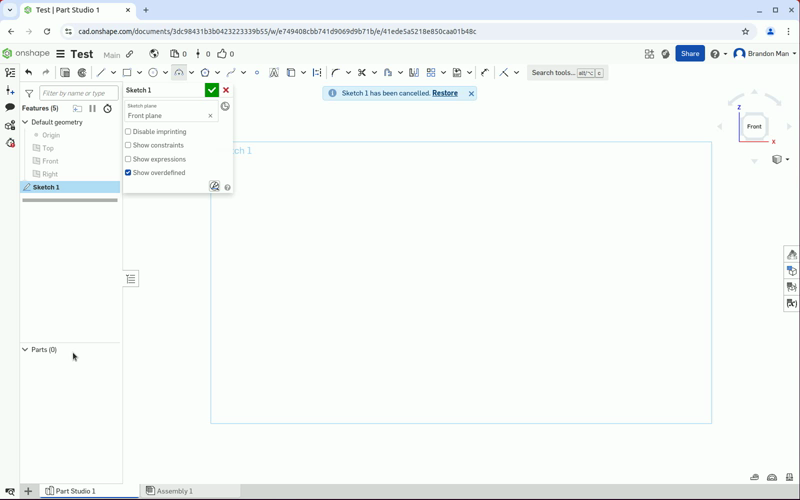
mouse_move(460, 273)
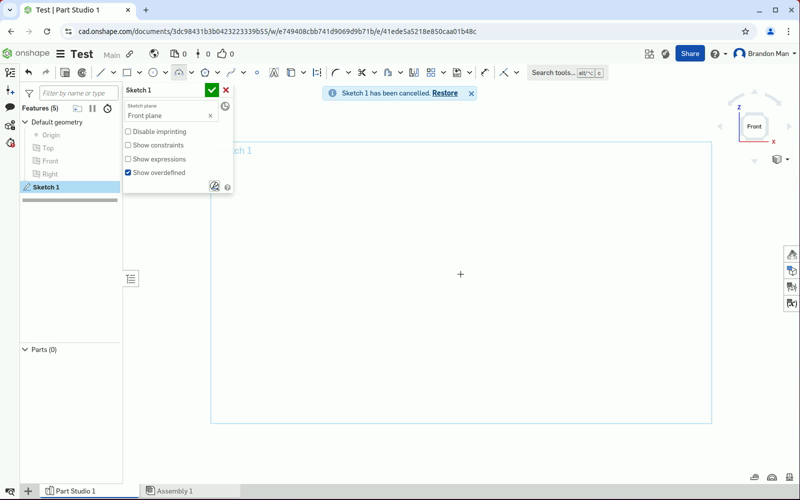
click(460, 273)
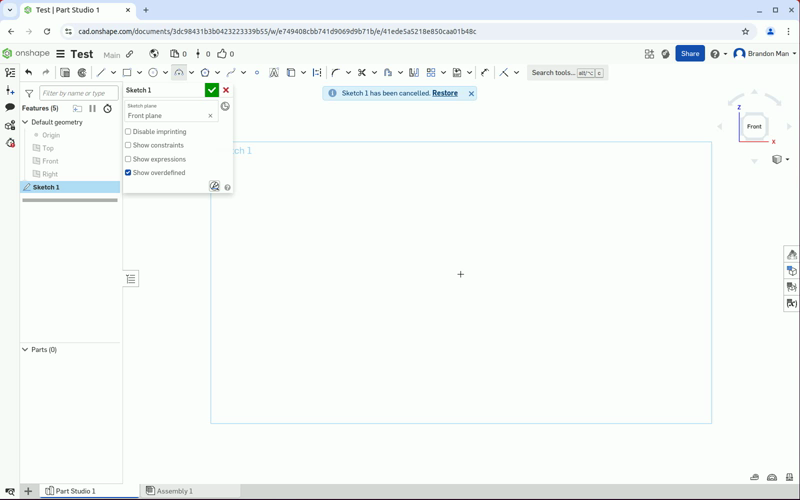
key_up(shift)
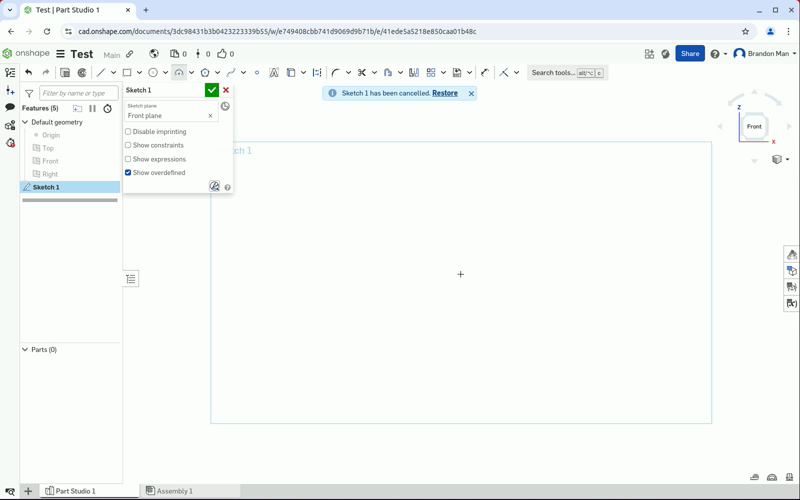
key_down(shift)
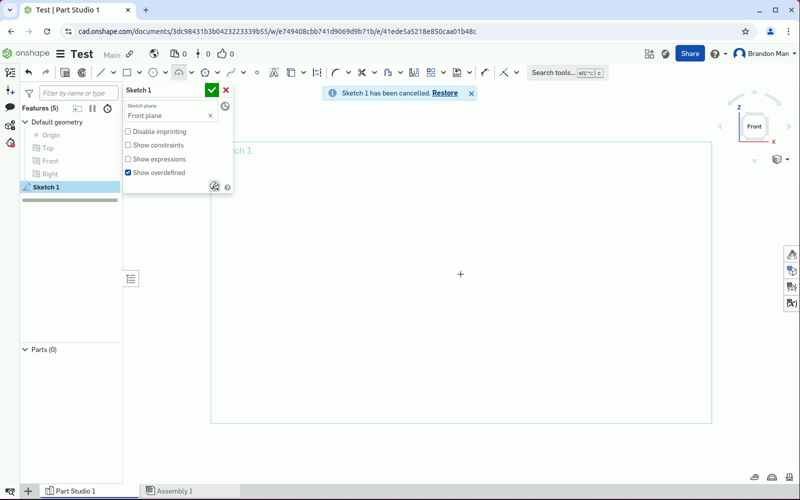
mouse_move(470, 283)
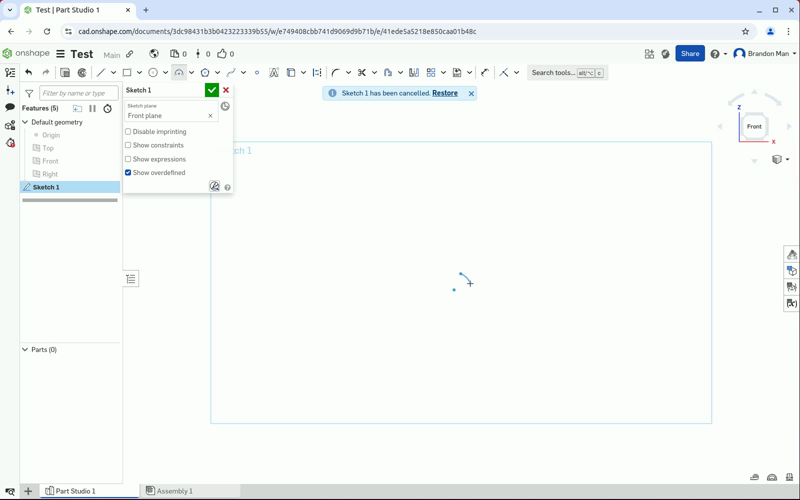
click(470, 283)
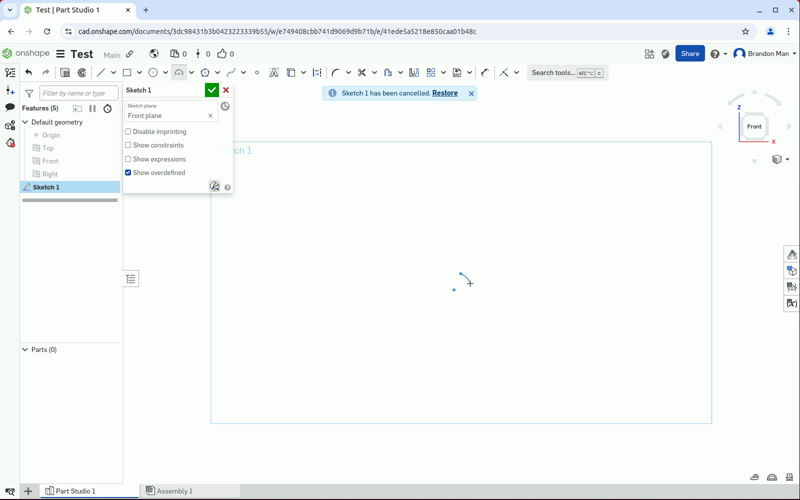
mouse_move(463, 280)
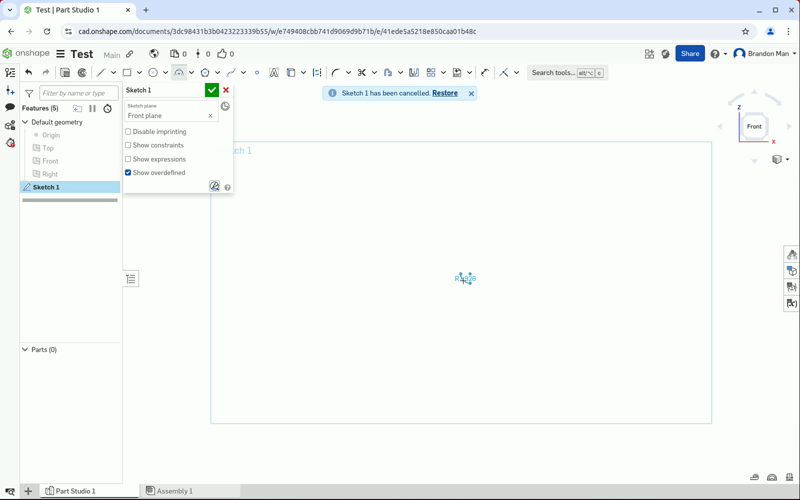
click(463, 280)
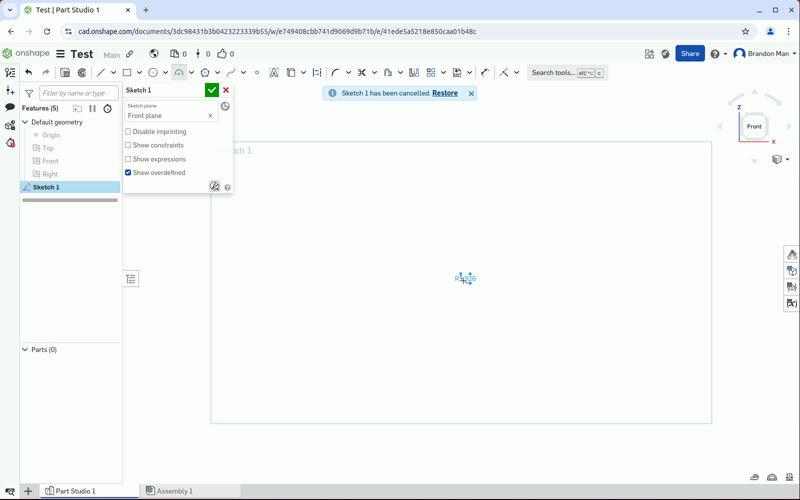
key_up(shift)
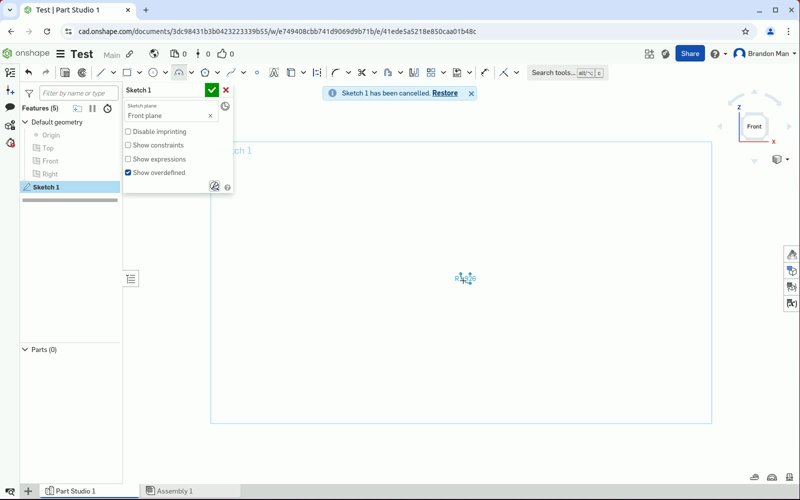
key(esc)
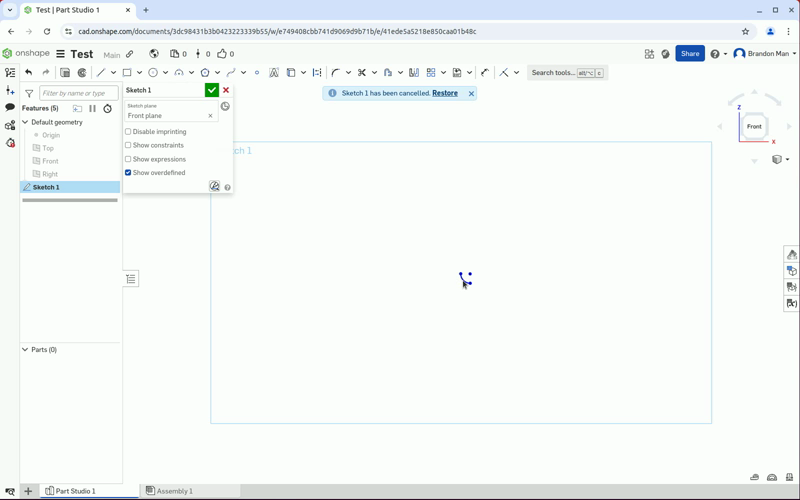
key(l)
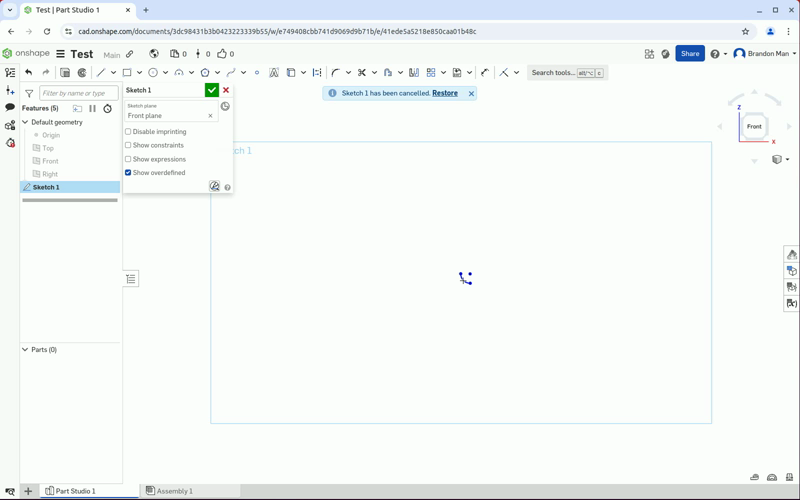
mouse_move(470, 283)
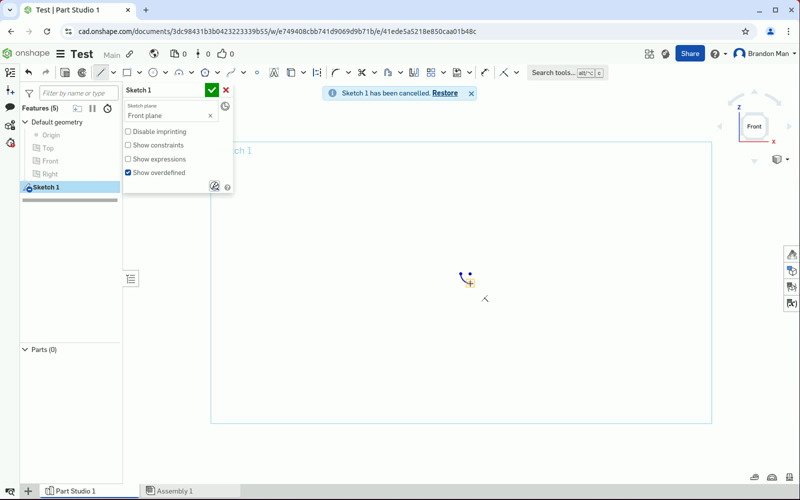
click(470, 283)
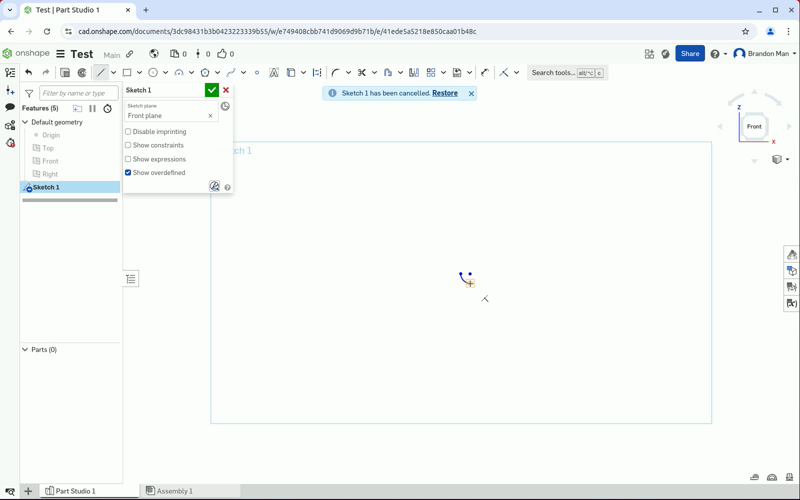
key_down(shift)
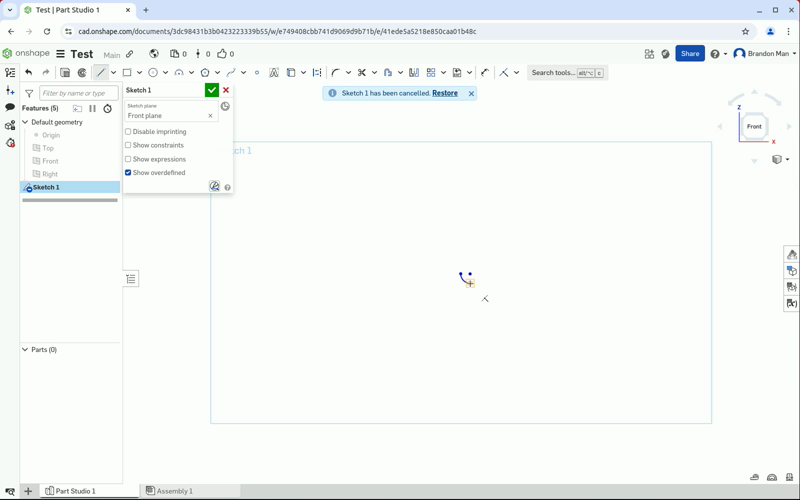
mouse_move(563, 283)
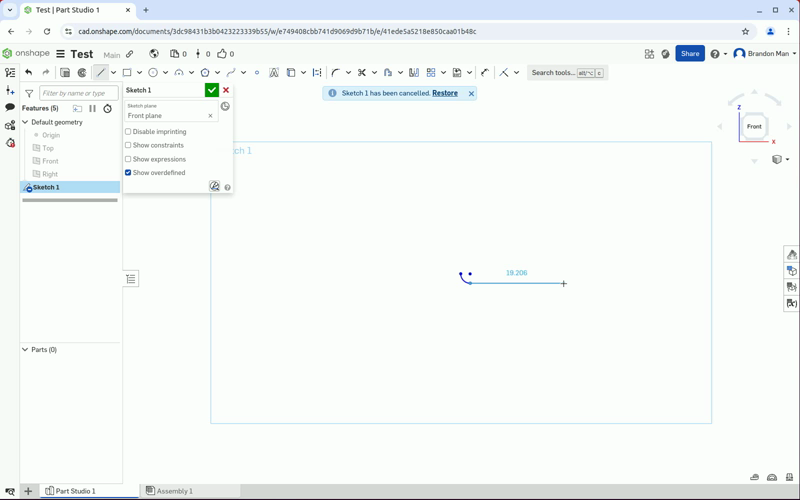
click(563, 283)
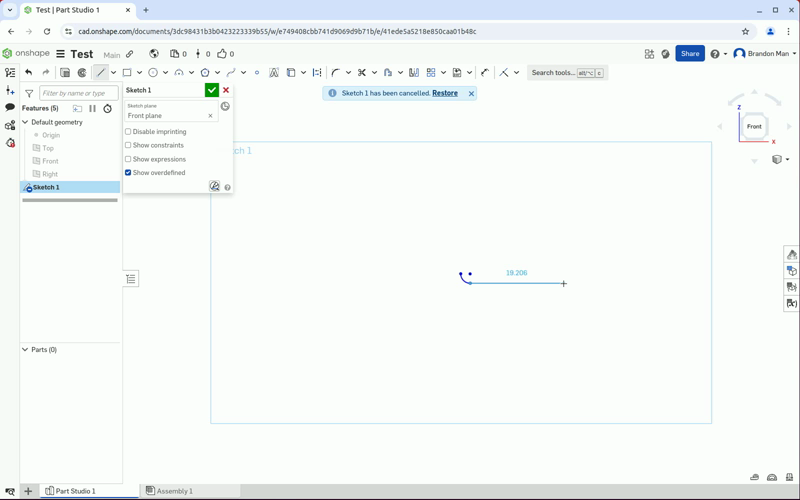
key_up(shift)
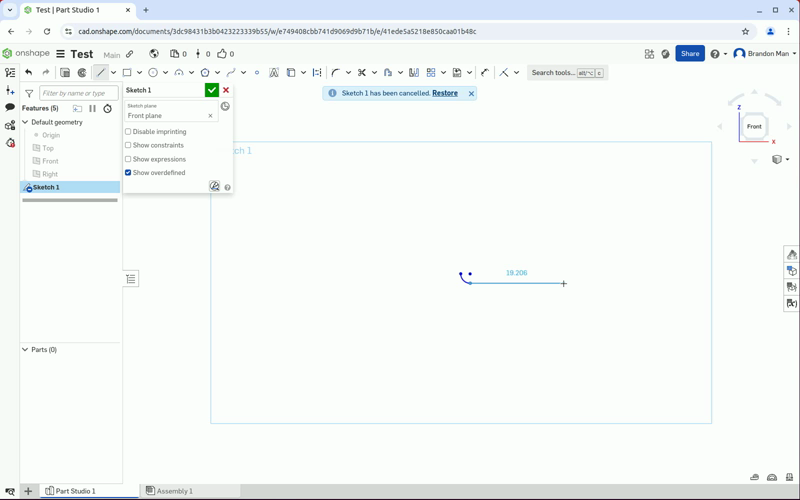
key(esc)
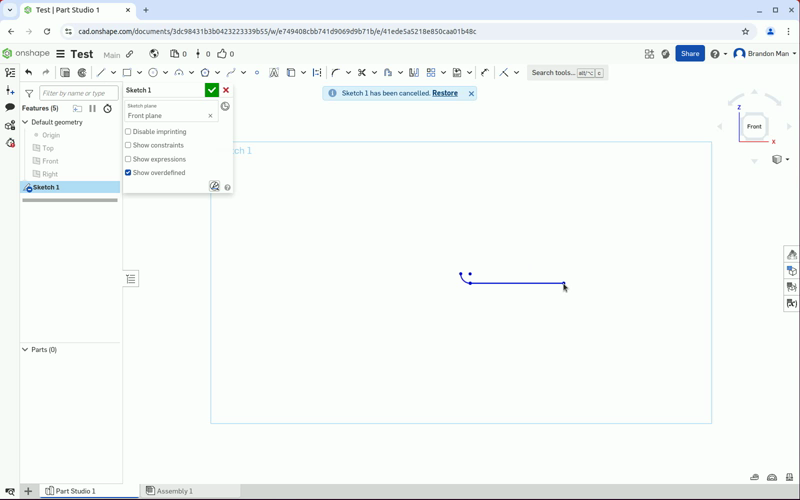
key(a)
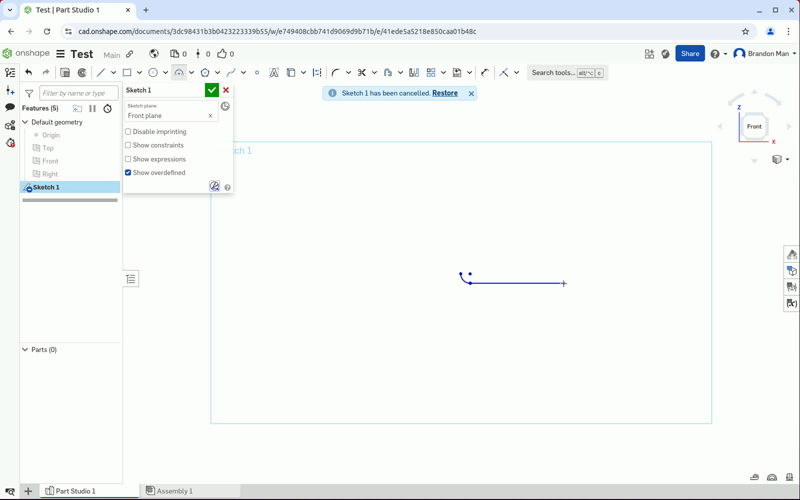
mouse_move(563, 283)
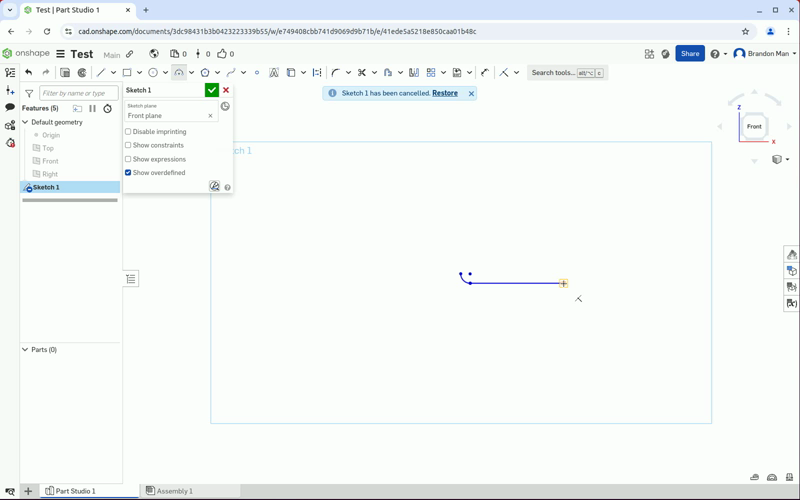
click(563, 283)
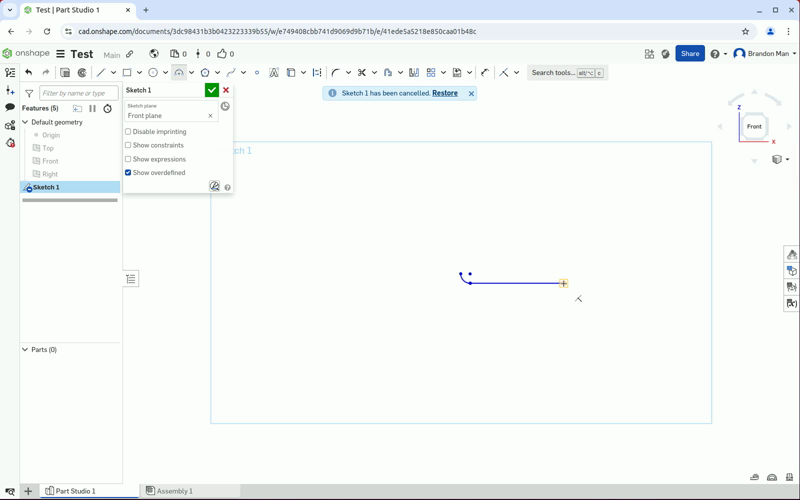
key_down(shift)
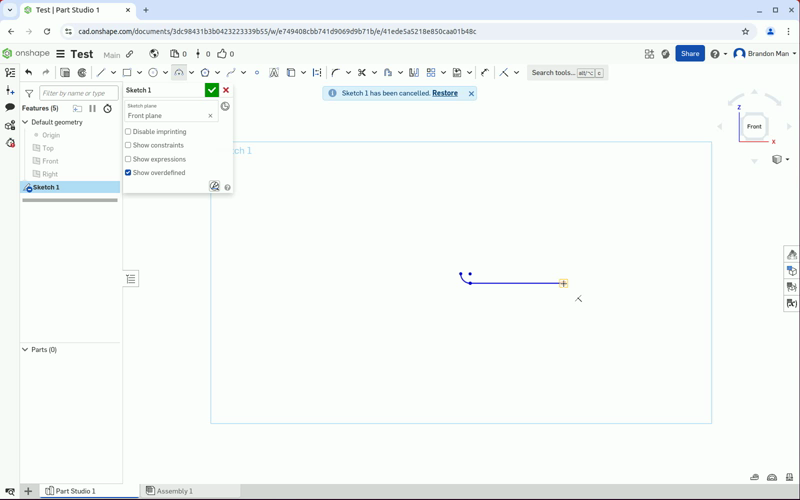
mouse_move(573, 273)
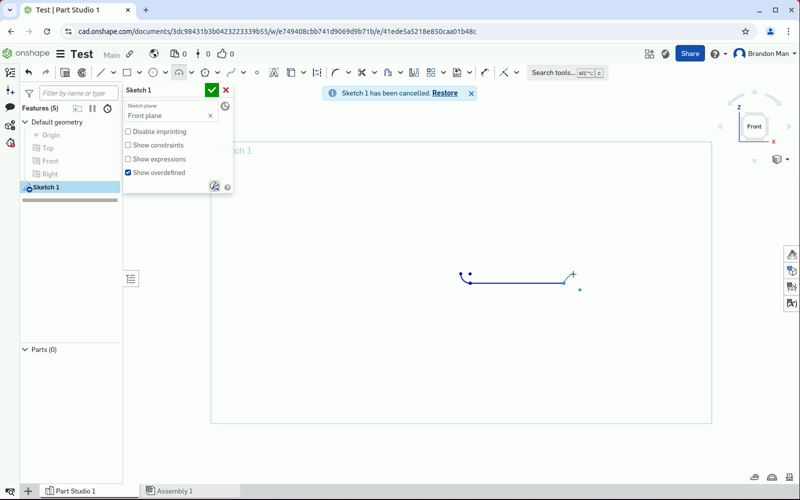
click(573, 273)
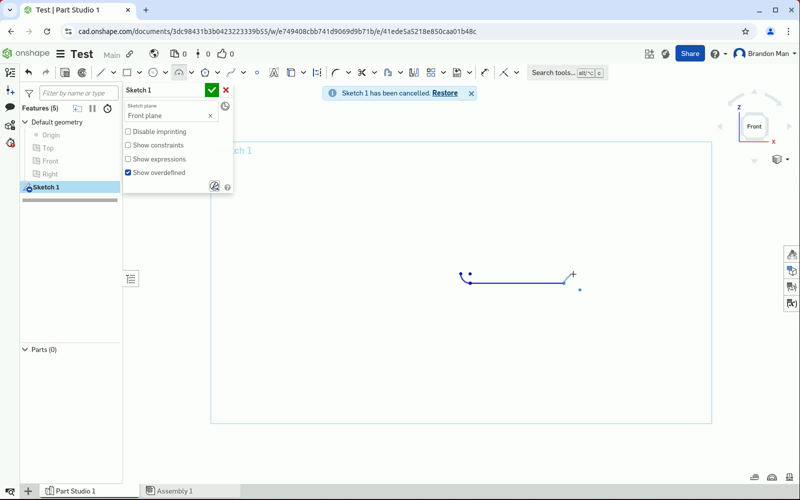
mouse_move(570, 280)
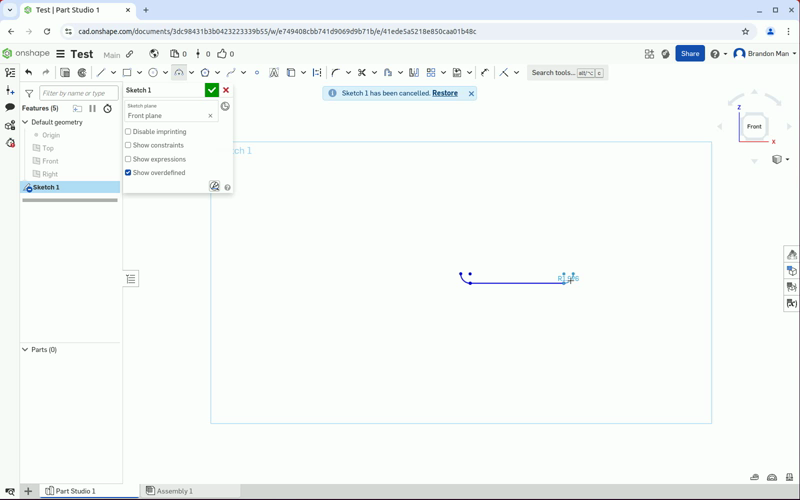
click(570, 280)
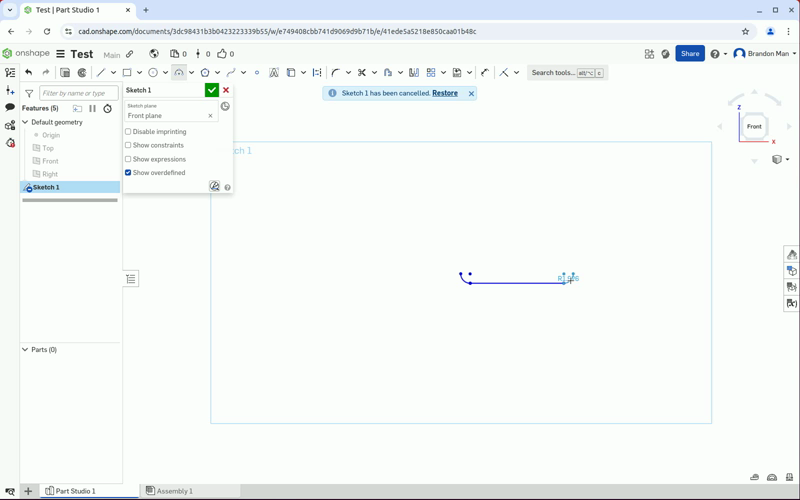
key_up(shift)
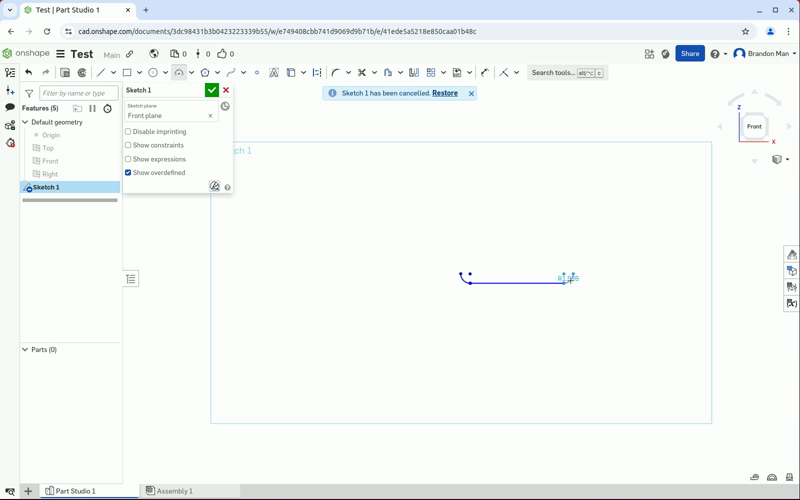
key(esc)
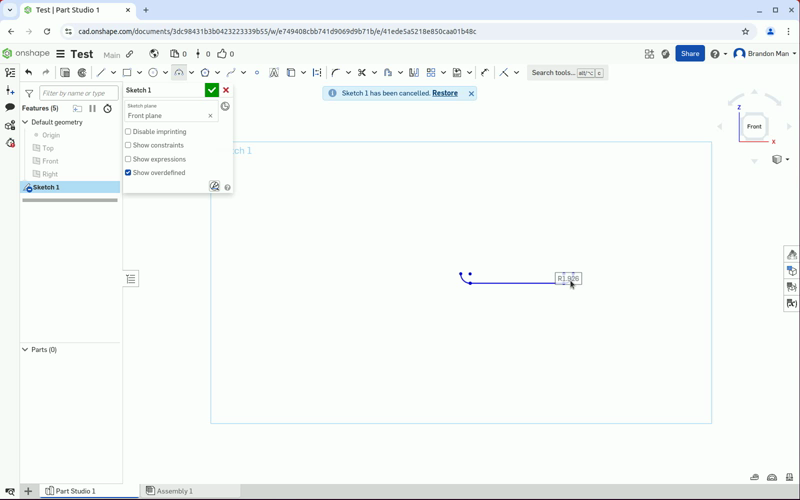
key(l)
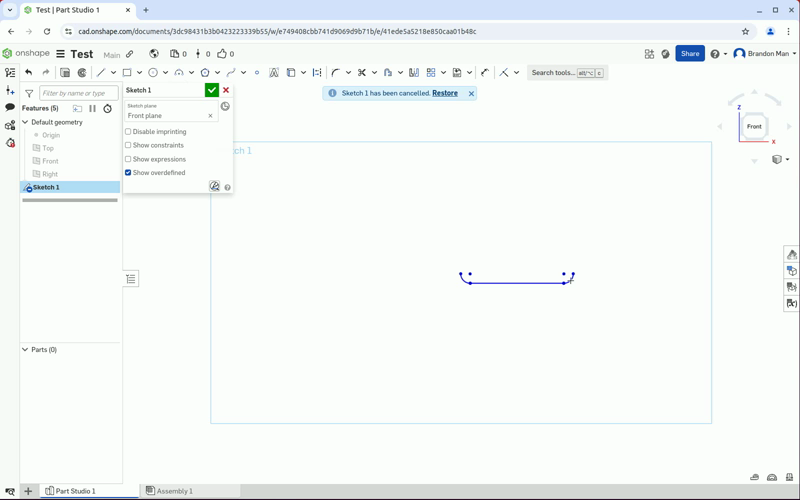
mouse_move(573, 273)
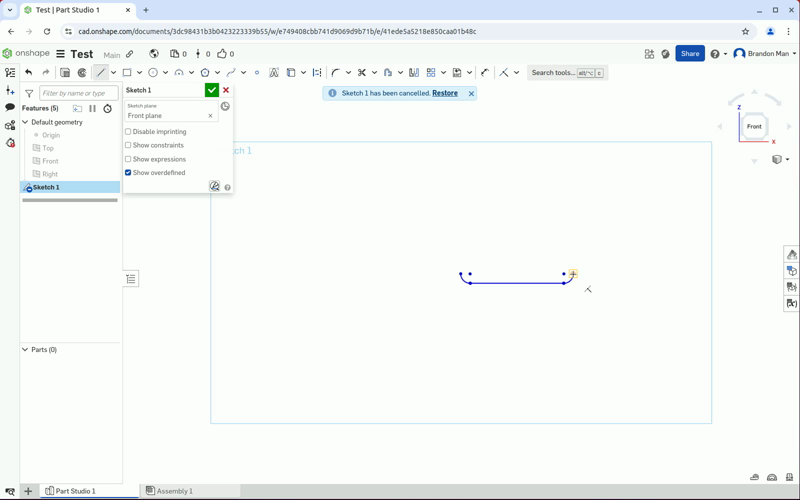
click(573, 273)
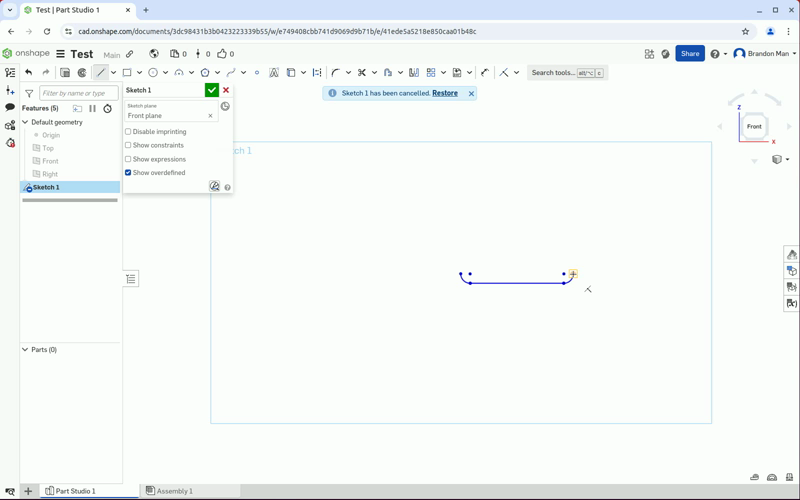
key_down(shift)
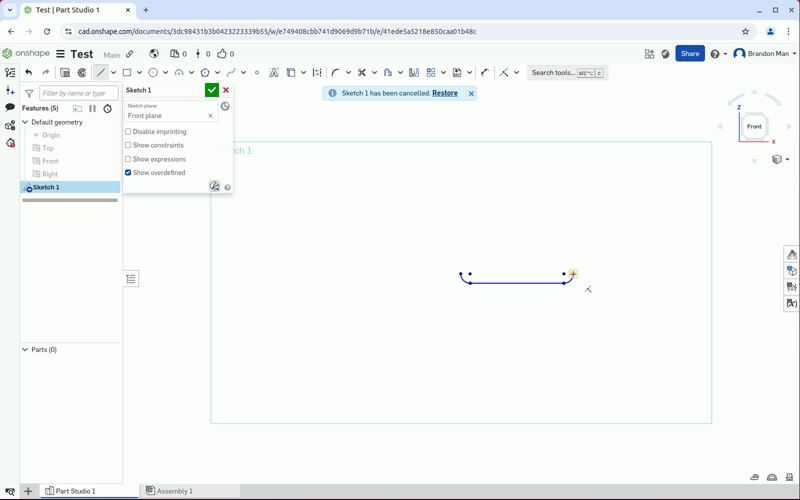
mouse_move(589, 273)
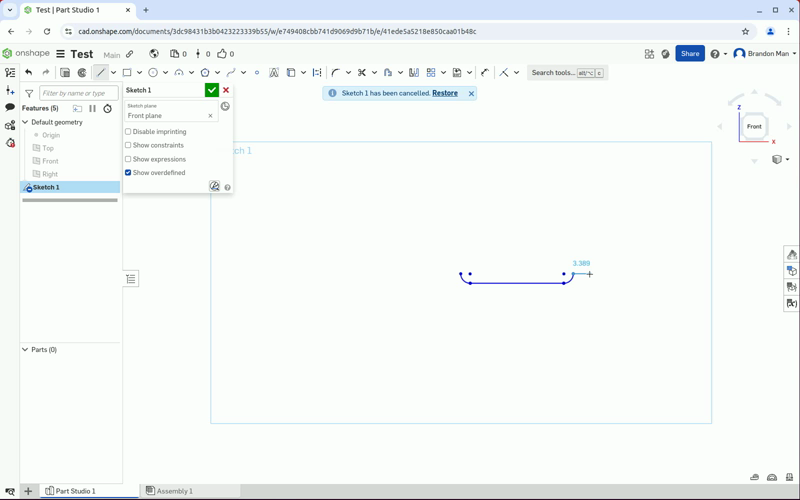
mouse_move(573, 235)
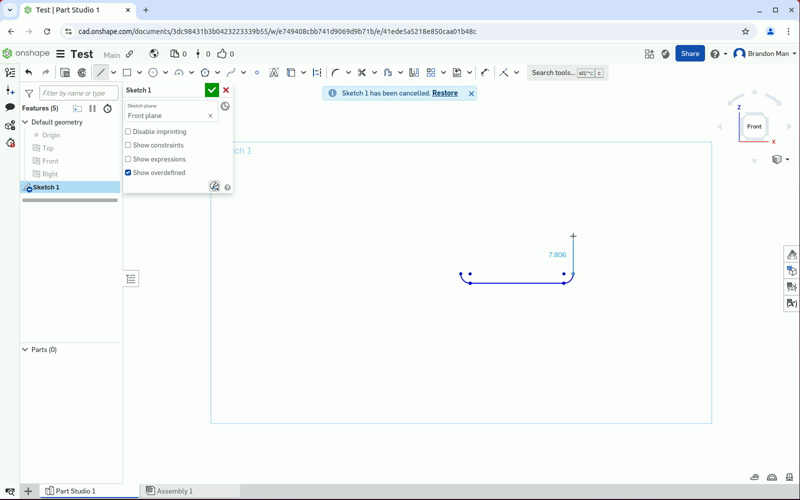
click(573, 235)
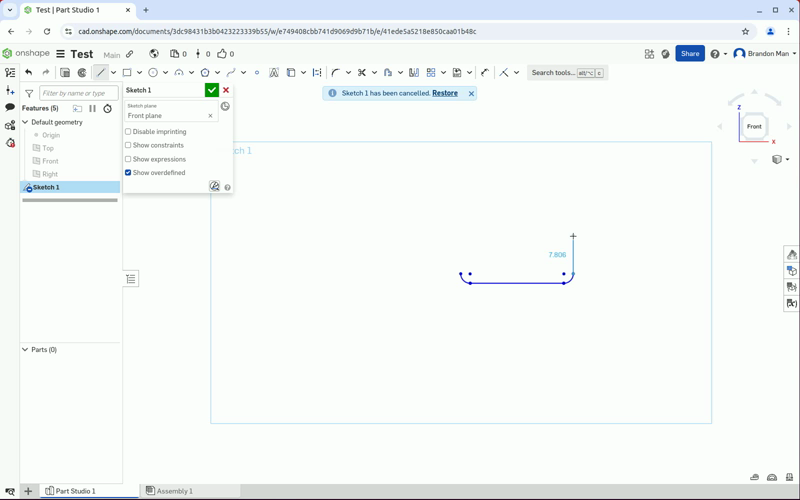
key_up(shift)
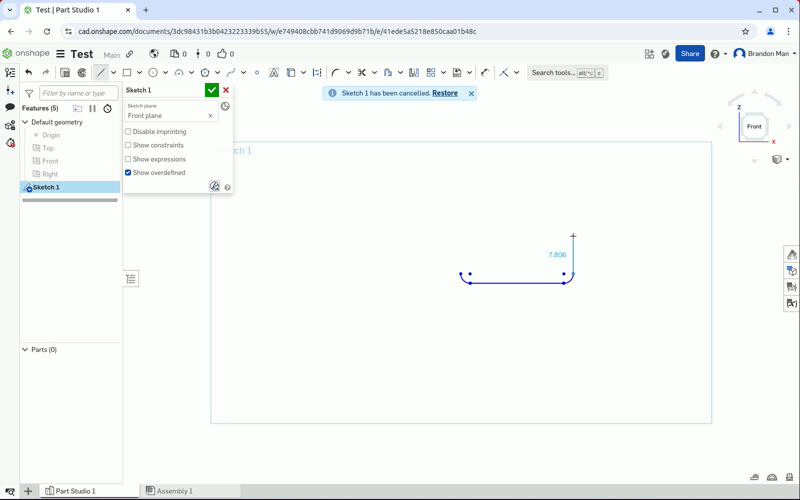
key(esc)
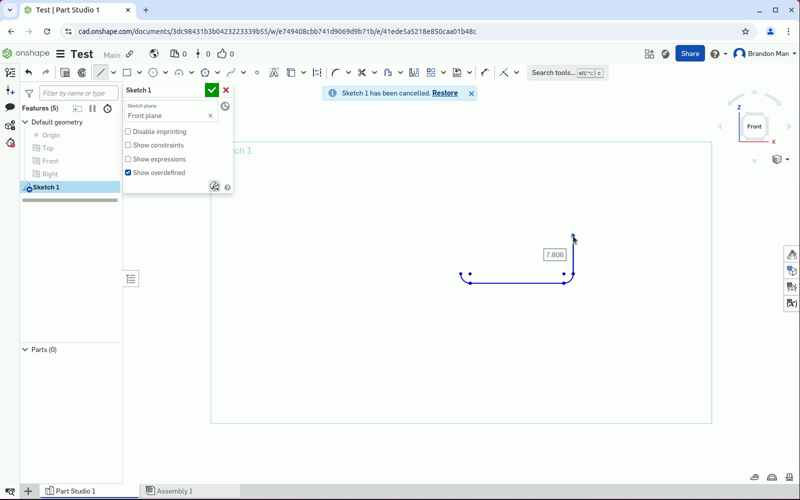
key(a)
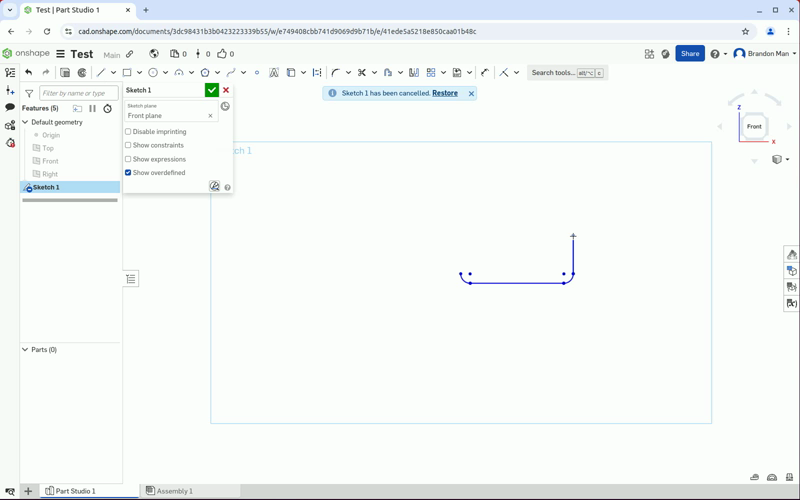
mouse_move(573, 235)
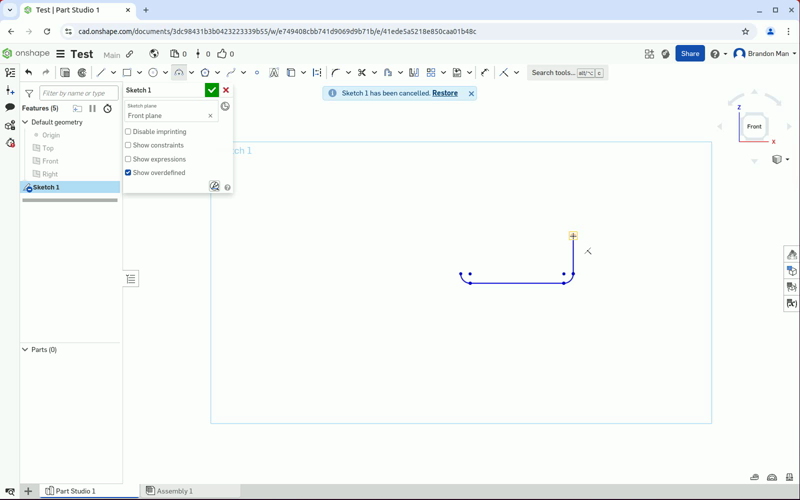
click(573, 235)
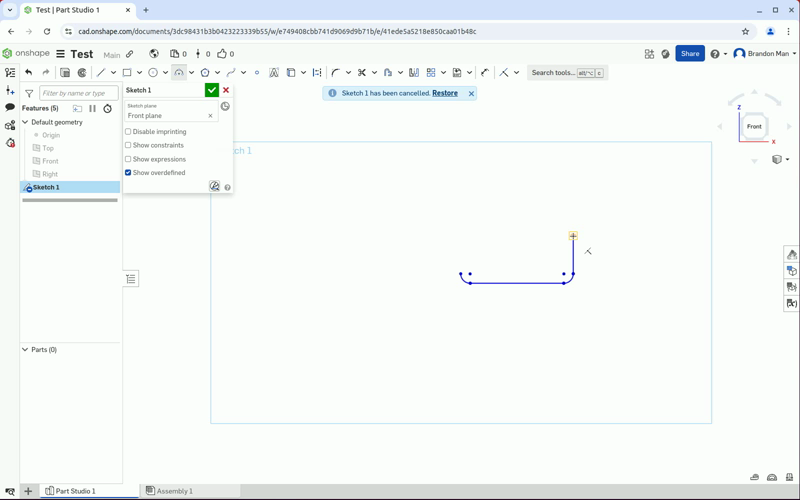
key_down(shift)
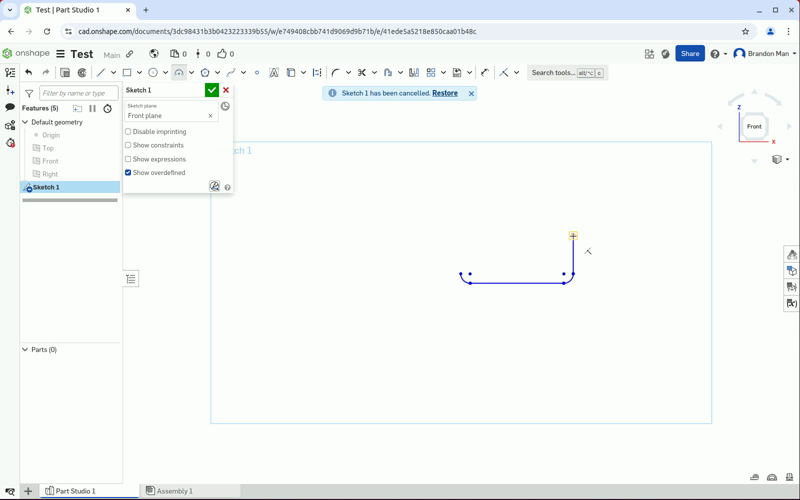
mouse_move(563, 226)
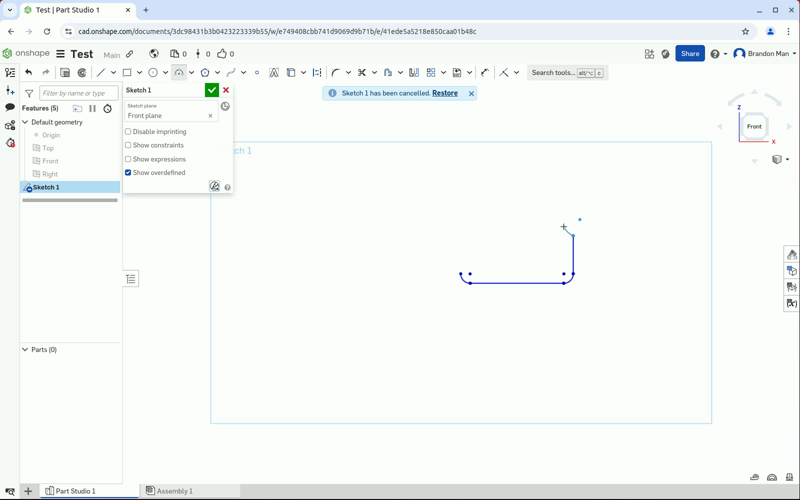
click(563, 226)
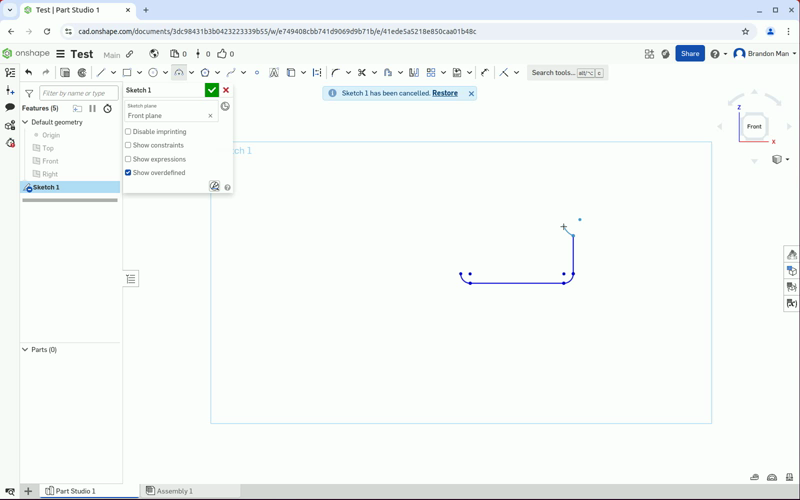
mouse_move(570, 228)
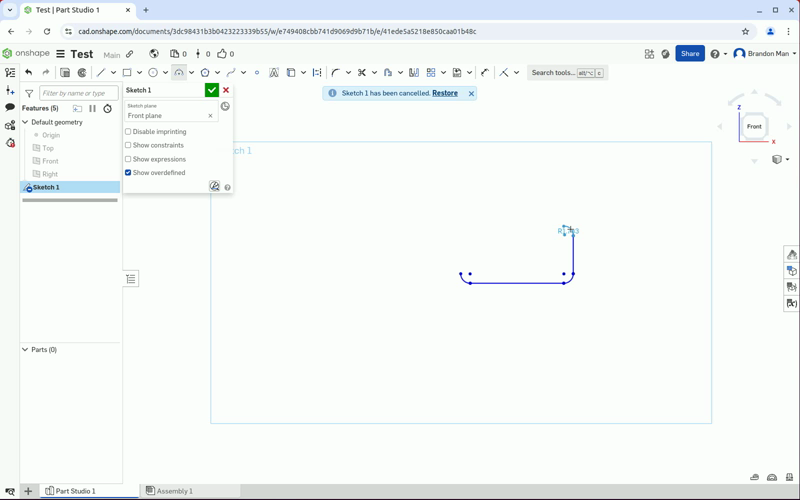
click(570, 228)
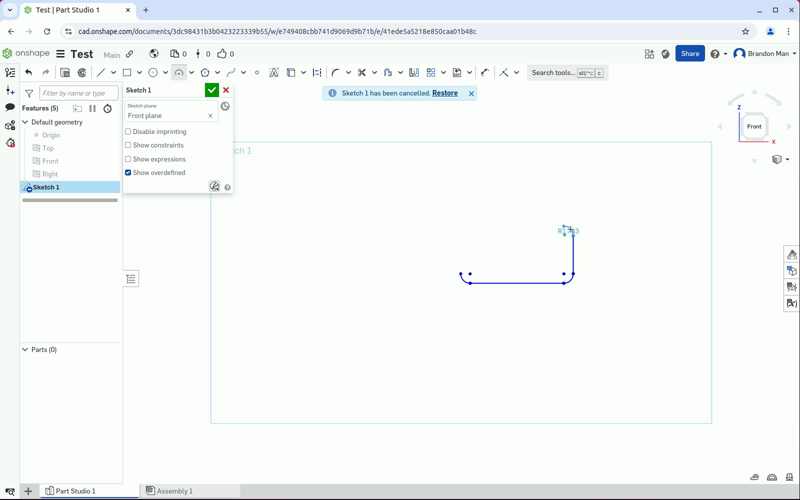
key_up(shift)
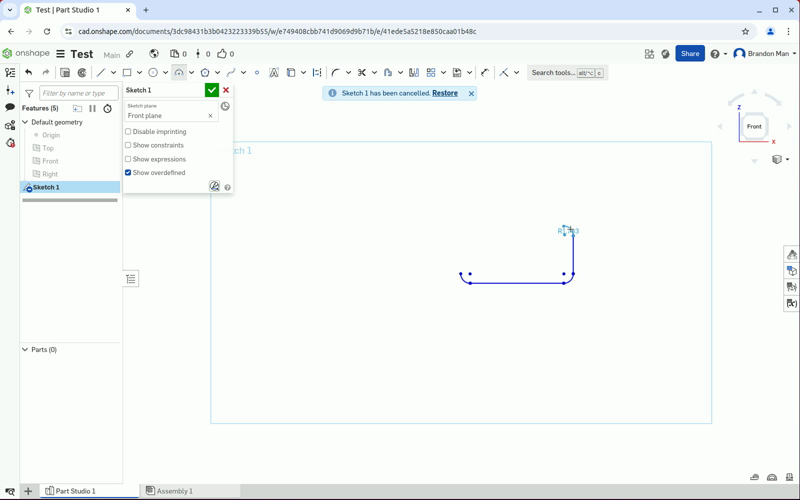
key(esc)
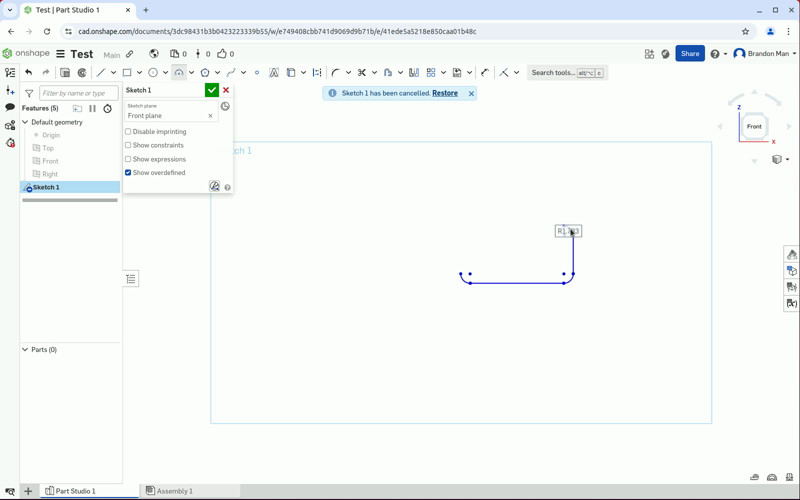
key(l)
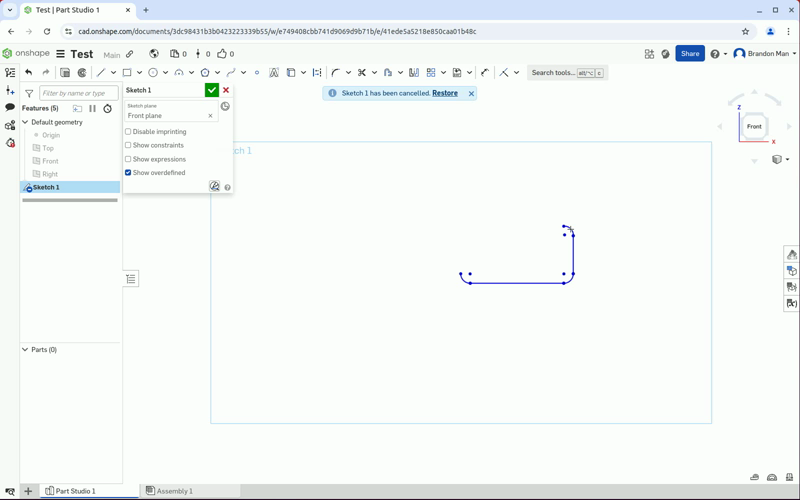
mouse_move(563, 226)
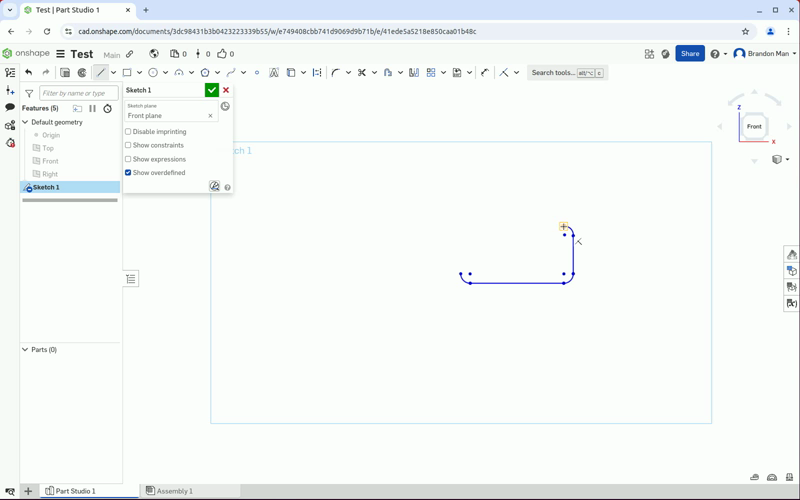
click(563, 226)
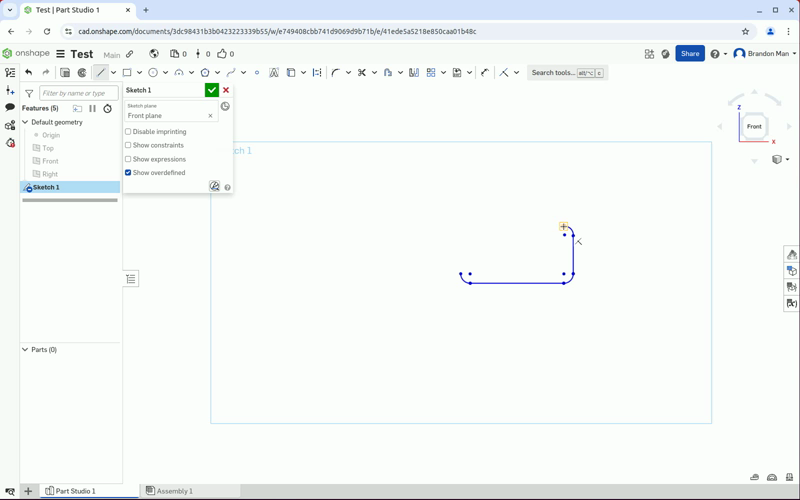
key_down(shift)
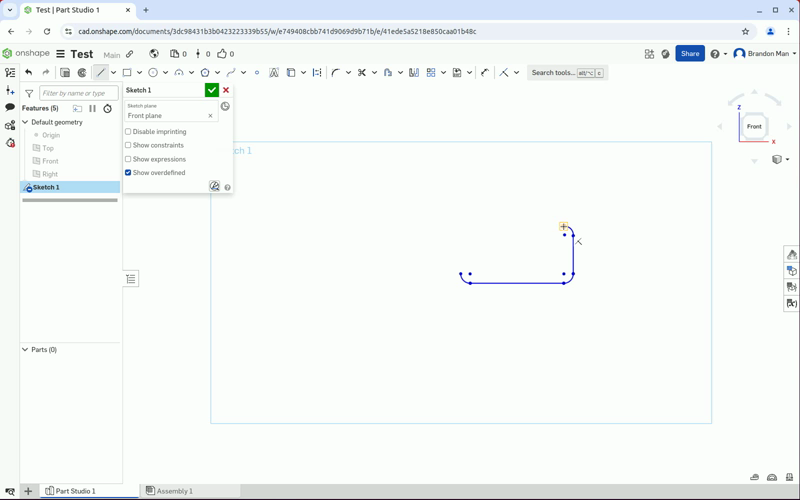
mouse_move(470, 226)
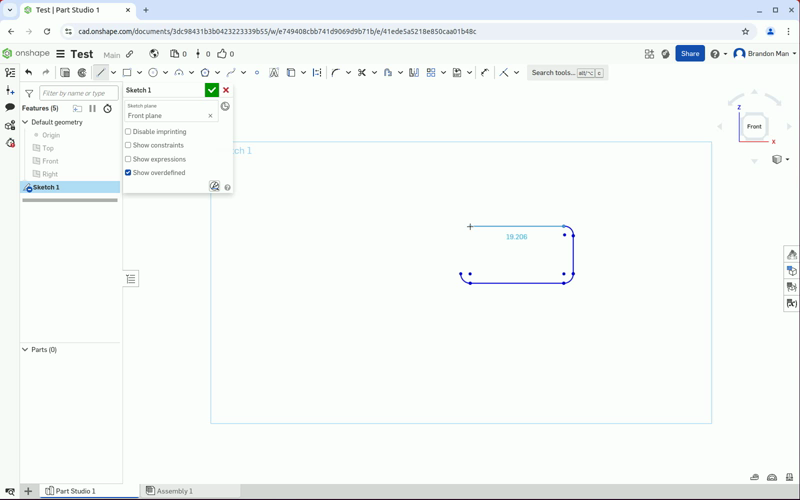
click(470, 226)
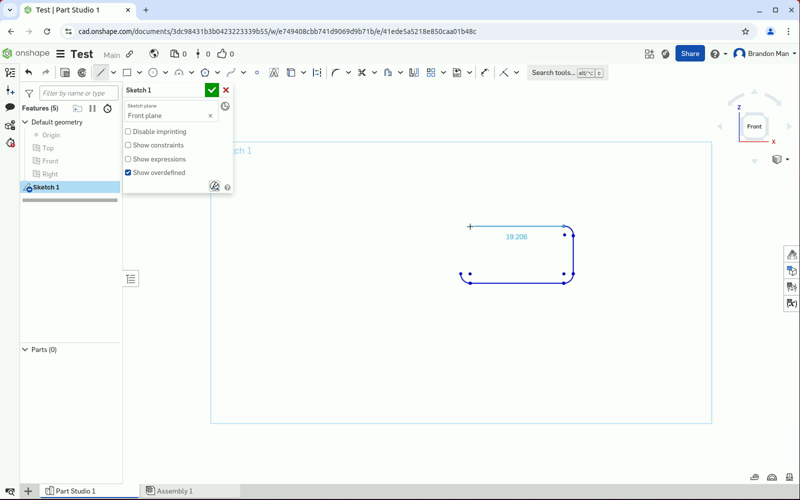
key_up(shift)
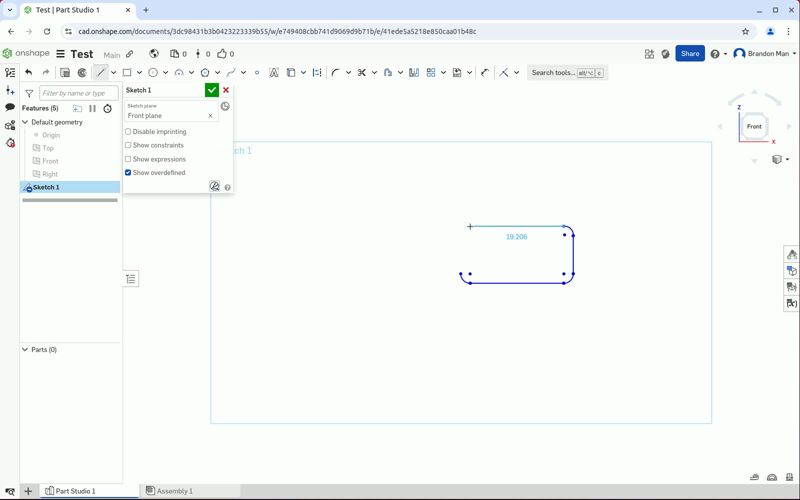
key(esc)
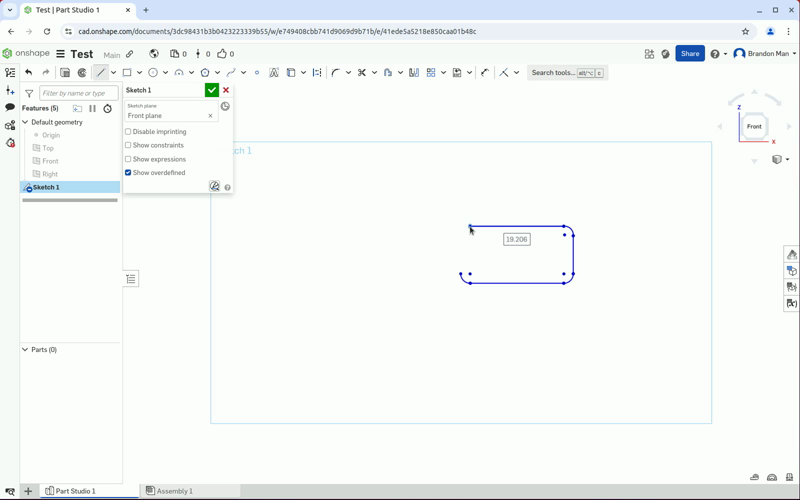
key(a)
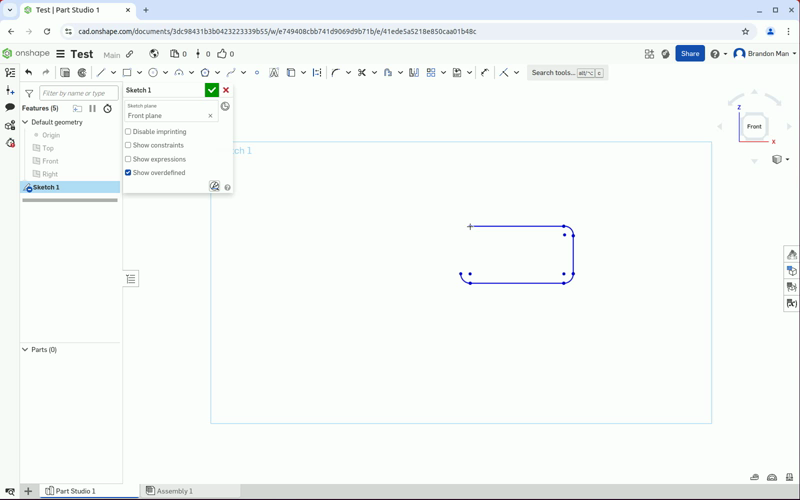
mouse_move(470, 226)
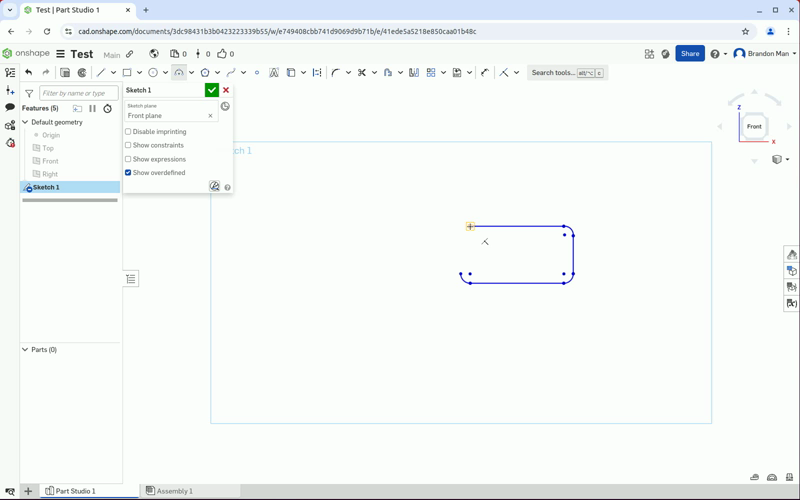
click(470, 226)
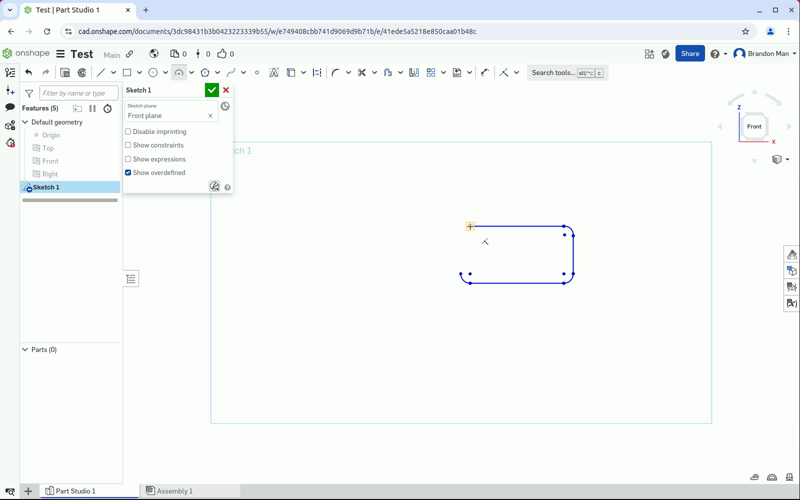
key_down(shift)
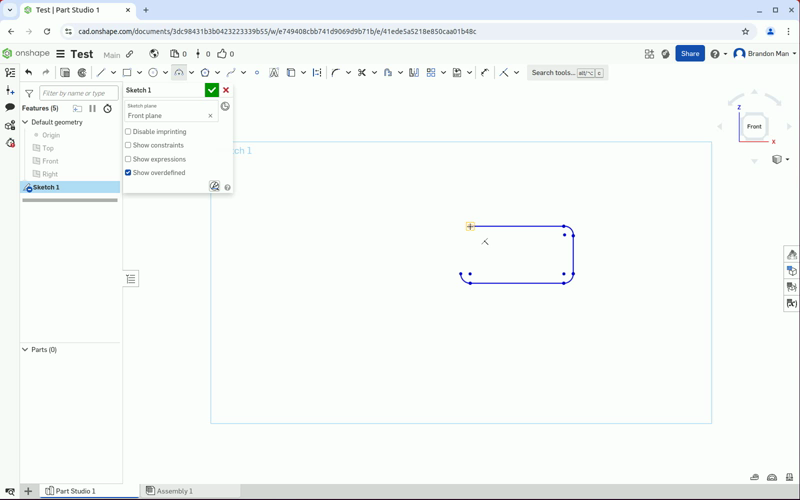
mouse_move(460, 235)
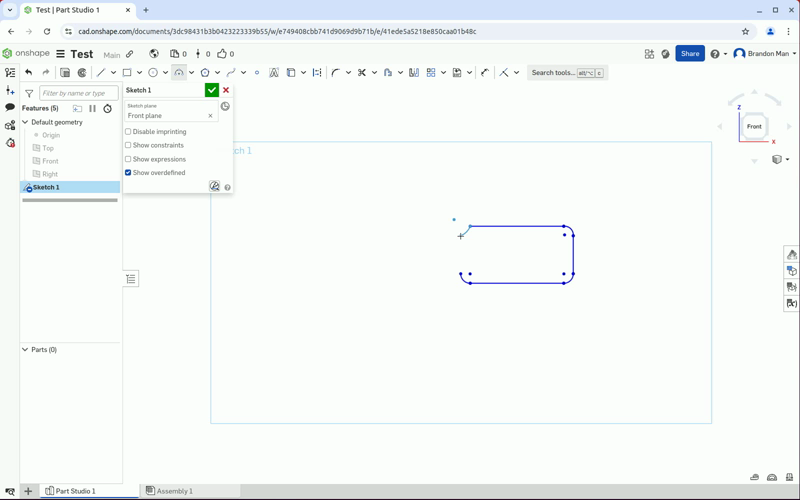
click(460, 235)
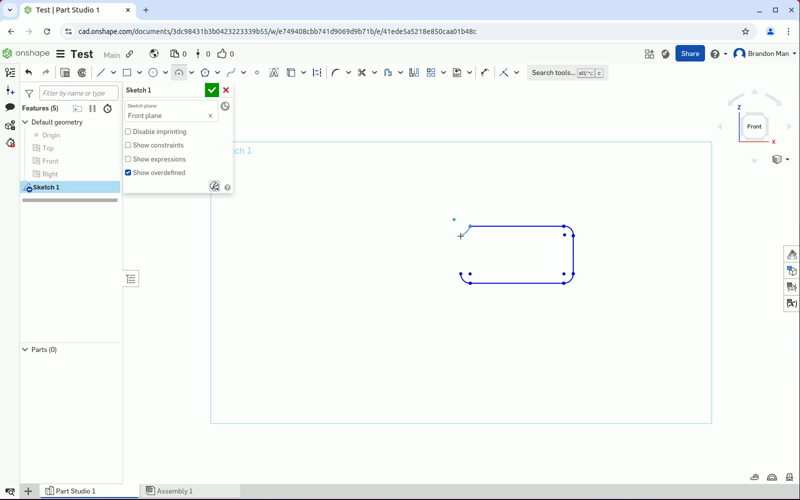
mouse_move(463, 228)
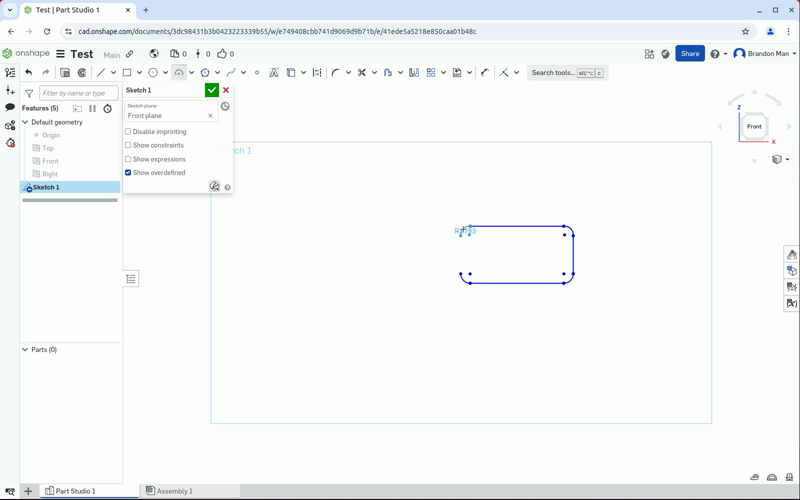
click(463, 228)
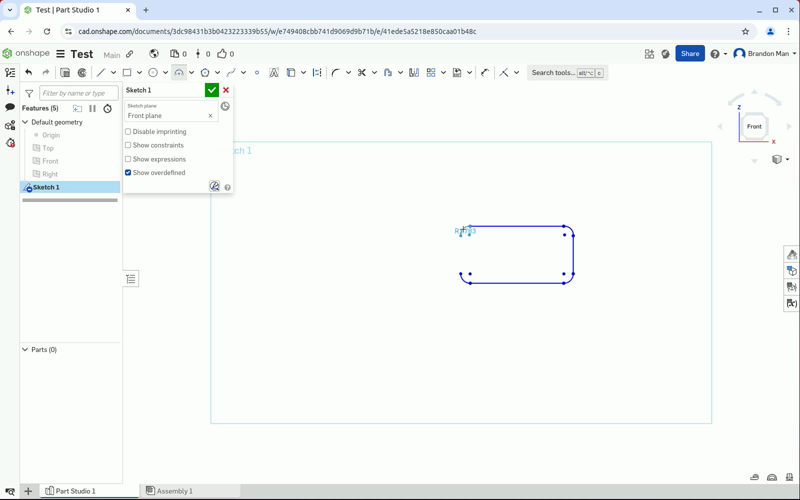
key_up(shift)
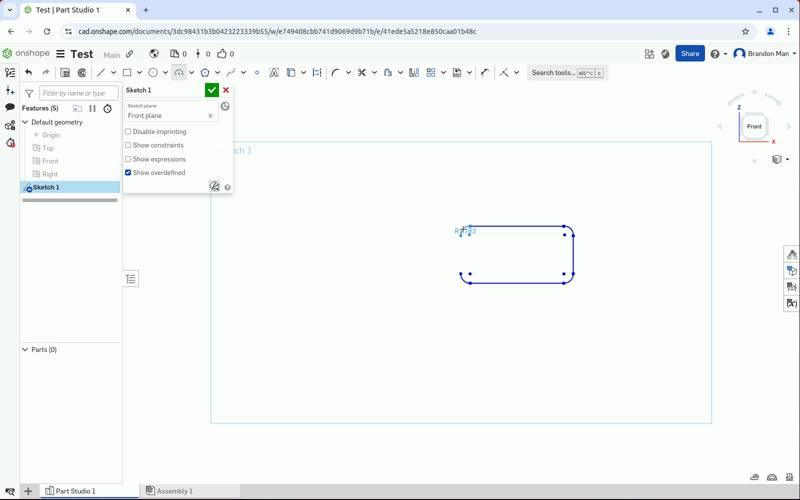
key(esc)
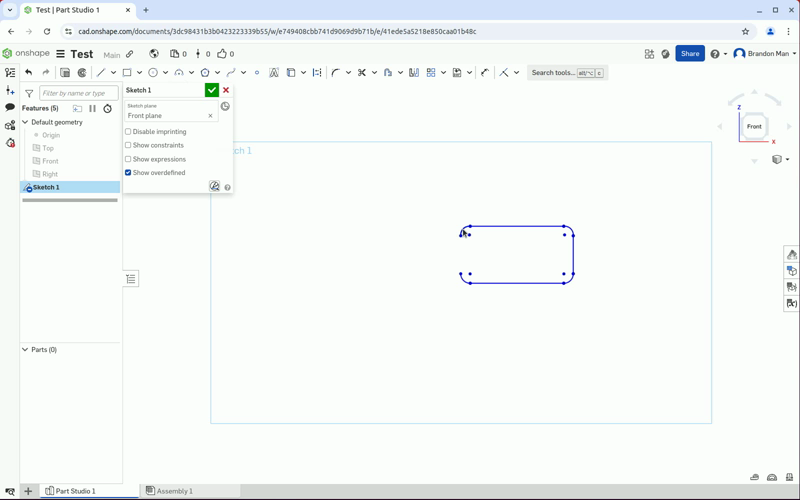
key(l)
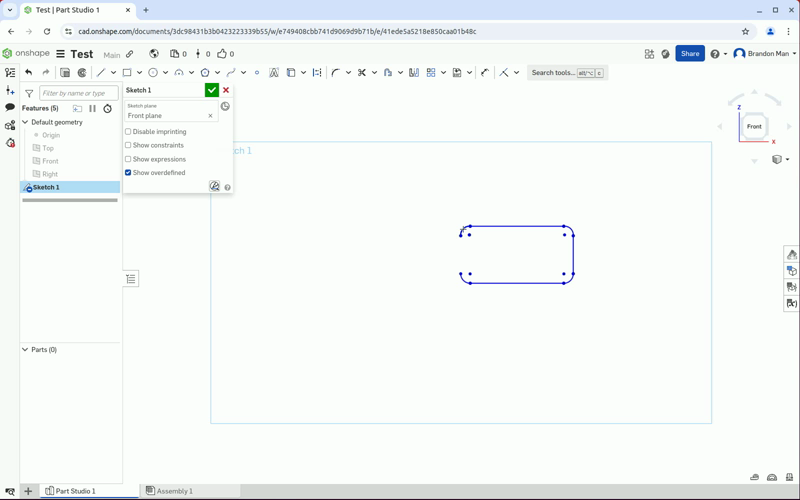
mouse_move(460, 235)
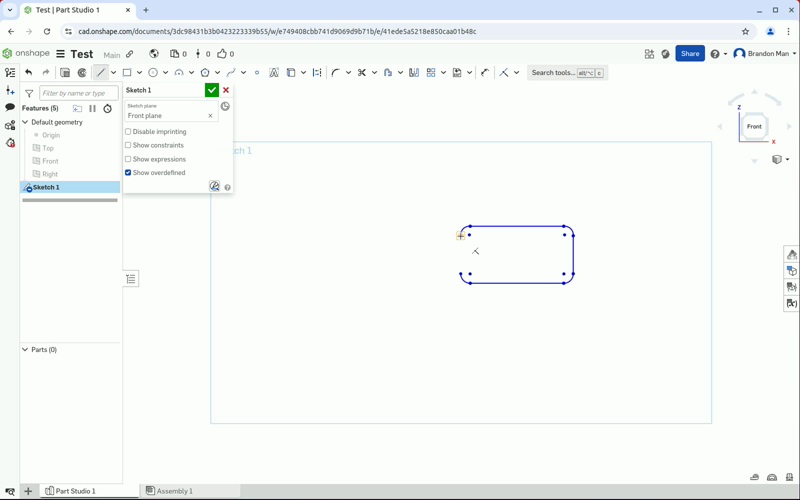
click(460, 235)
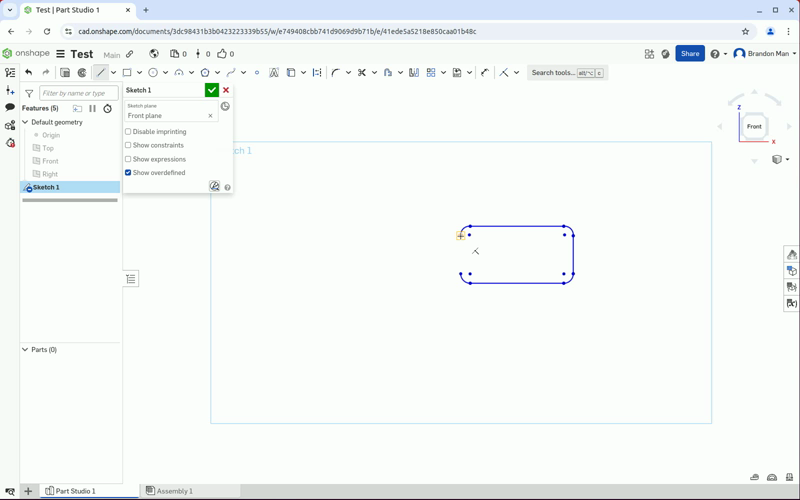
mouse_move(490, 235)
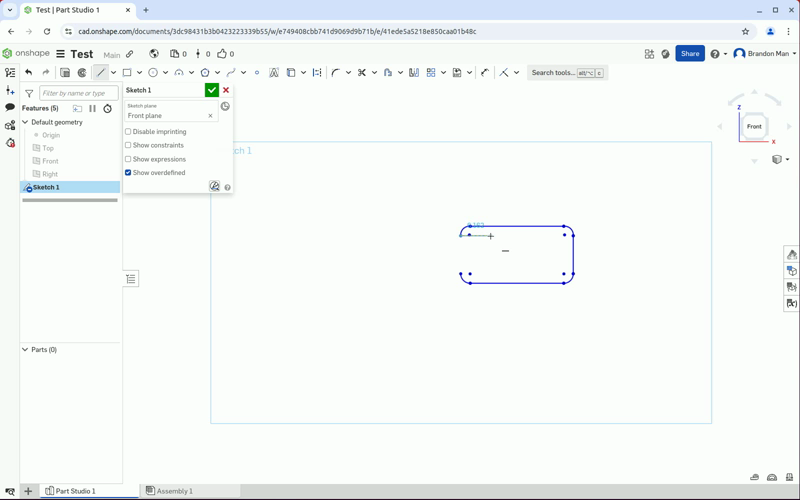
key_down(shift)
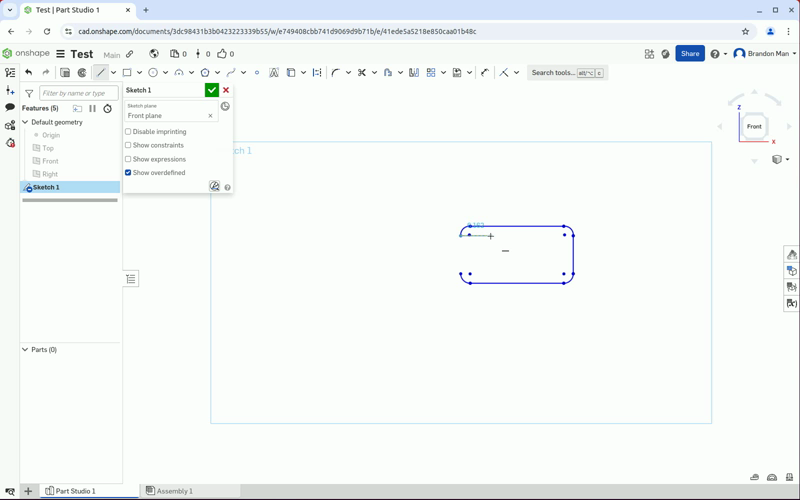
mouse_move(460, 273)
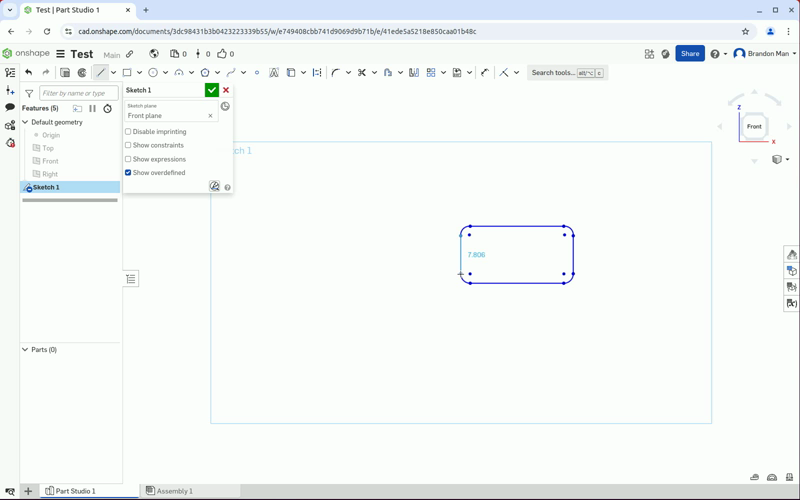
key_up(shift)
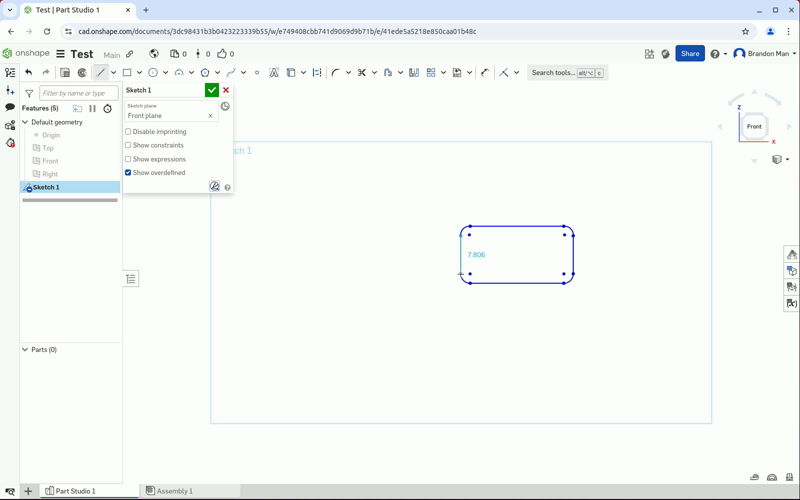
click(460, 273)
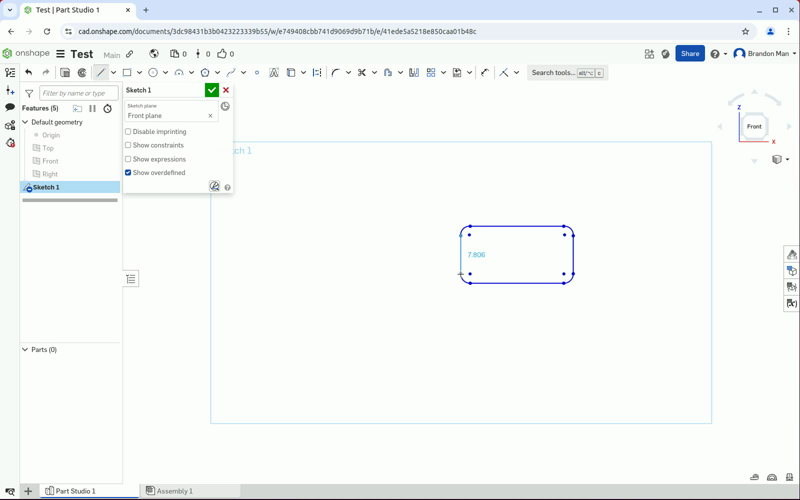
key(esc)
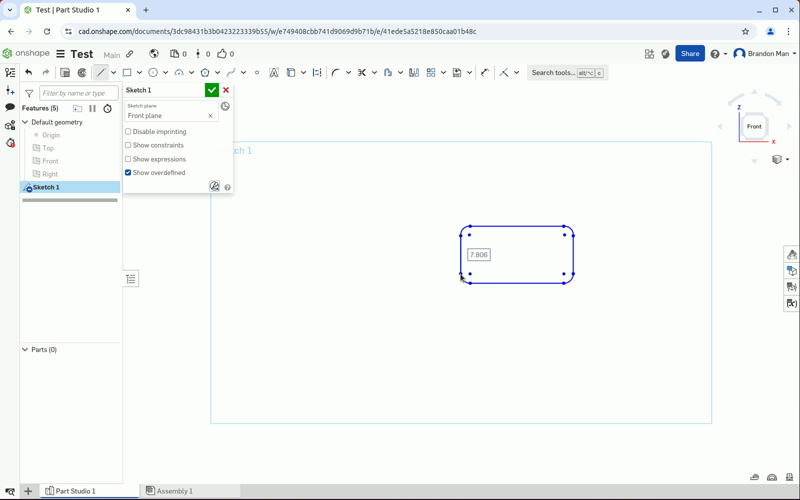
mouse_move(558, 268)
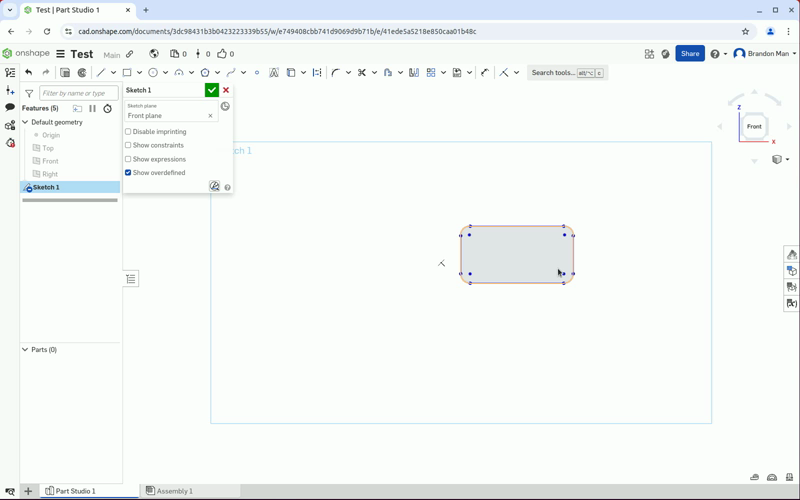
click(558, 268)
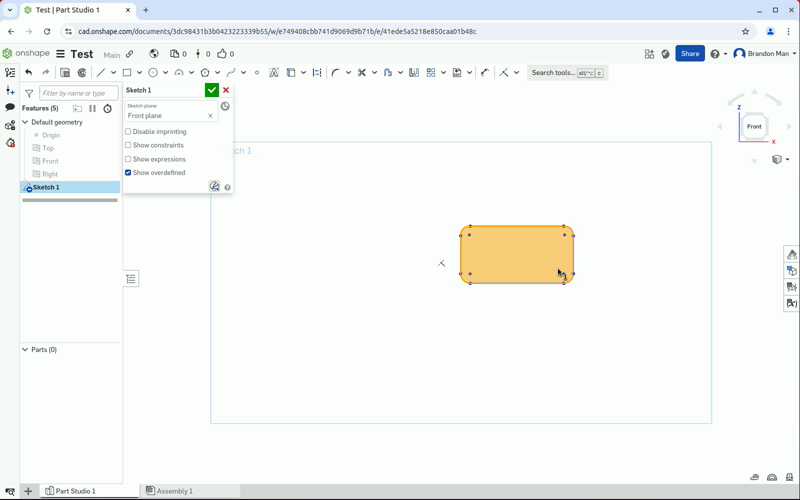
mouse_move(73, 352)
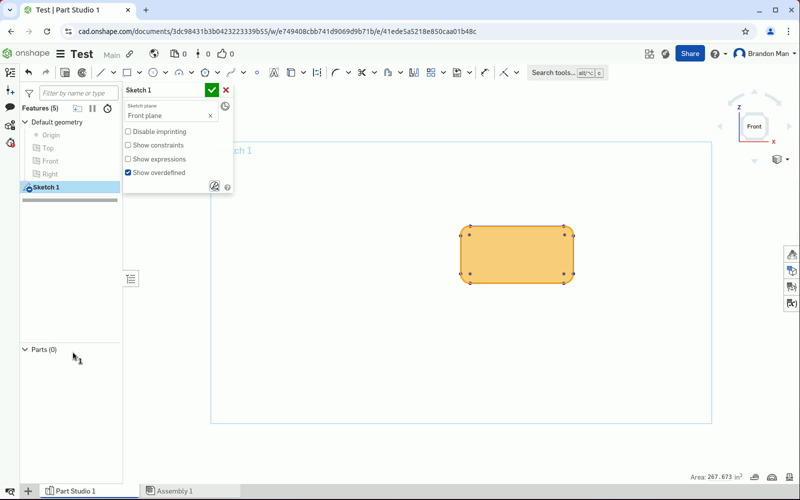
key(shift+y)
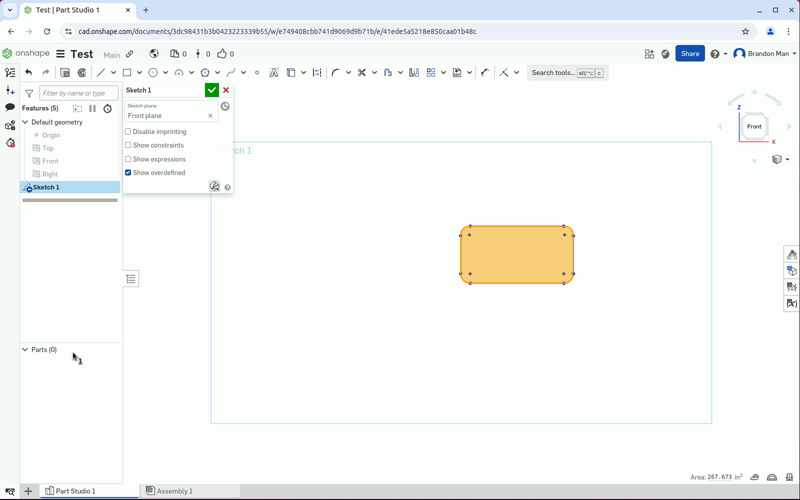
key(shift+e)
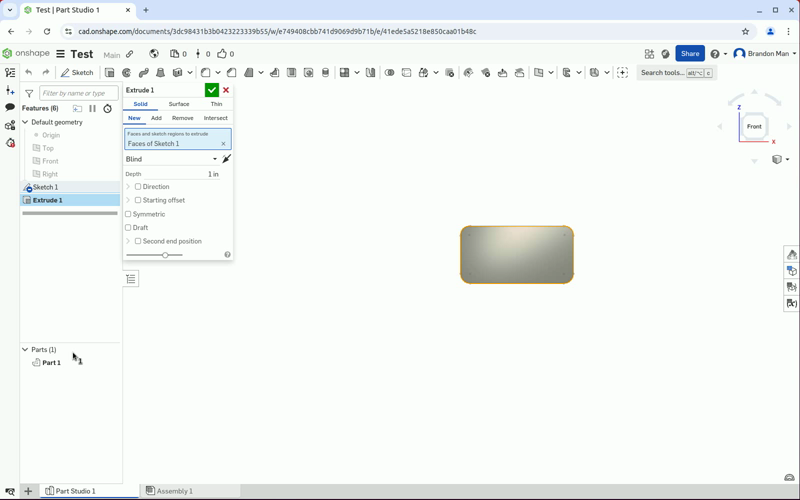
mouse_move(143, 106)
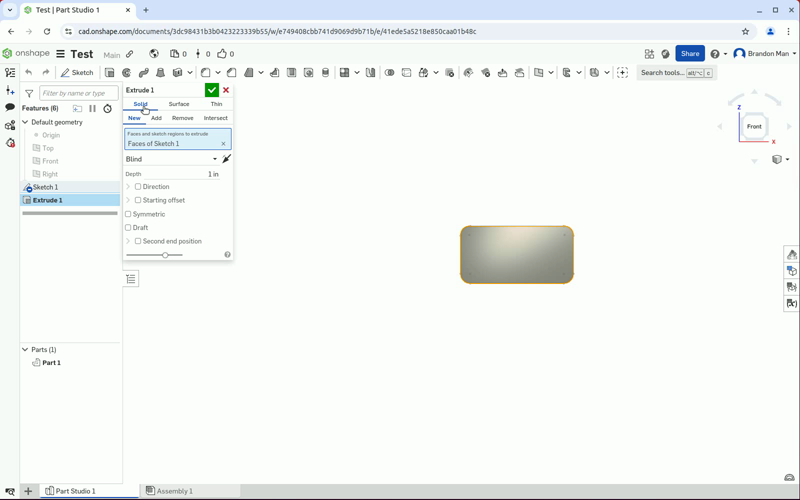
click(143, 106)
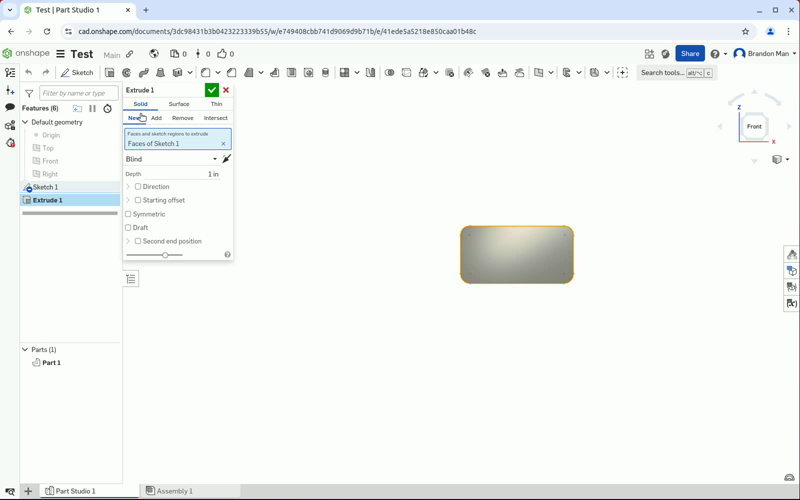
mouse_move(137, 120)
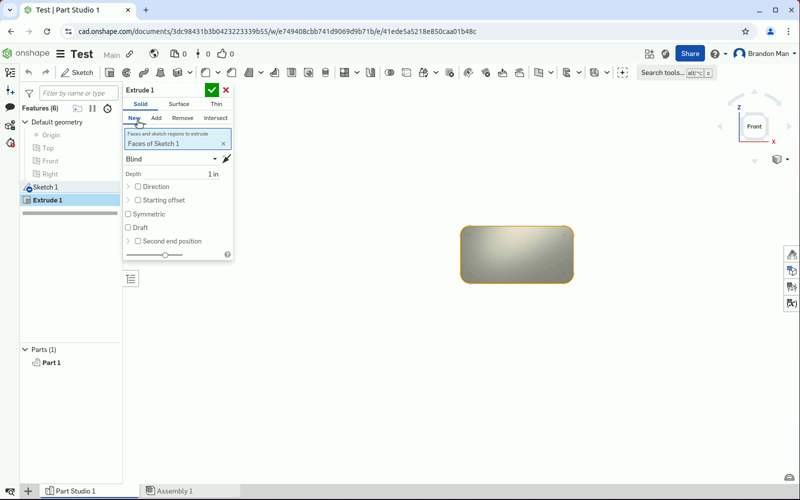
click(137, 120)
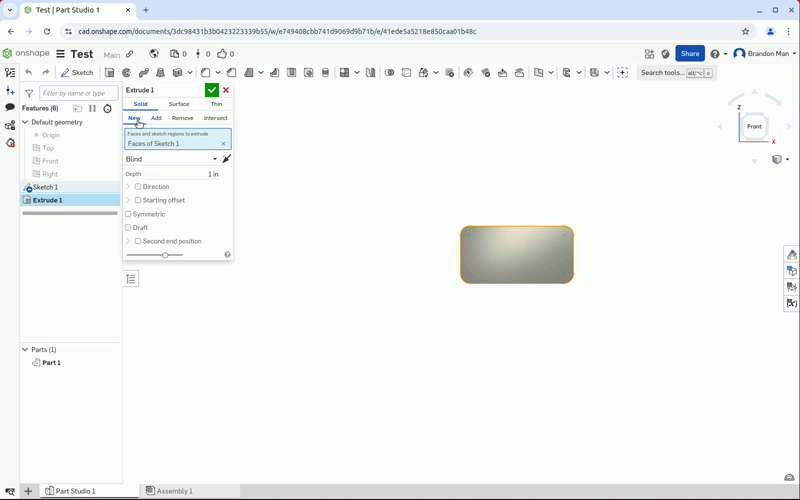
key(tab, 4)
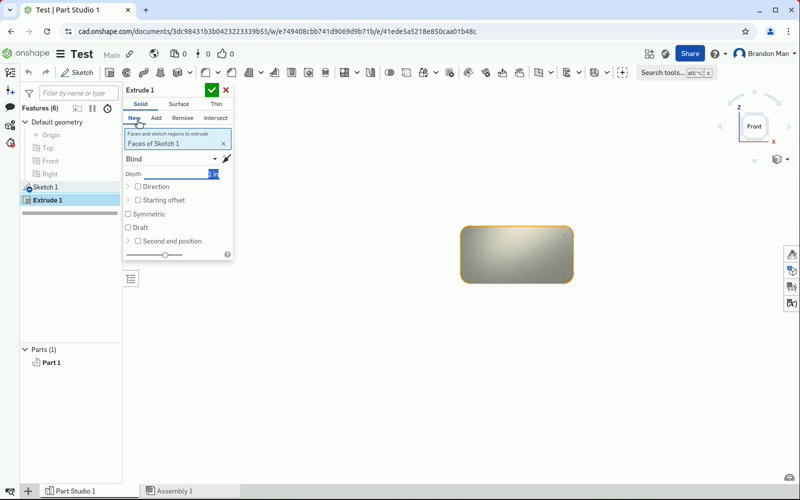
text(1.444)
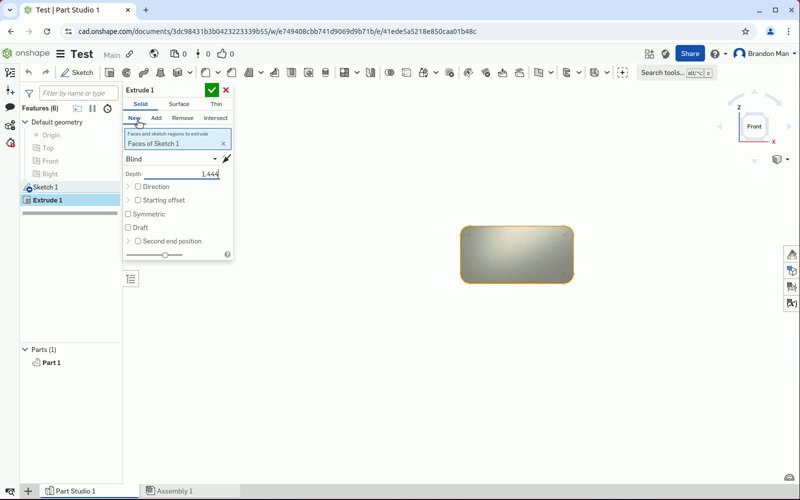
key(enter)
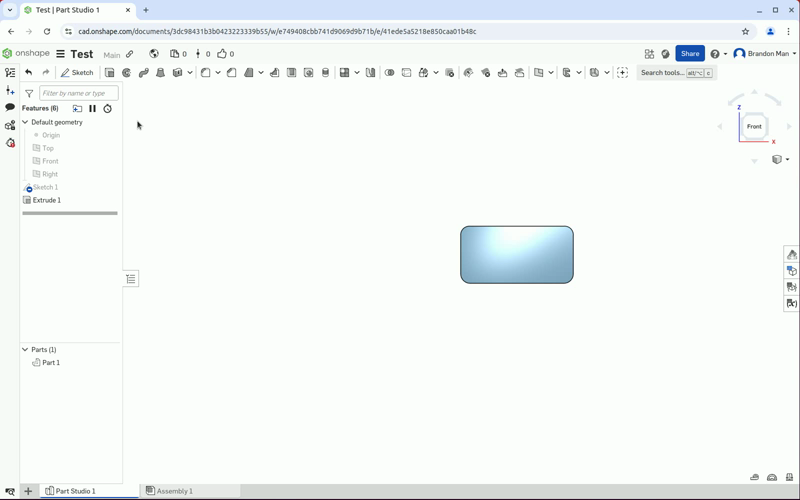
key(shift+h)
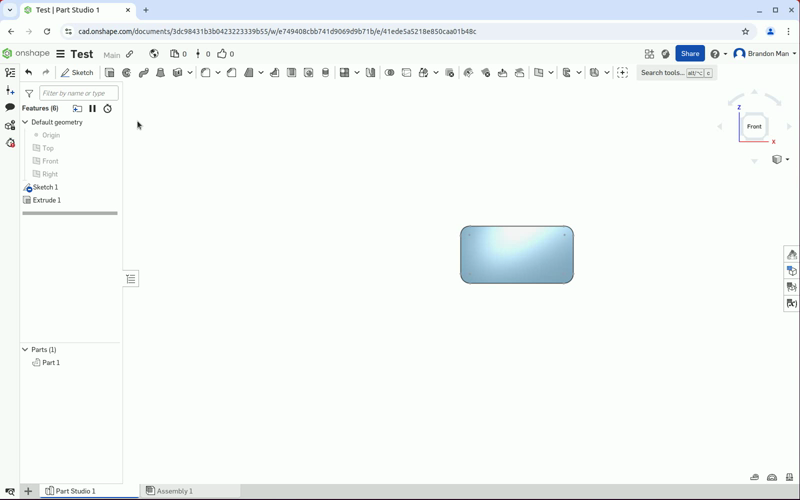
key(shift+h)
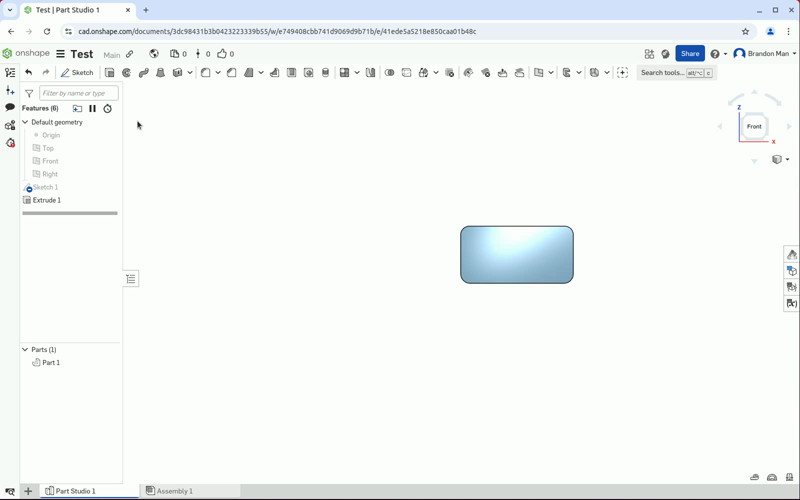
mouse_move(73, 189)
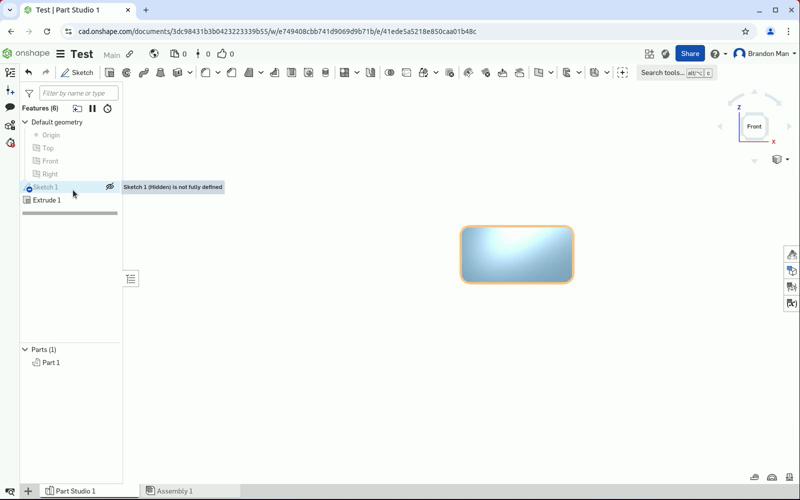
click(73, 189)
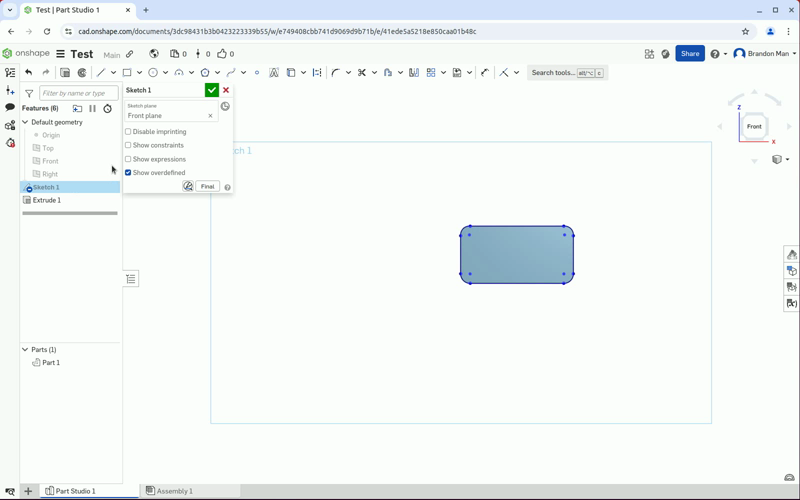
mouse_move(229, 92)
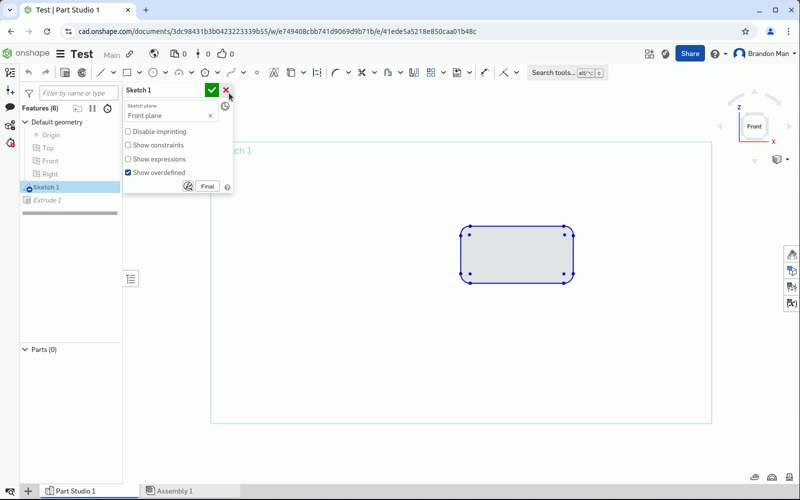
click(229, 92)
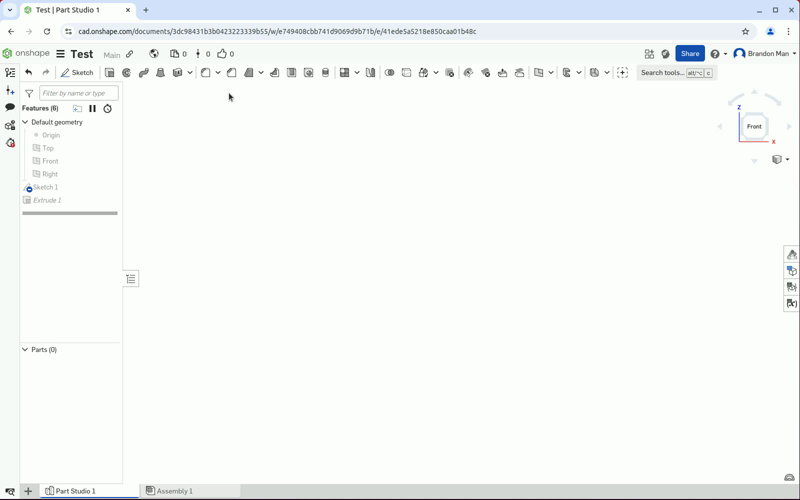
mouse_move(541, 75)
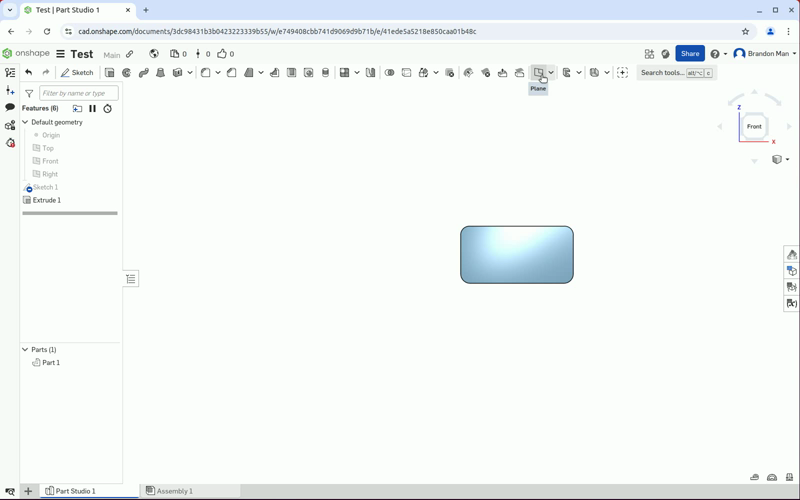
click(541, 75)
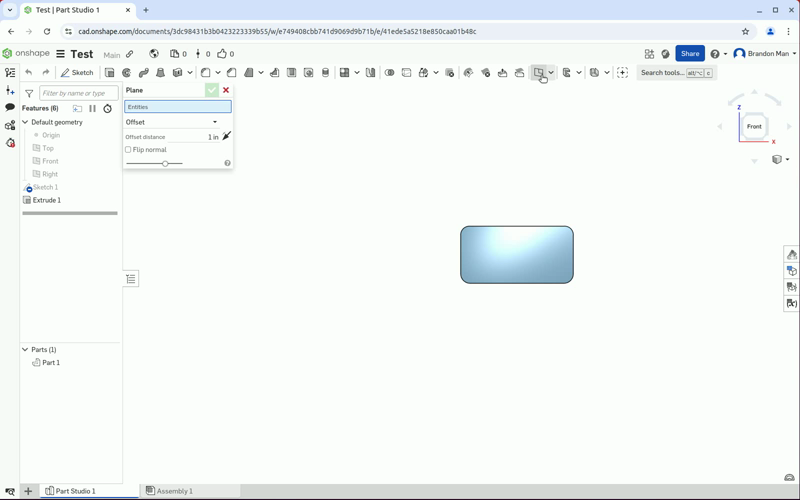
mouse_move(73, 163)
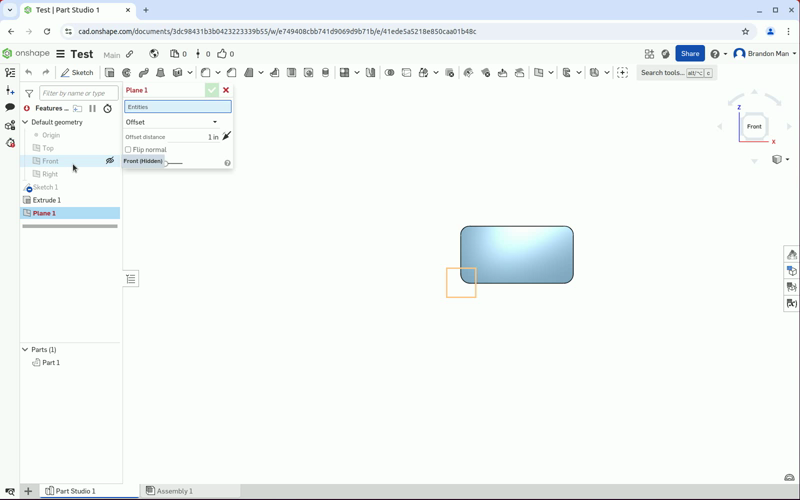
click(73, 163)
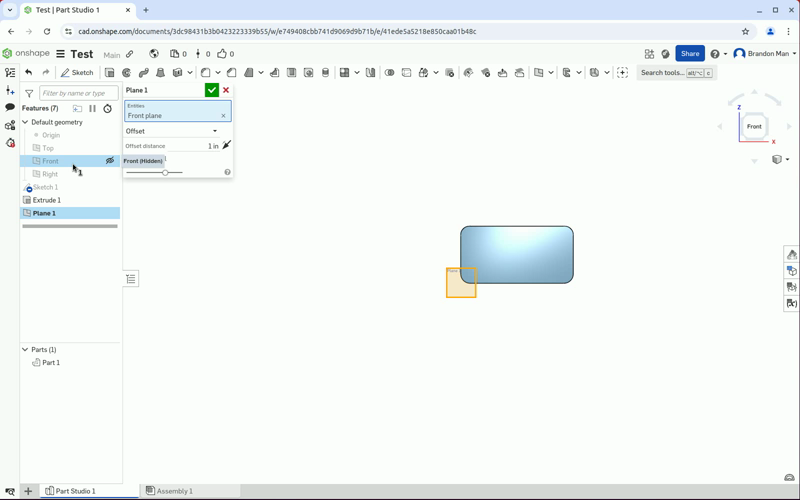
key(tab, 2)
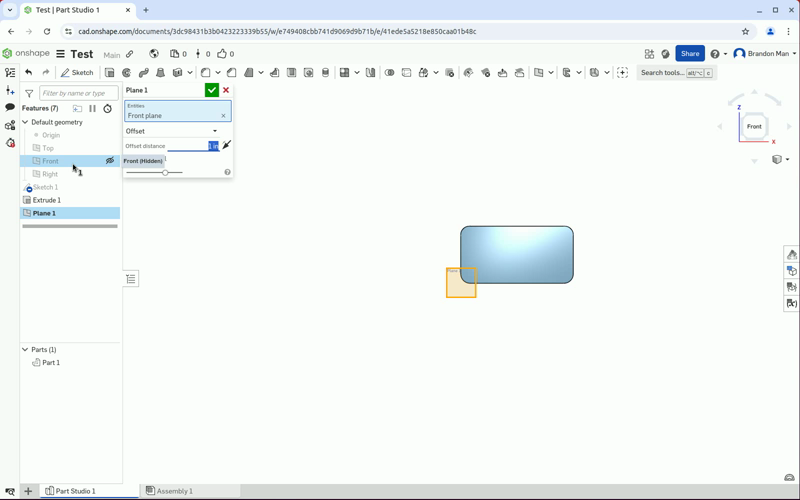
text(1.448)
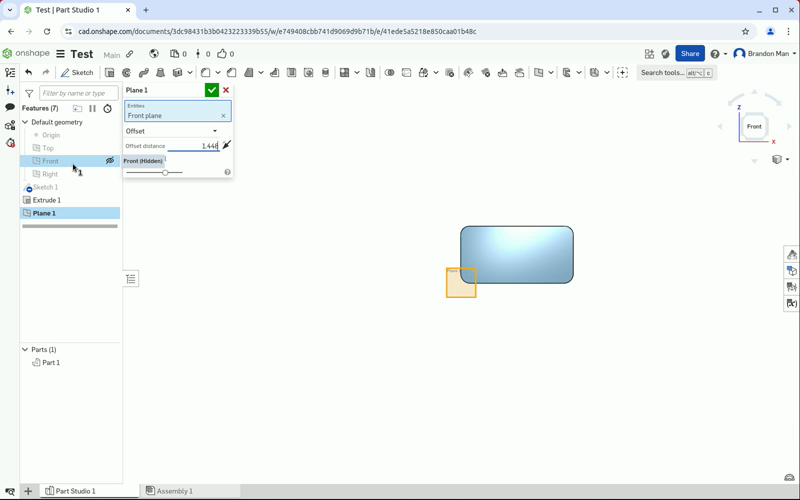
key(enter, 2)
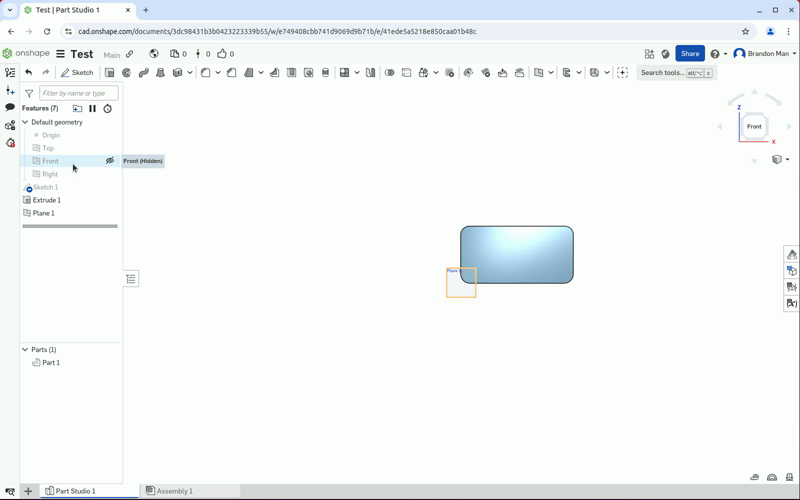
key(shift+s)
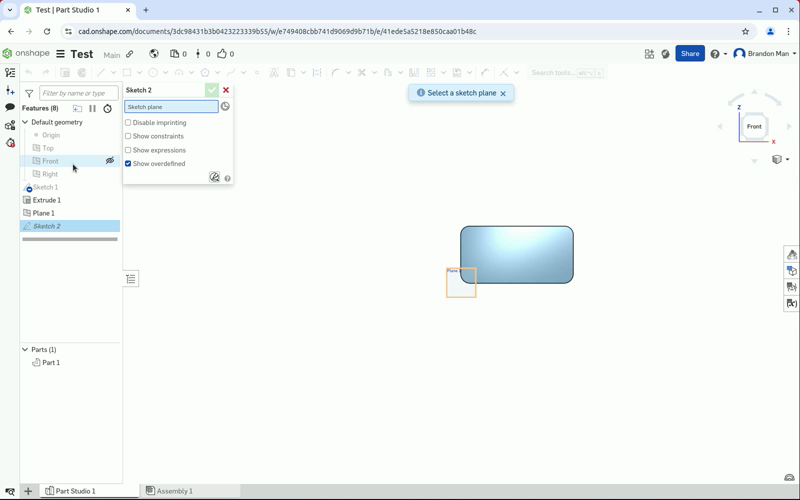
mouse_move(73, 215)
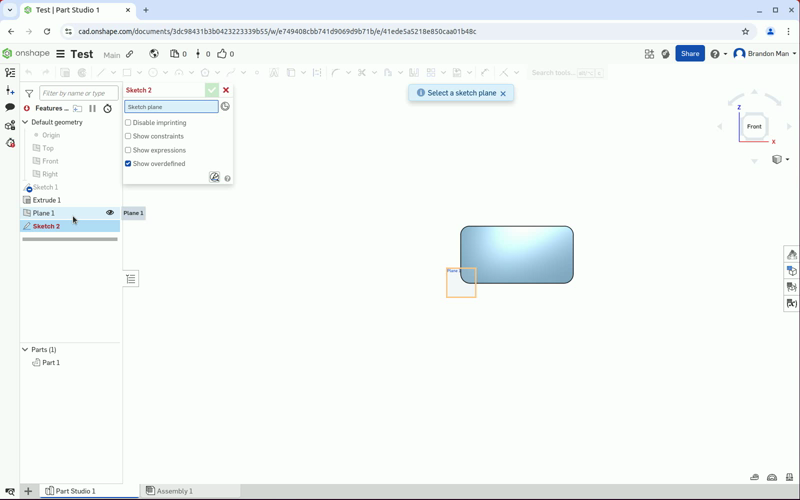
click(73, 215)
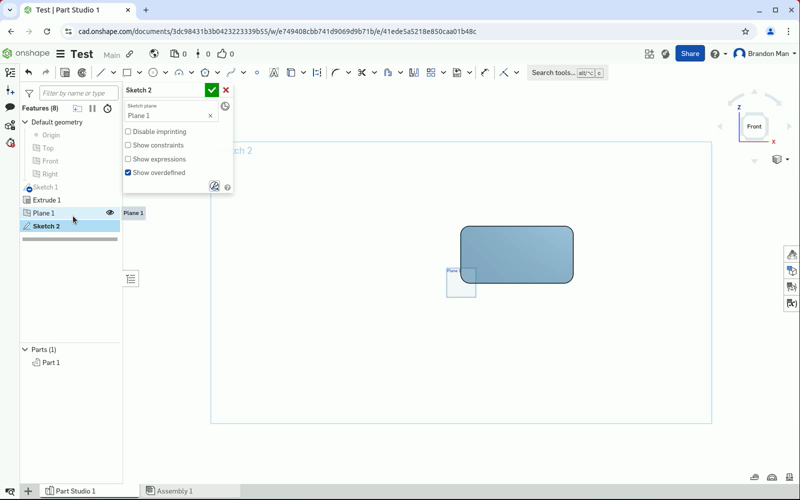
mouse_move(73, 352)
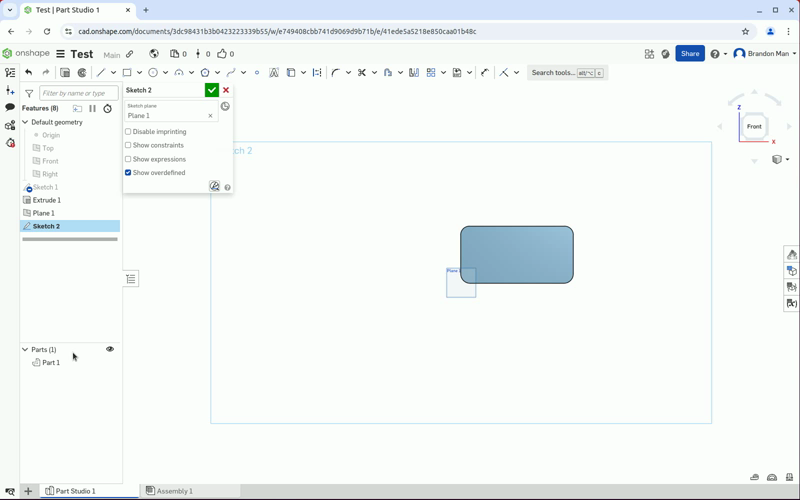
key(y)
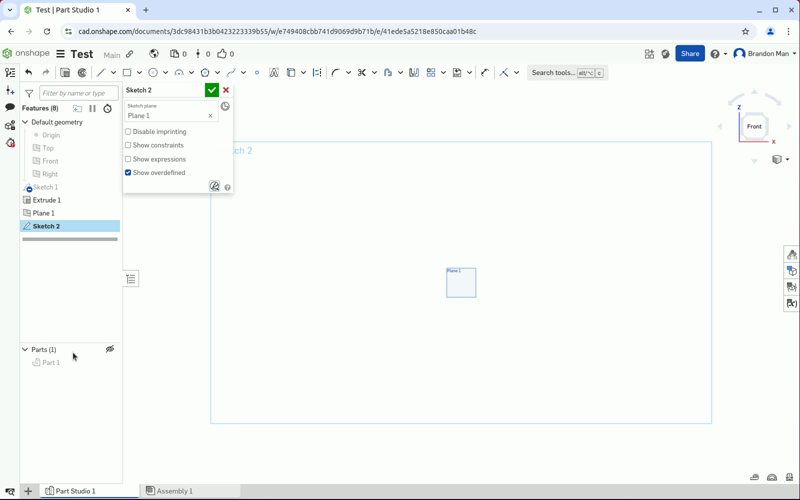
key(a)
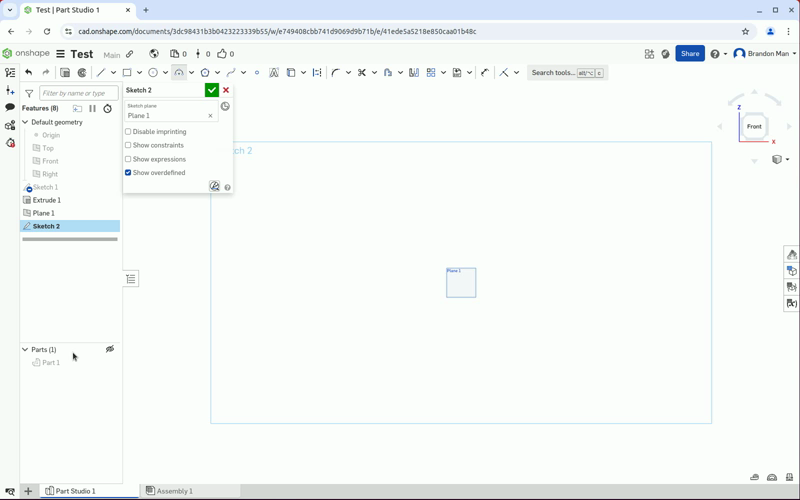
key_down(shift)
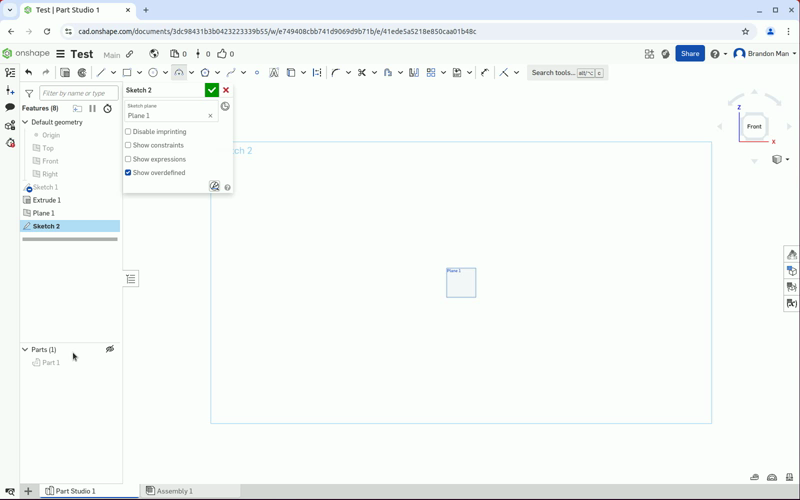
mouse_move(463, 271)
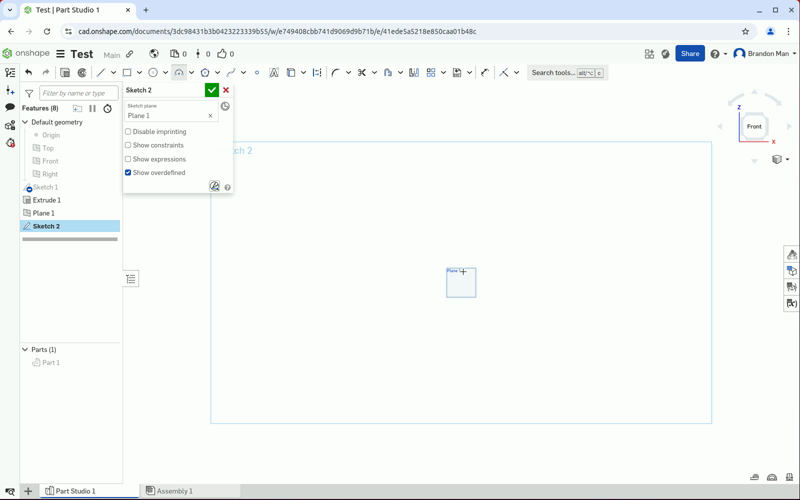
click(463, 271)
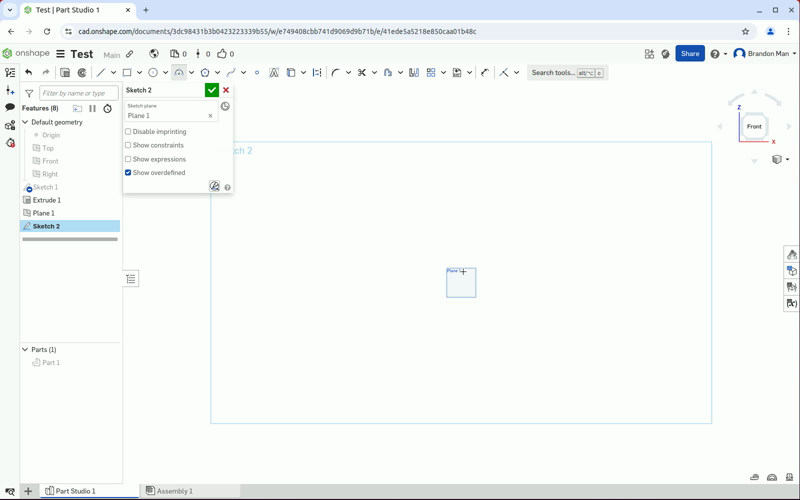
key_up(shift)
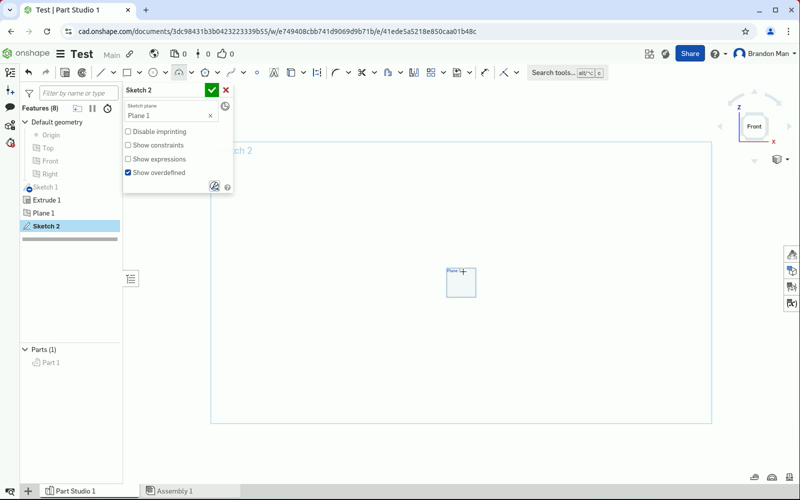
key_down(shift)
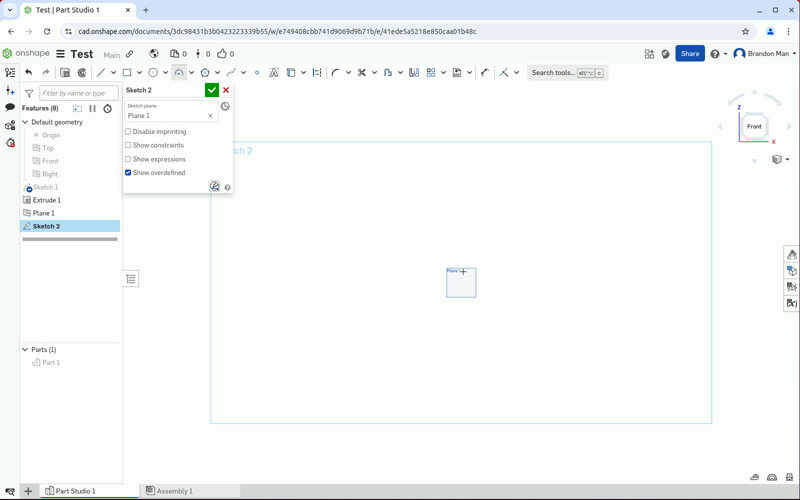
mouse_move(472, 280)
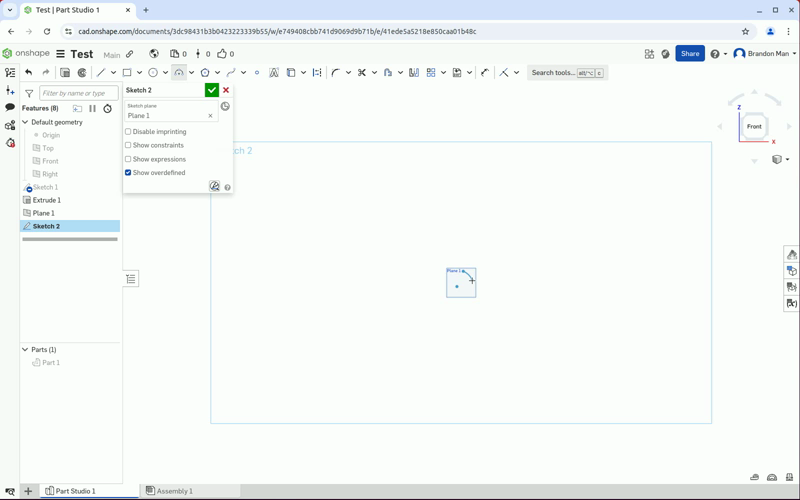
click(472, 280)
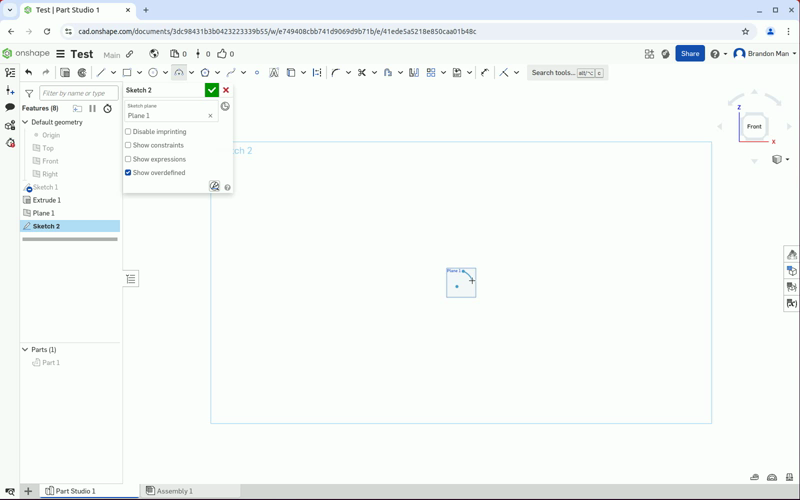
mouse_move(465, 277)
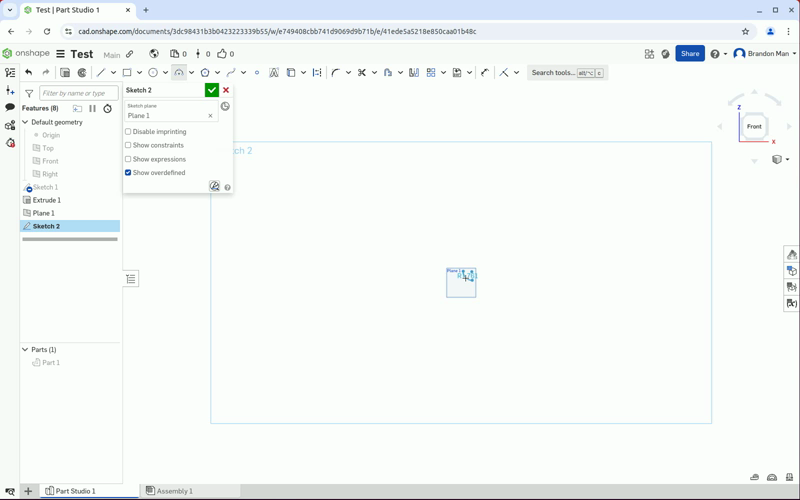
click(465, 277)
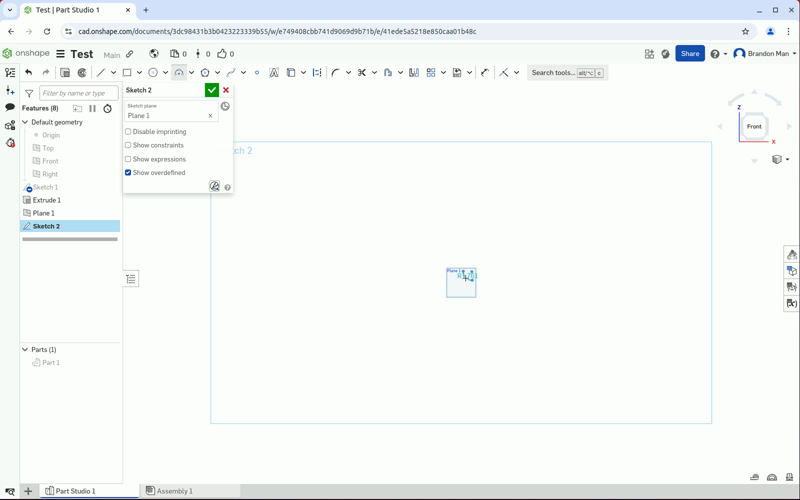
key_up(shift)
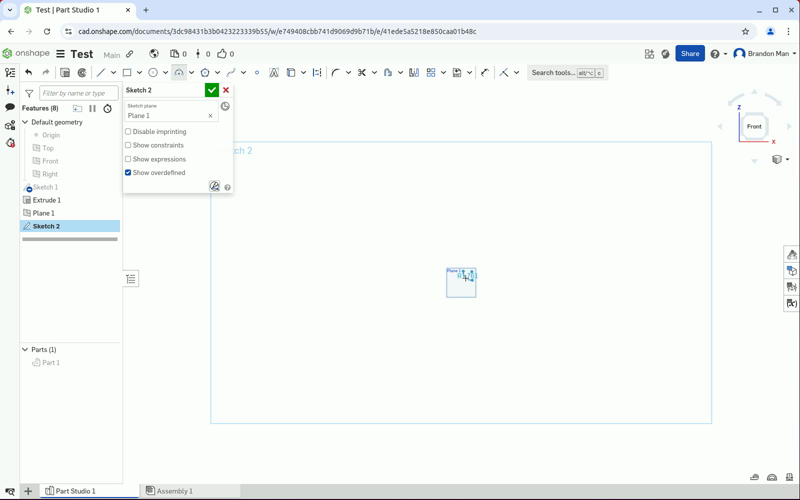
key(esc)
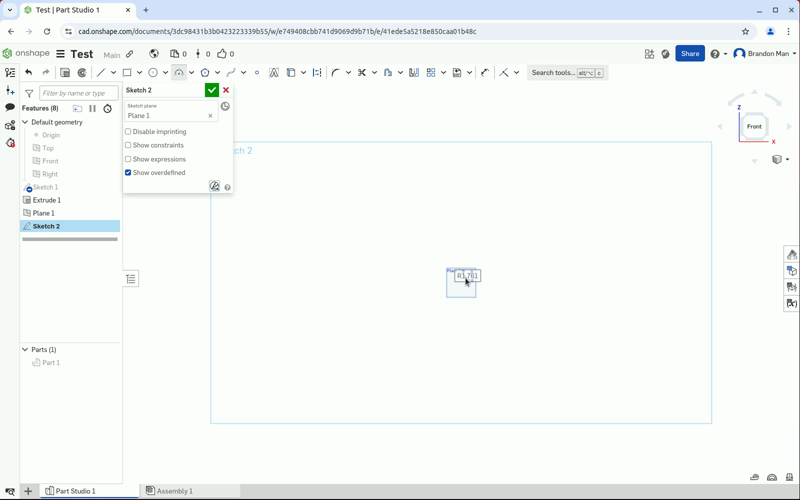
key(l)
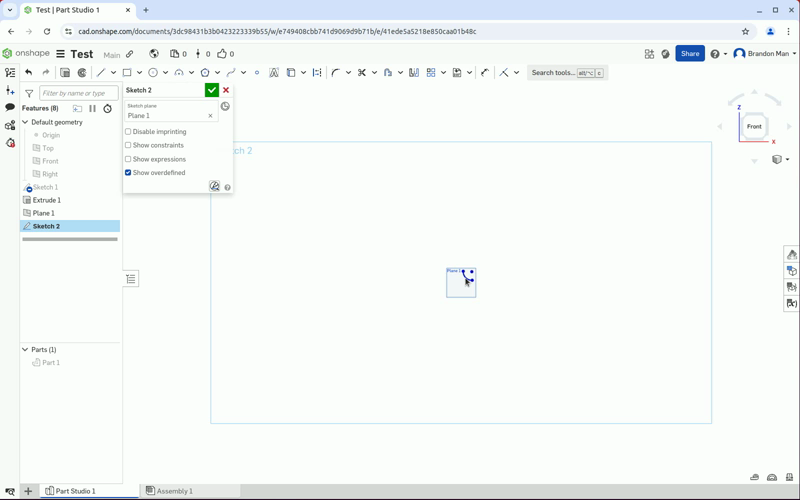
mouse_move(472, 280)
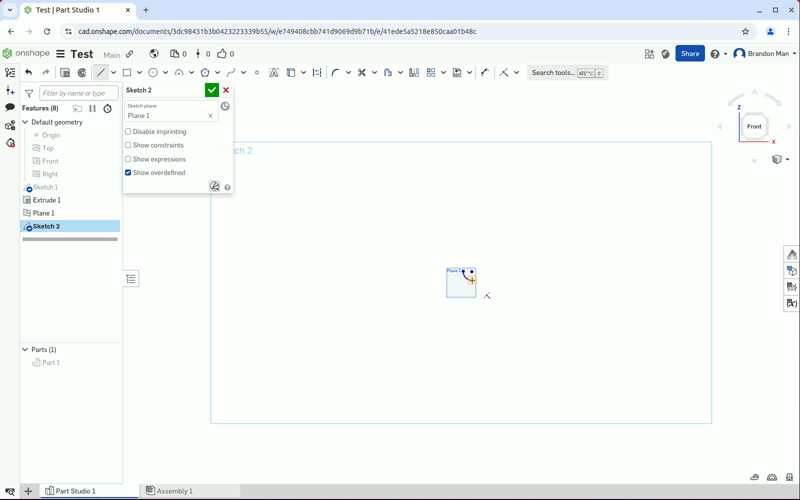
click(472, 280)
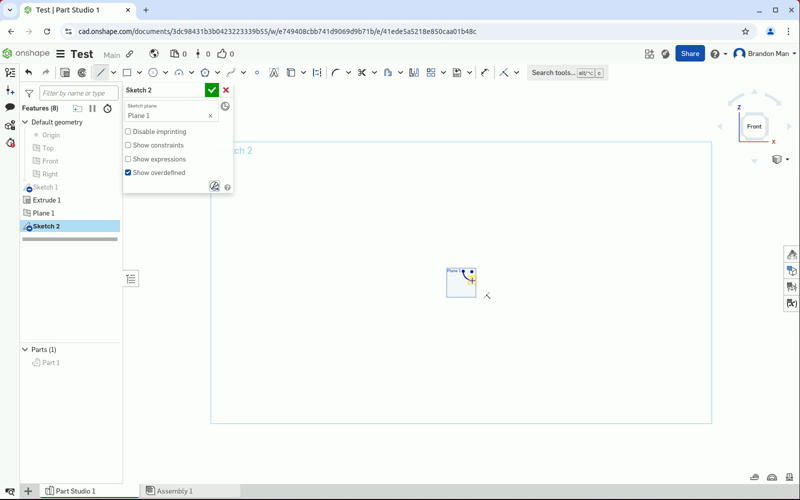
key_down(shift)
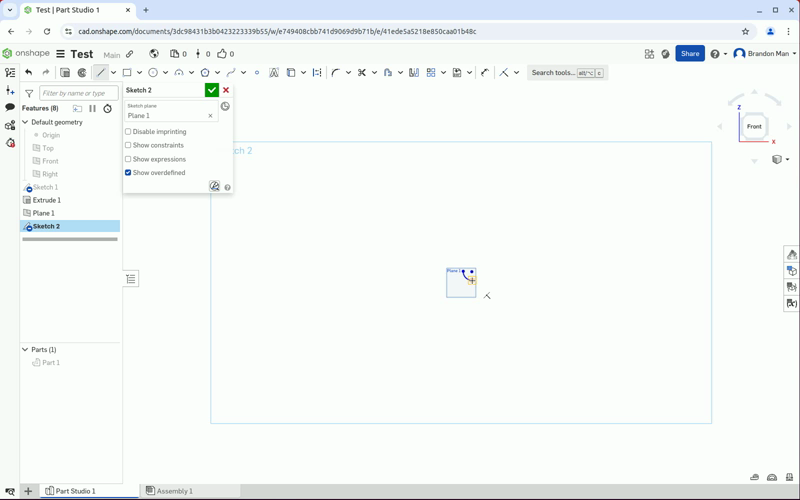
mouse_move(502, 280)
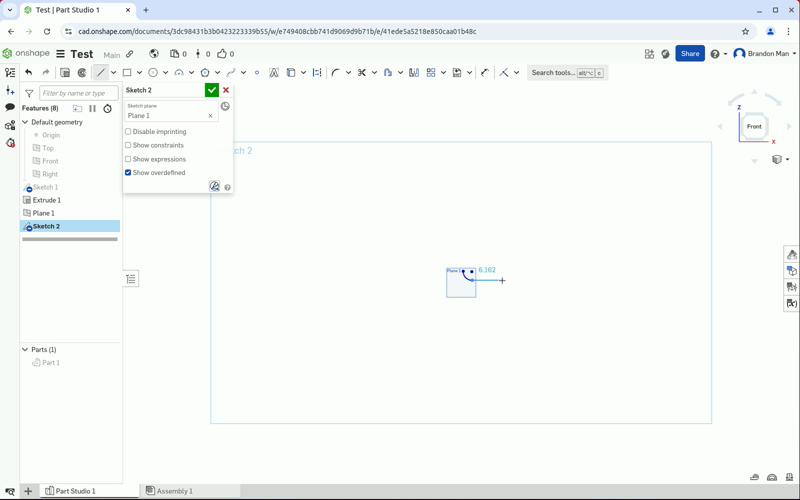
mouse_move(517, 280)
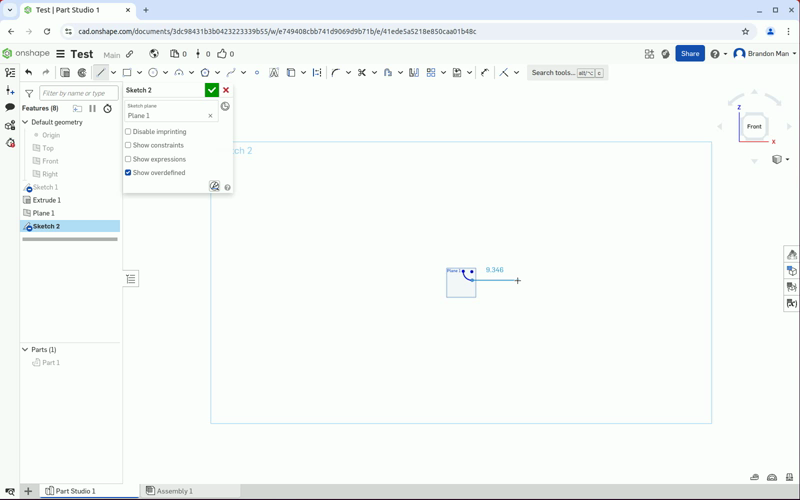
click(517, 280)
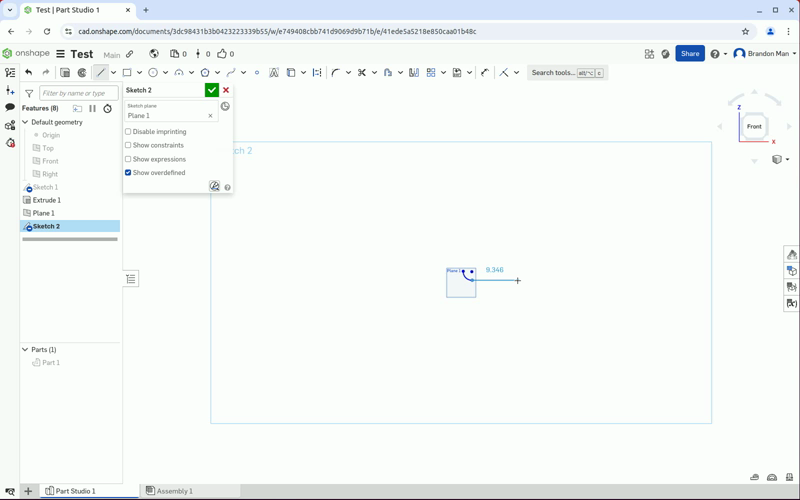
key_up(shift)
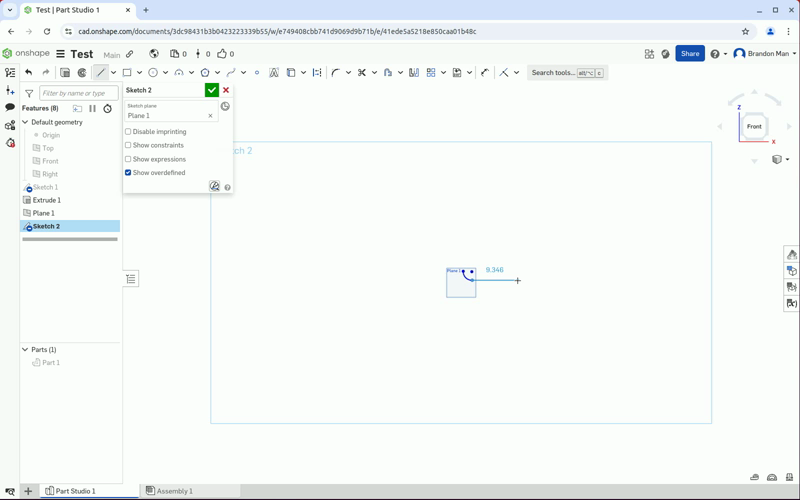
key_down(shift)
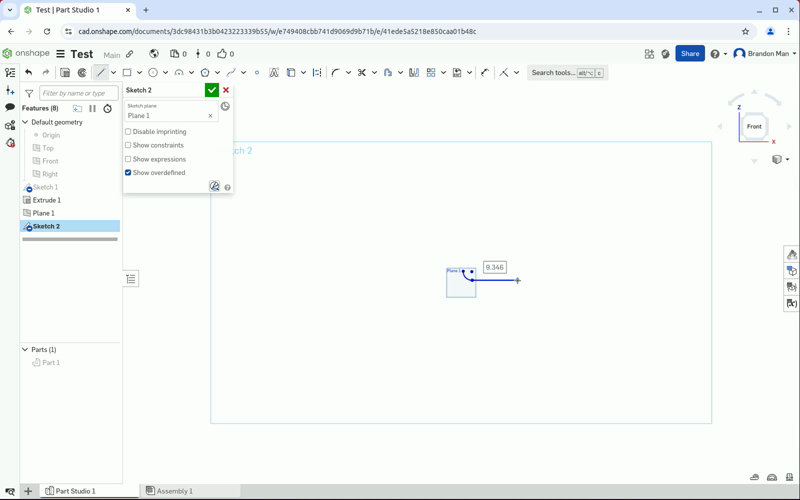
mouse_move(547, 280)
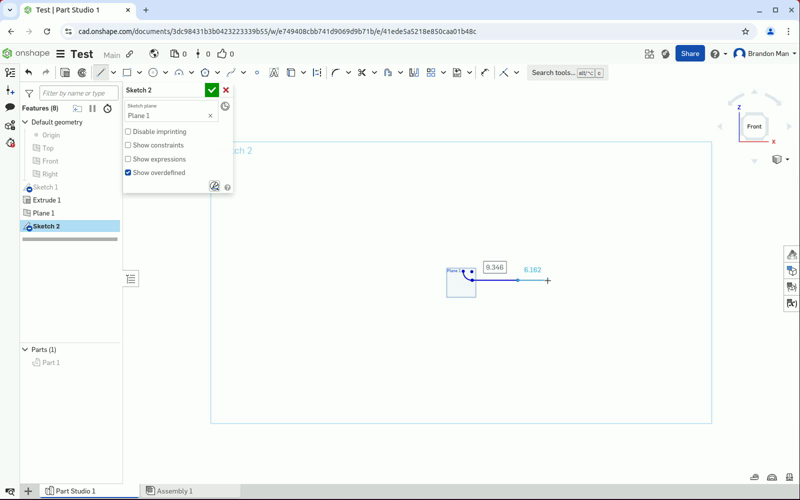
mouse_move(561, 280)
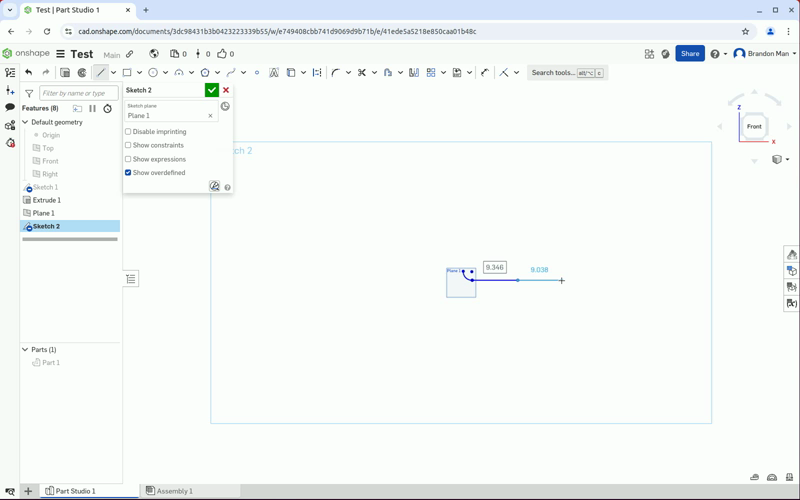
click(561, 280)
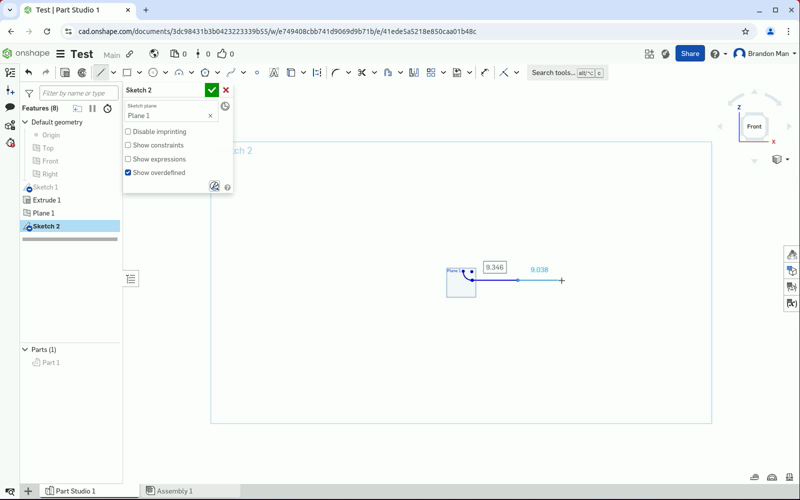
key_up(shift)
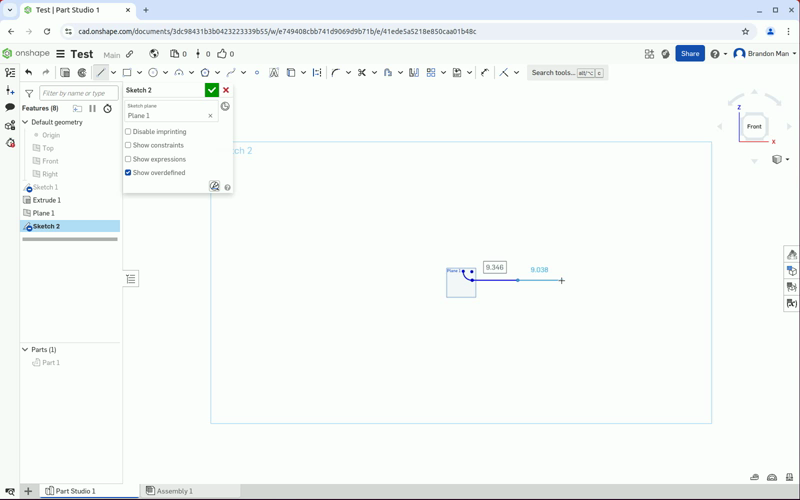
key(esc)
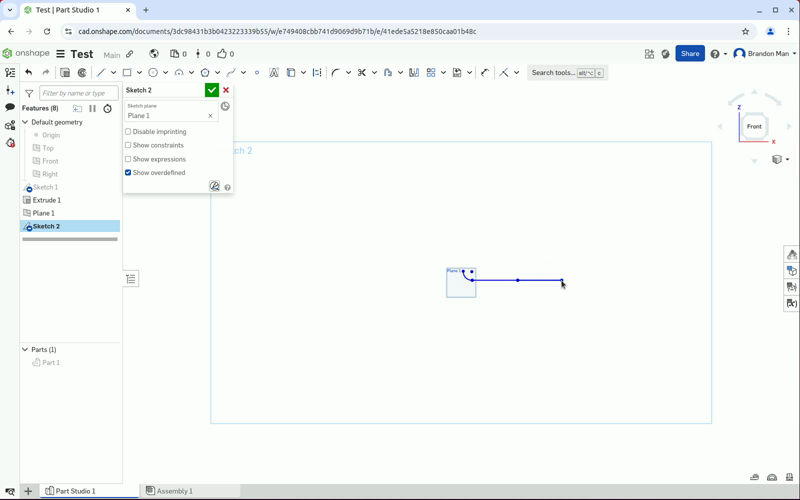
key(a)
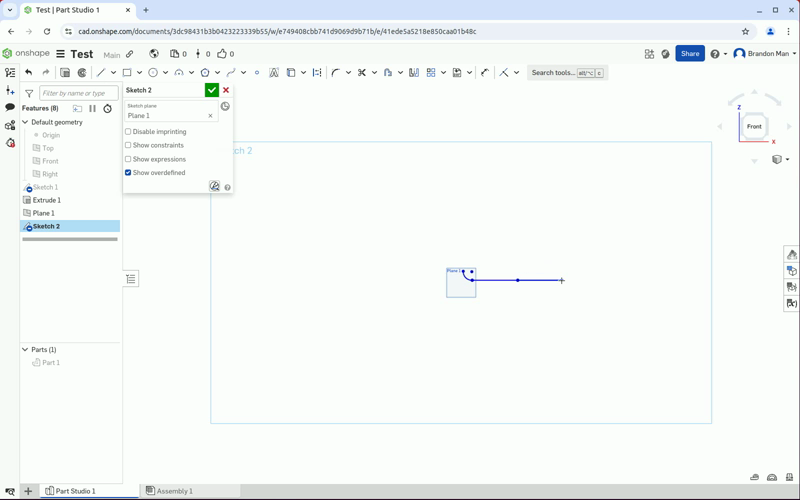
mouse_move(561, 280)
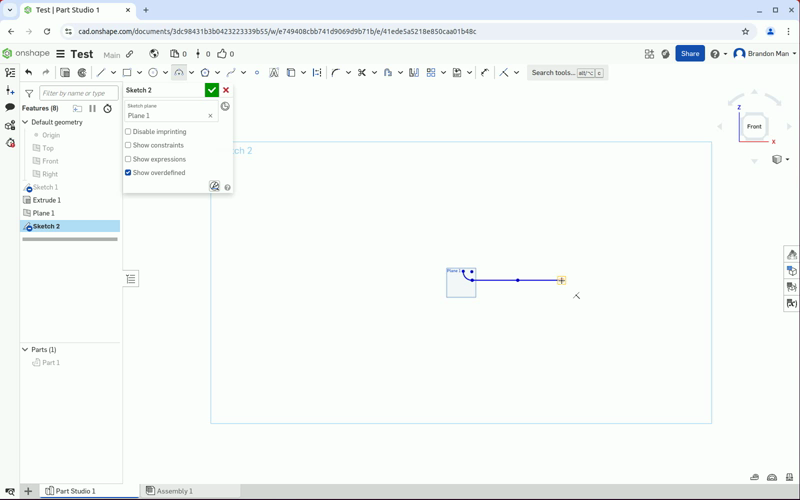
click(561, 280)
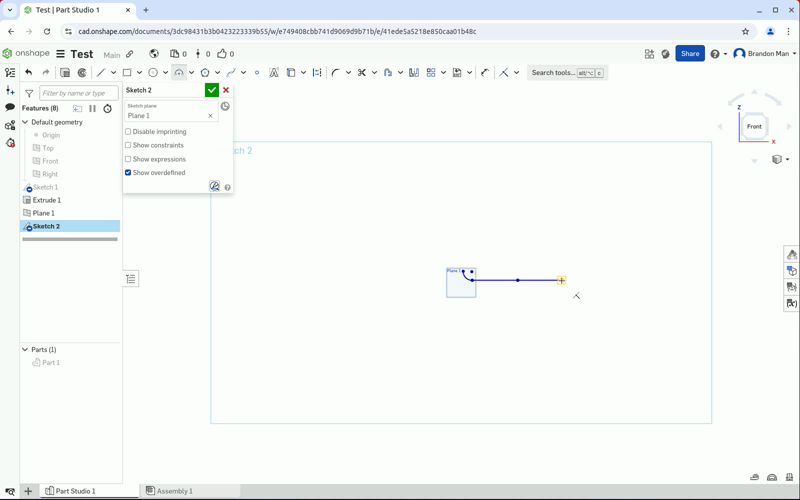
key_down(shift)
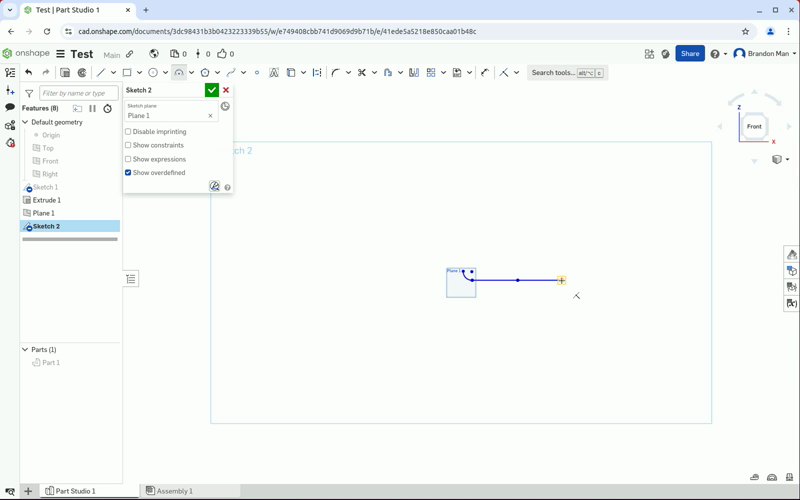
mouse_move(570, 271)
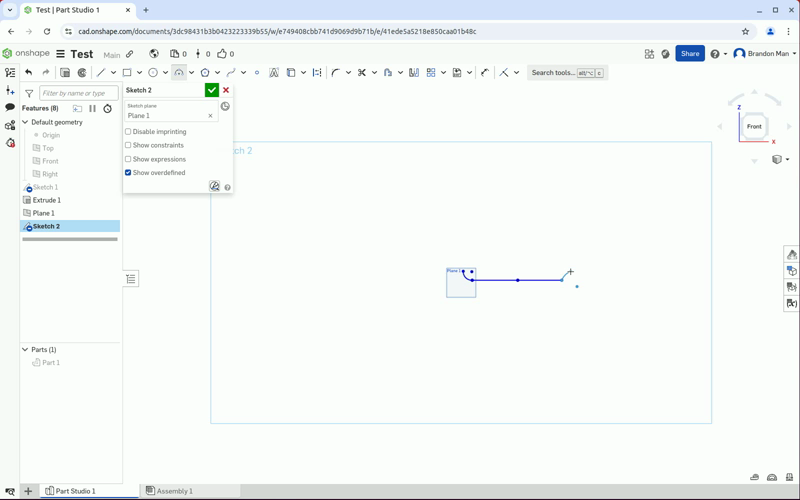
click(570, 271)
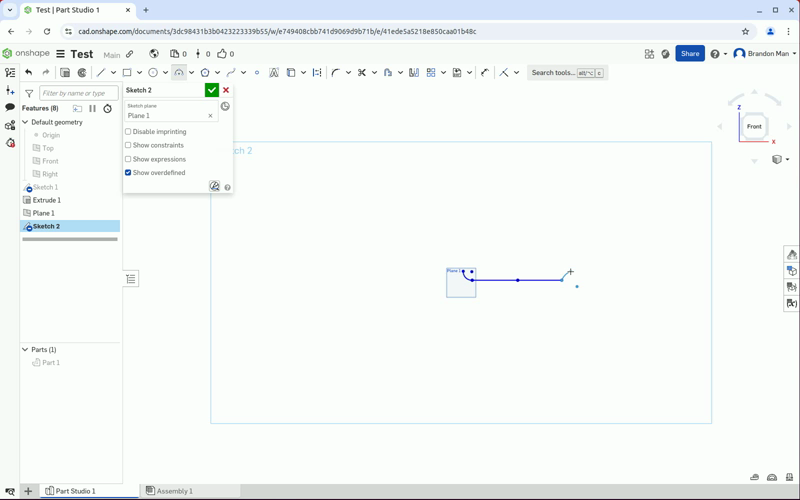
mouse_move(568, 277)
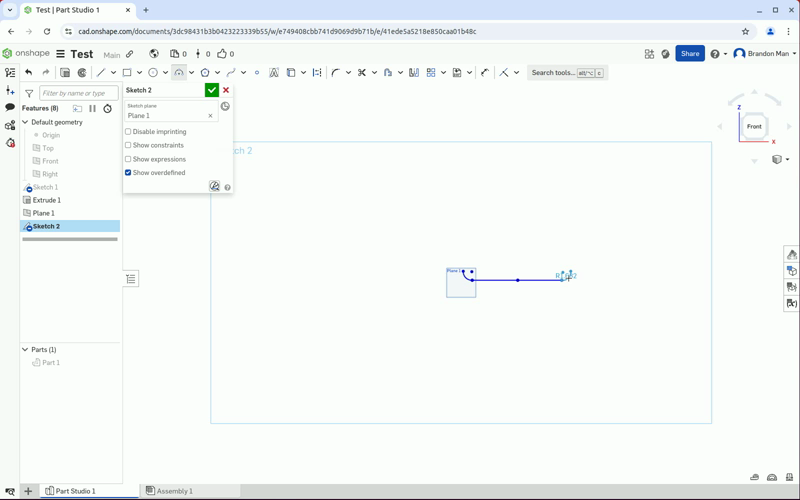
click(568, 277)
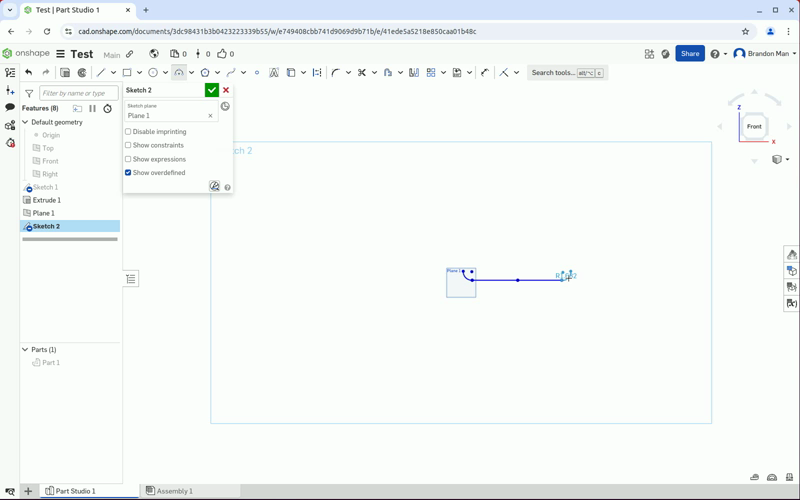
key_up(shift)
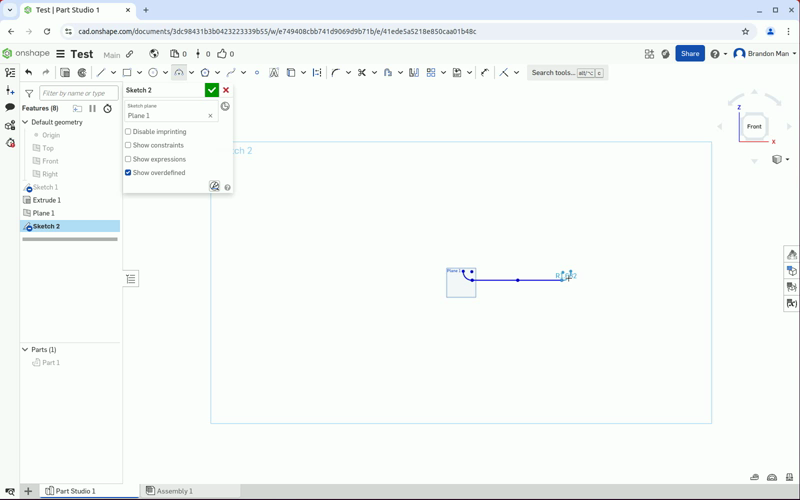
key(esc)
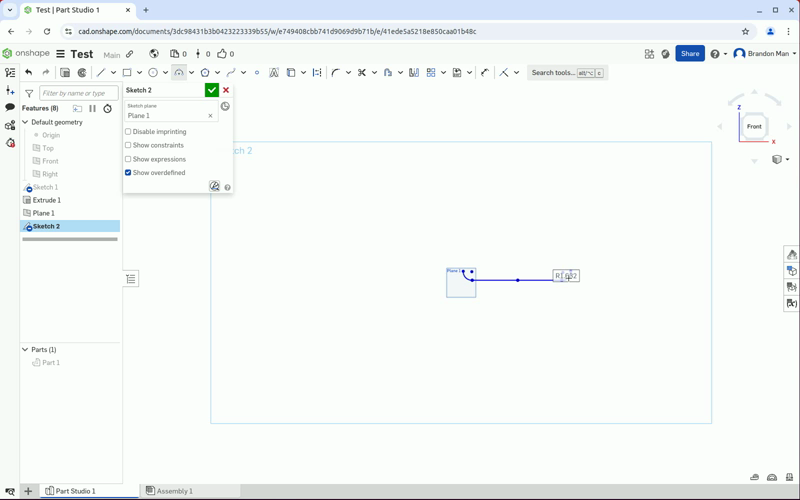
key(l)
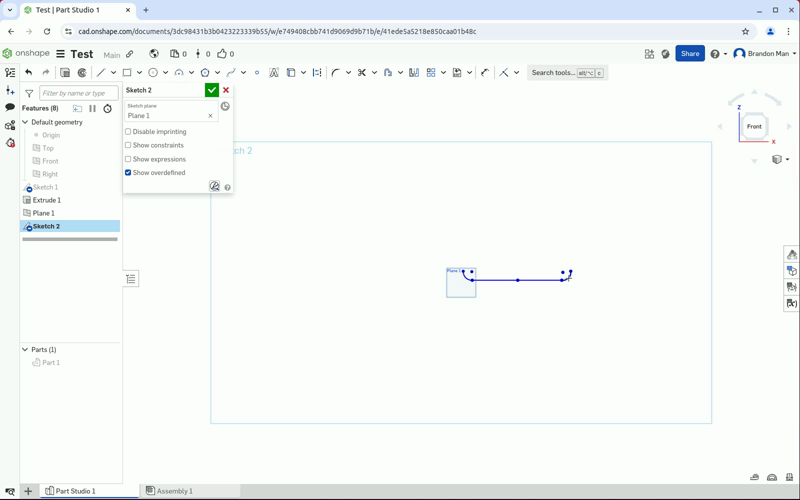
mouse_move(570, 271)
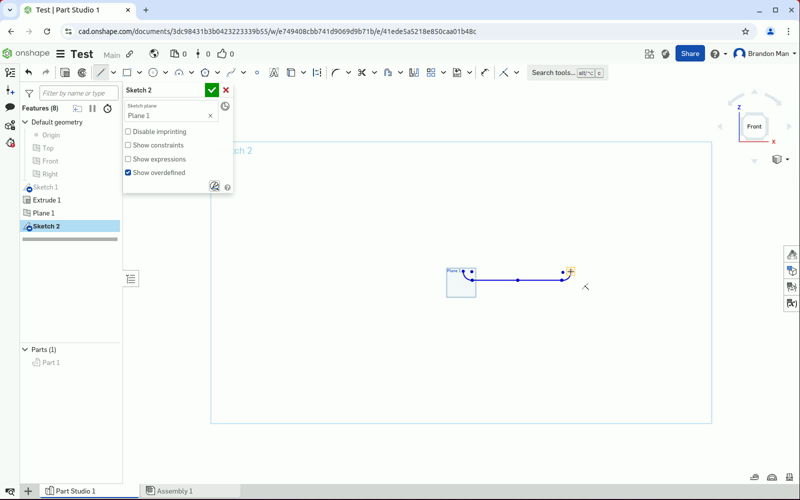
click(570, 271)
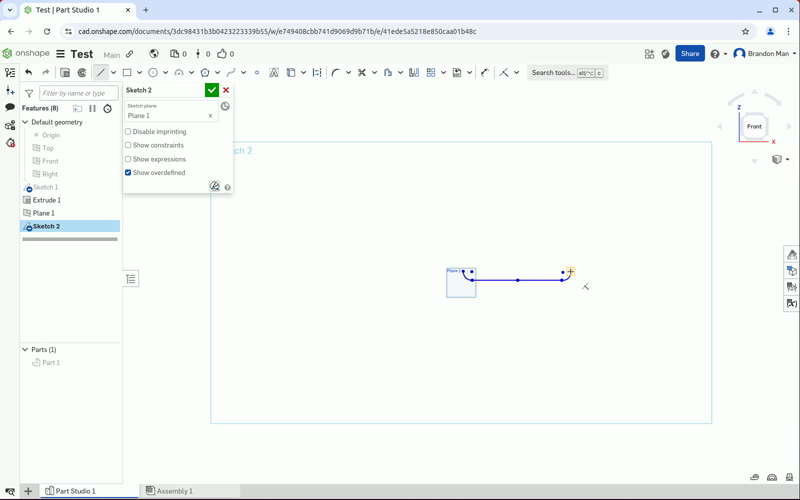
key_down(shift)
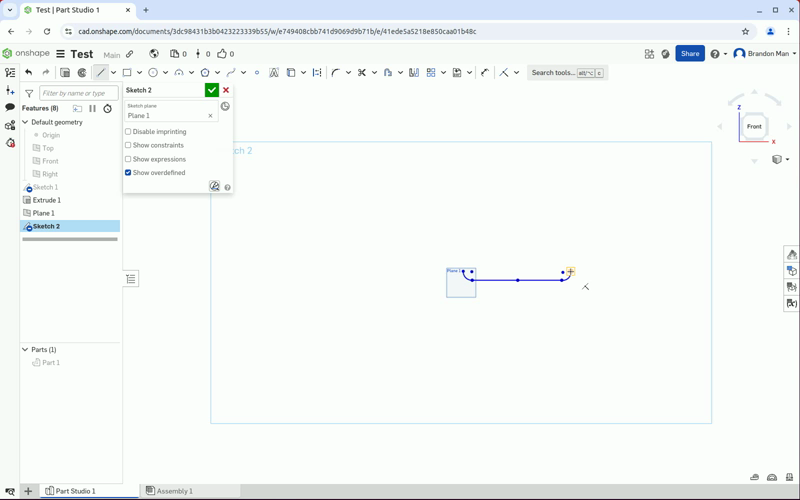
mouse_move(589, 271)
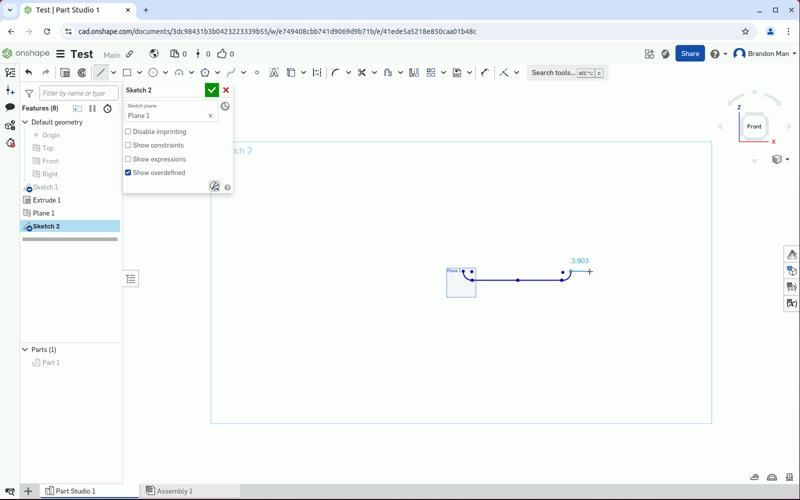
mouse_move(570, 255)
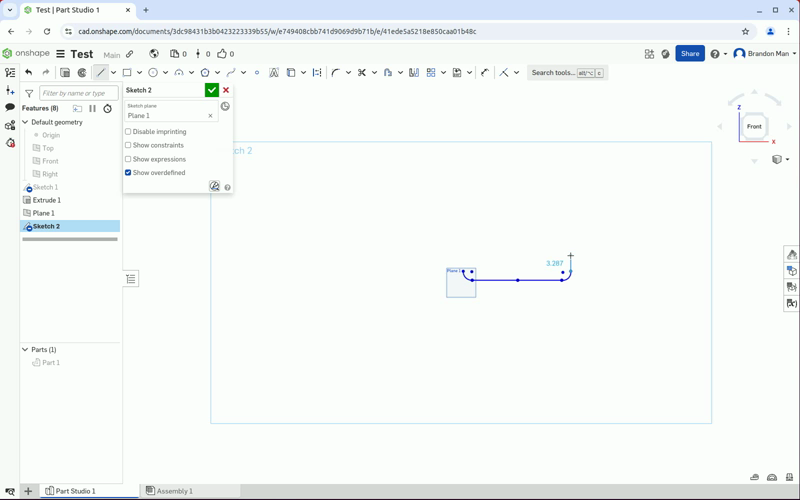
click(570, 255)
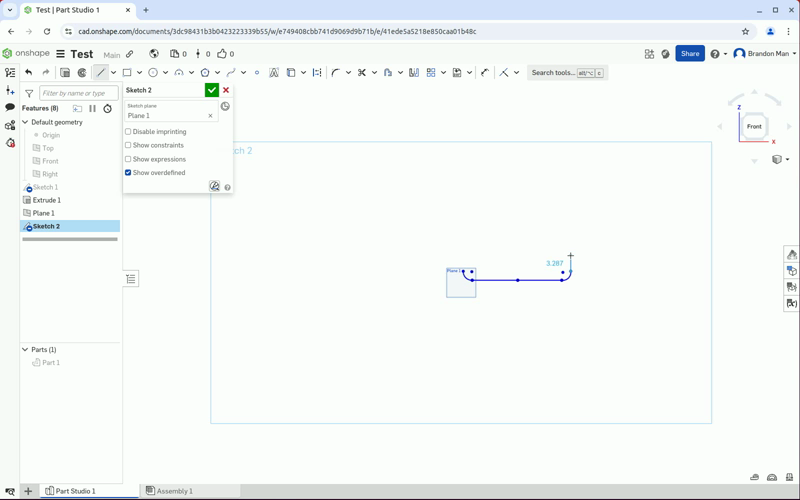
key_up(shift)
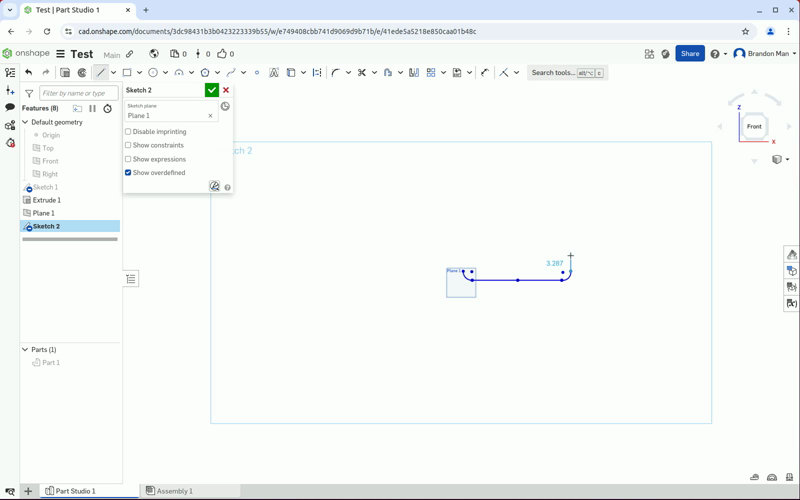
key_down(shift)
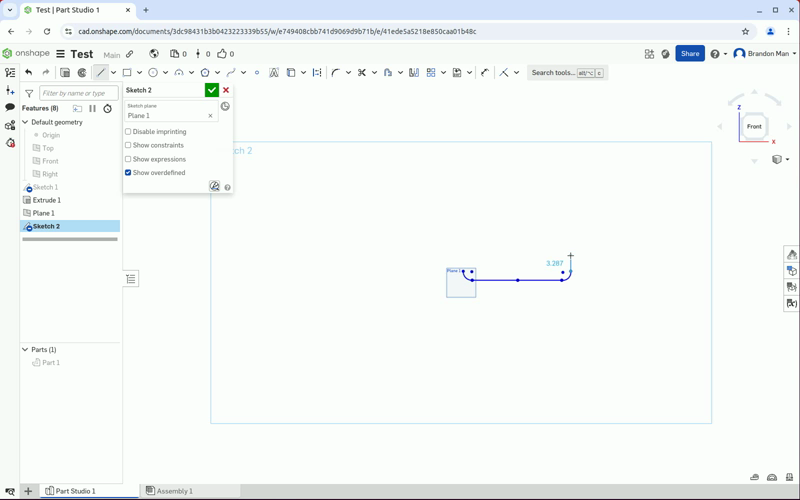
mouse_move(589, 255)
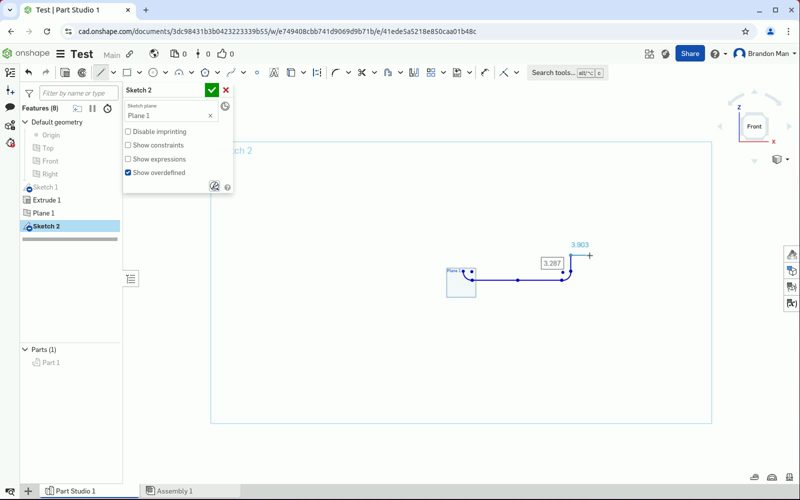
mouse_move(570, 238)
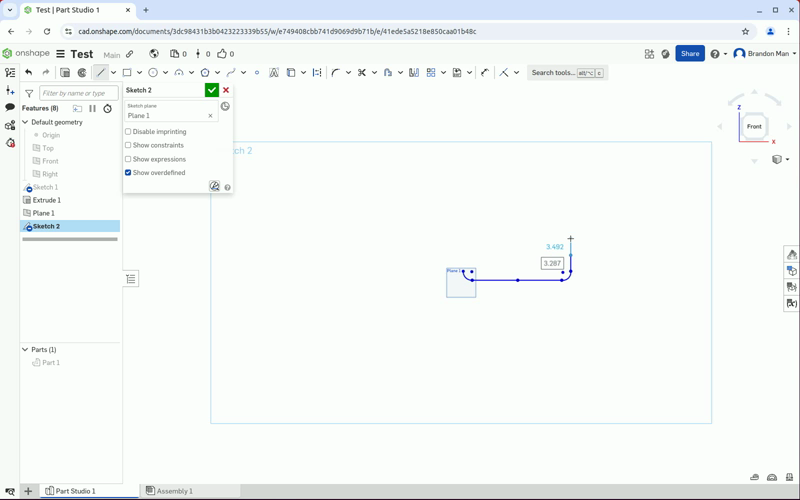
click(570, 238)
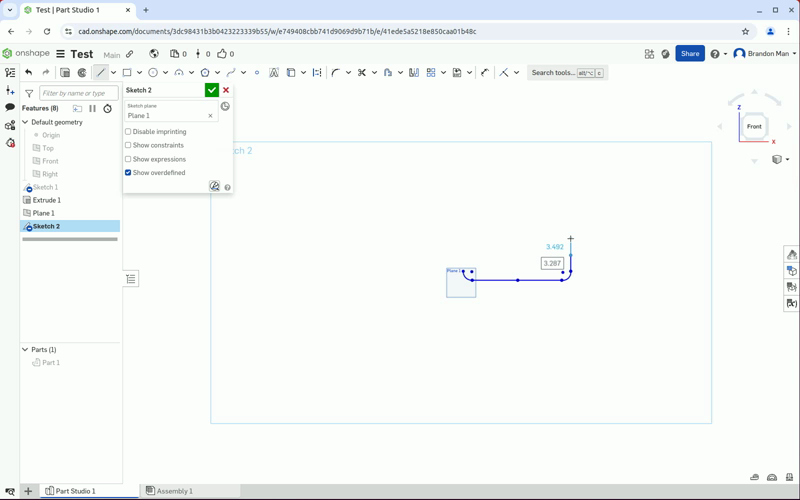
key_up(shift)
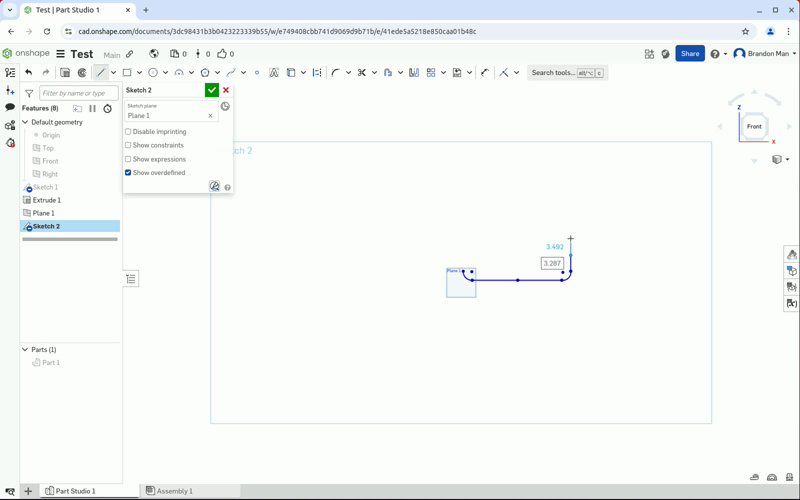
key(esc)
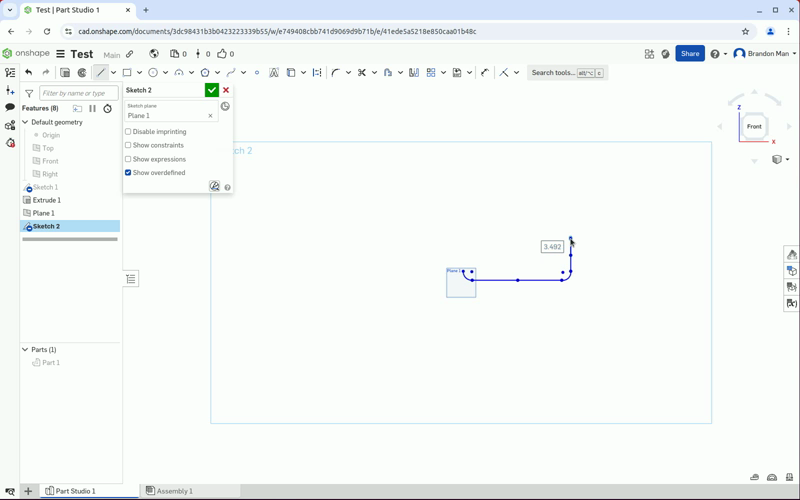
key(a)
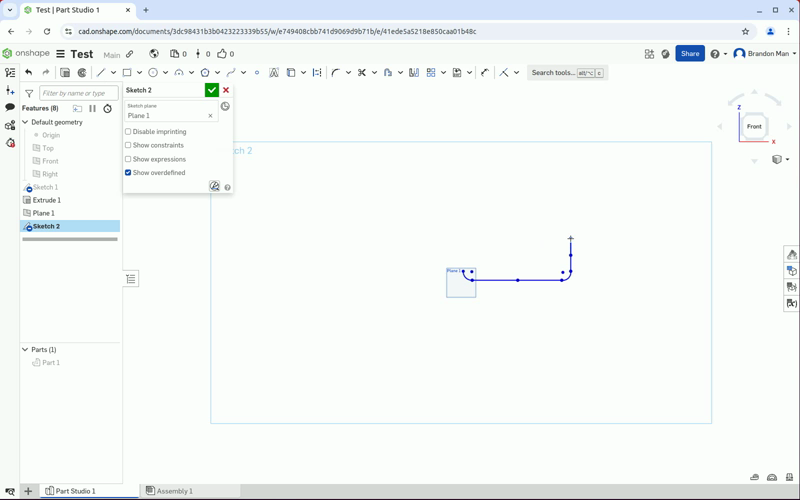
mouse_move(570, 238)
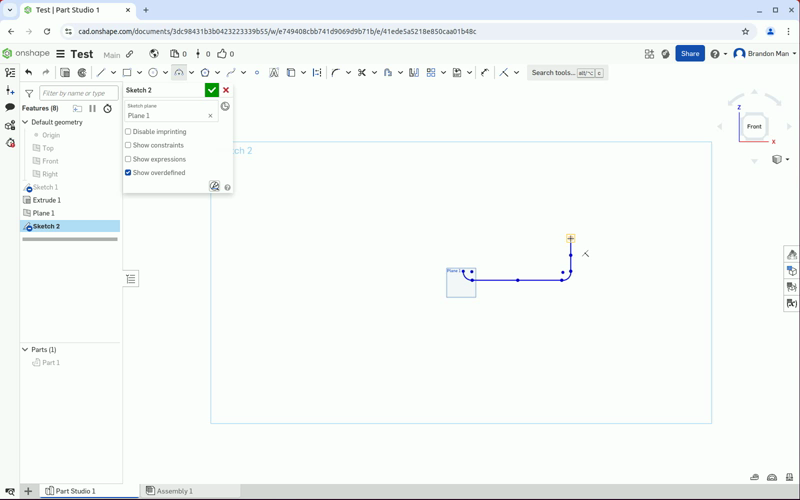
click(570, 238)
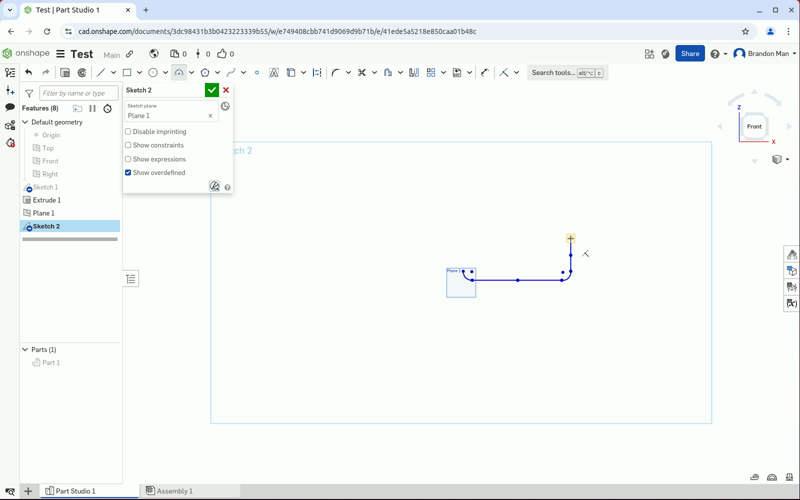
key_down(shift)
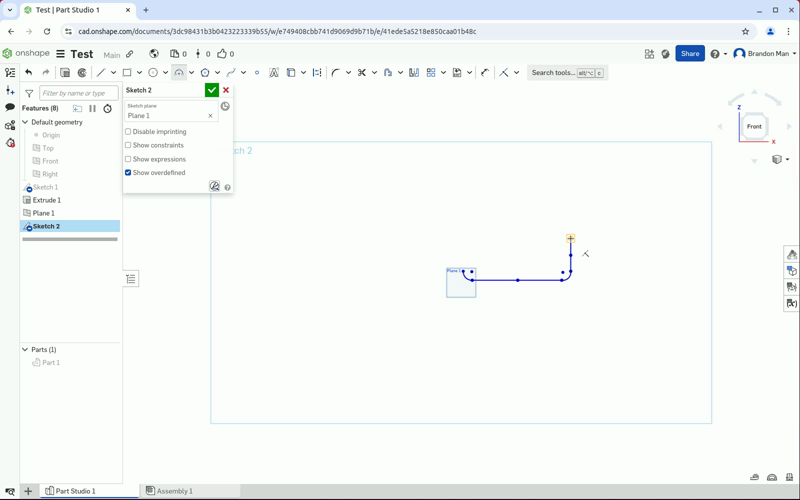
mouse_move(561, 229)
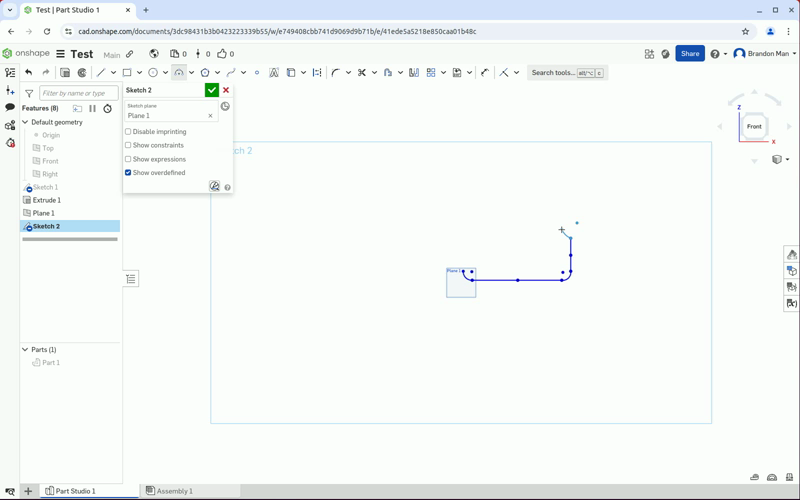
click(561, 229)
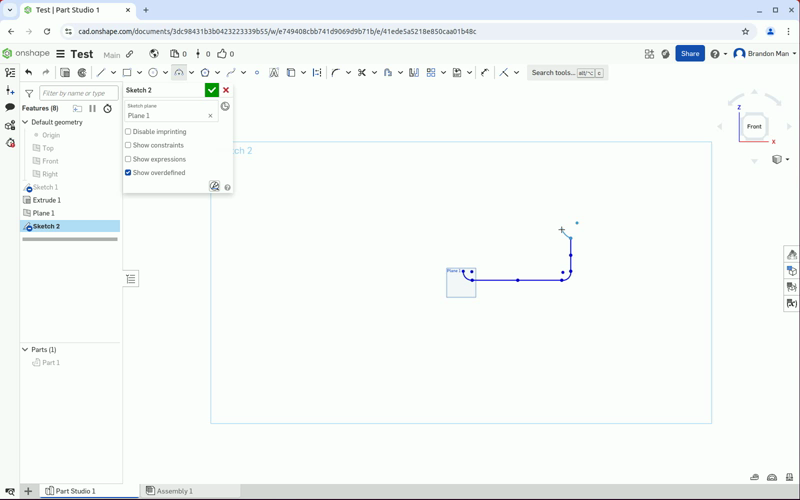
mouse_move(568, 231)
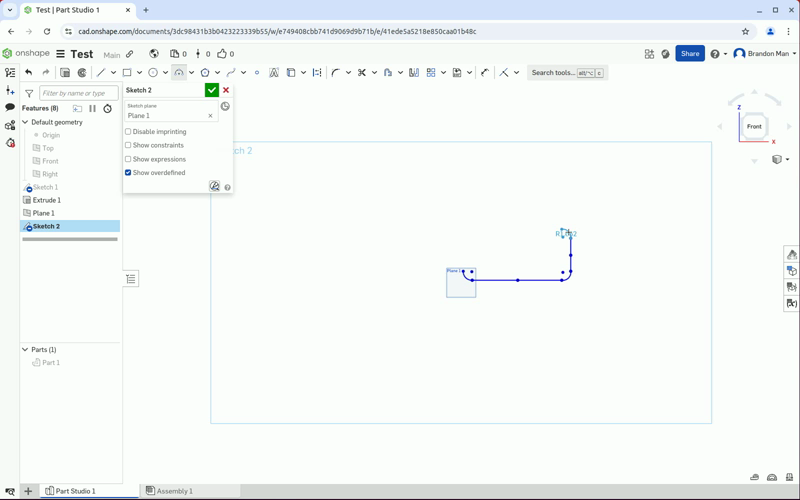
click(568, 231)
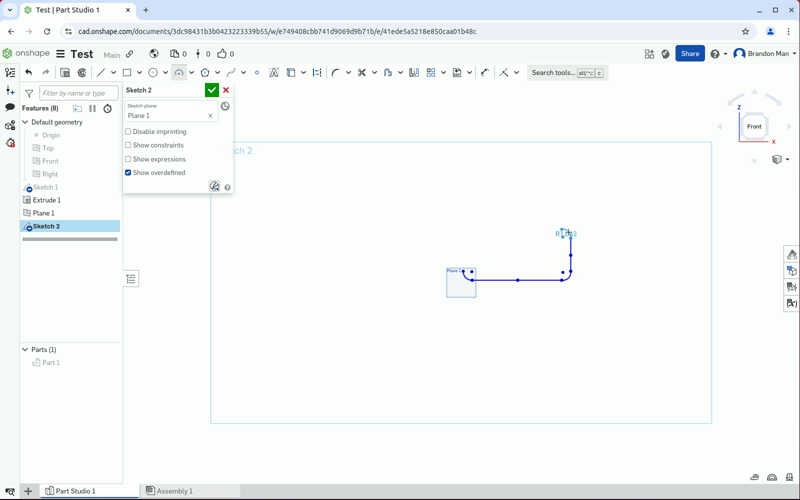
key_up(shift)
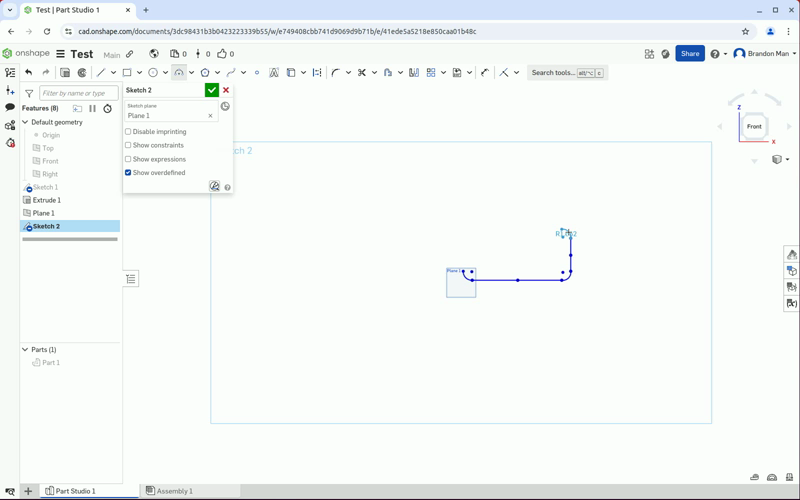
key(esc)
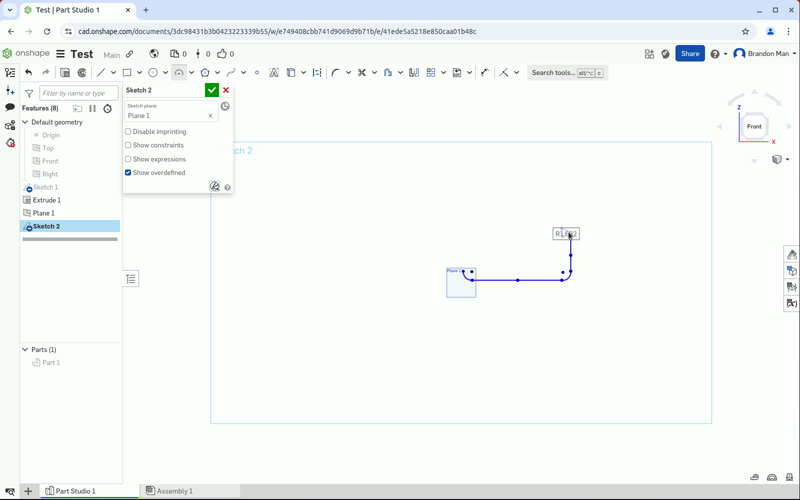
key(l)
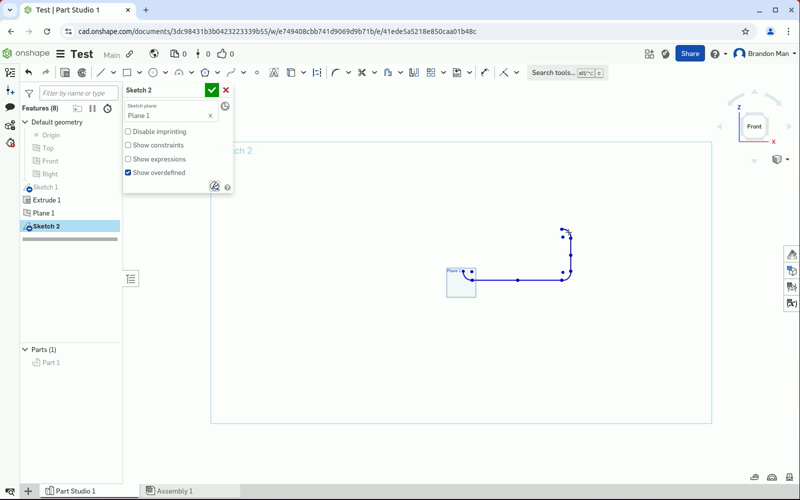
mouse_move(561, 229)
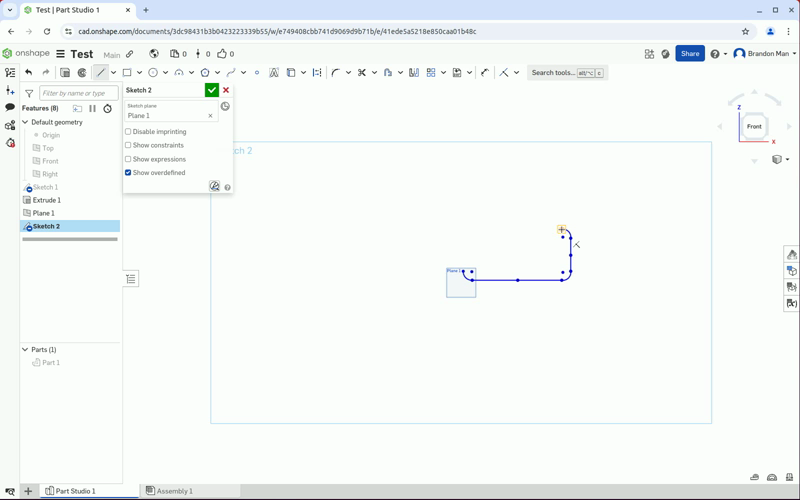
click(561, 229)
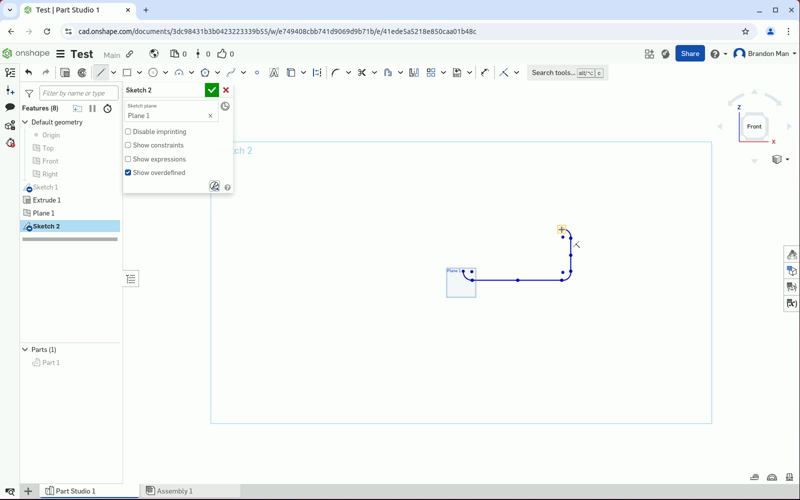
key_down(shift)
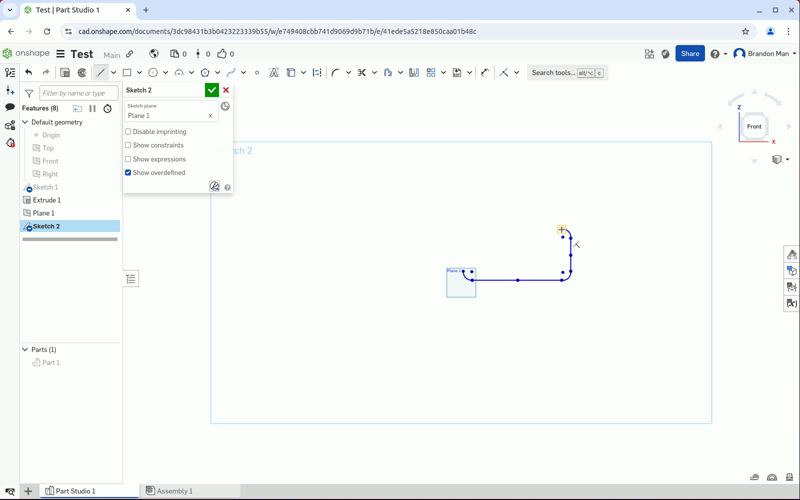
mouse_move(589, 229)
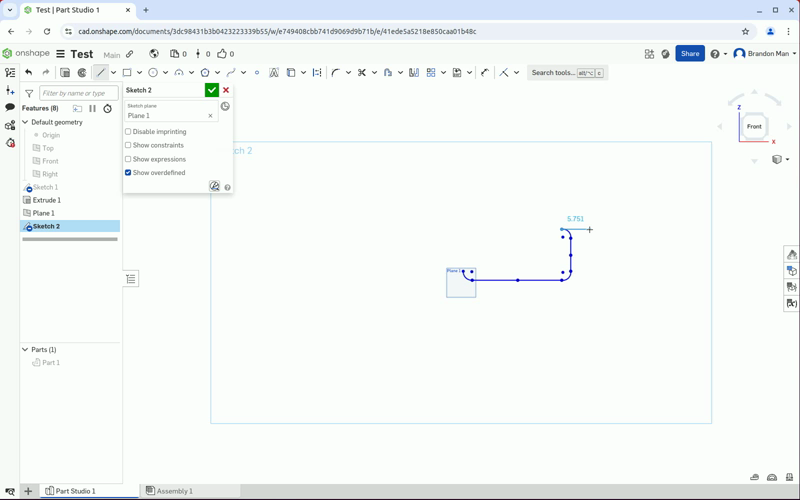
mouse_move(517, 229)
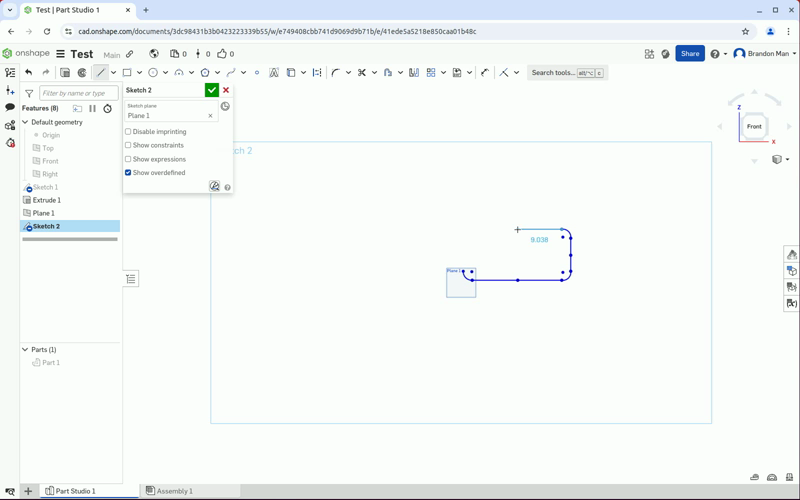
click(517, 229)
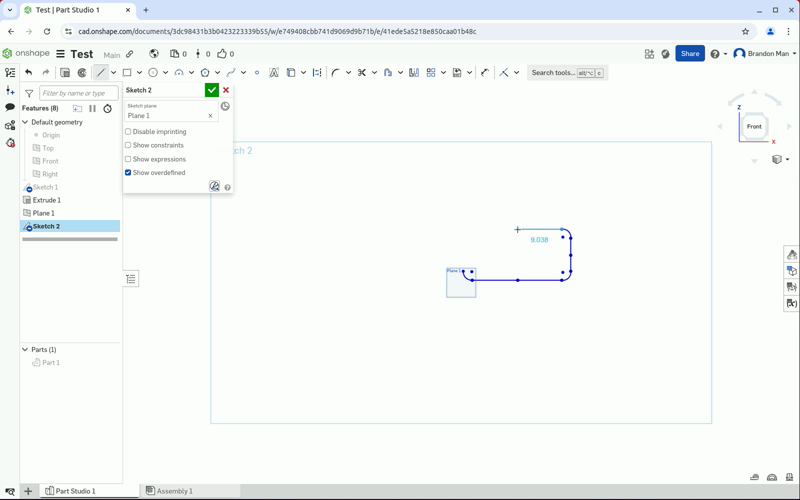
key_up(shift)
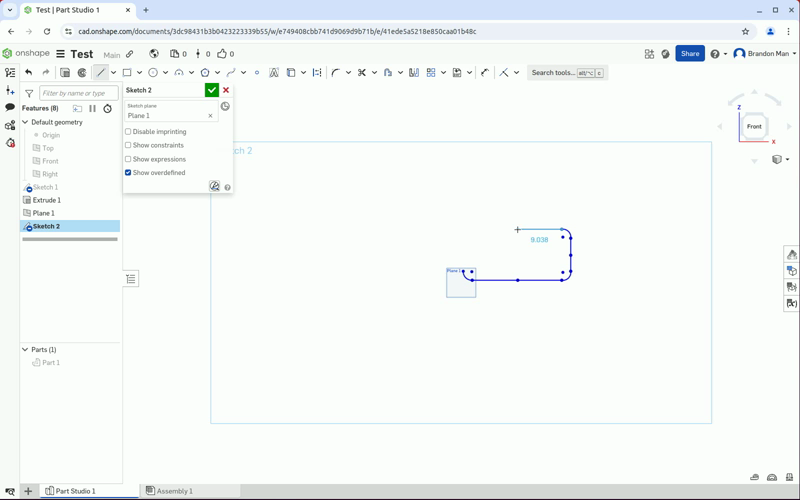
key_down(shift)
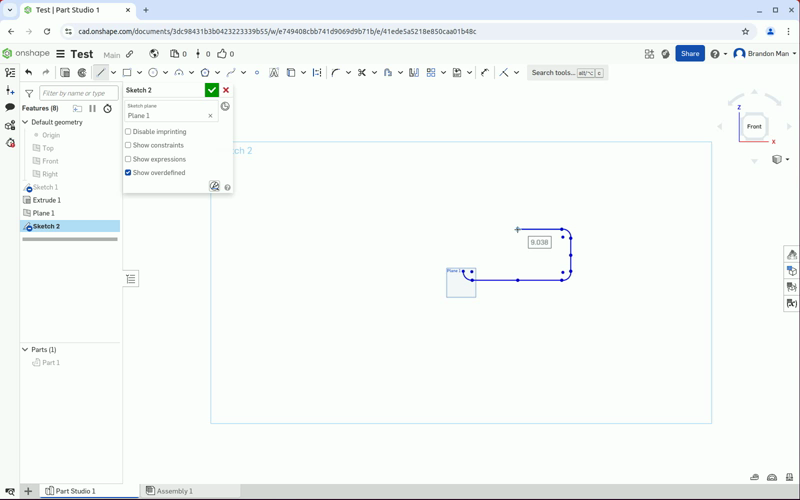
mouse_move(547, 229)
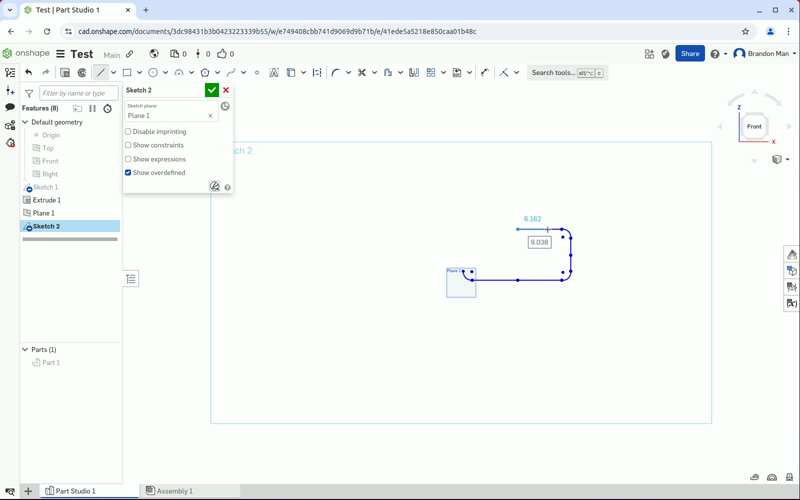
mouse_move(472, 229)
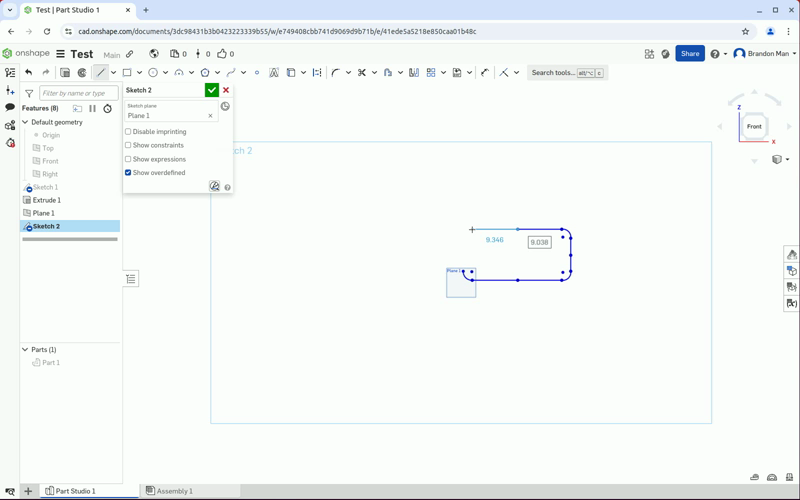
click(472, 229)
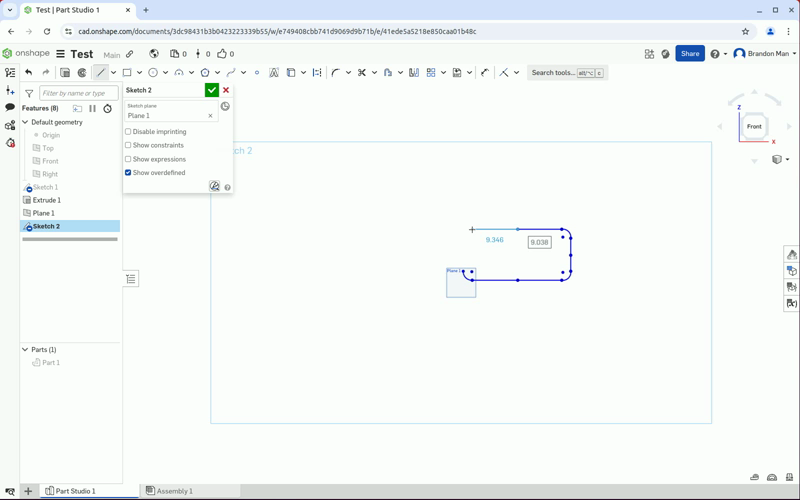
key_up(shift)
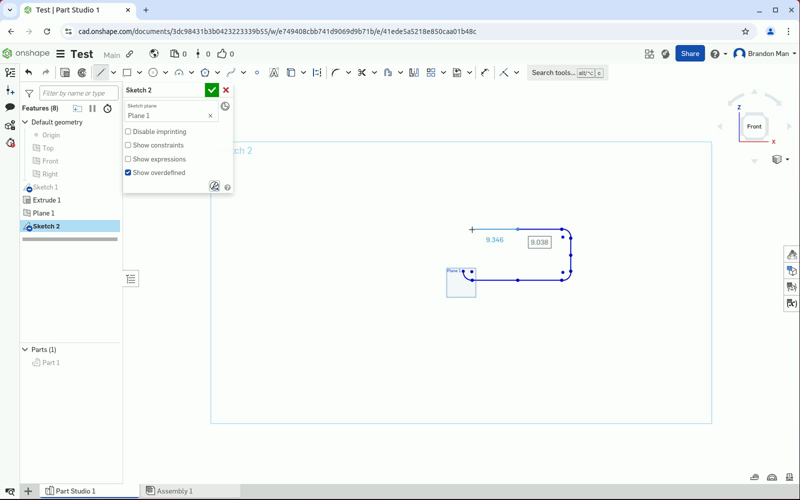
key(esc)
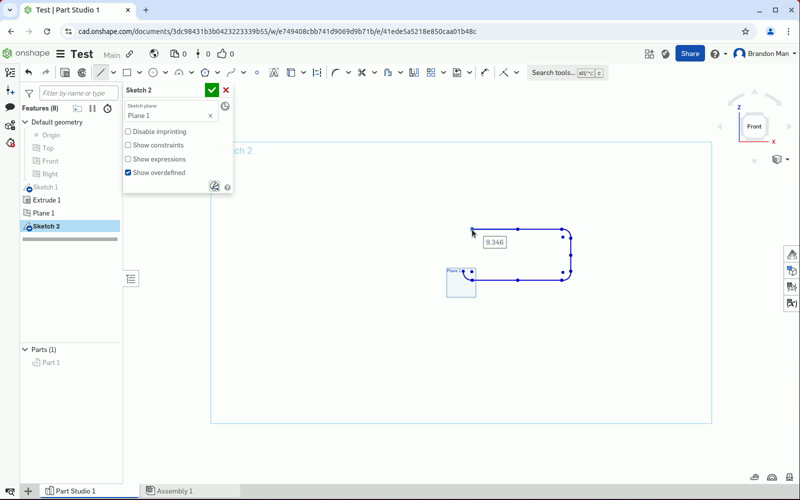
key(a)
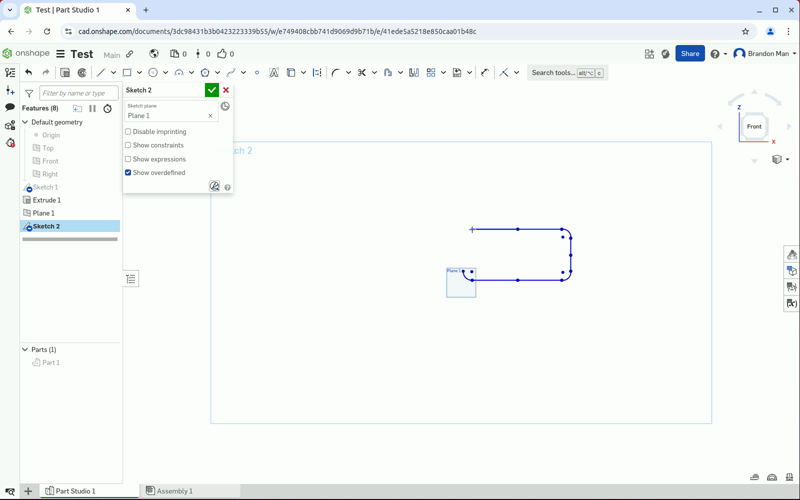
mouse_move(472, 229)
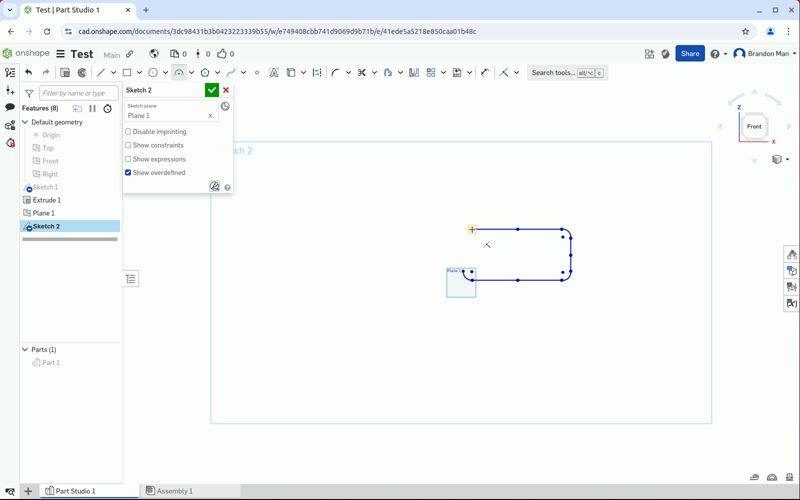
click(472, 229)
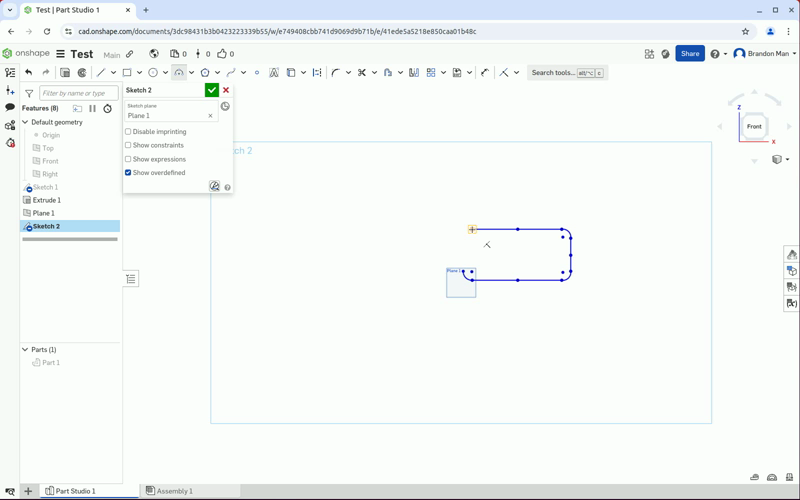
key_down(shift)
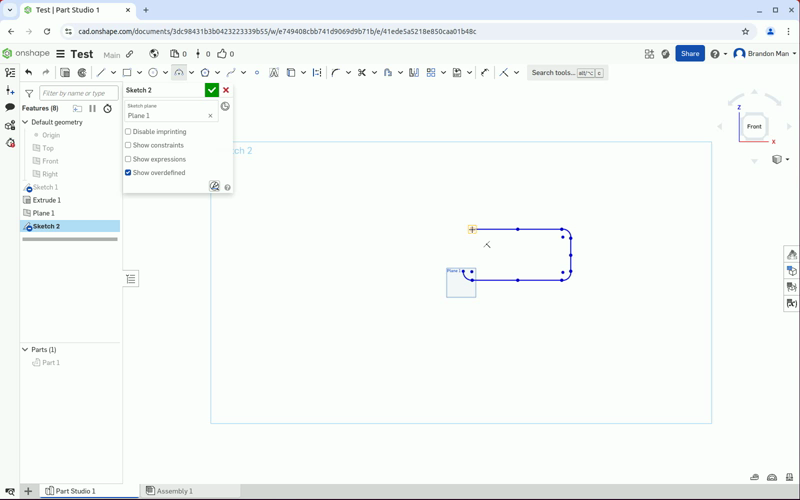
mouse_move(463, 238)
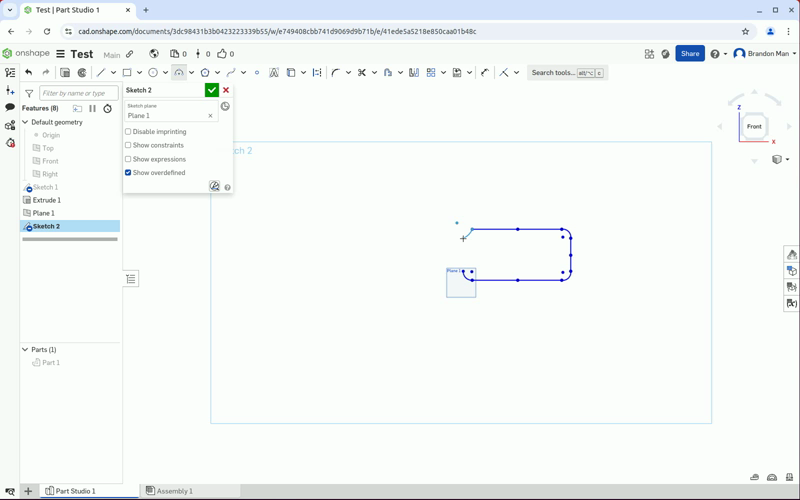
click(463, 238)
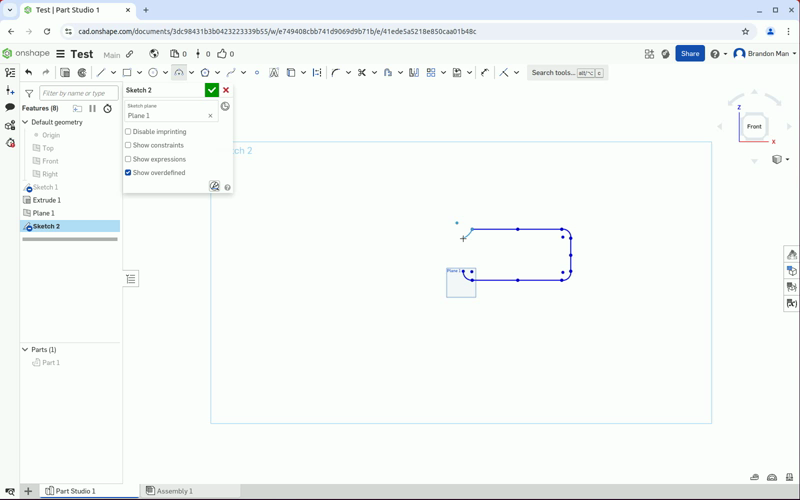
mouse_move(465, 231)
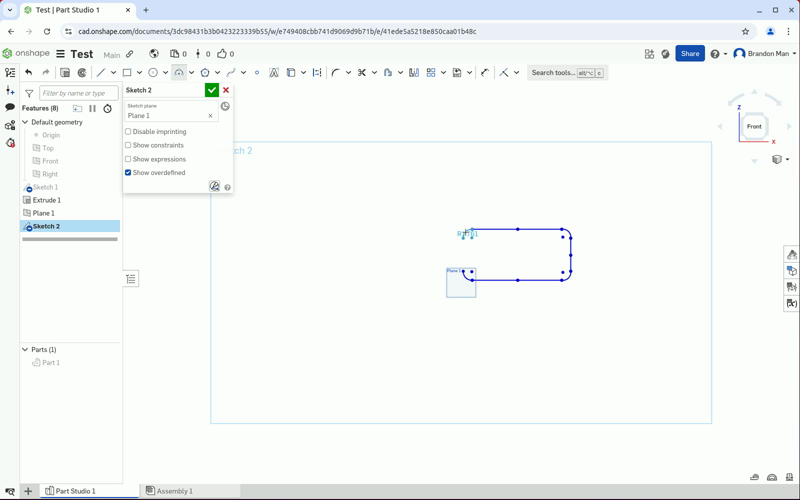
click(465, 231)
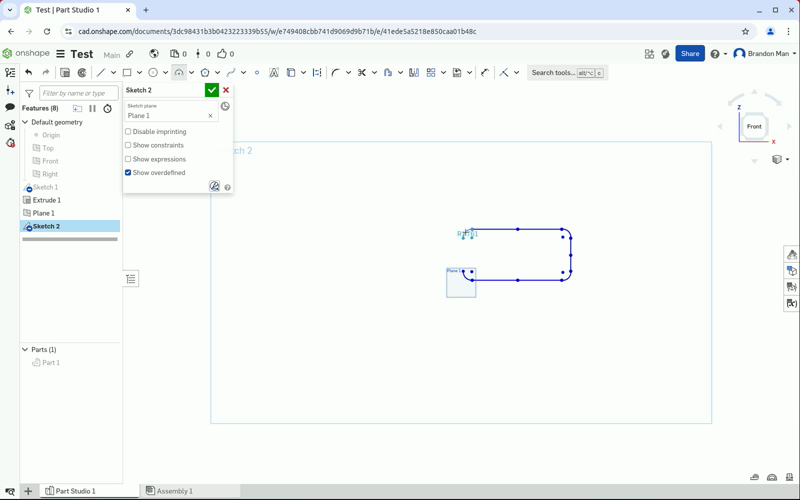
key_up(shift)
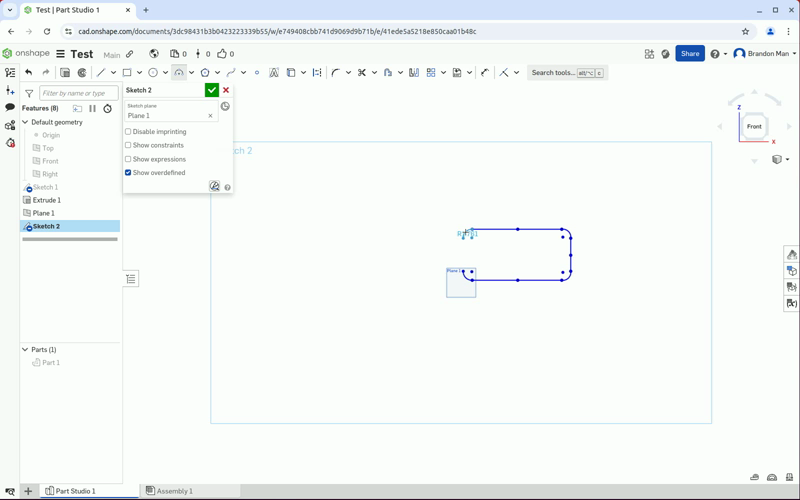
key(esc)
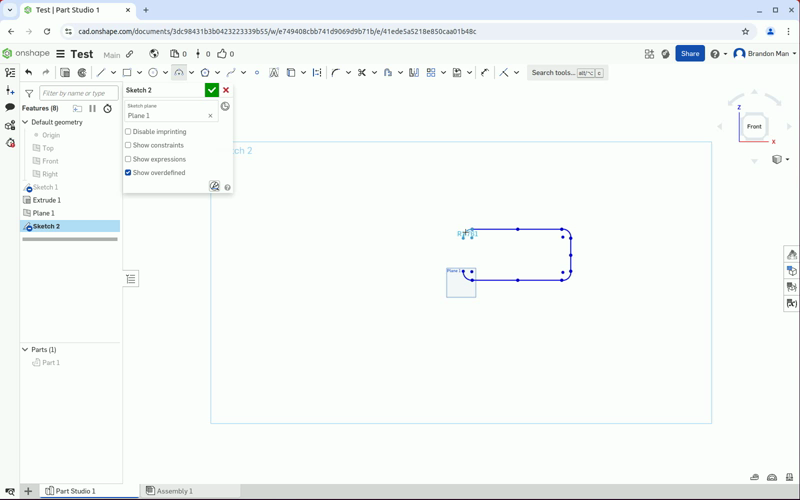
key(l)
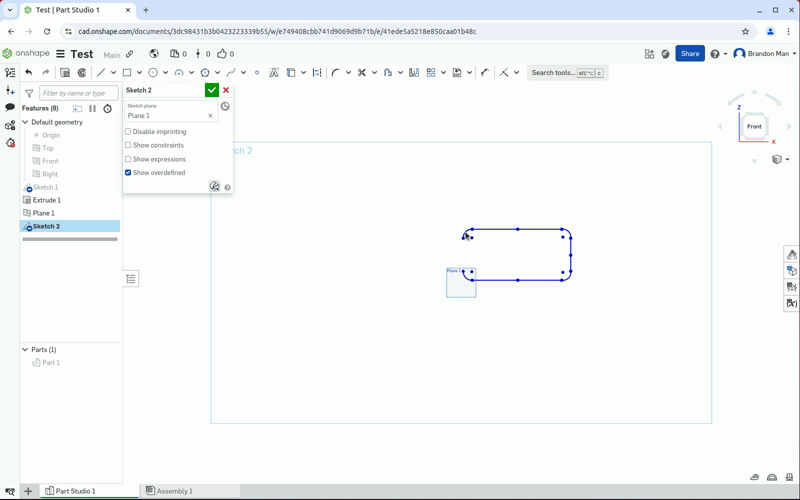
mouse_move(463, 238)
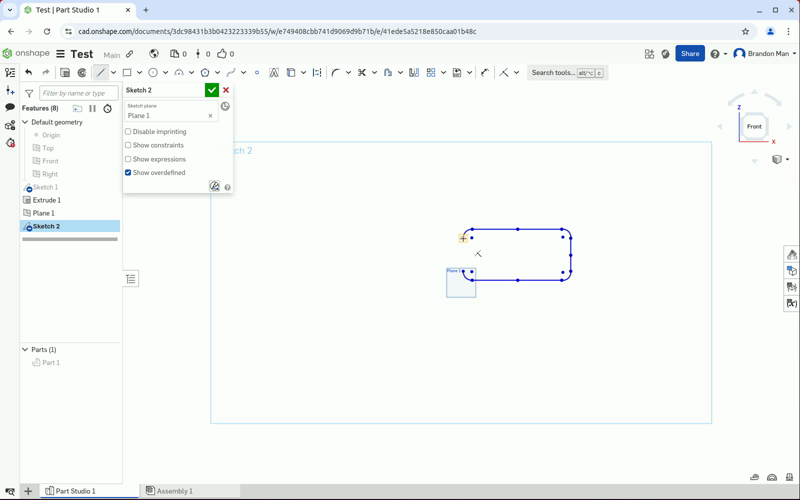
click(463, 238)
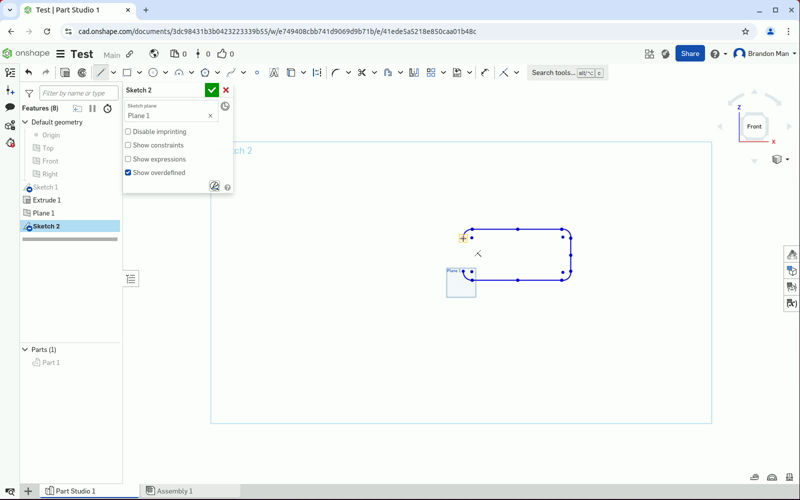
key_down(shift)
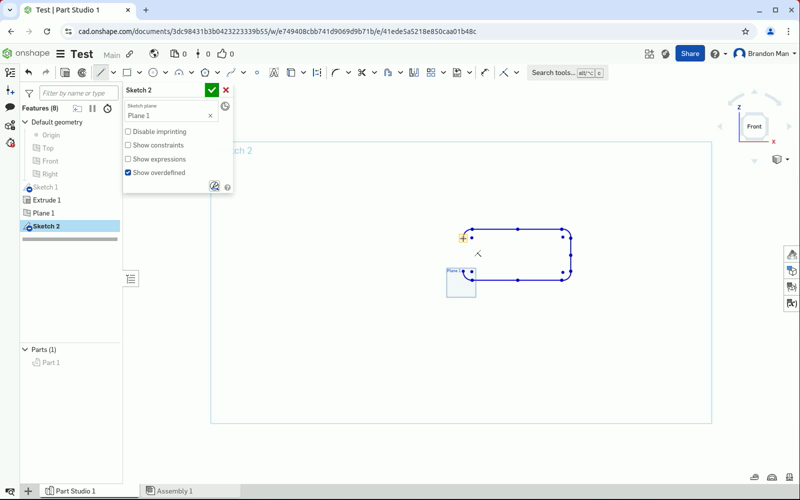
mouse_move(493, 238)
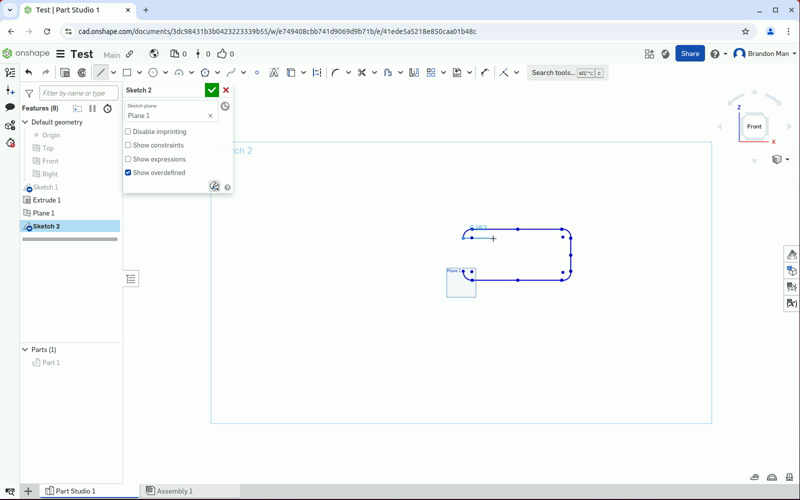
mouse_move(463, 255)
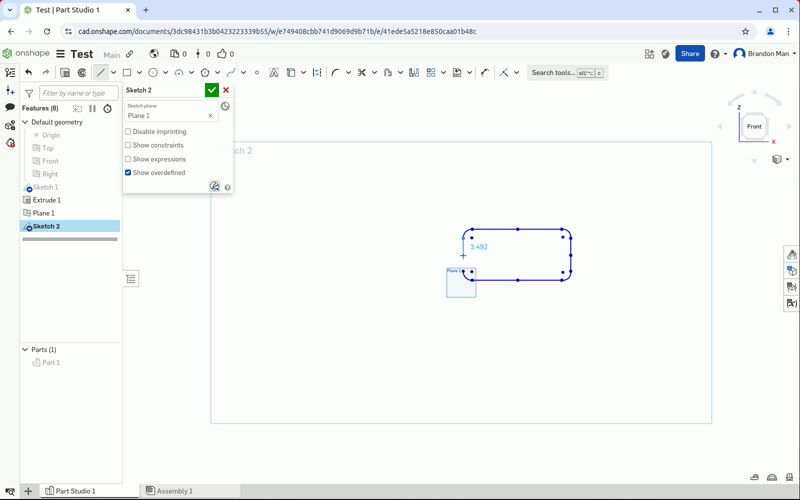
click(463, 255)
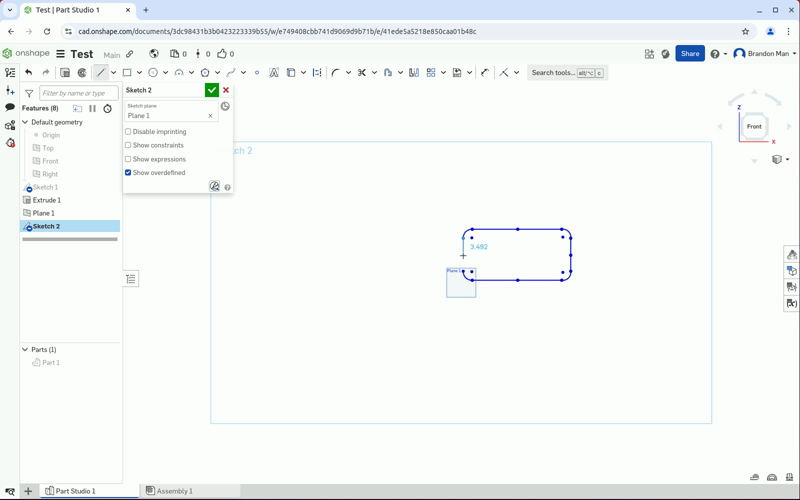
key_up(shift)
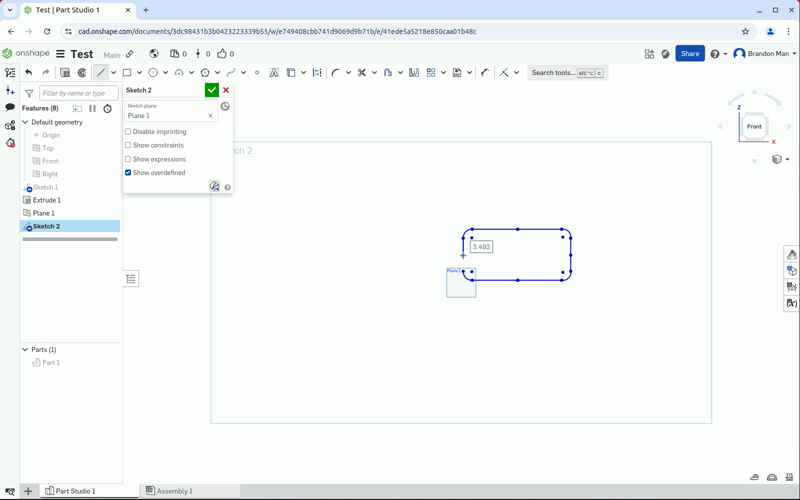
mouse_move(493, 255)
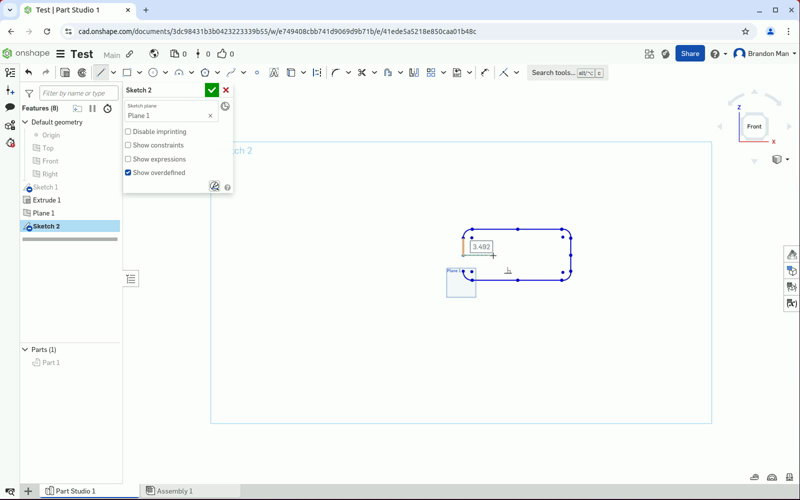
key_down(shift)
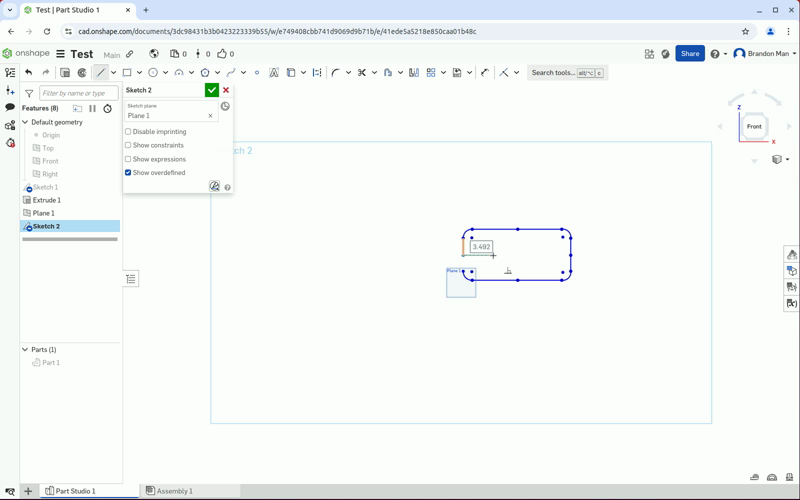
mouse_move(463, 271)
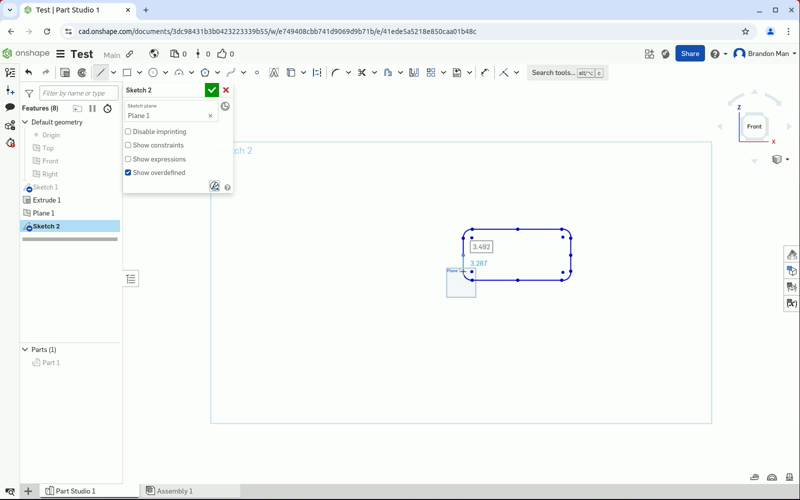
key_up(shift)
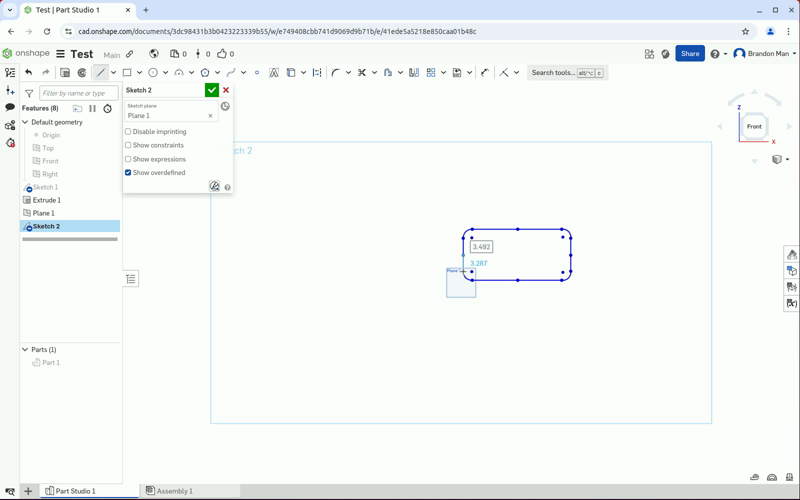
click(463, 271)
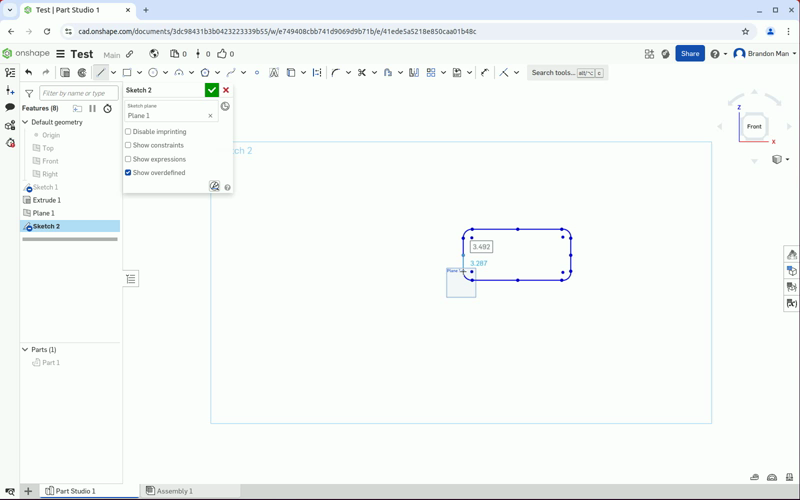
key(esc)
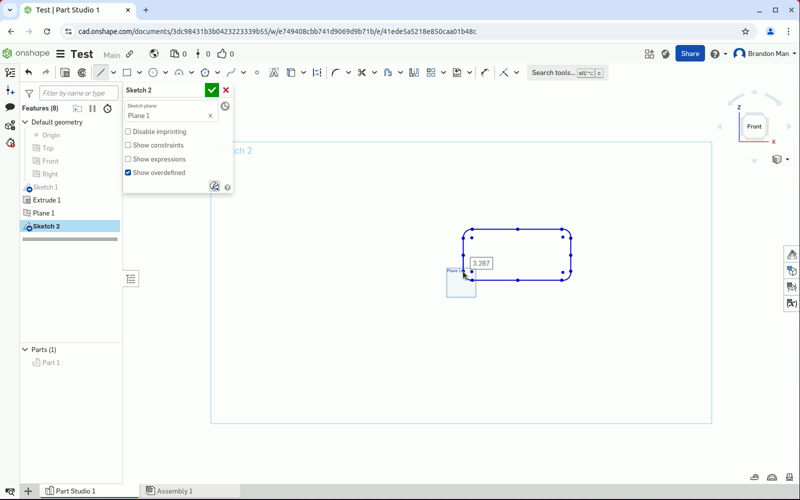
mouse_move(482, 251)
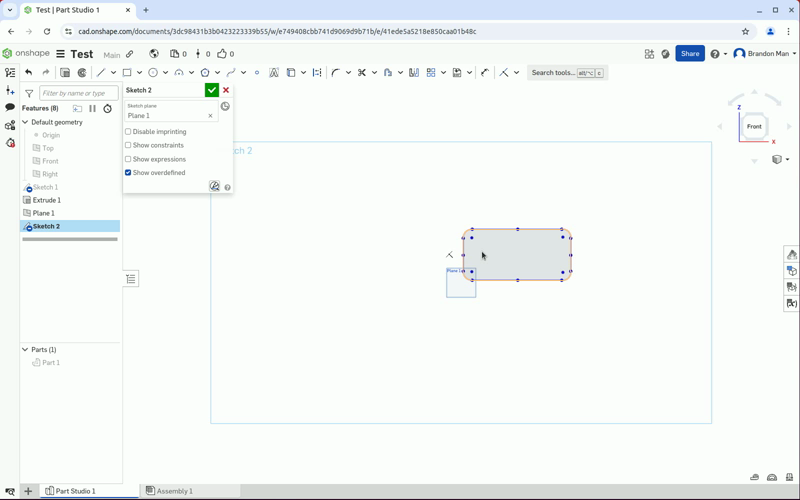
click(482, 251)
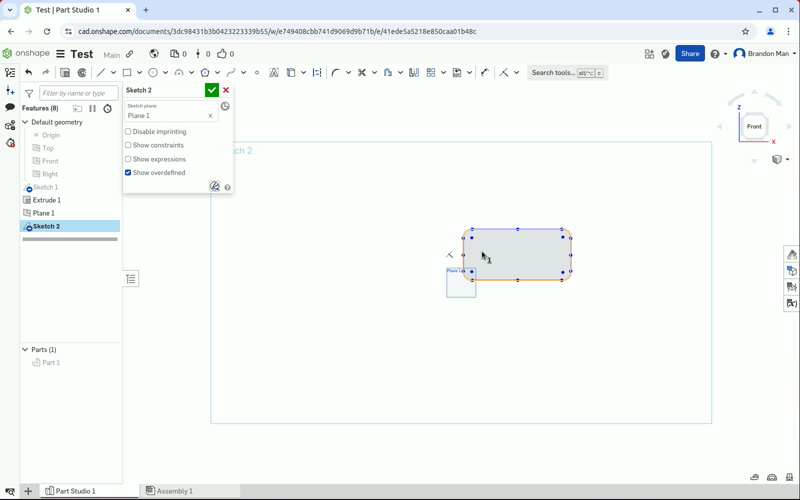
mouse_move(73, 352)
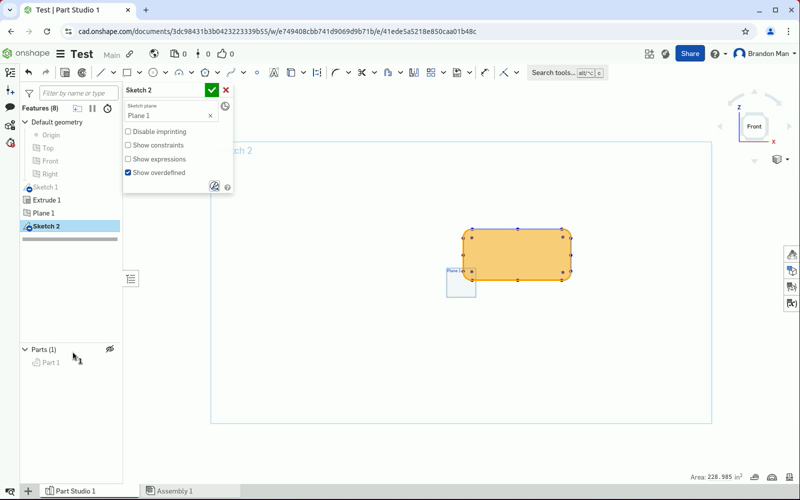
key(shift+y)
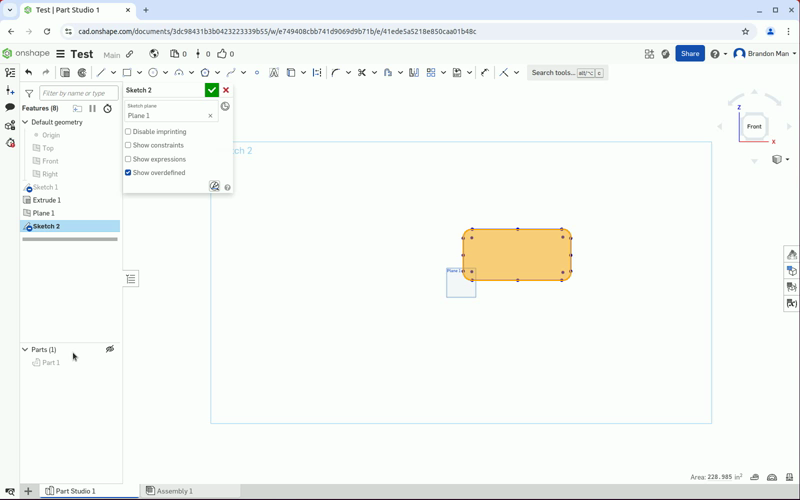
key(shift+e)
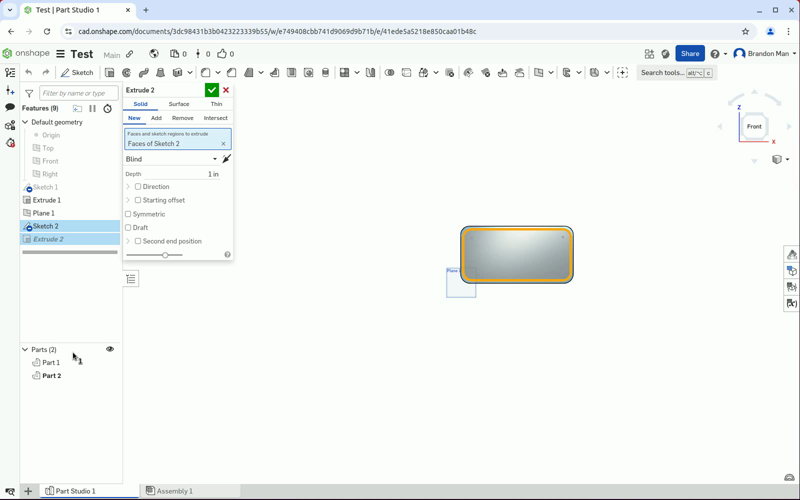
mouse_move(143, 106)
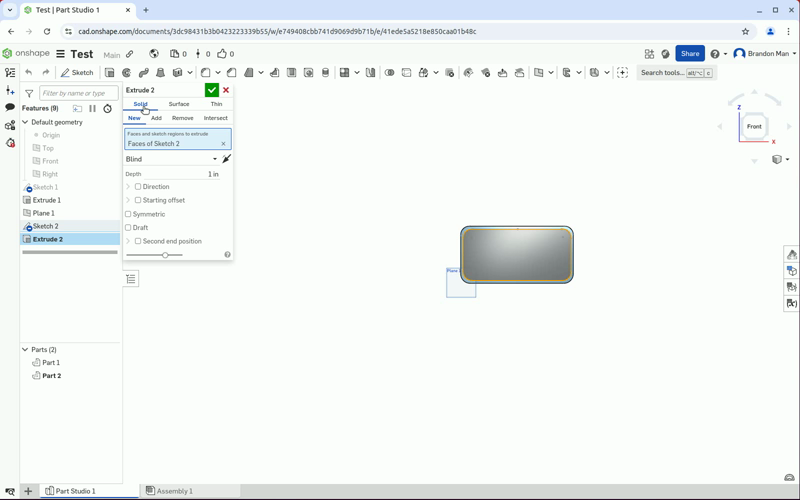
click(143, 106)
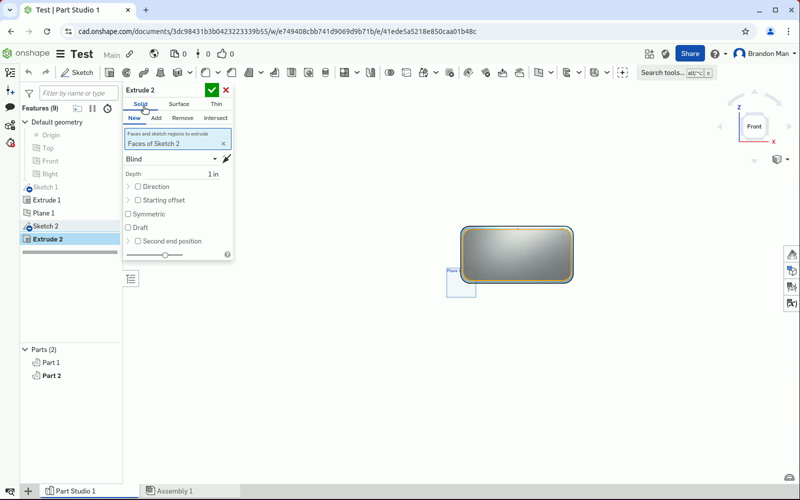
mouse_move(186, 120)
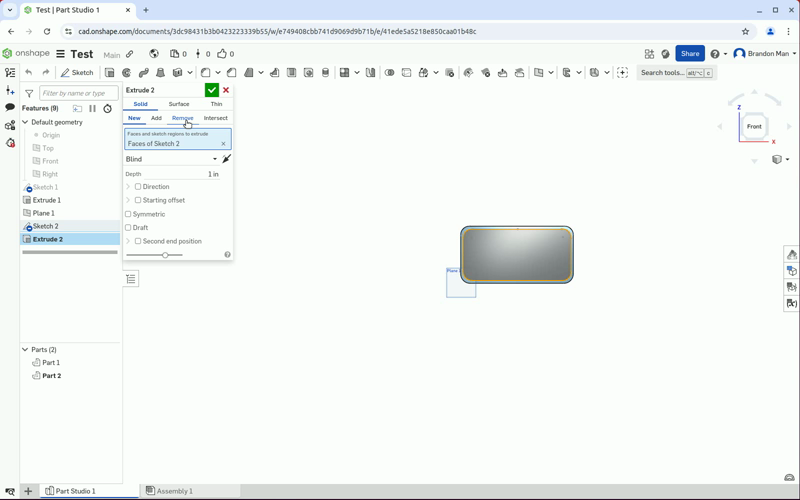
click(186, 120)
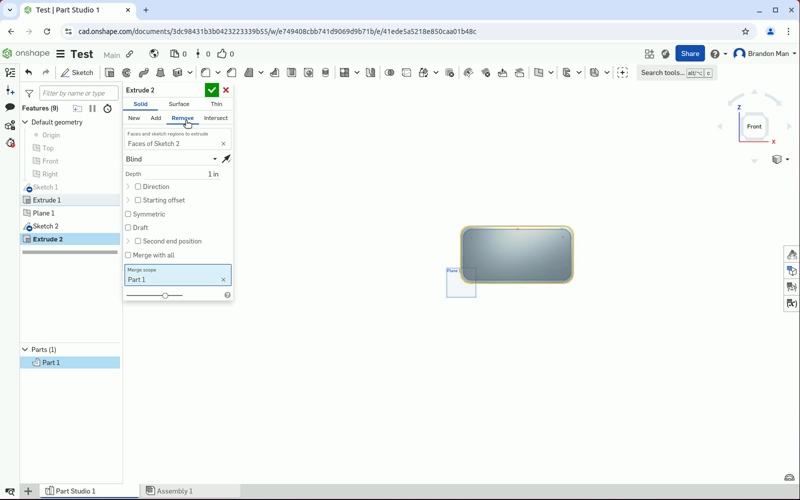
key(tab, 4)
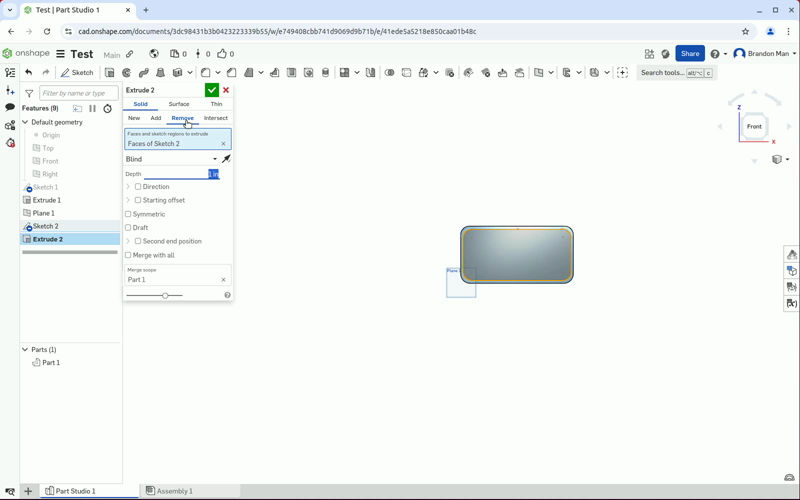
text(0.963)
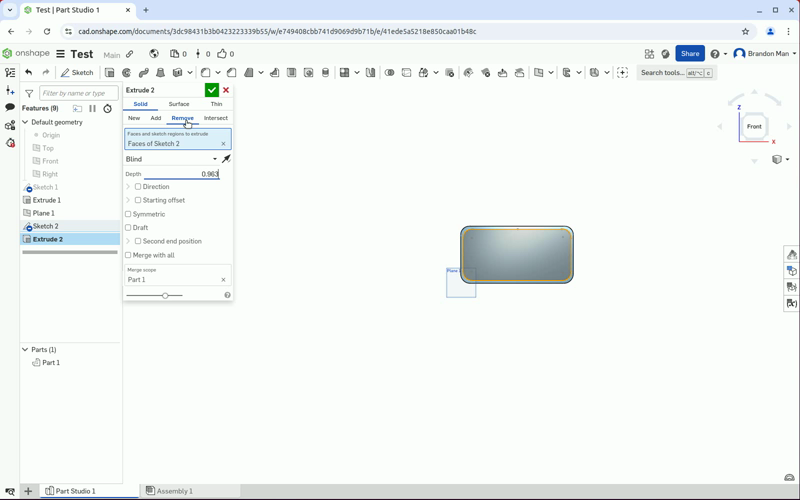
key(tab, 6)
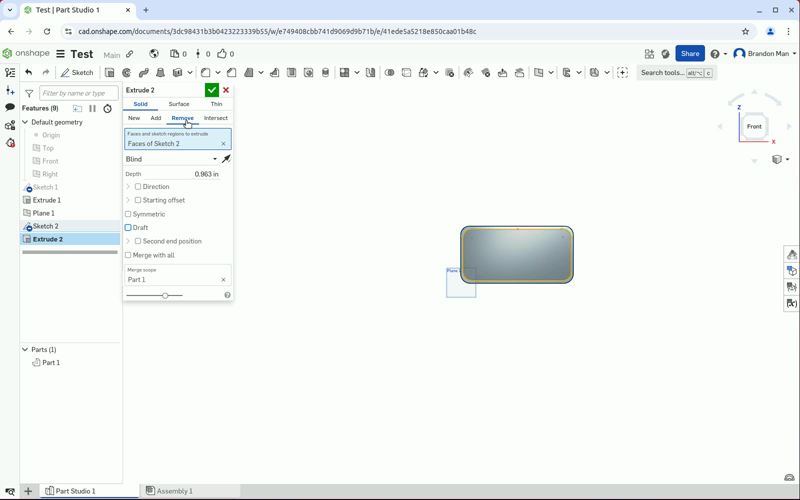
key(space)
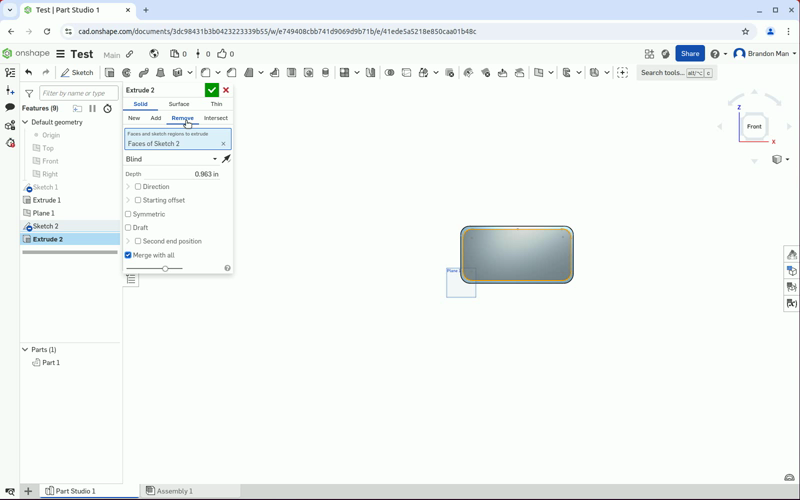
key(enter)
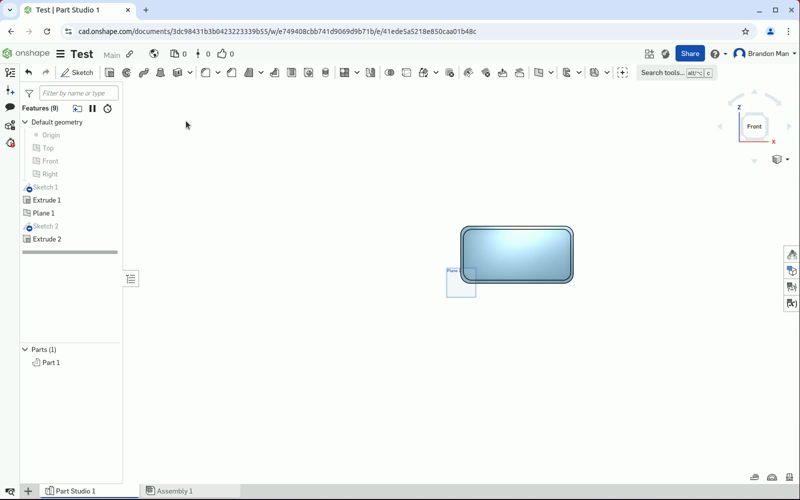
key(shift+h)
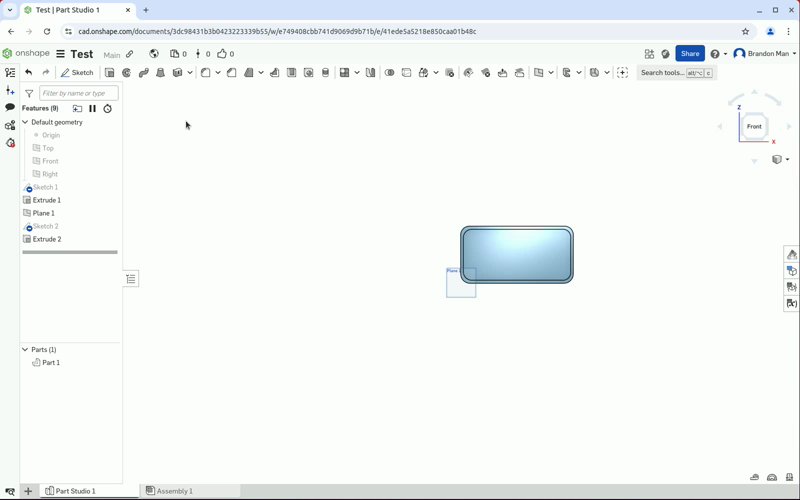
key(shift+h)
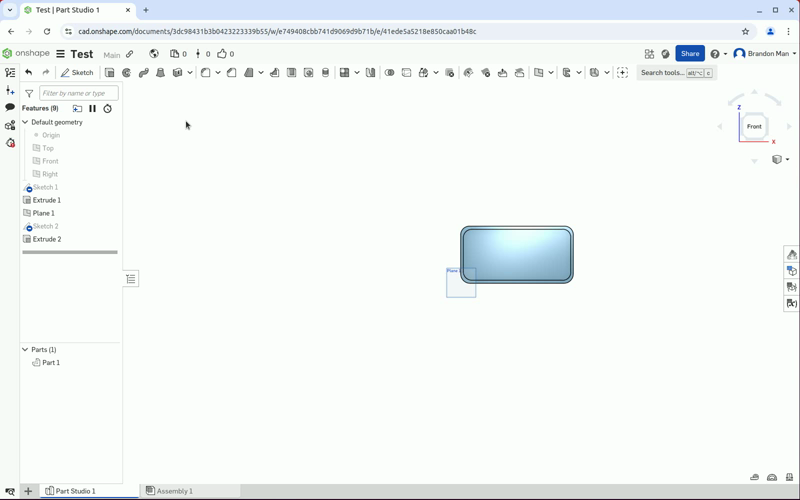
mouse_move(73, 189)
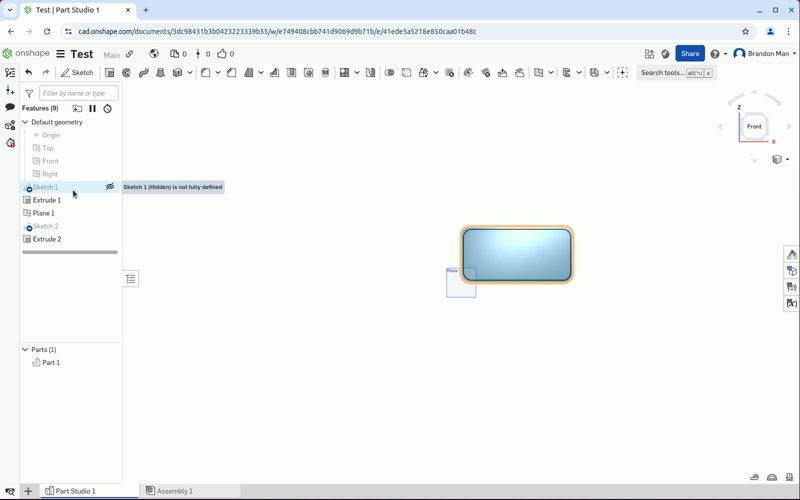
click(73, 189)
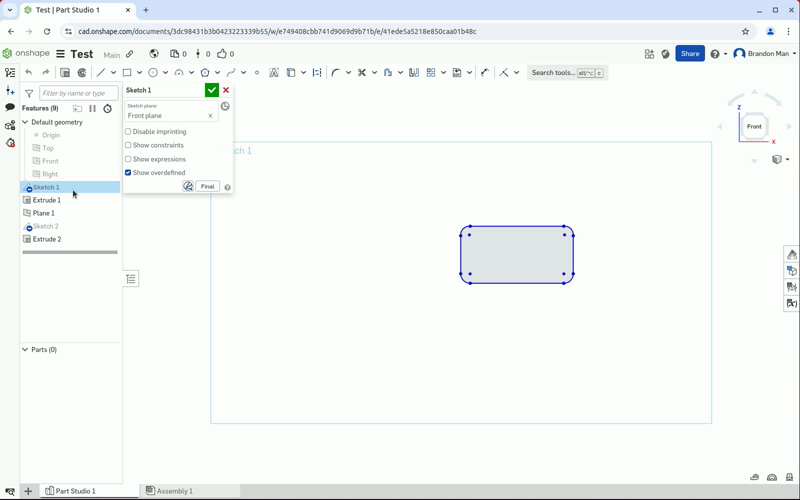
mouse_move(229, 92)
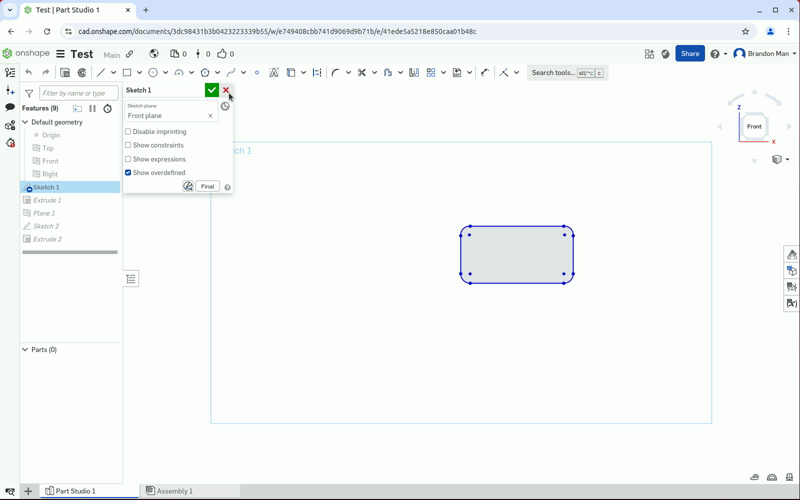
click(229, 92)
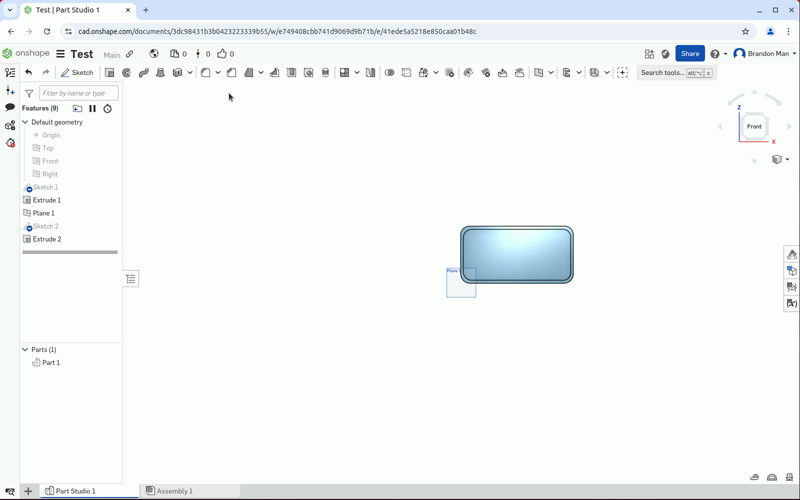
mouse_move(541, 75)
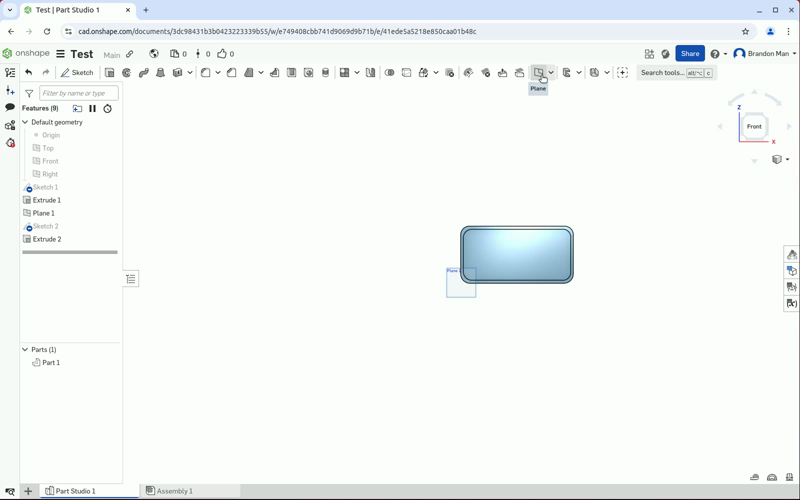
click(541, 75)
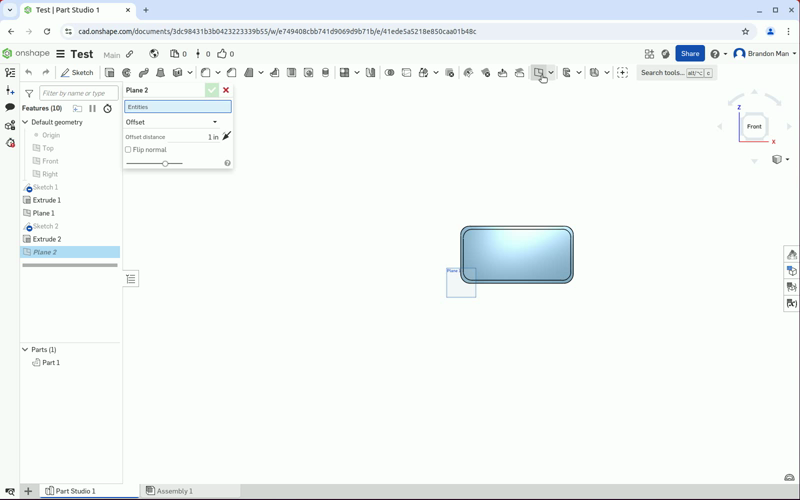
mouse_move(73, 163)
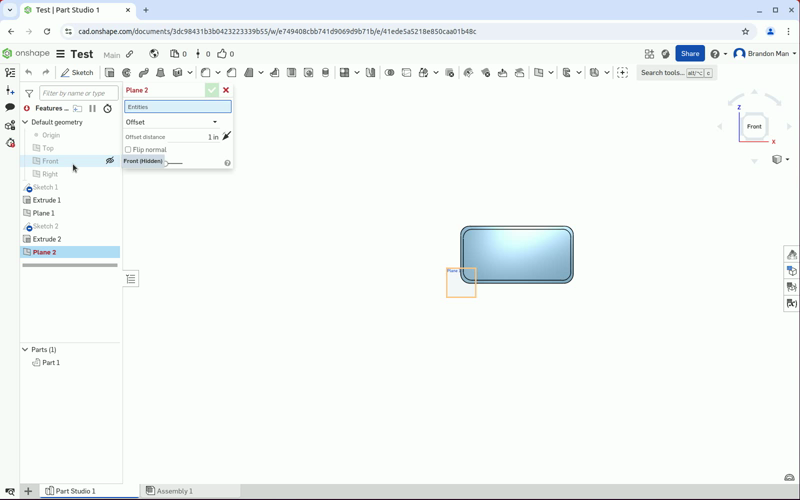
click(73, 163)
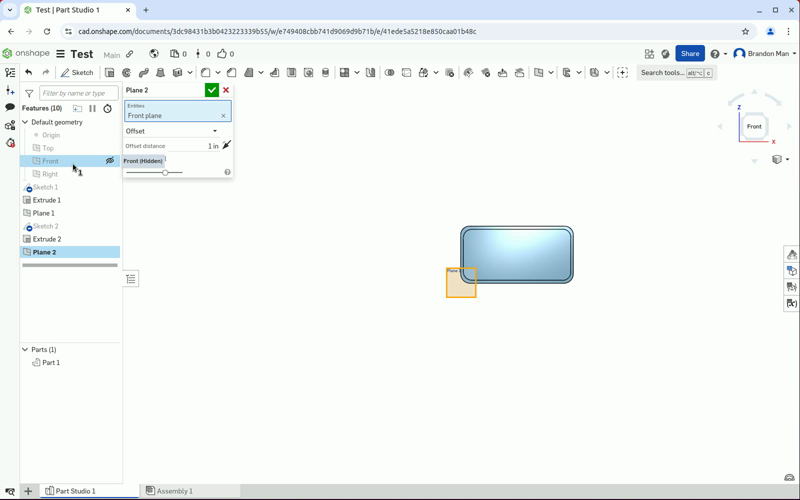
key(tab, 2)
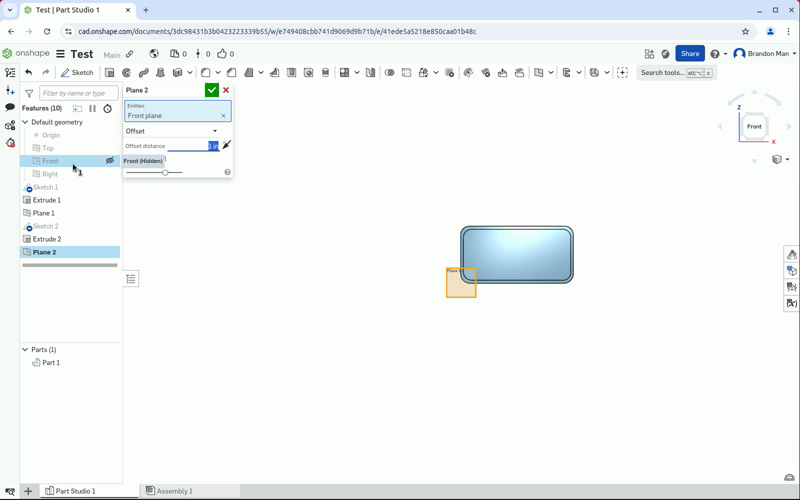
text(0.493)
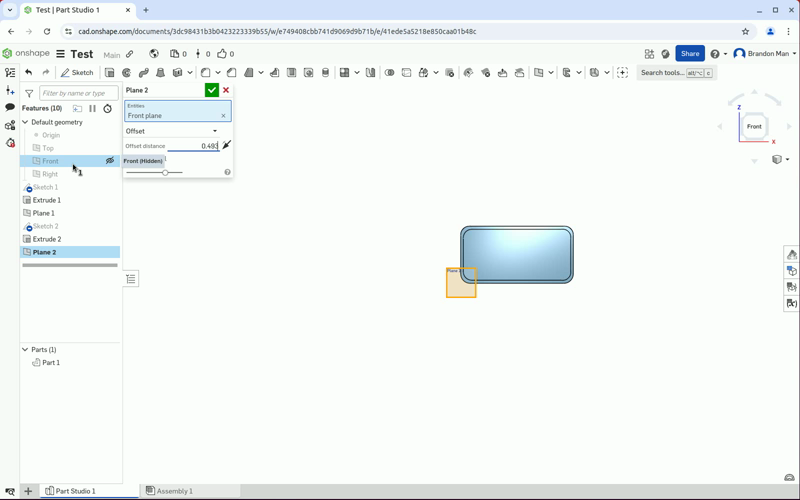
key(enter, 2)
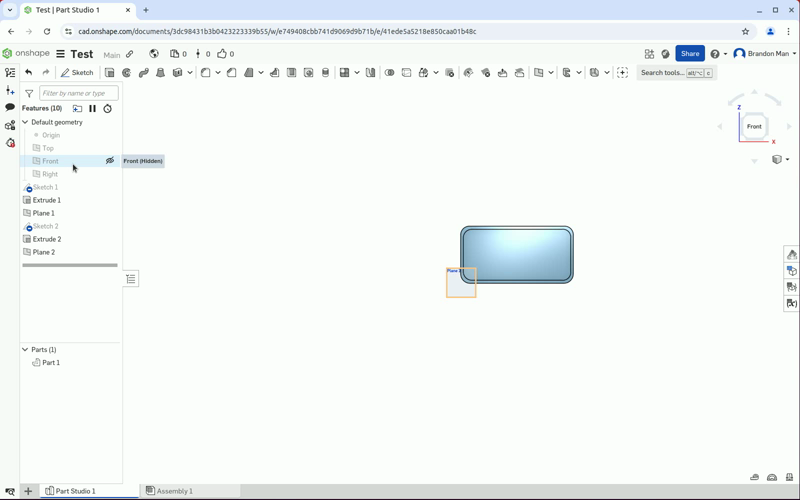
key(shift+s)
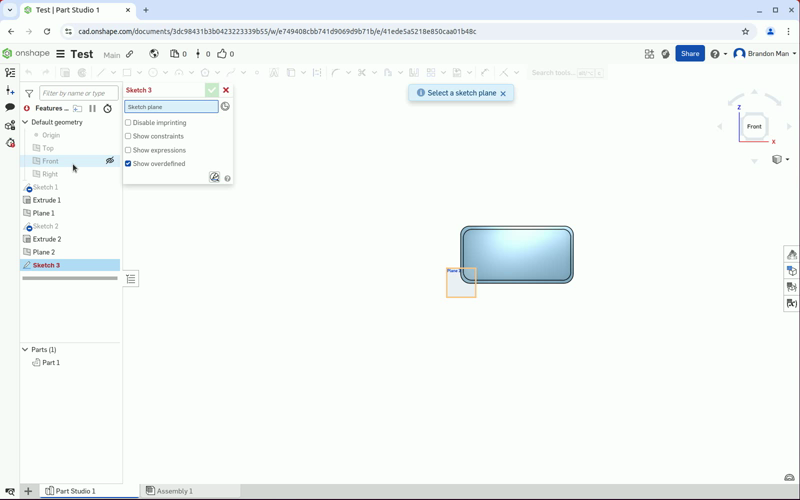
mouse_move(73, 254)
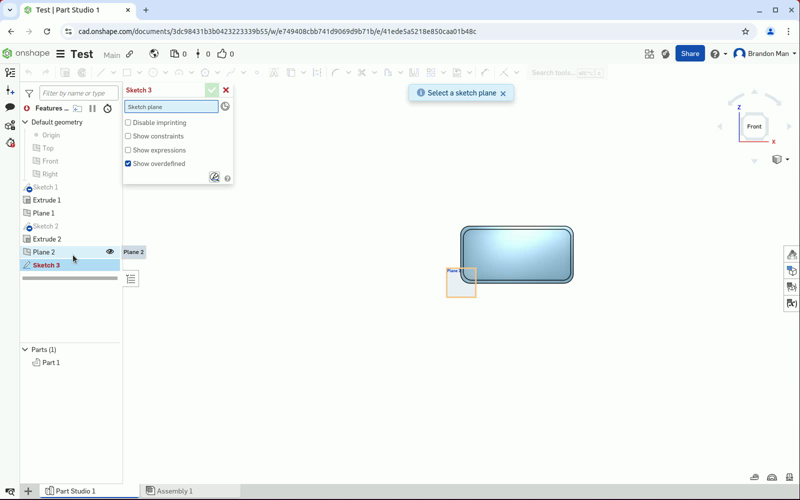
click(73, 254)
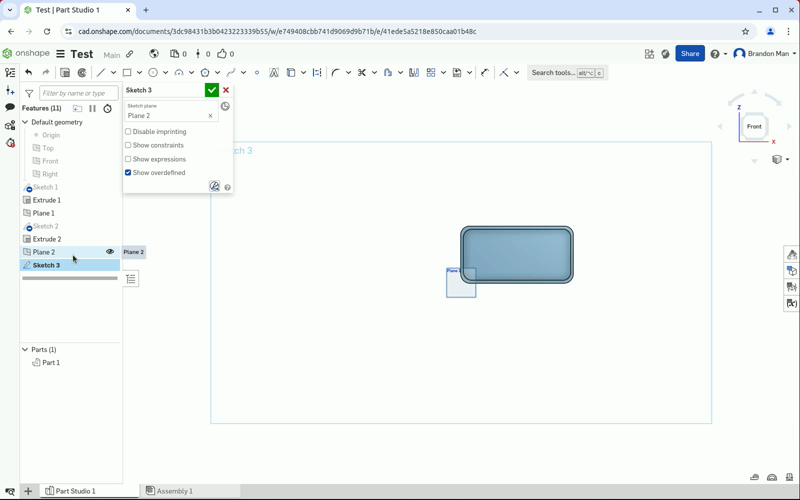
mouse_move(73, 352)
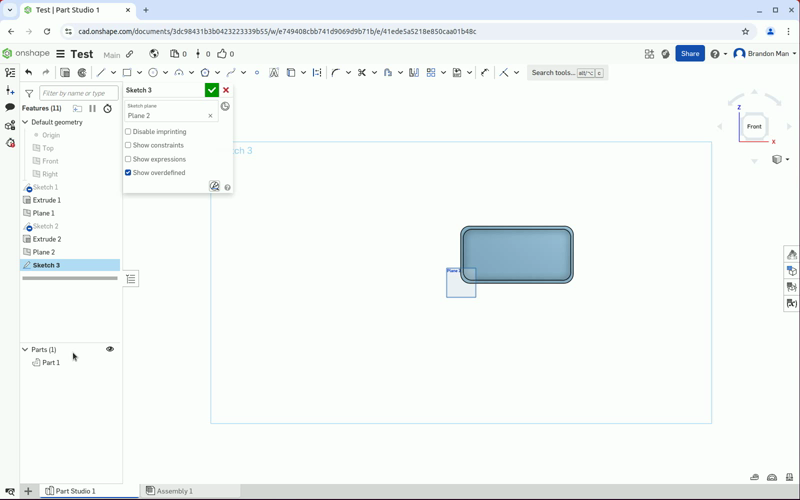
key(y)
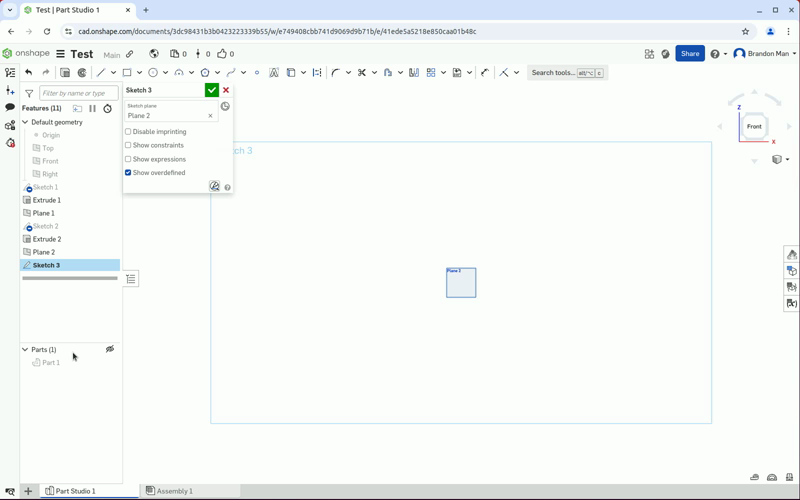
key(c)
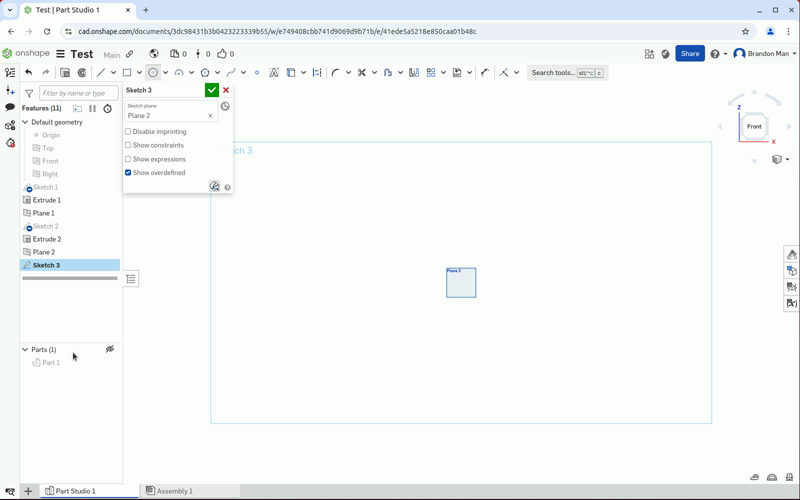
key_down(shift)
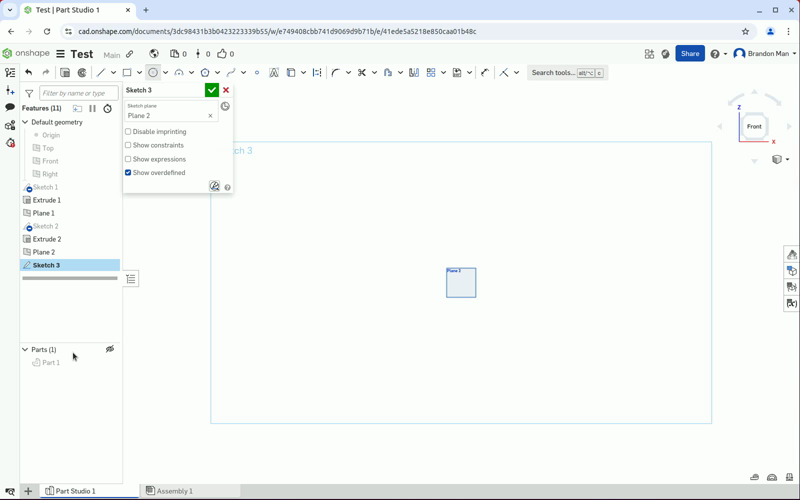
mouse_move(491, 254)
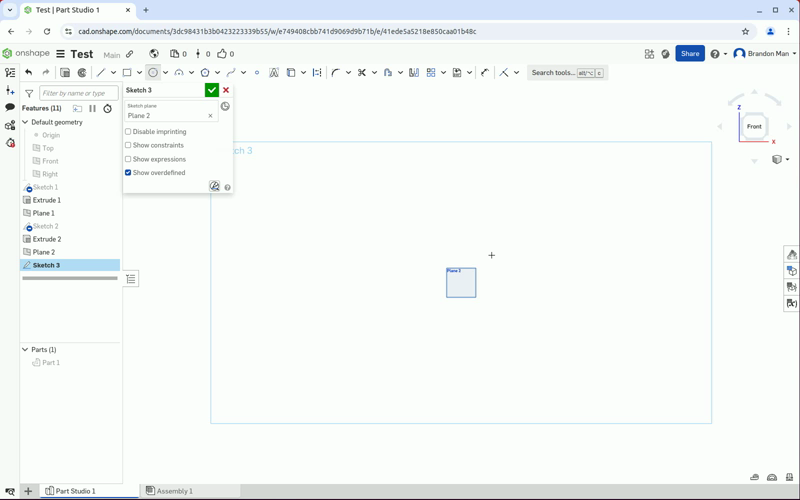
click(491, 254)
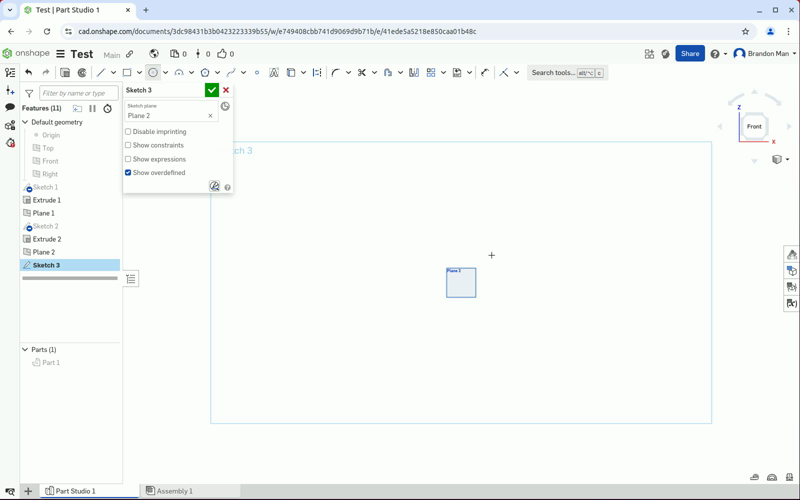
key_up(shift)
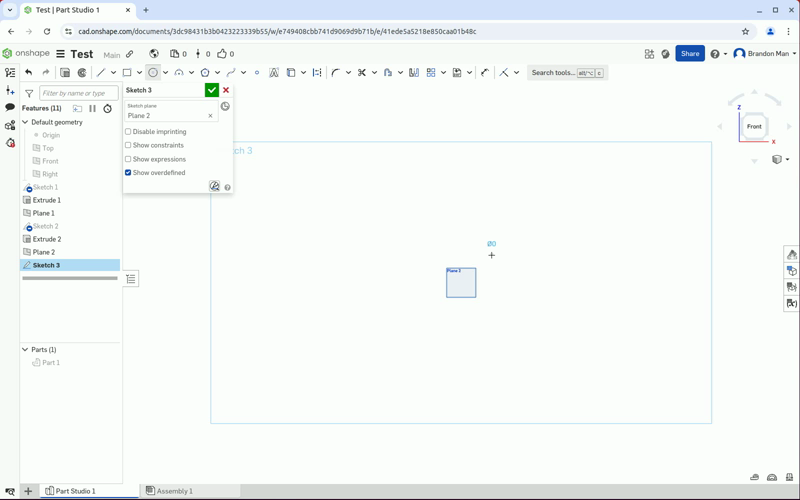
mouse_move(493, 254)
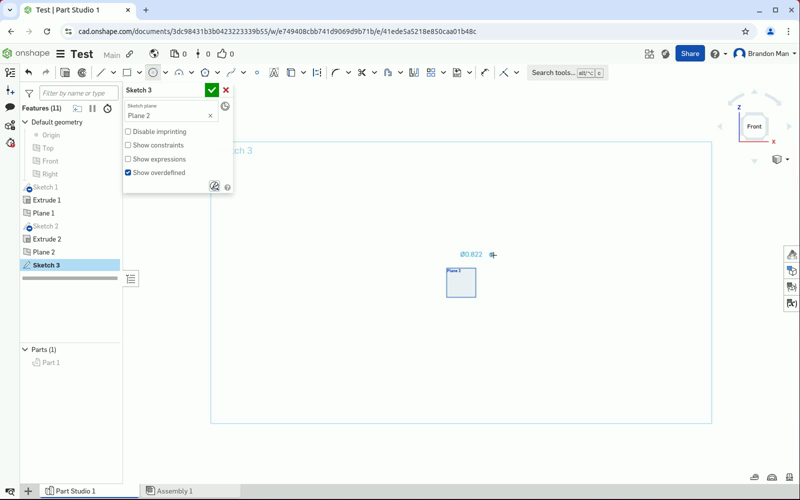
scroll(6)
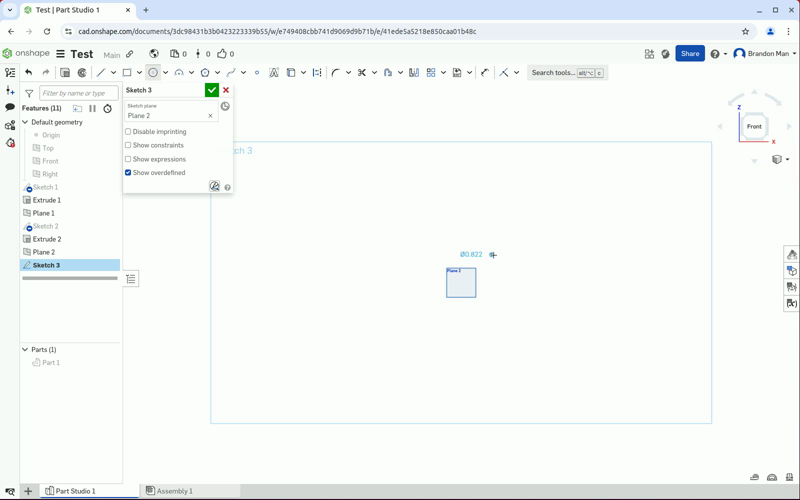
scroll(6)
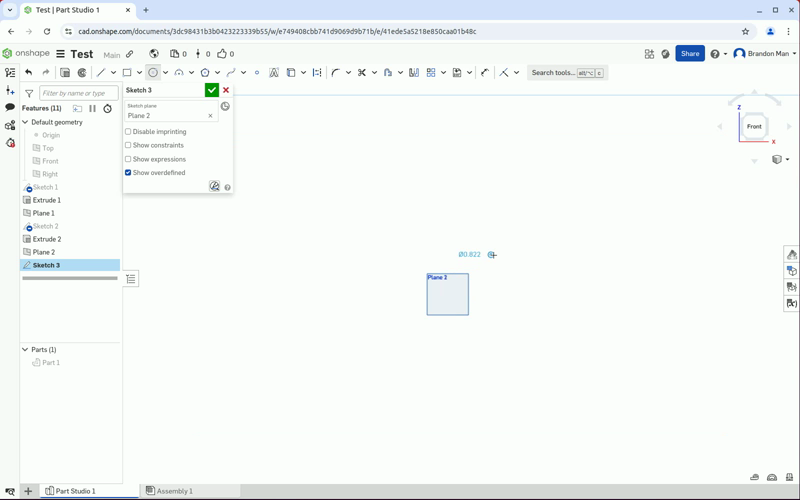
scroll(6)
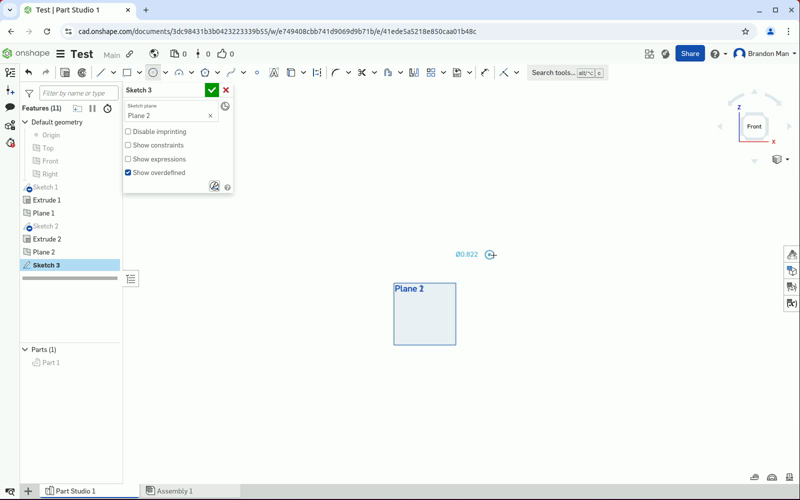
scroll(6)
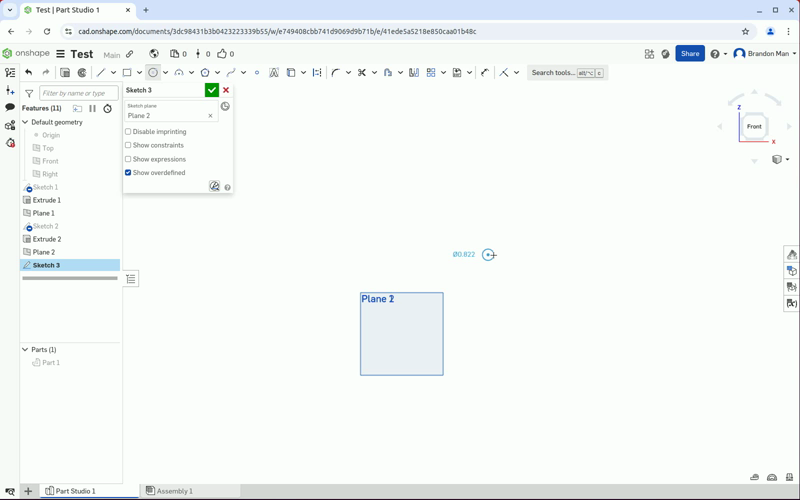
scroll(6)
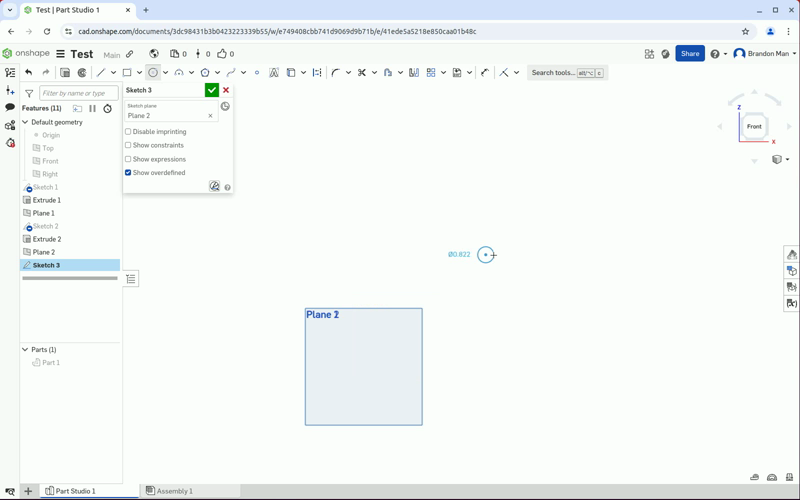
scroll(6)
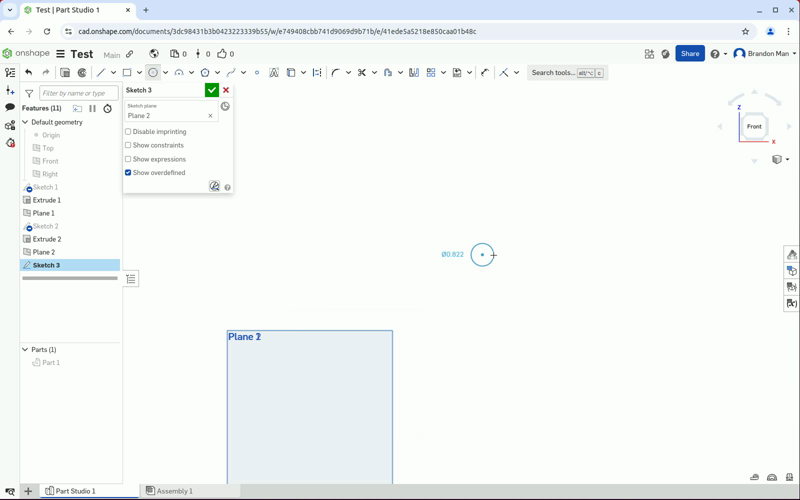
scroll(6)
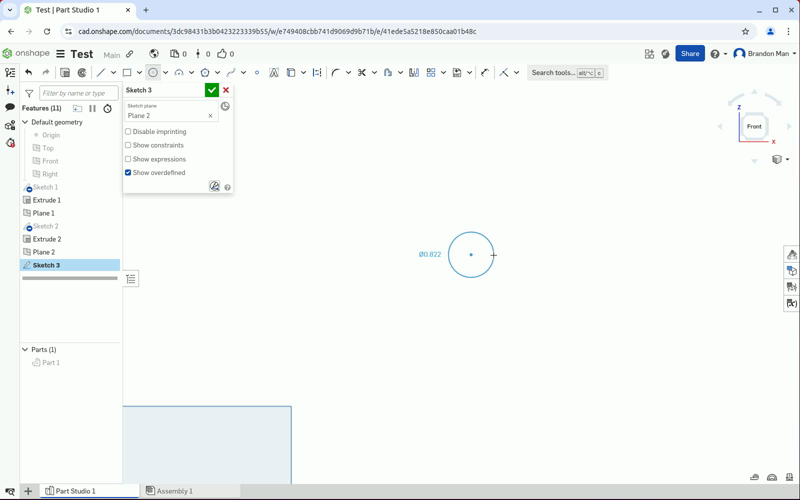
click(493, 254)
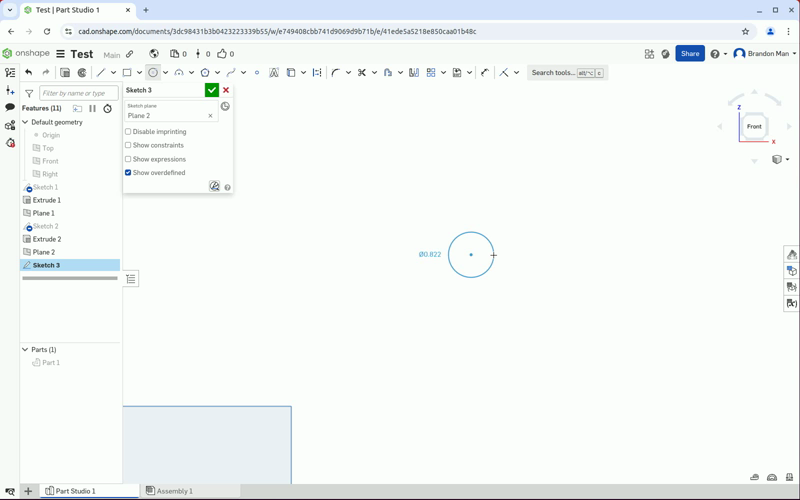
scroll(-6)
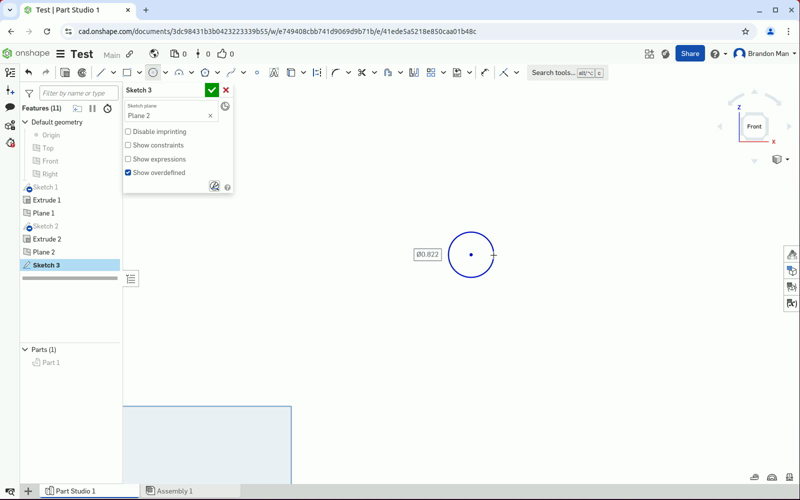
scroll(-6)
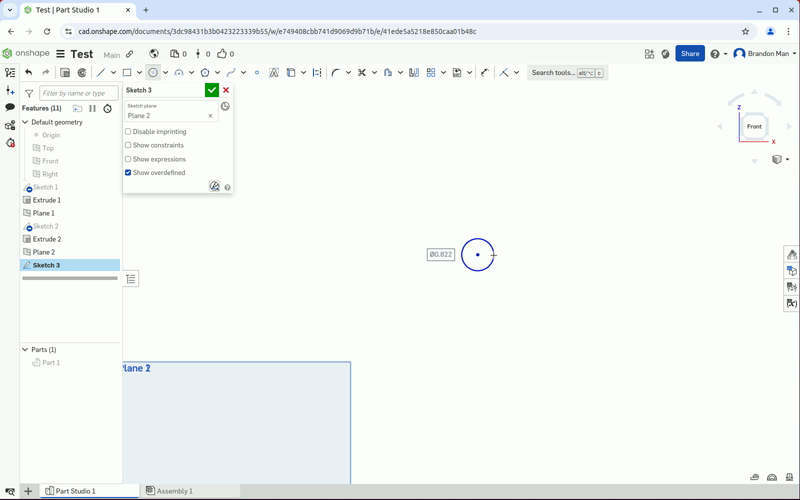
scroll(-6)
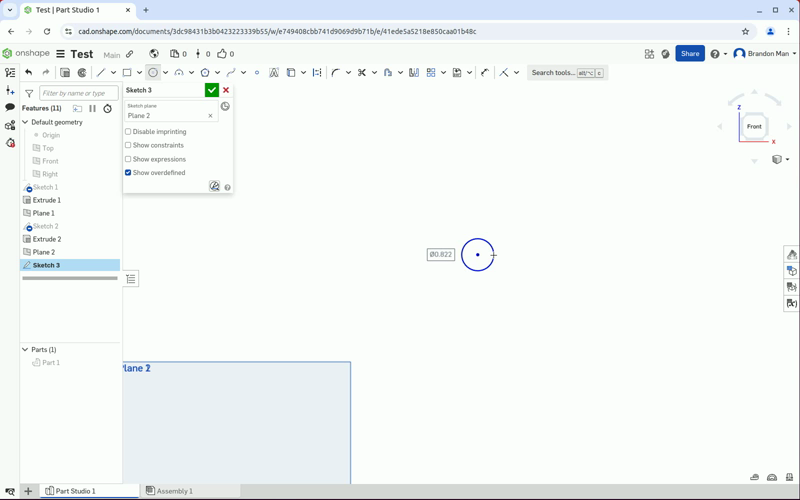
scroll(-6)
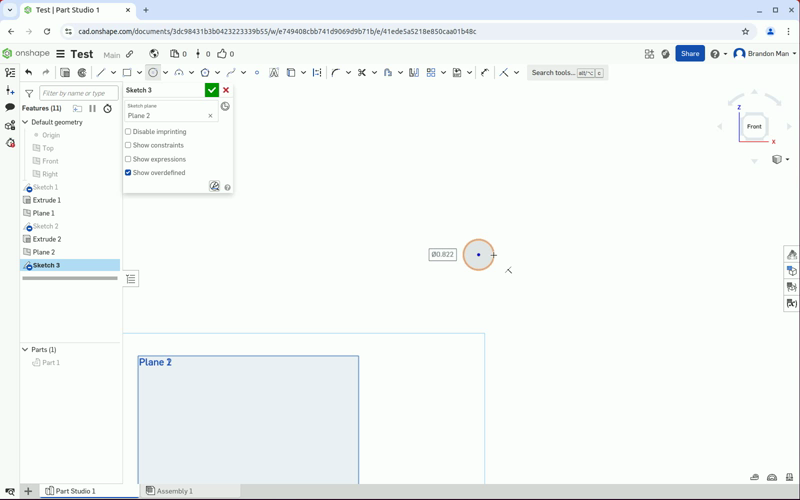
scroll(-6)
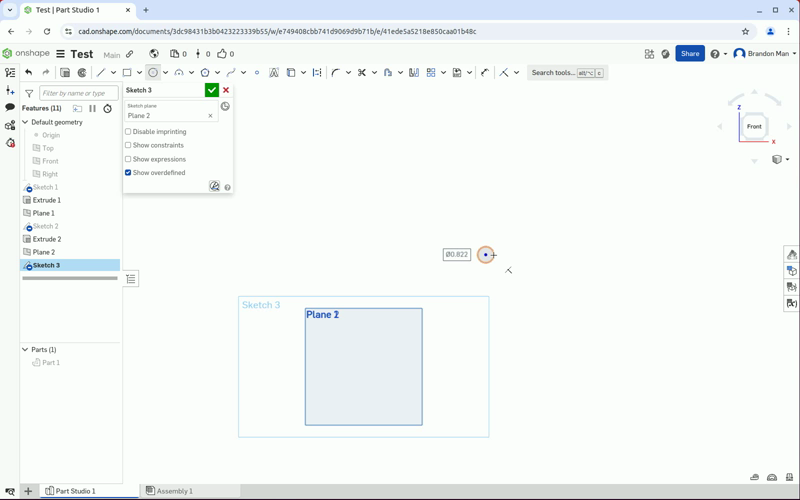
scroll(-6)
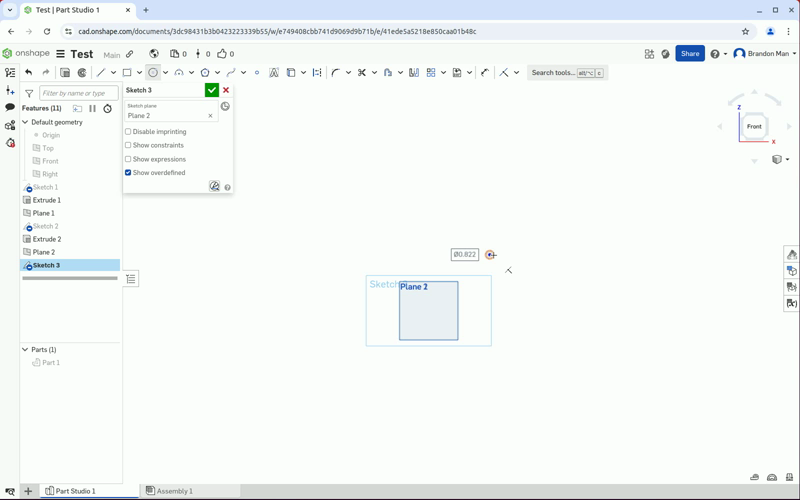
scroll(-6)
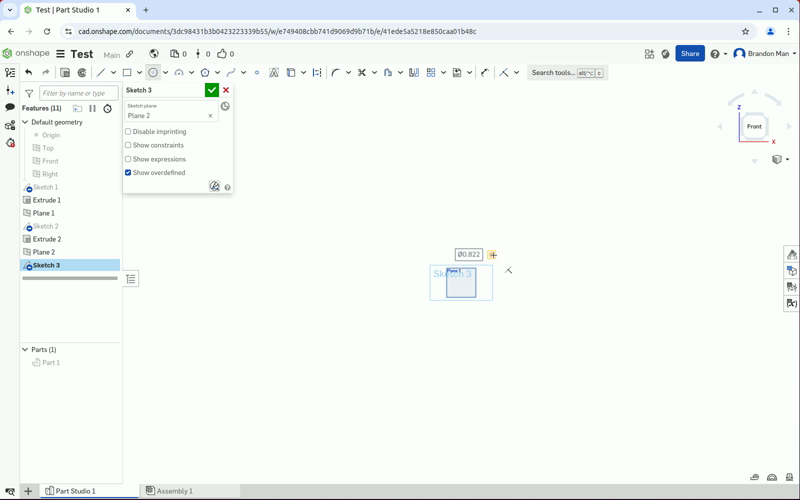
key(esc)
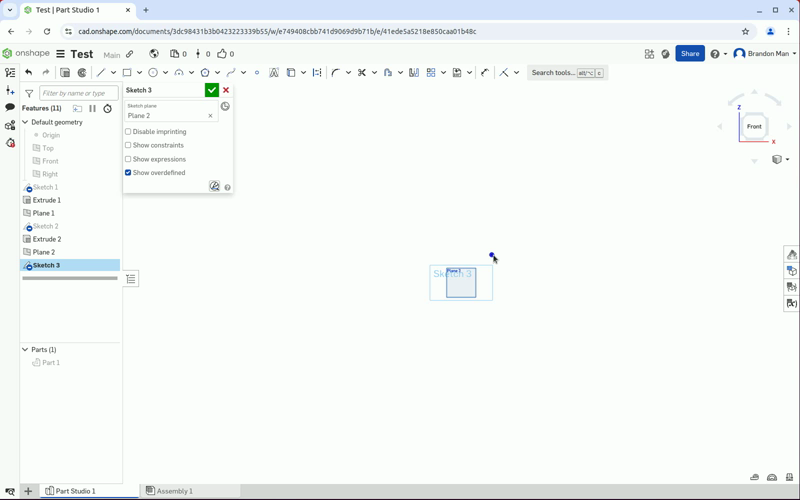
mouse_move(490, 253)
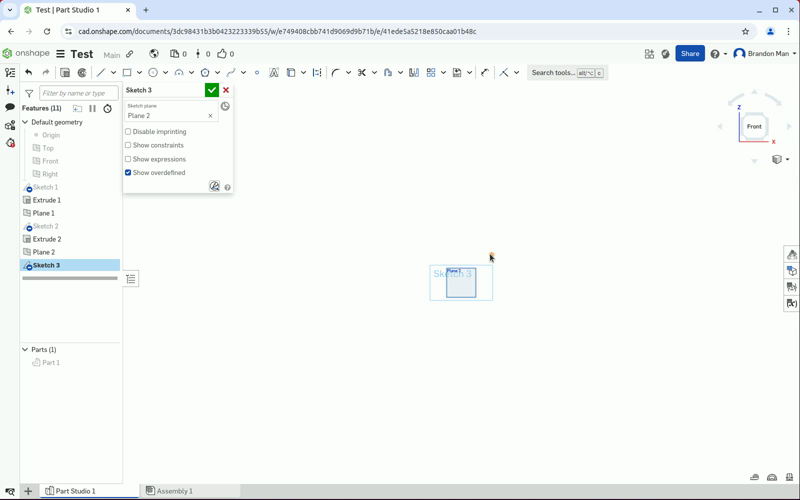
scroll(6)
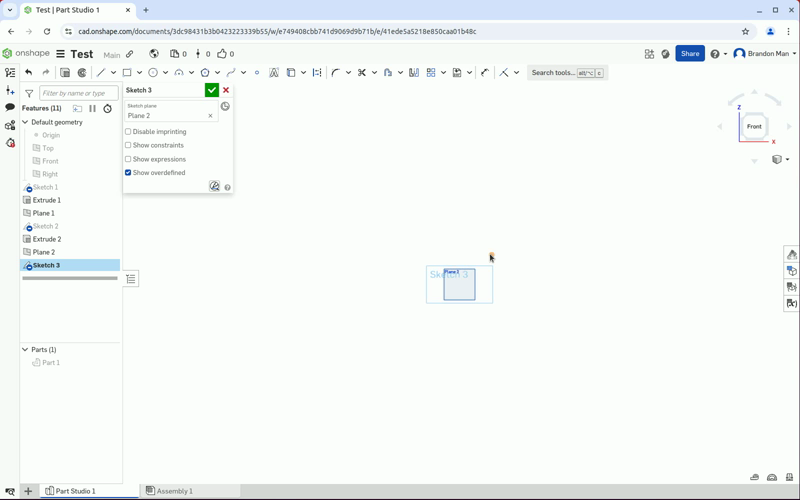
scroll(6)
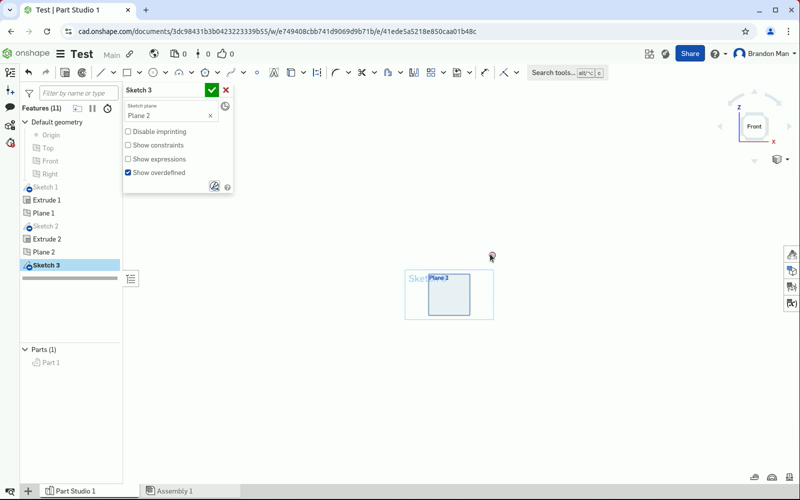
scroll(6)
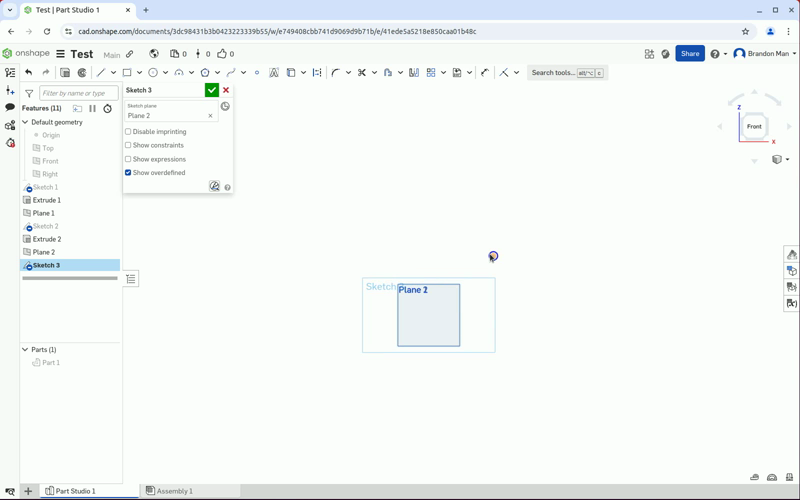
scroll(6)
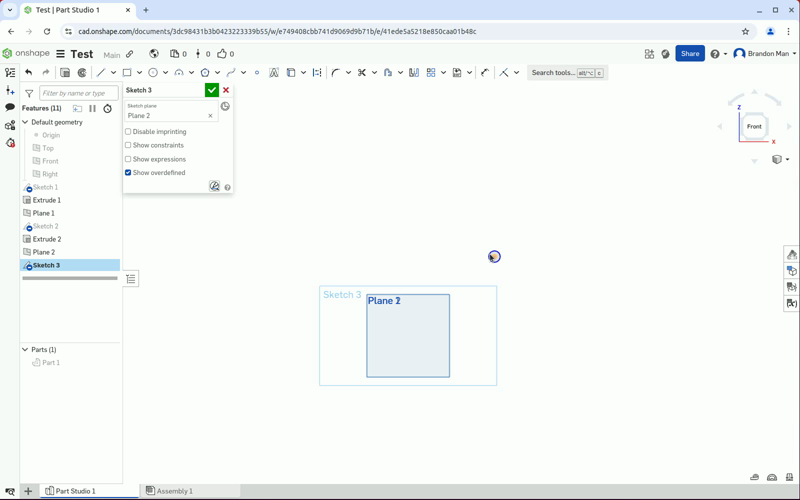
scroll(6)
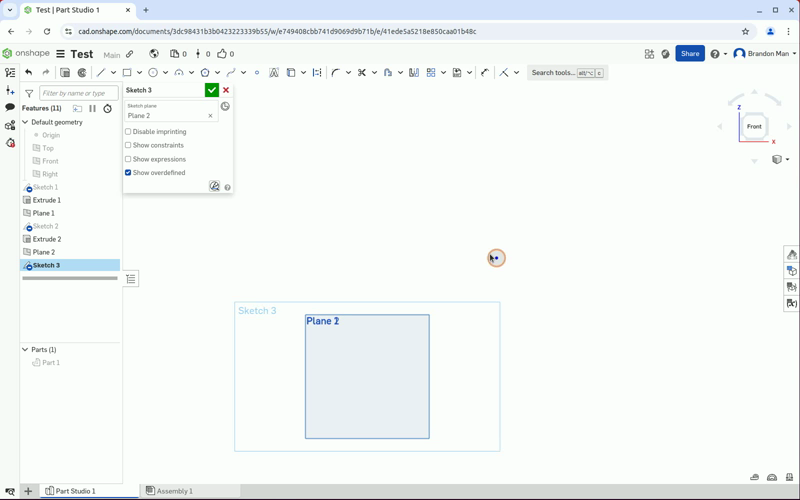
scroll(6)
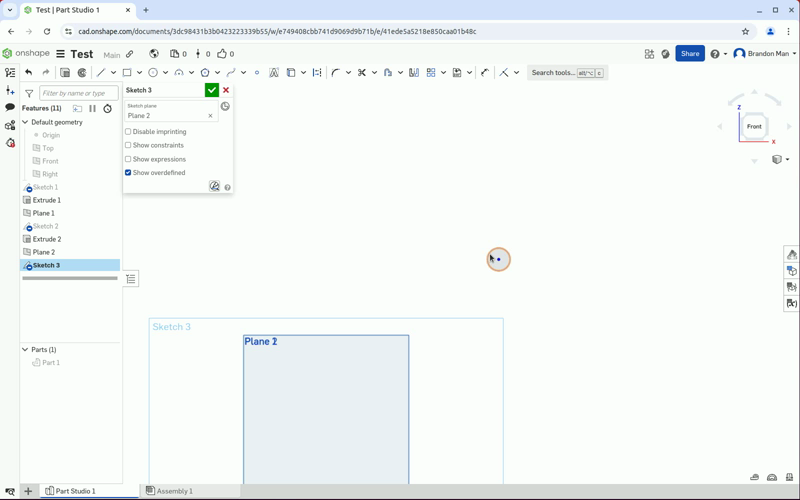
scroll(6)
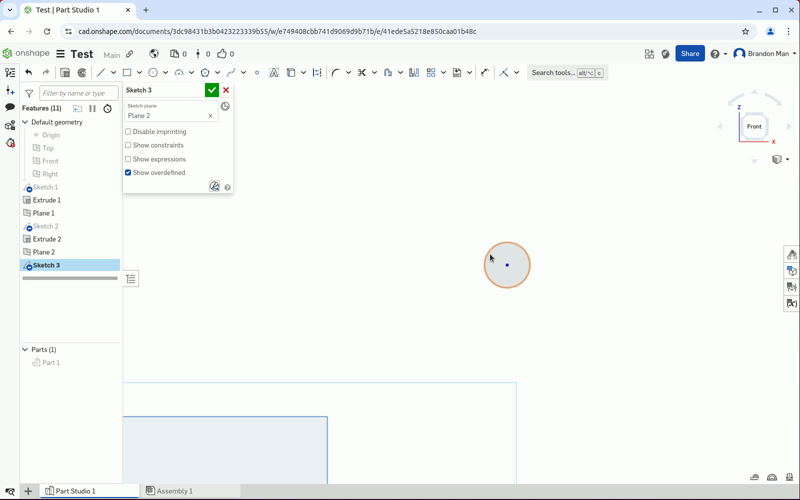
click(490, 253)
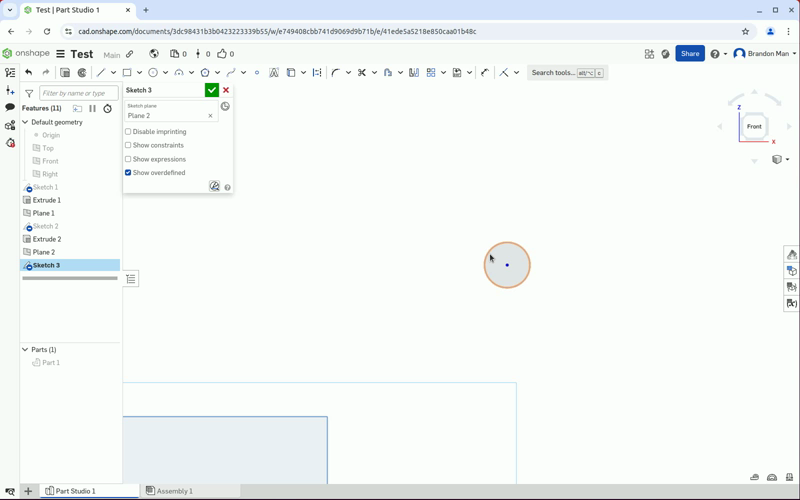
scroll(-6)
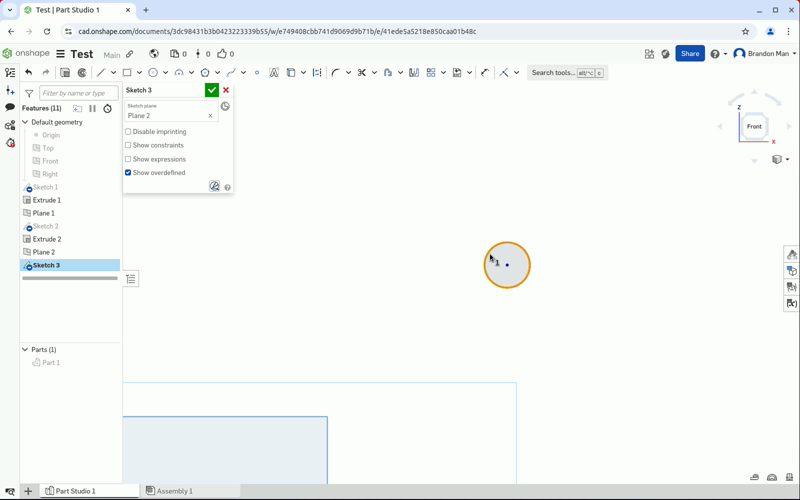
scroll(-6)
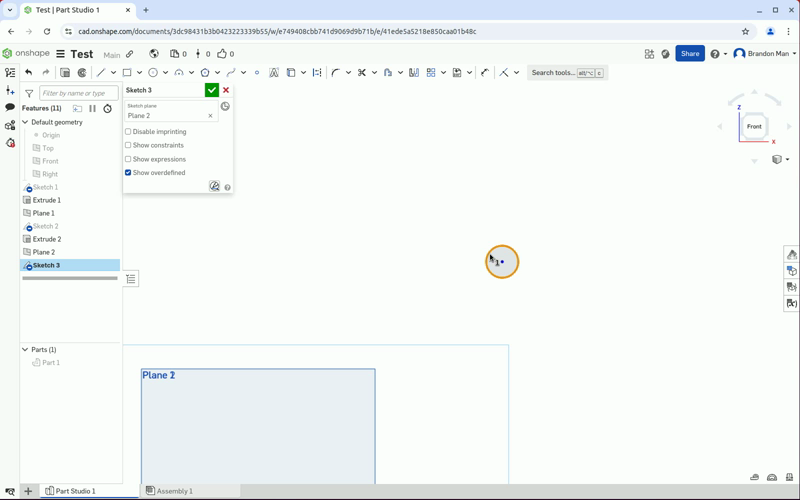
scroll(-6)
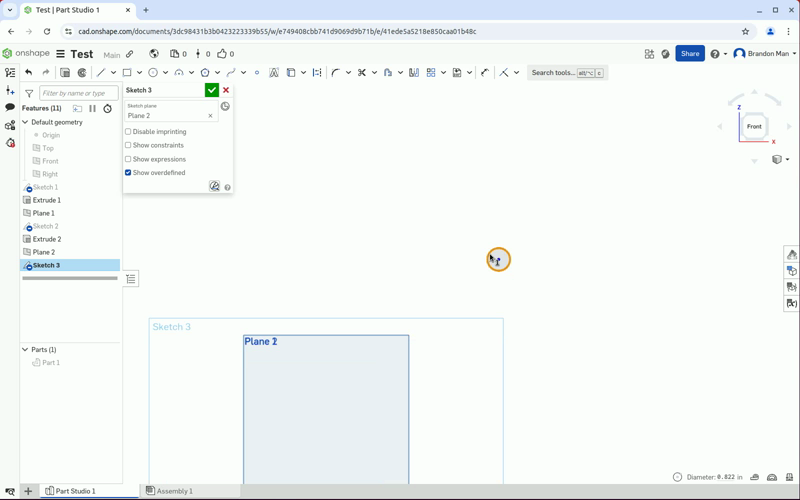
scroll(-6)
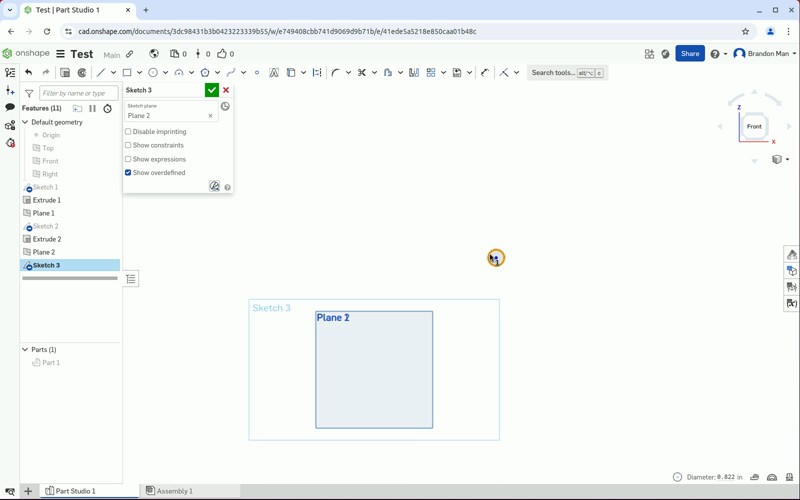
scroll(-6)
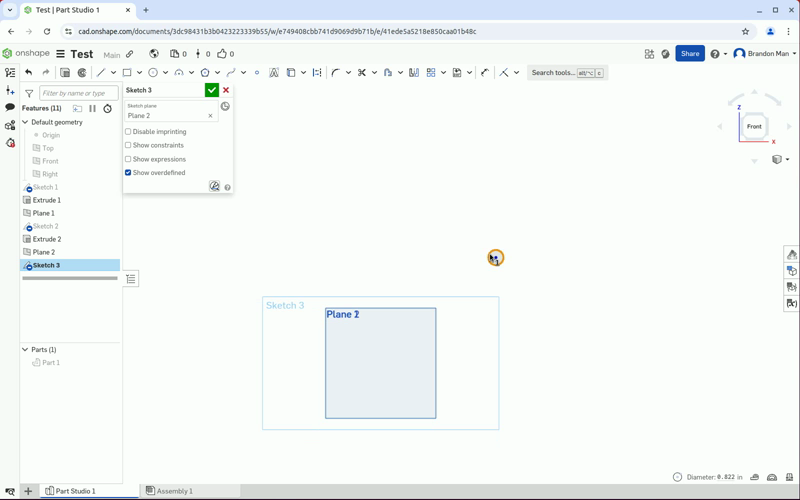
scroll(-6)
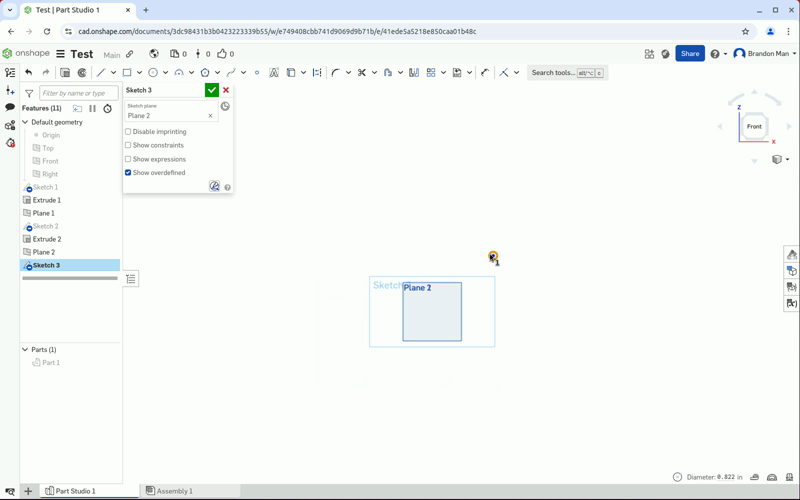
scroll(-6)
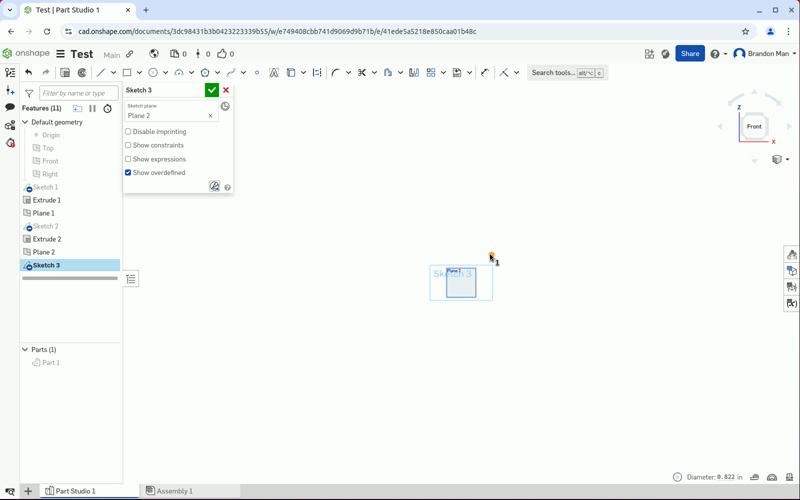
mouse_move(73, 352)
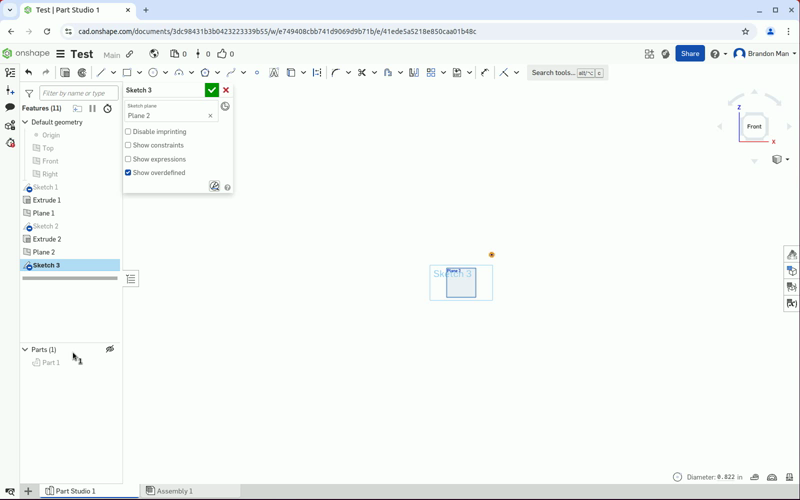
key(shift+y)
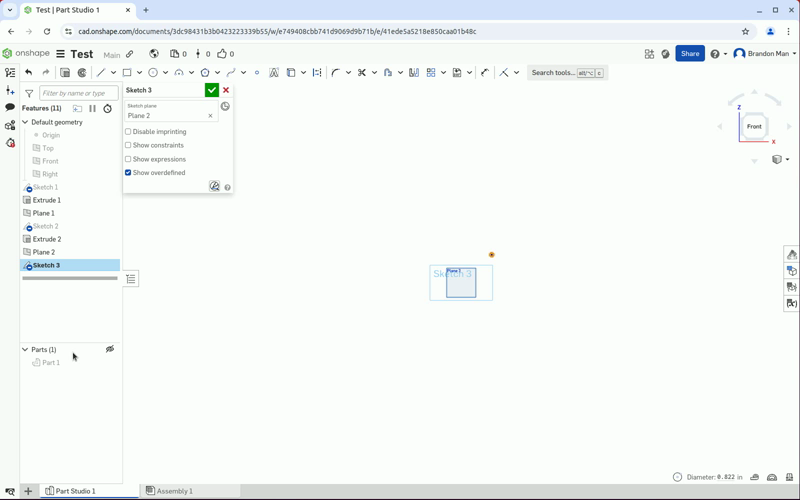
key(shift+e)
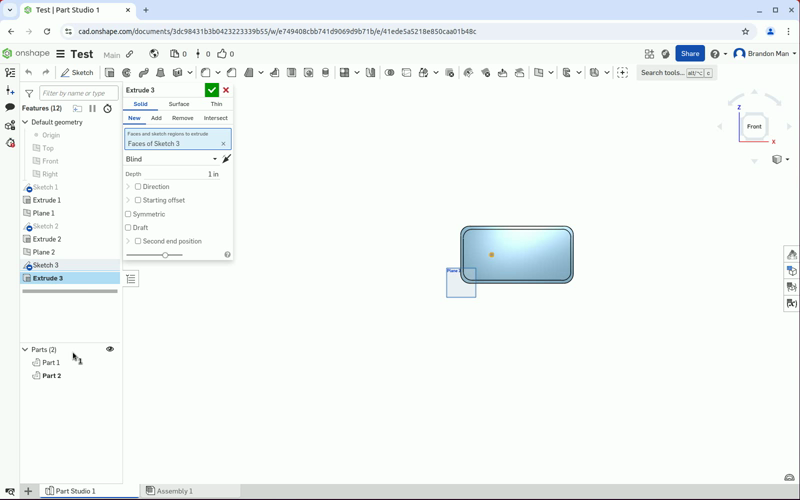
mouse_move(143, 106)
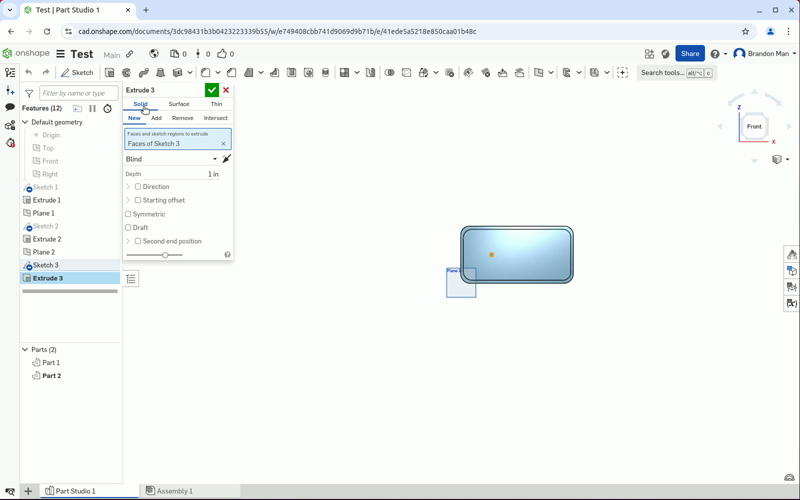
click(143, 106)
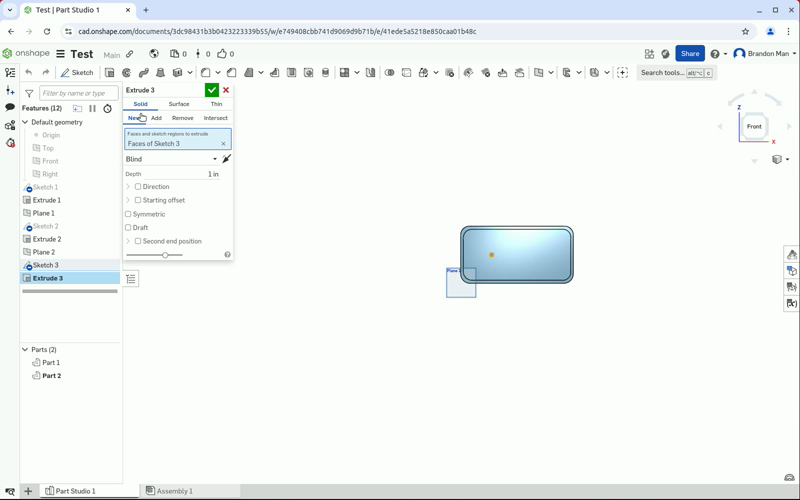
mouse_move(137, 120)
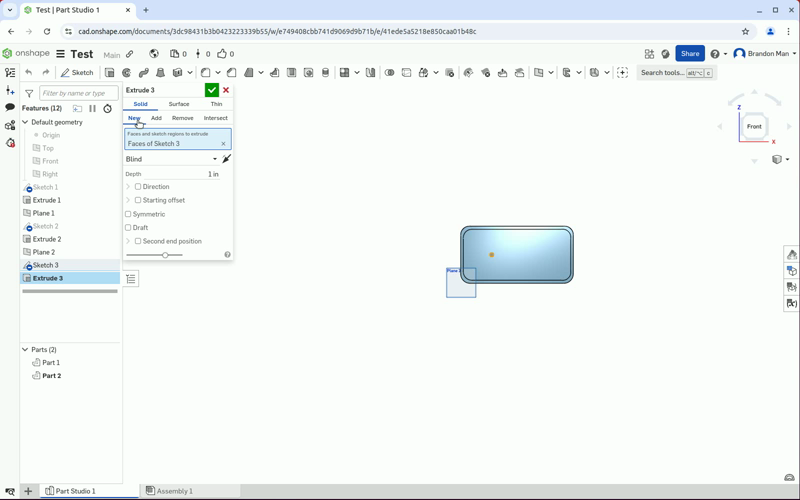
click(137, 120)
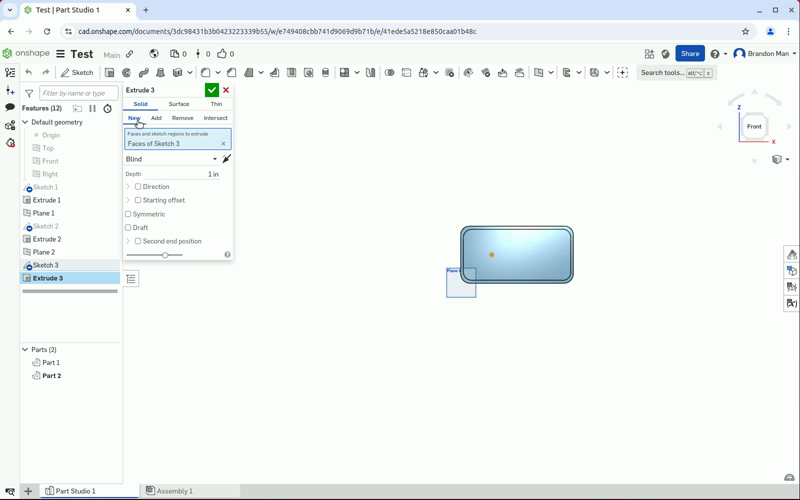
key(tab, 4)
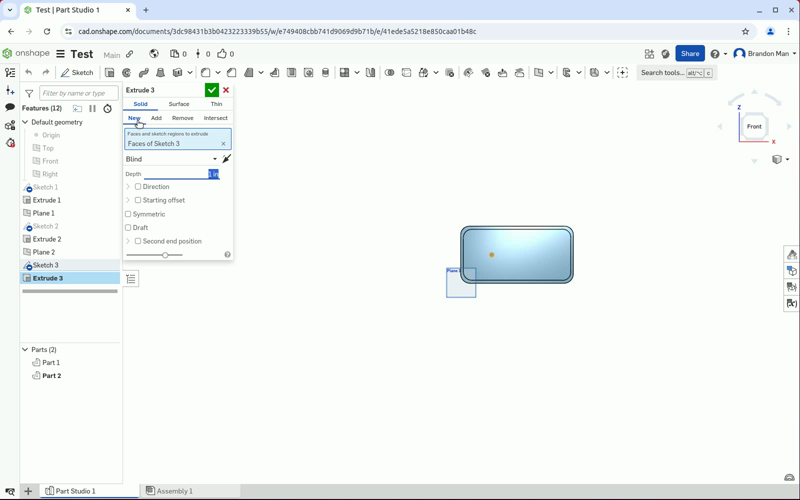
text(0.963)
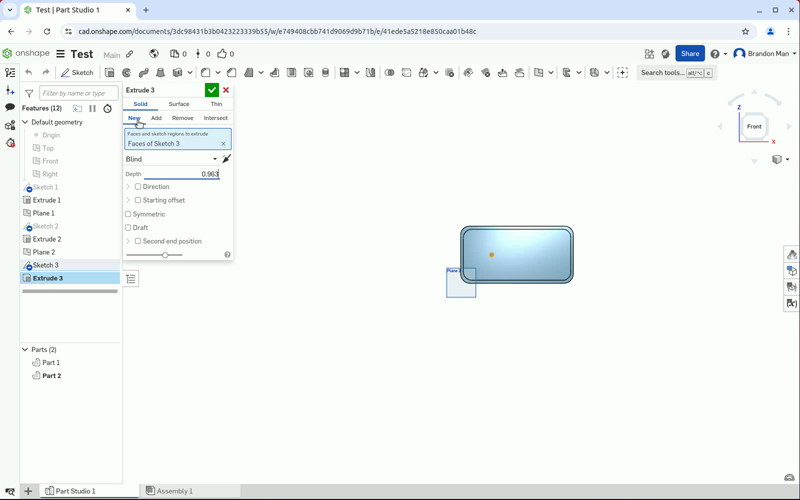
key(enter)
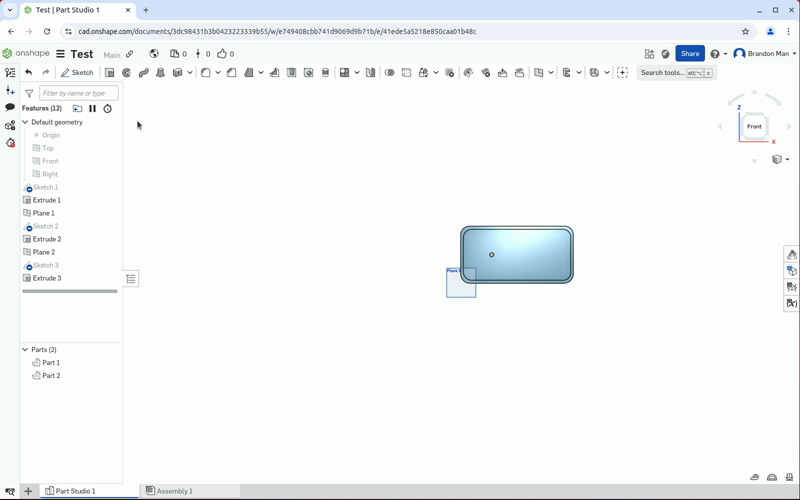
key(shift+h)
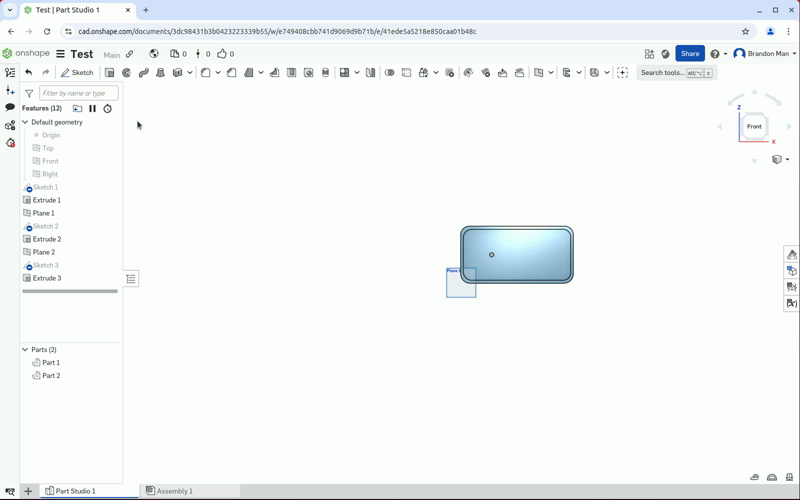
key(shift+h)
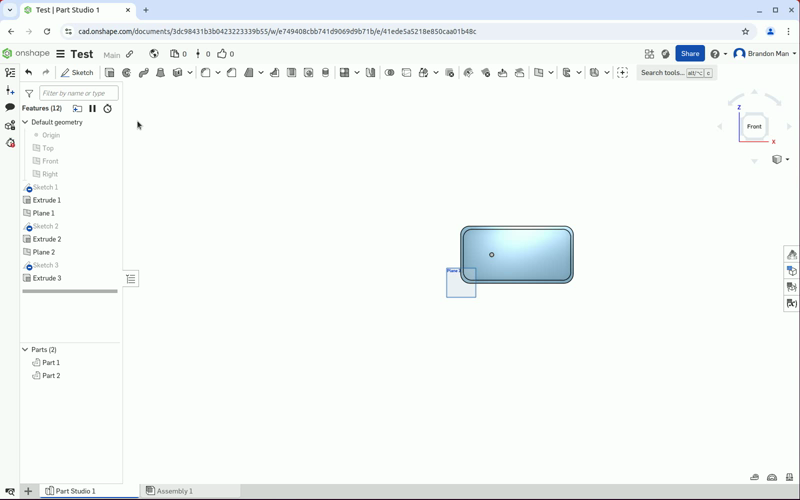
mouse_move(73, 189)
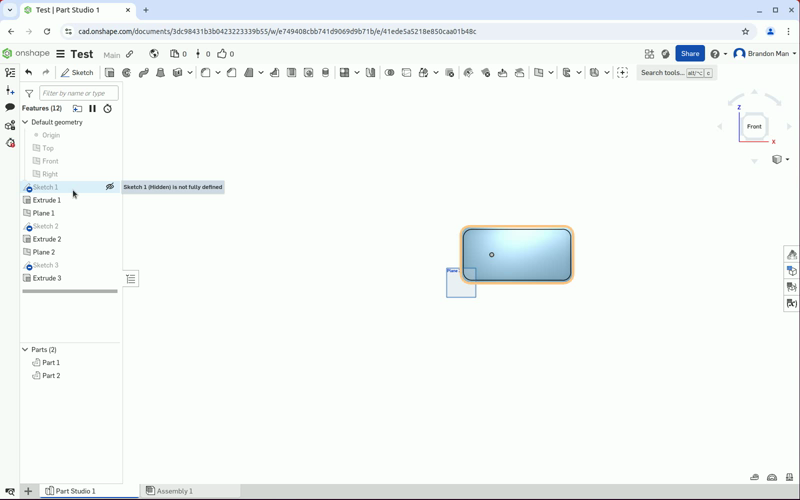
click(73, 189)
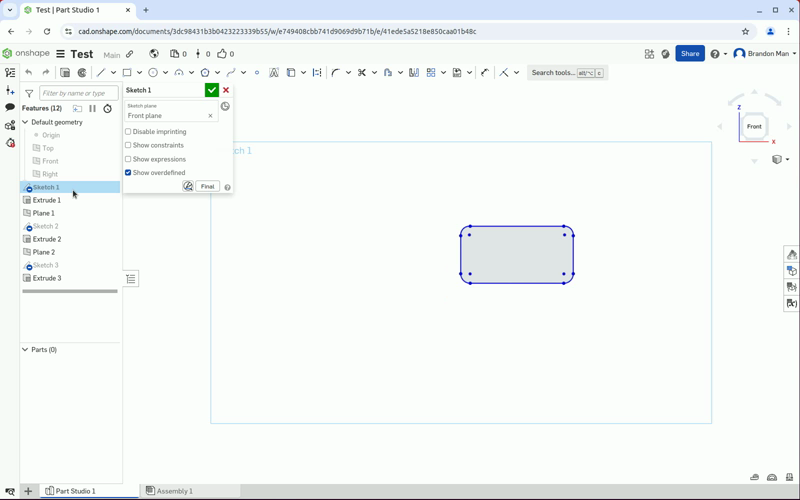
mouse_move(229, 92)
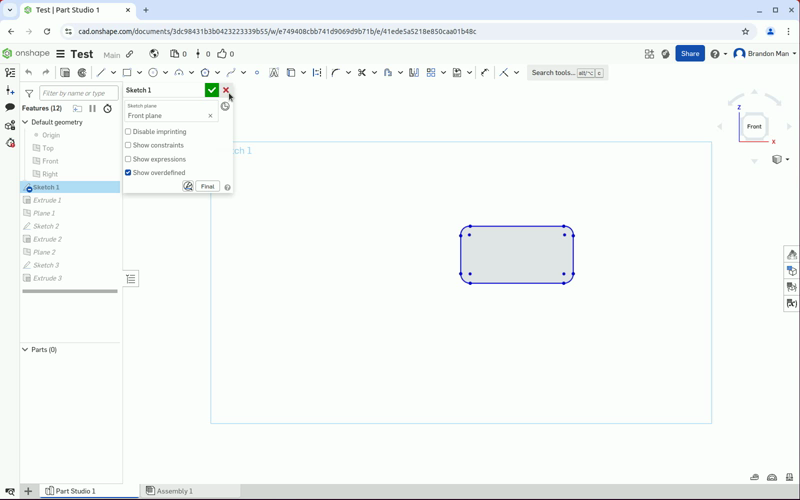
click(229, 92)
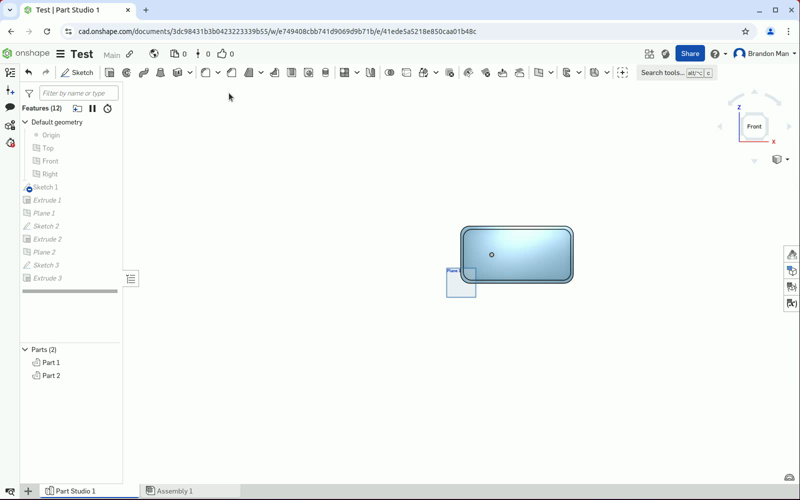
key(shift+s)
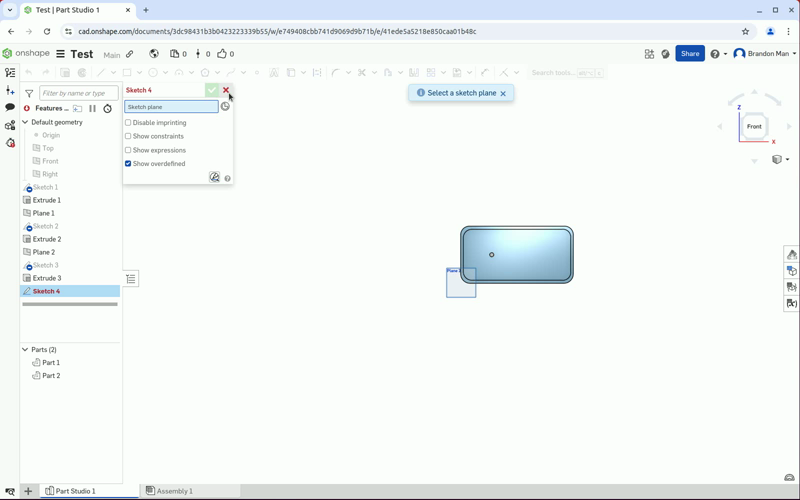
mouse_move(73, 254)
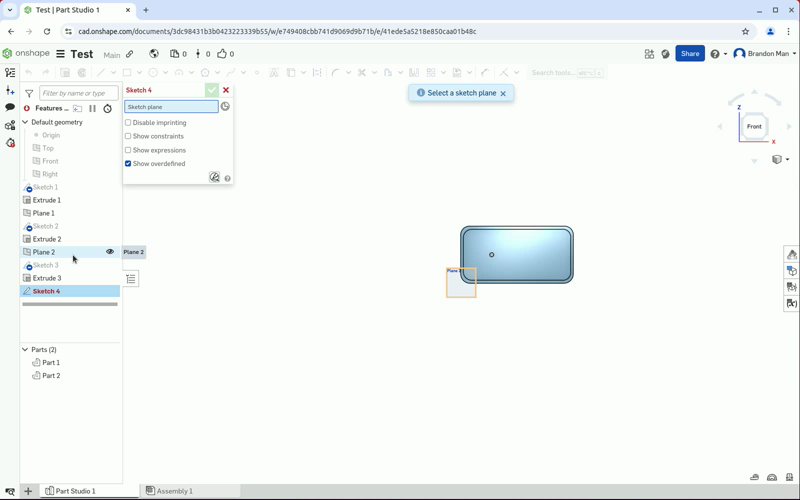
click(73, 254)
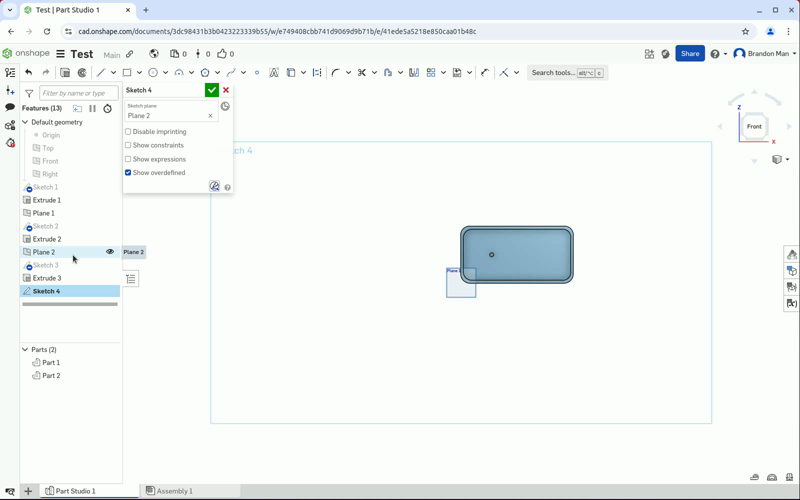
mouse_move(73, 352)
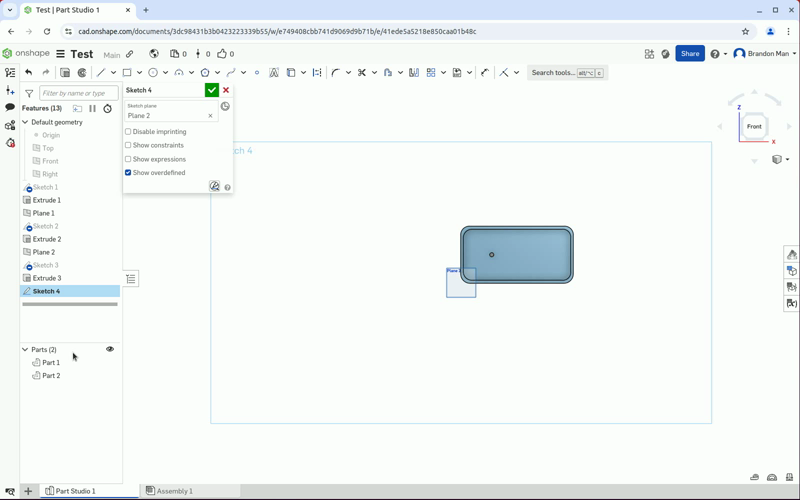
key(y)
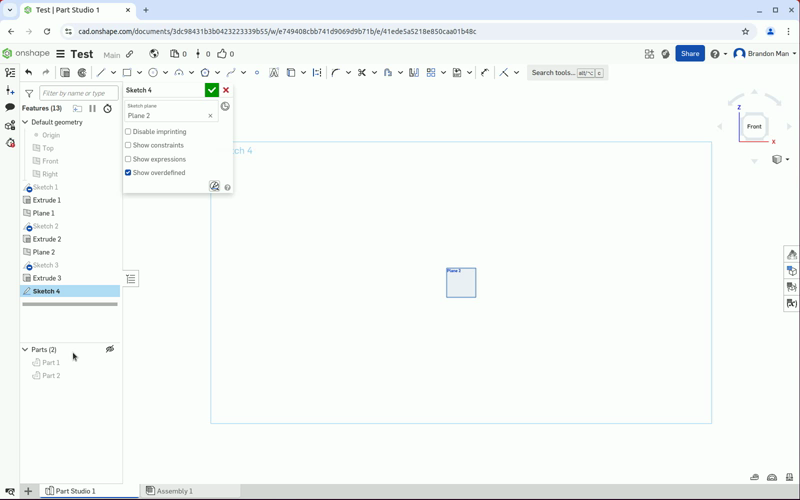
key(c)
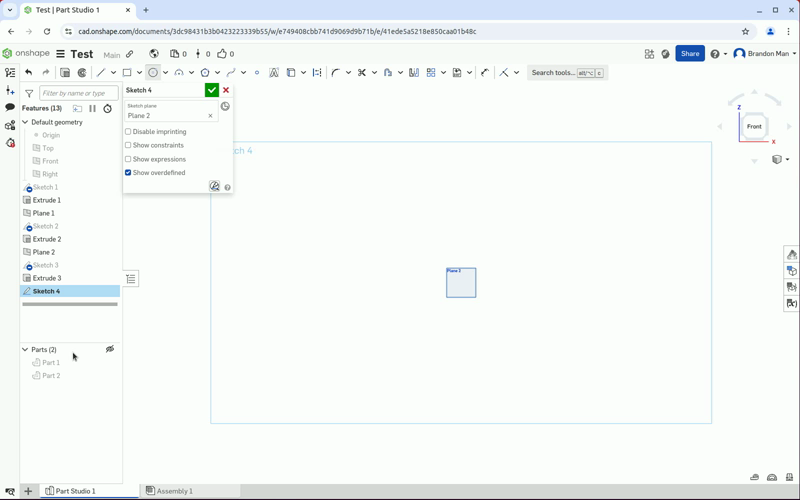
key_down(shift)
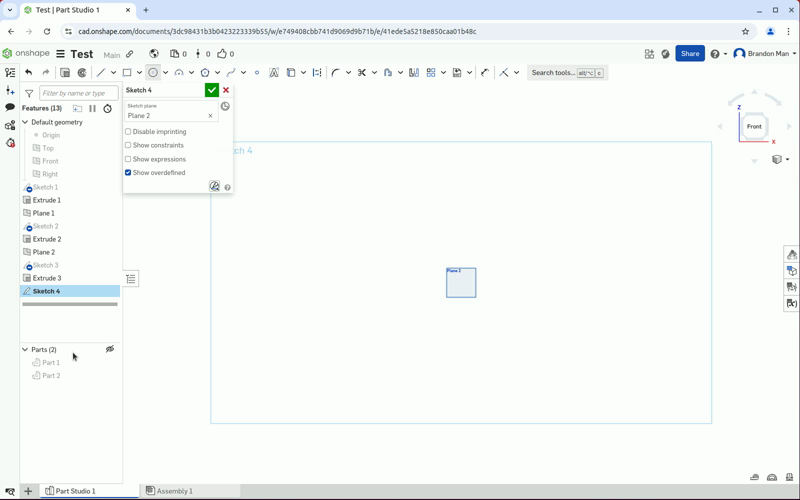
mouse_move(519, 254)
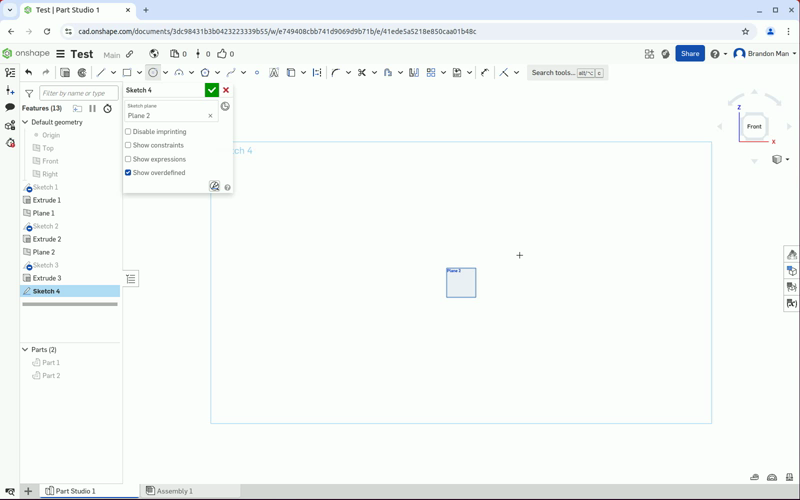
click(519, 254)
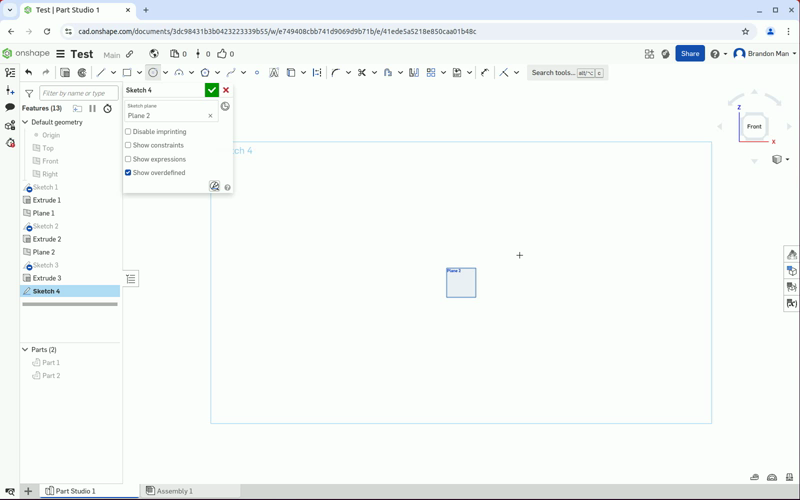
key_up(shift)
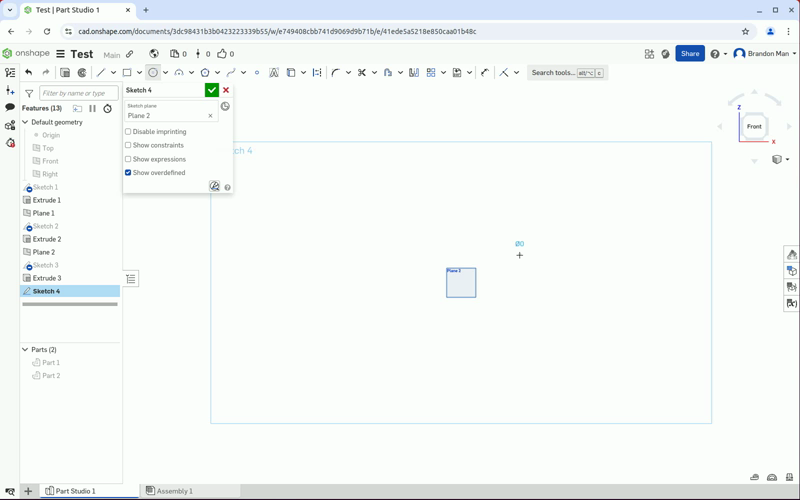
mouse_move(521, 254)
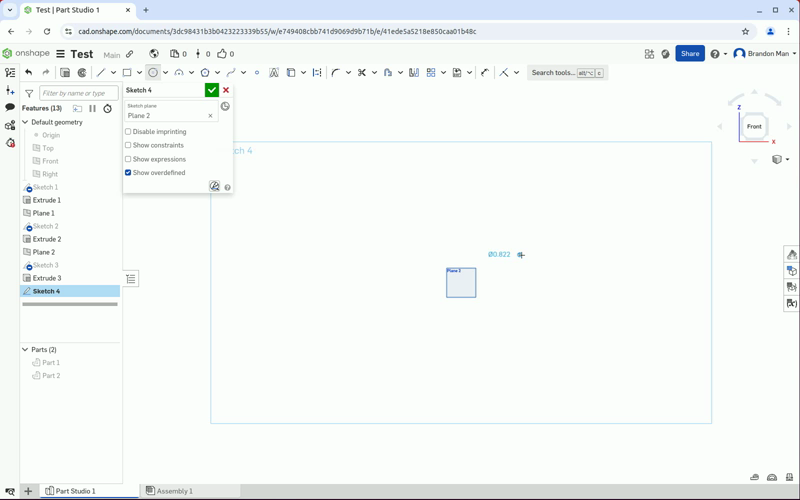
scroll(6)
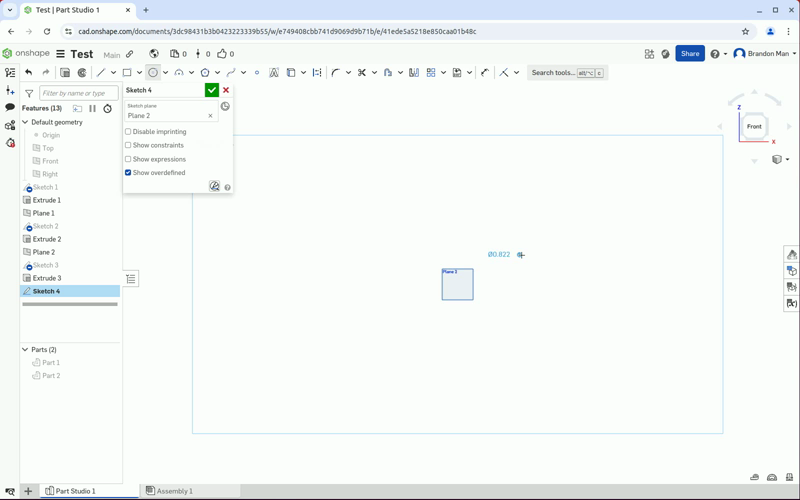
scroll(6)
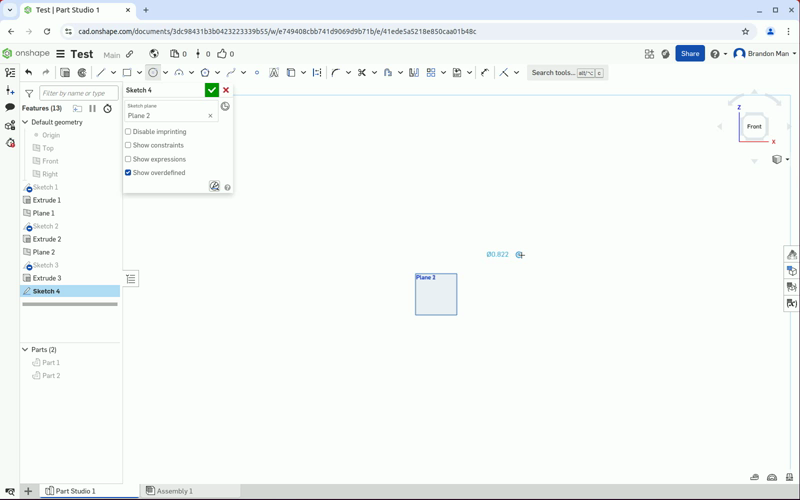
scroll(6)
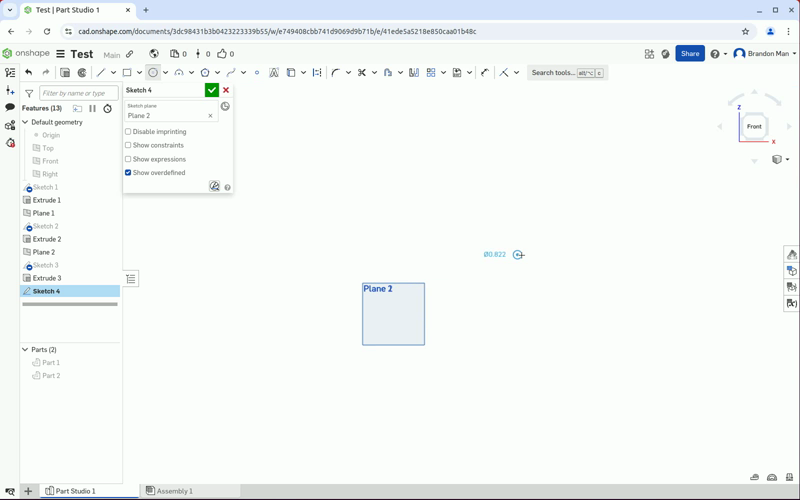
scroll(6)
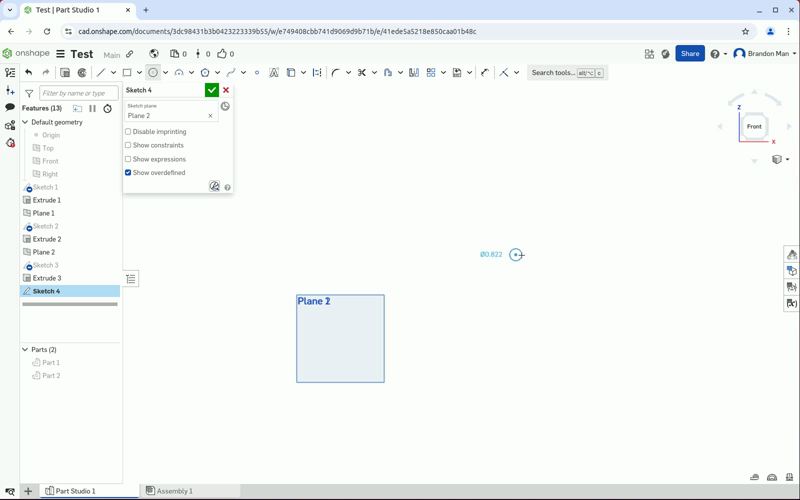
scroll(6)
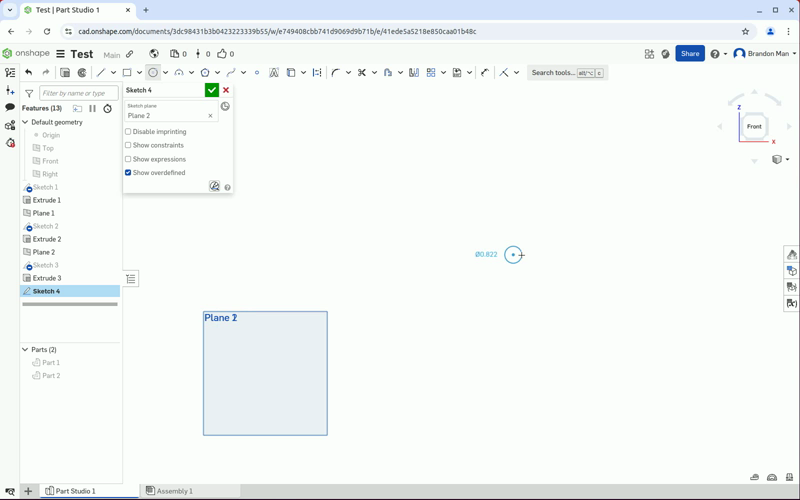
scroll(6)
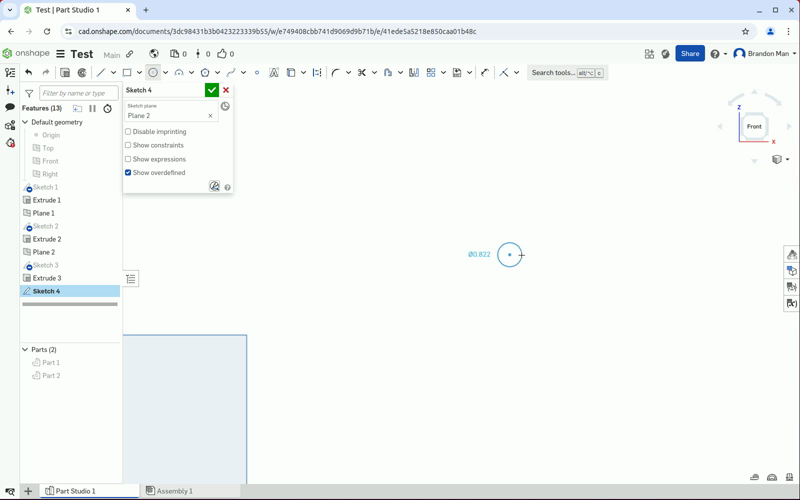
scroll(6)
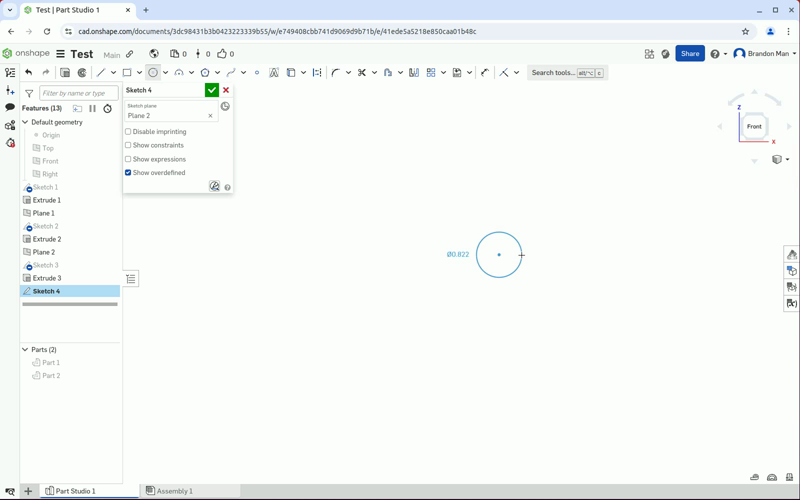
click(521, 254)
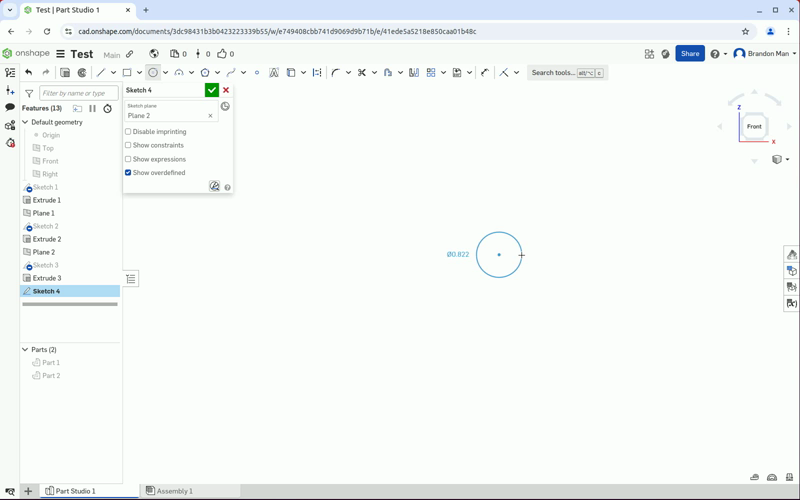
scroll(-6)
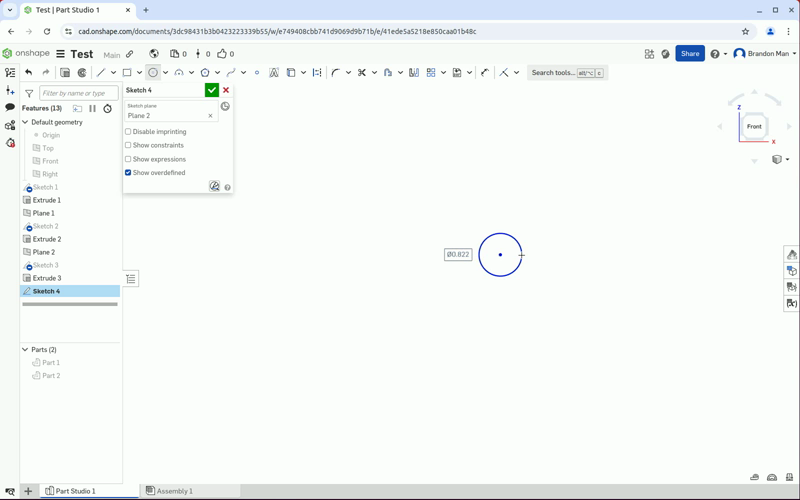
scroll(-6)
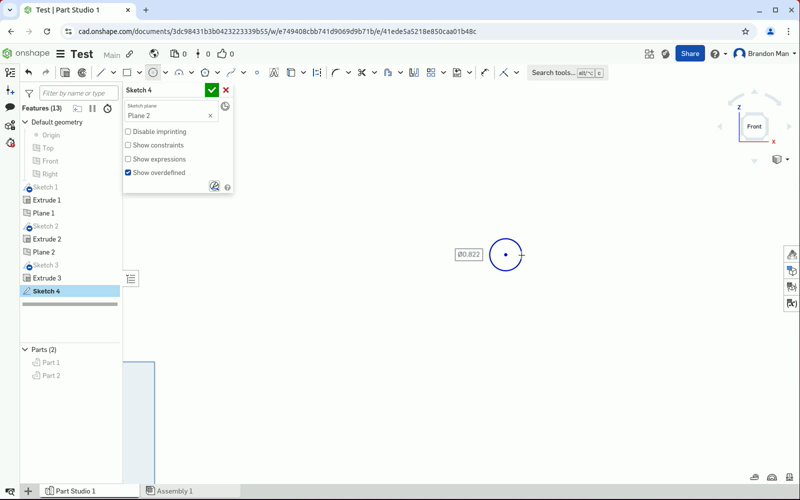
scroll(-6)
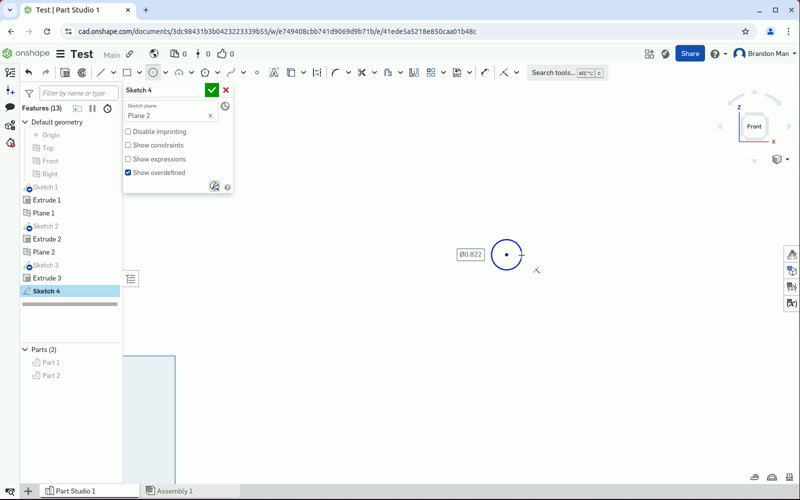
scroll(-6)
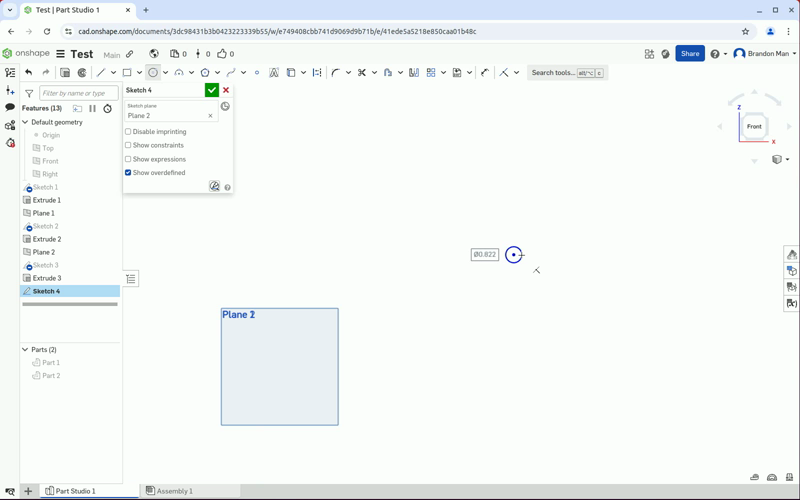
scroll(-6)
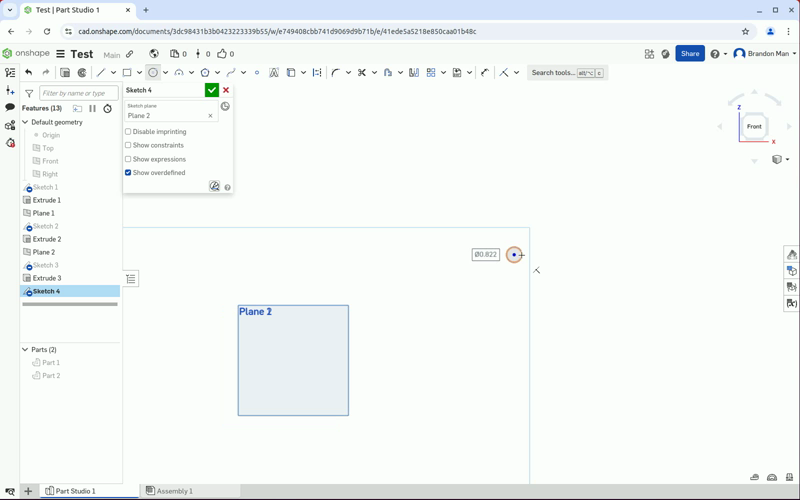
scroll(-6)
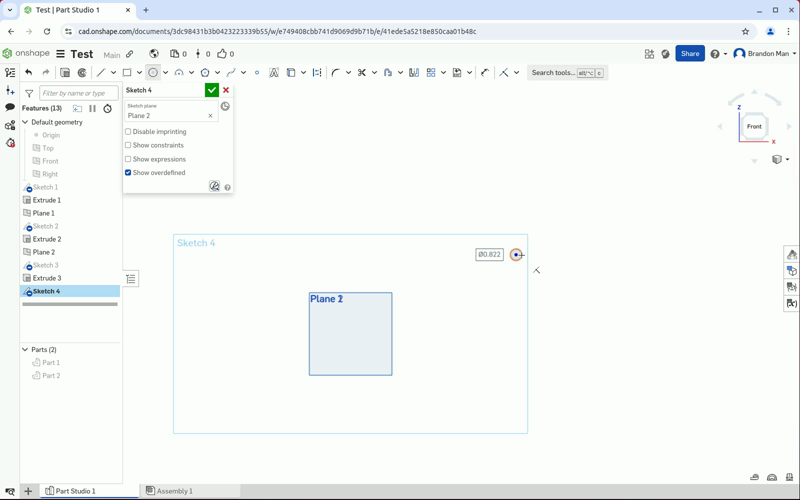
scroll(-6)
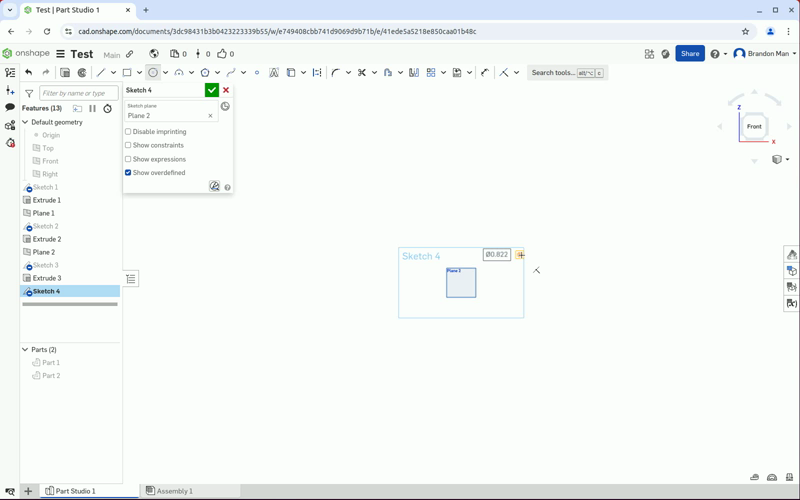
key(esc)
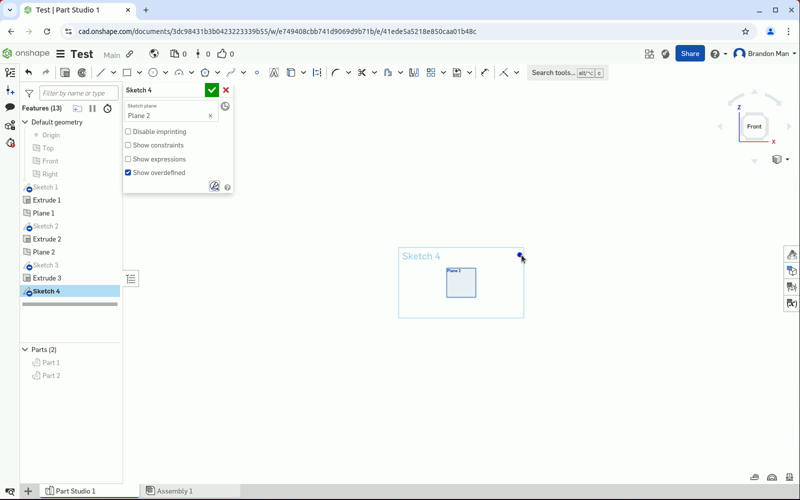
mouse_move(518, 254)
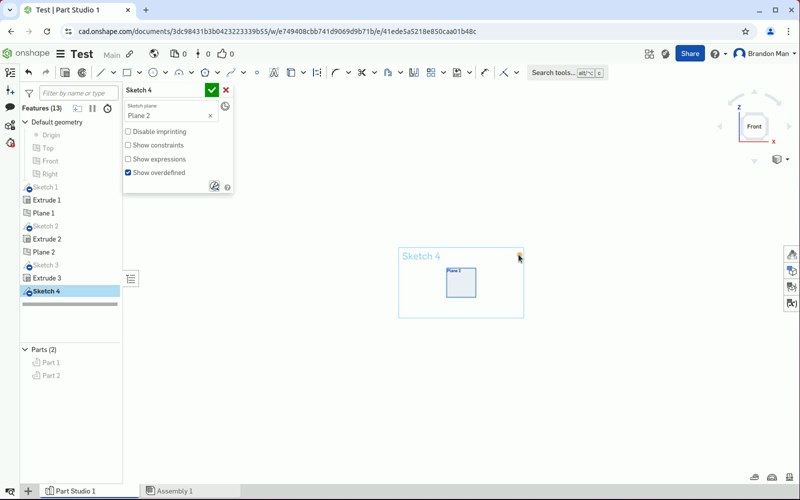
scroll(6)
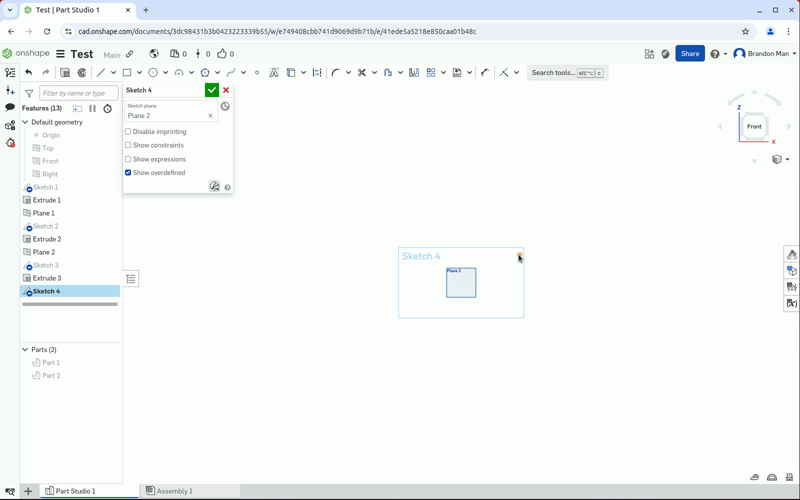
scroll(6)
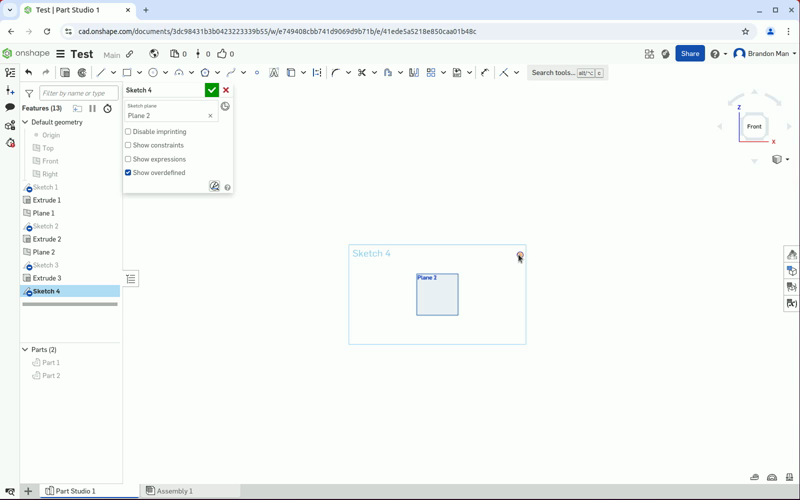
scroll(6)
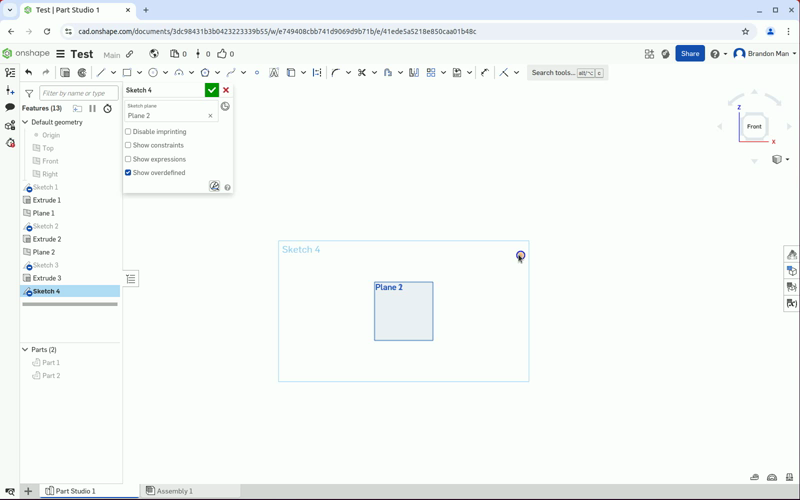
scroll(6)
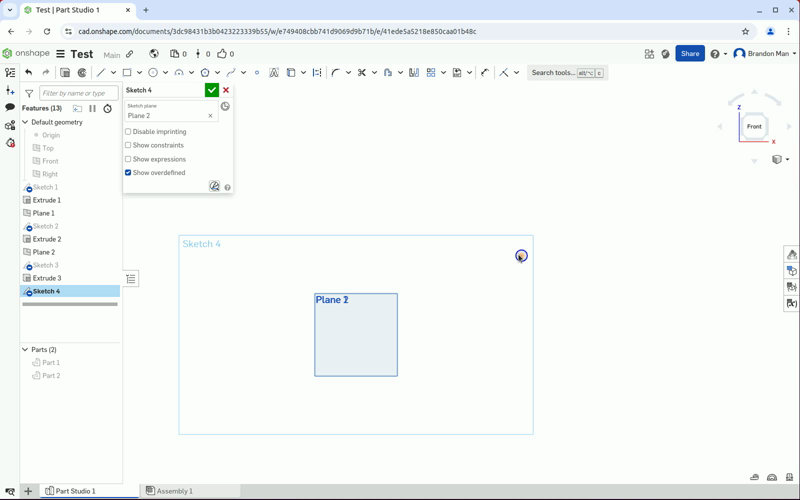
scroll(6)
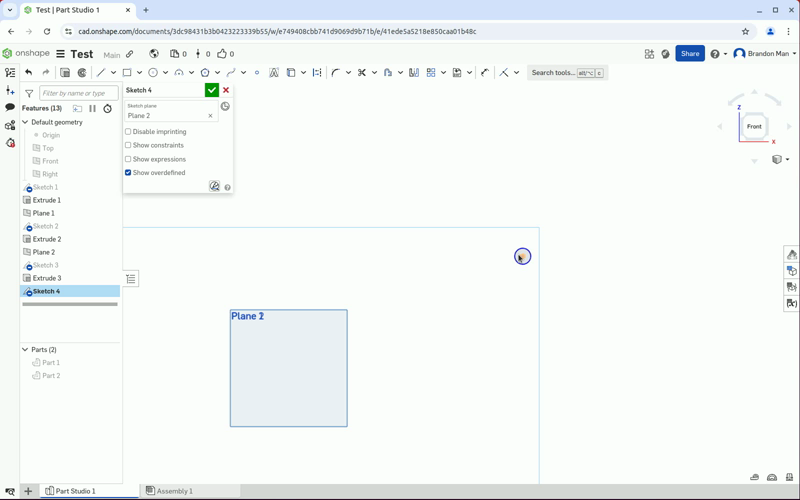
scroll(6)
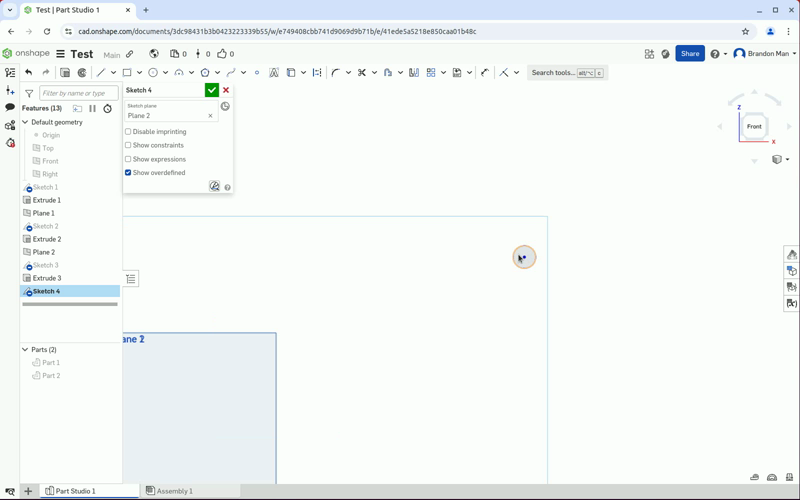
scroll(6)
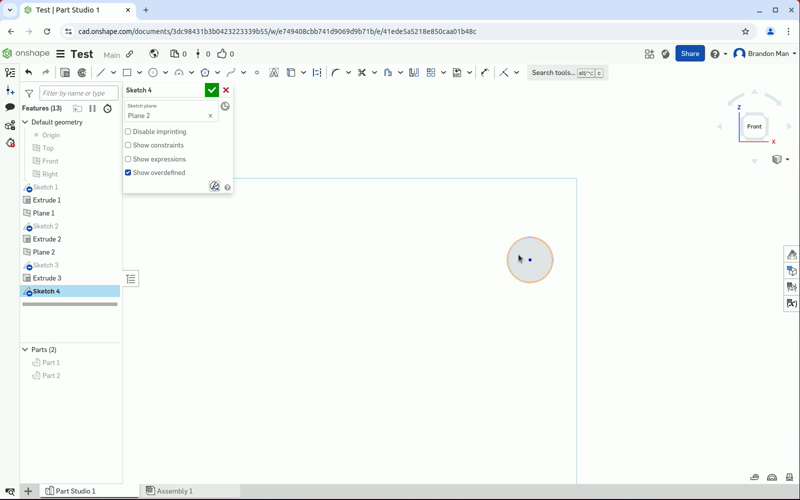
click(518, 254)
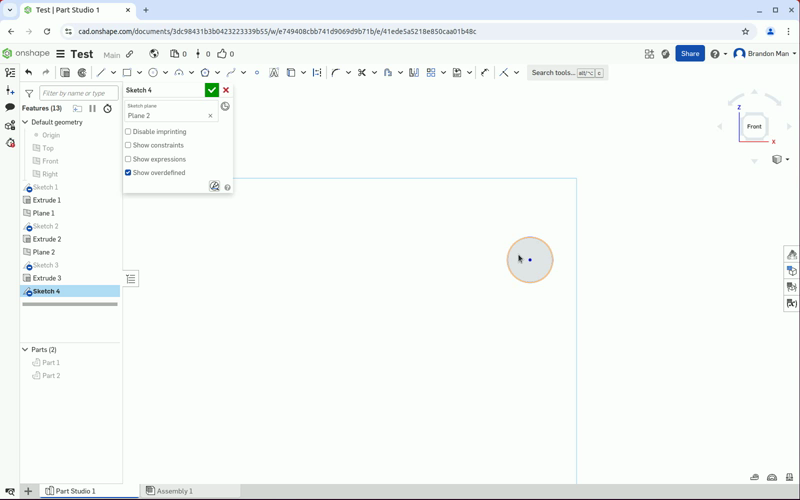
scroll(-6)
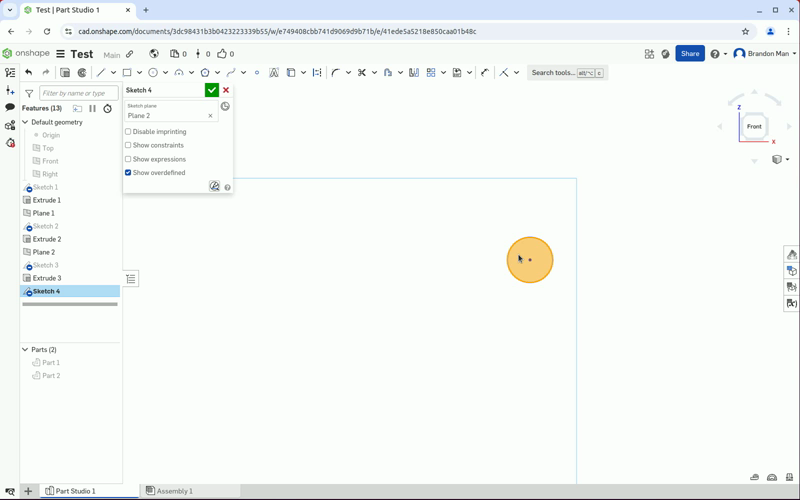
scroll(-6)
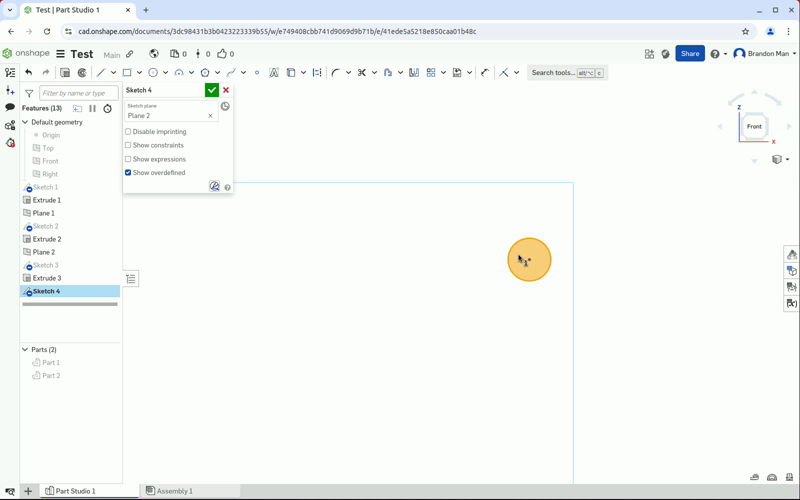
scroll(-6)
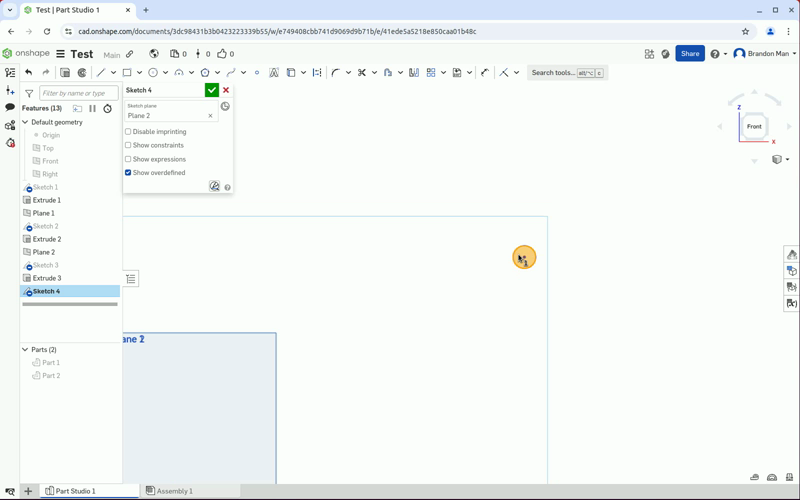
scroll(-6)
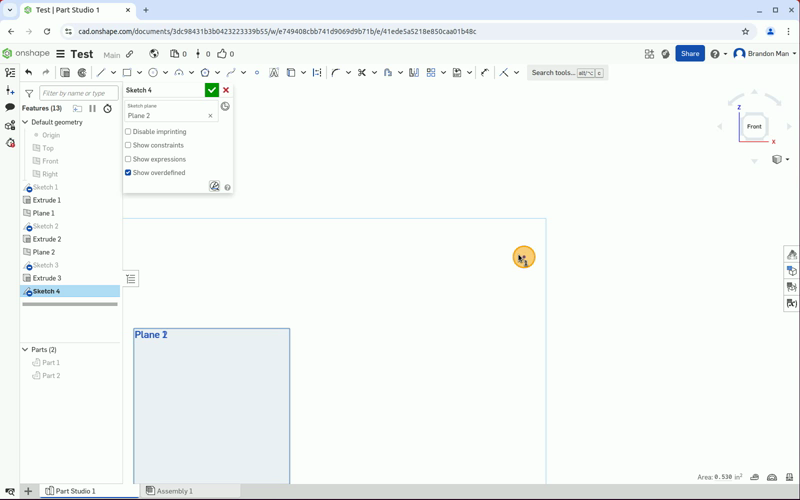
scroll(-6)
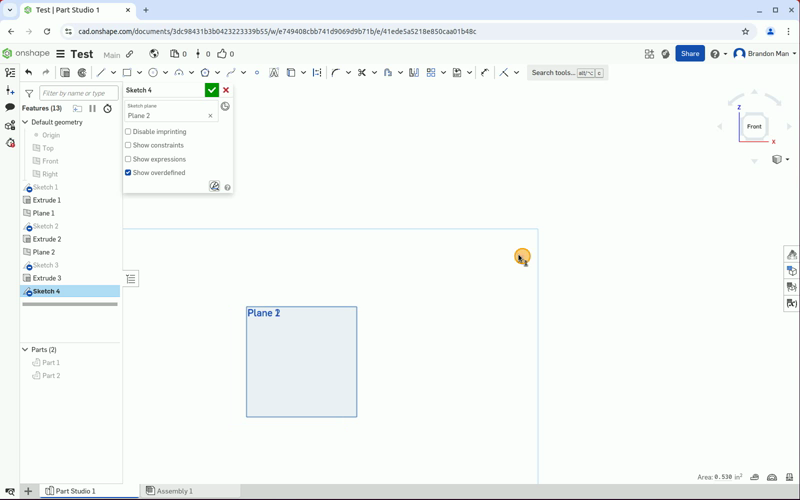
scroll(-6)
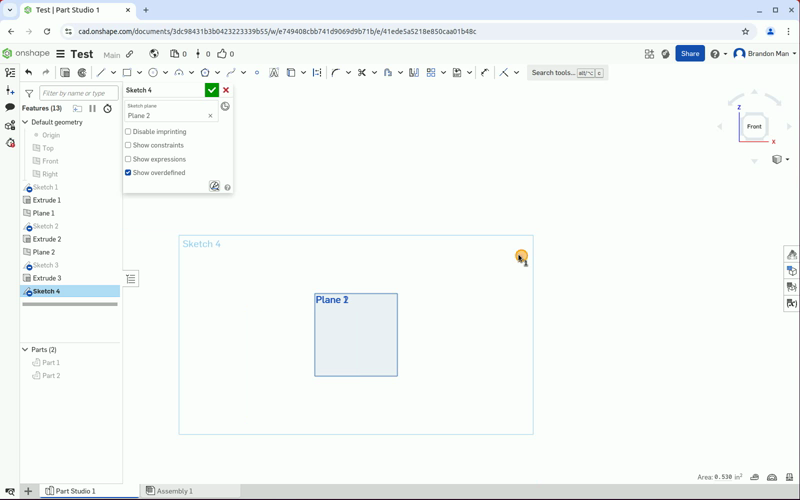
scroll(-6)
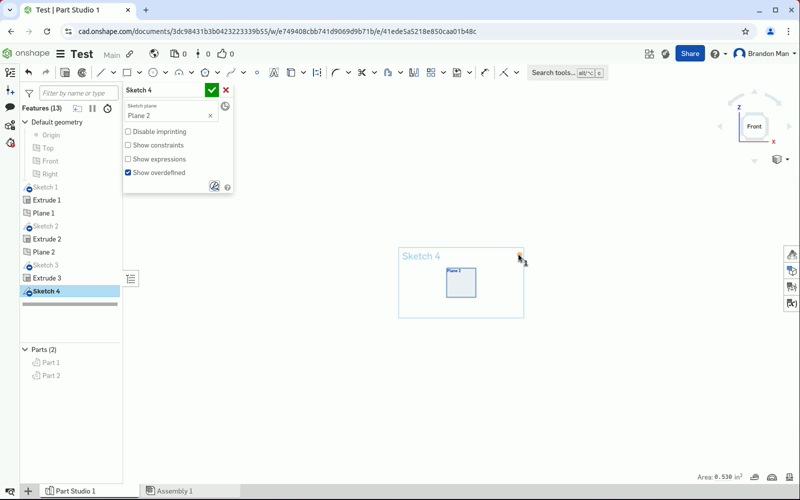
mouse_move(73, 352)
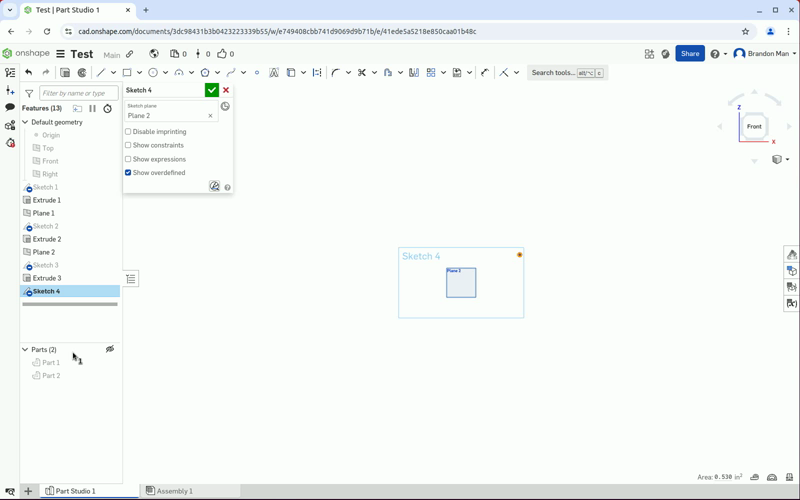
key(shift+y)
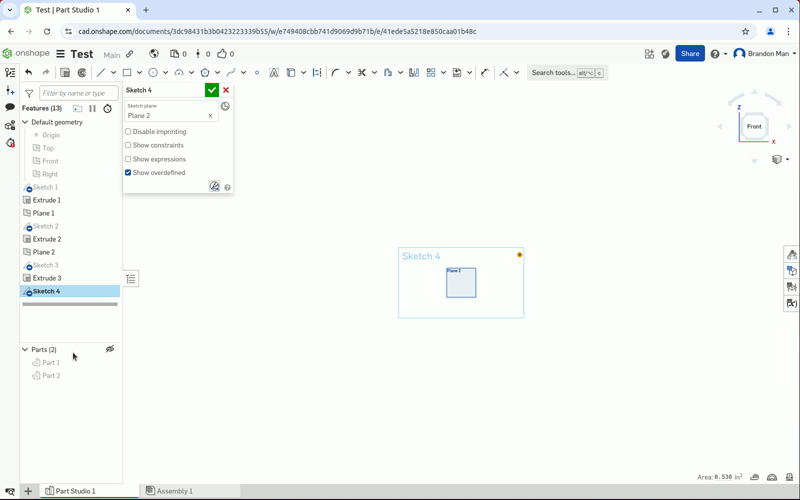
key(shift+e)
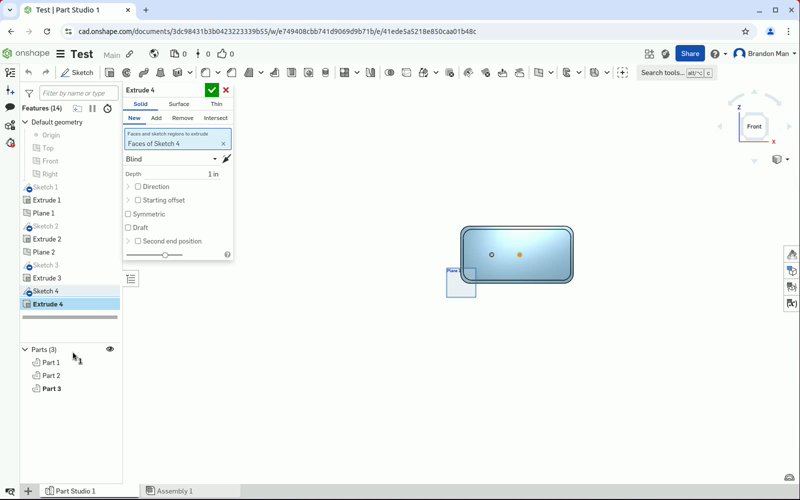
mouse_move(143, 106)
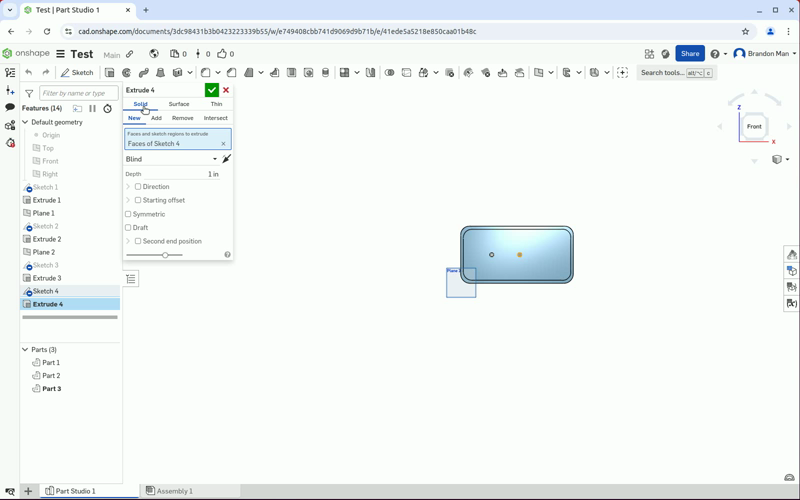
click(143, 106)
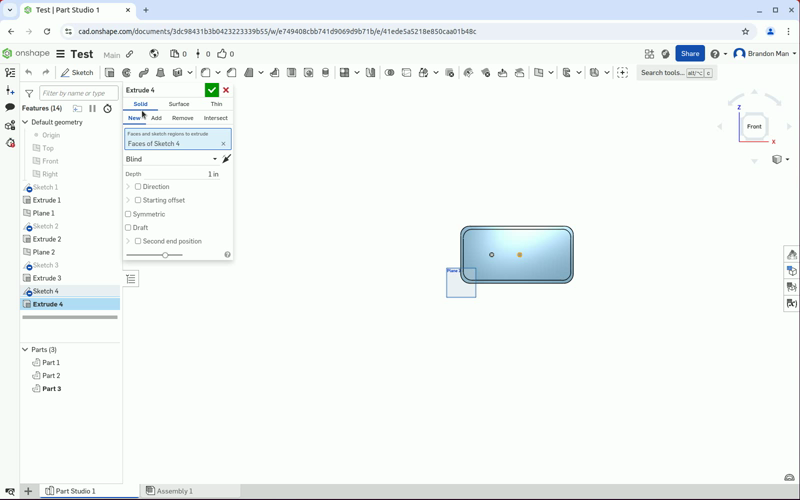
mouse_move(137, 120)
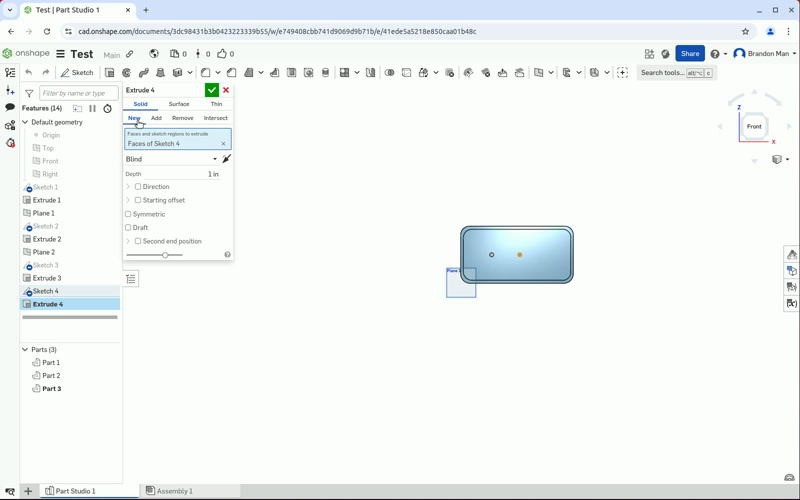
click(137, 120)
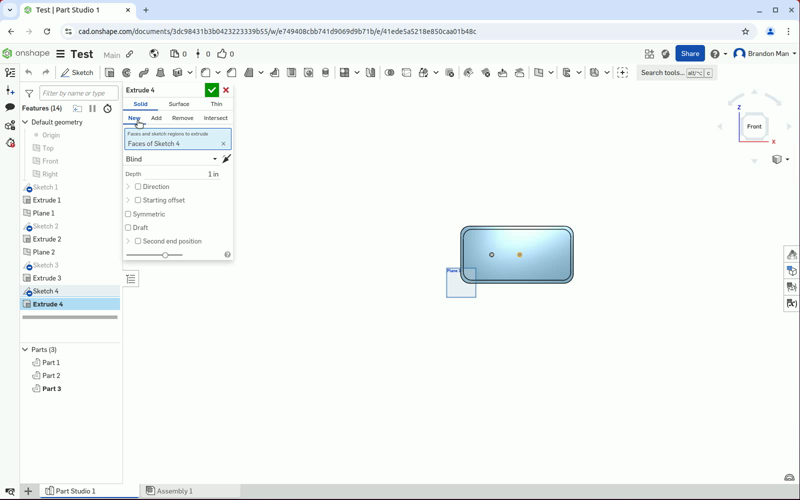
key(tab, 4)
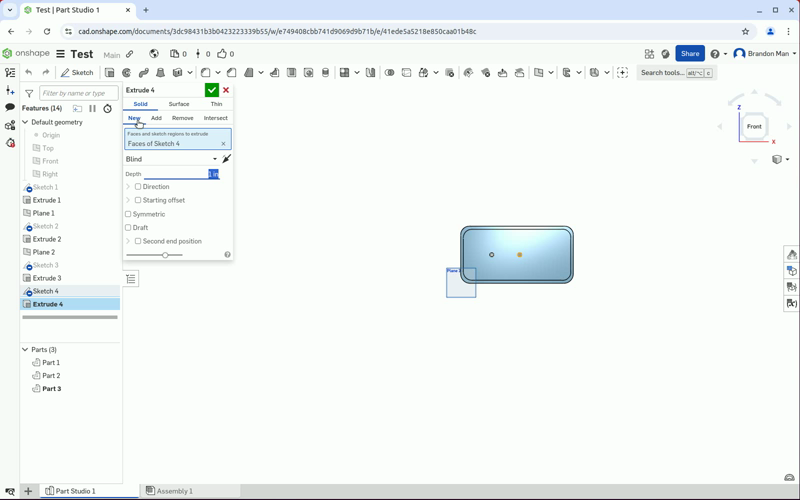
text(0.963)
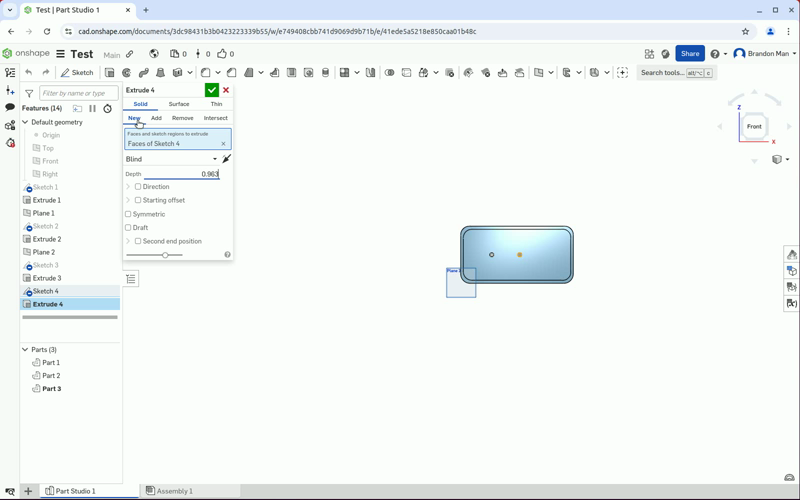
key(enter)
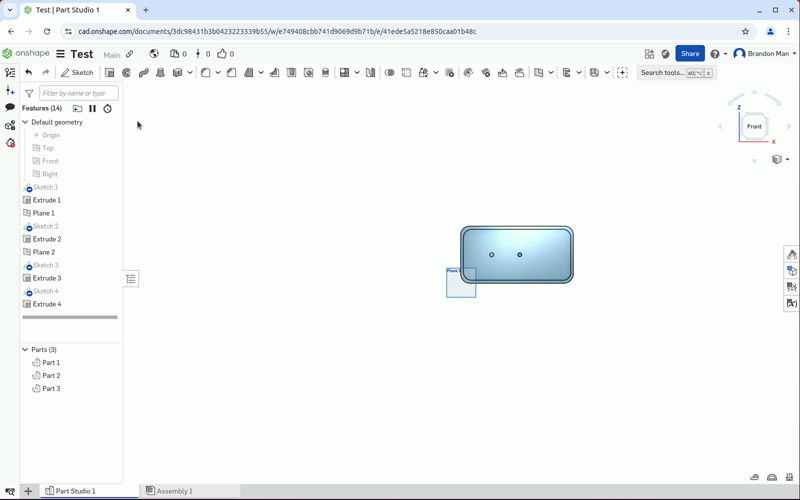
key(shift+h)
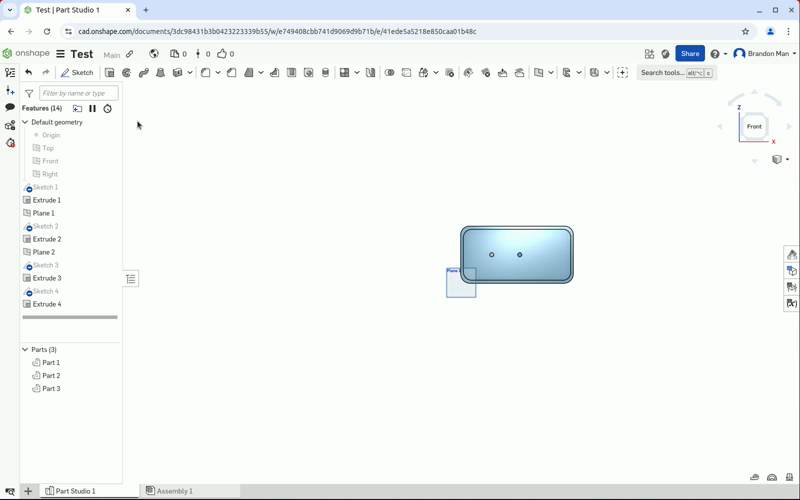
key(shift+h)
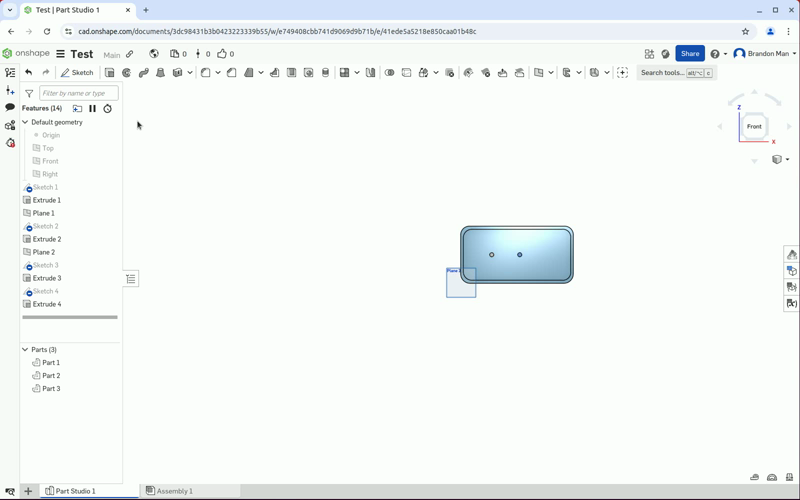
mouse_move(73, 189)
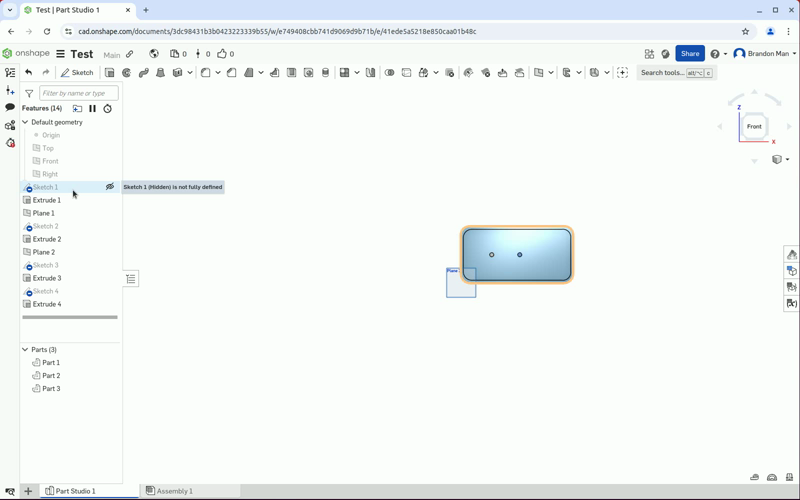
click(73, 189)
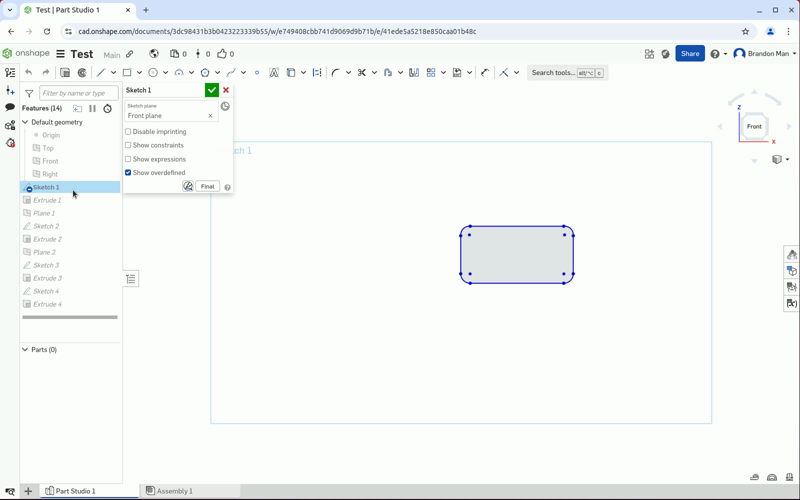
mouse_move(229, 92)
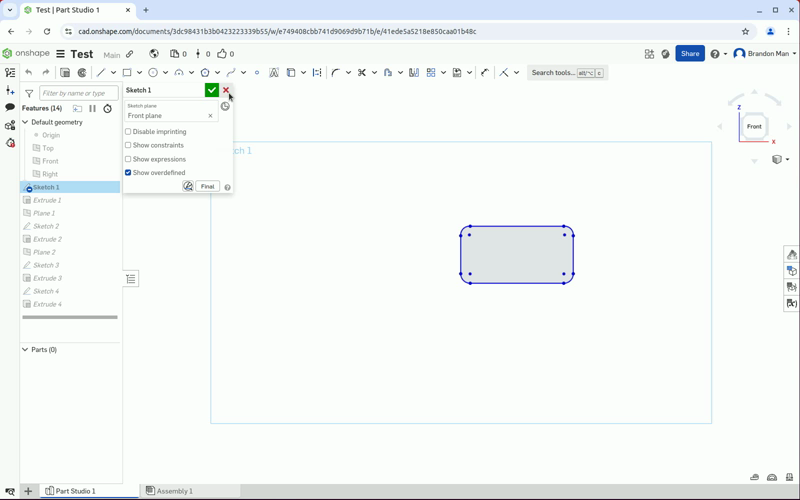
click(229, 92)
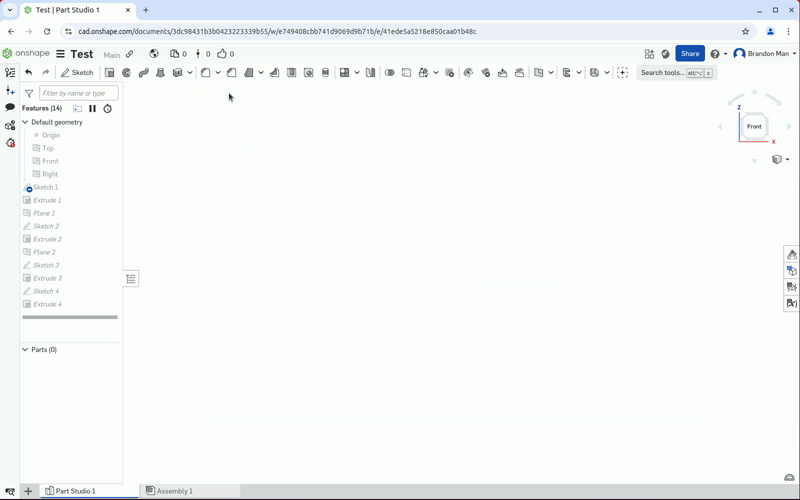
key(shift+s)
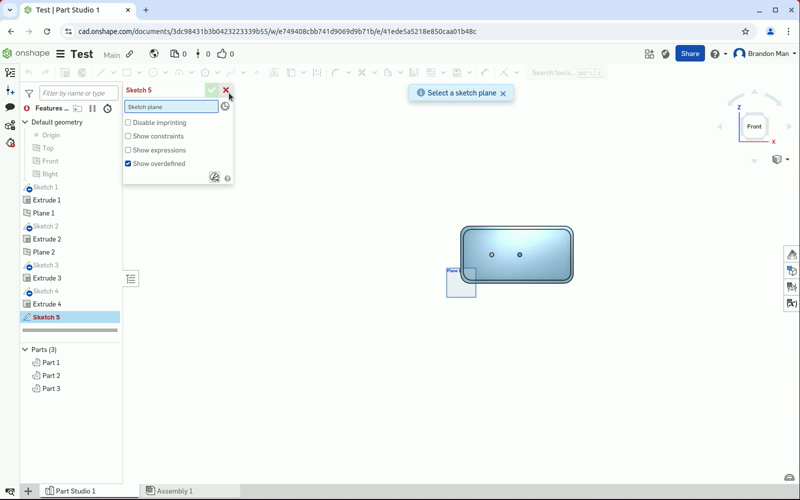
mouse_move(73, 254)
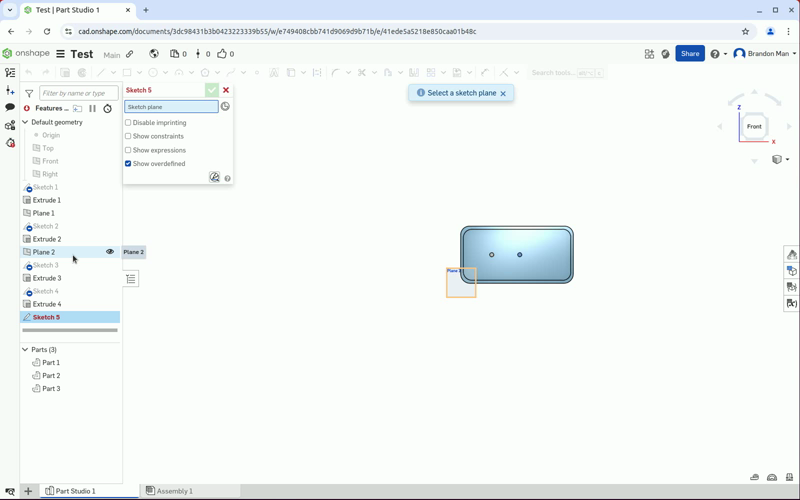
click(73, 254)
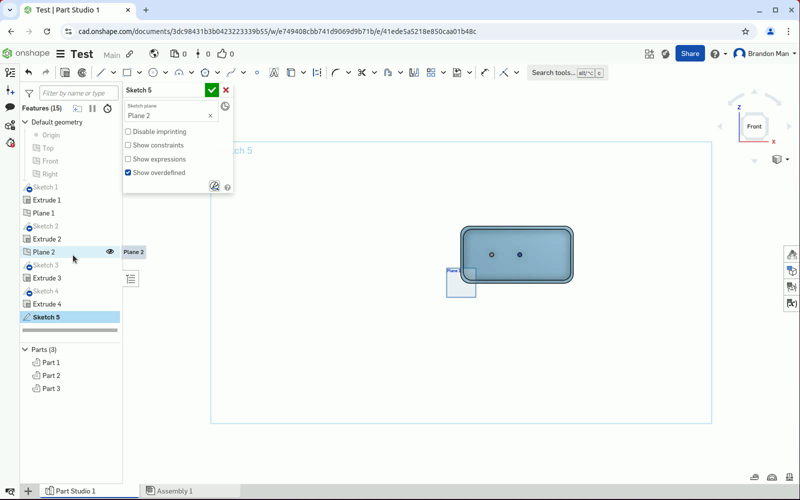
mouse_move(73, 352)
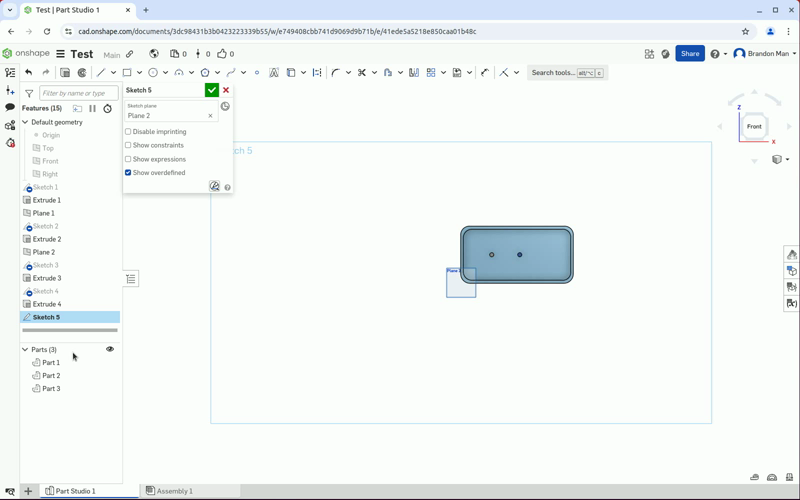
key(y)
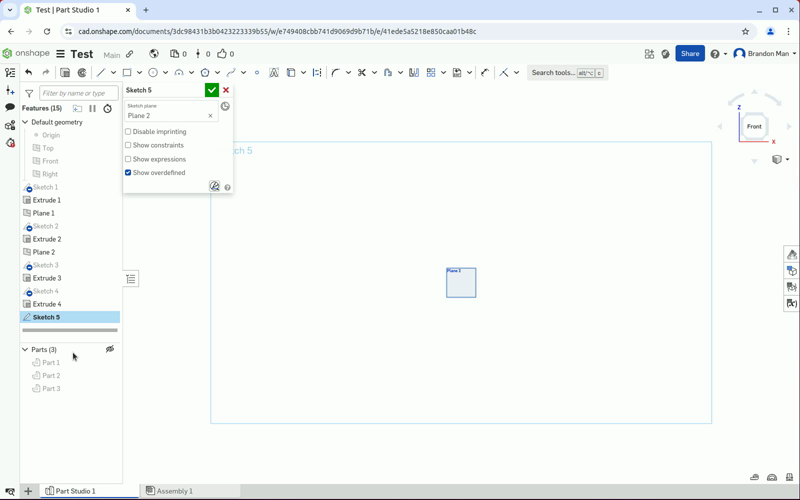
key(c)
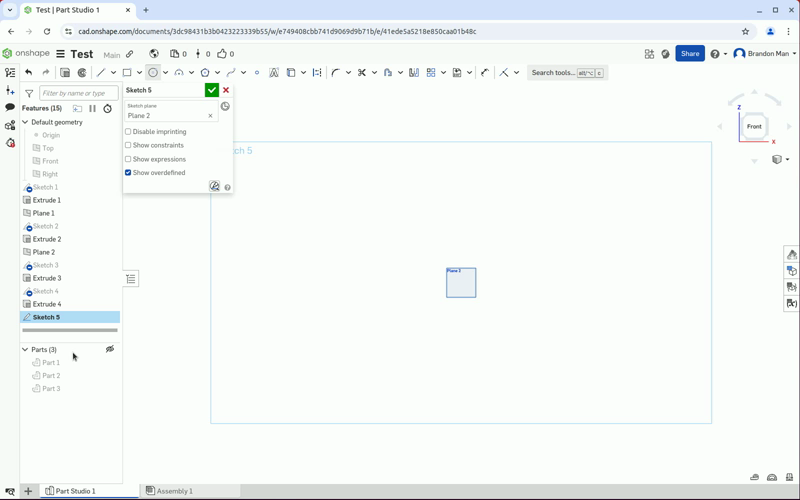
key_down(shift)
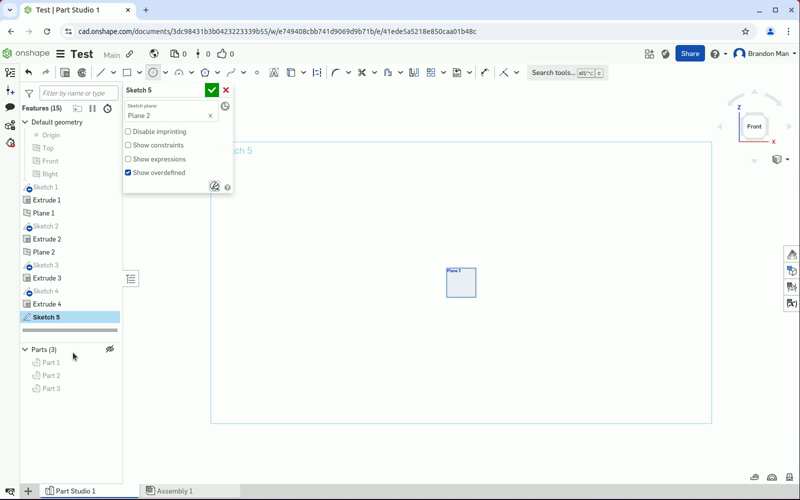
mouse_move(543, 254)
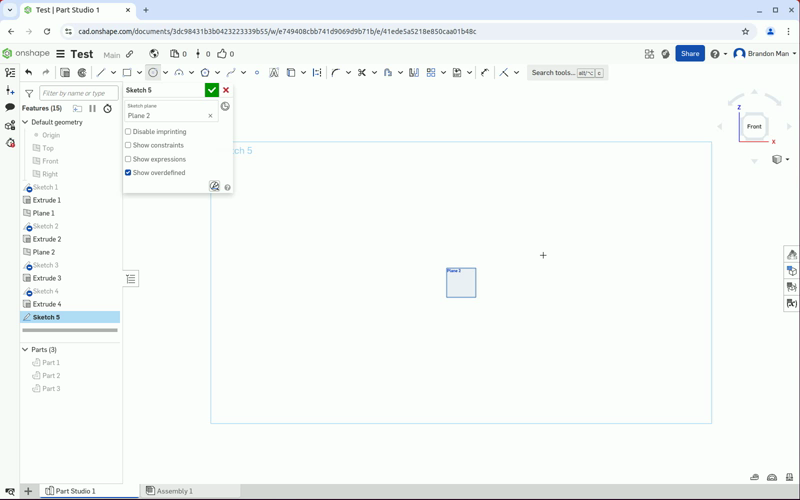
click(543, 254)
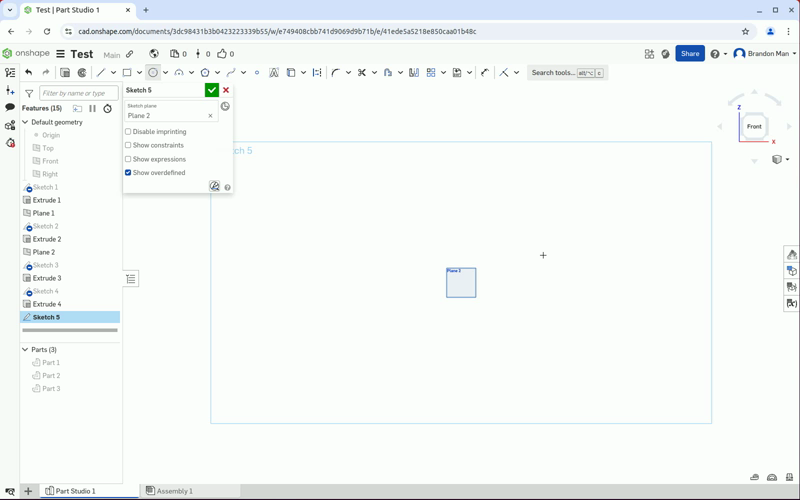
key_up(shift)
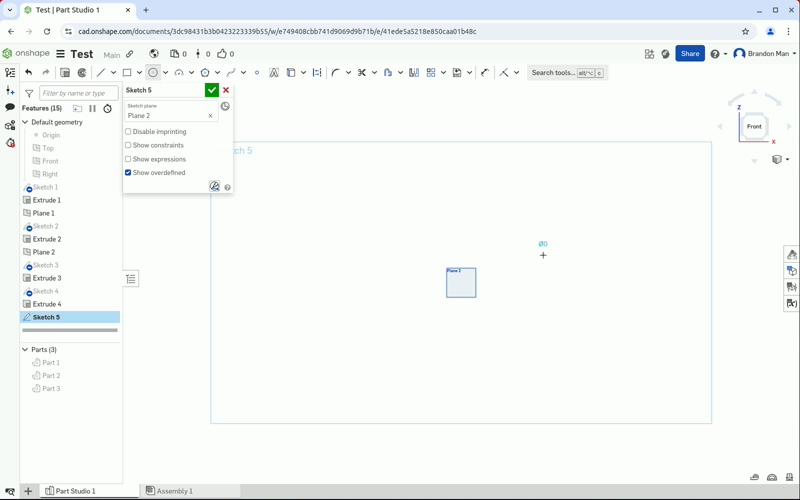
mouse_move(545, 254)
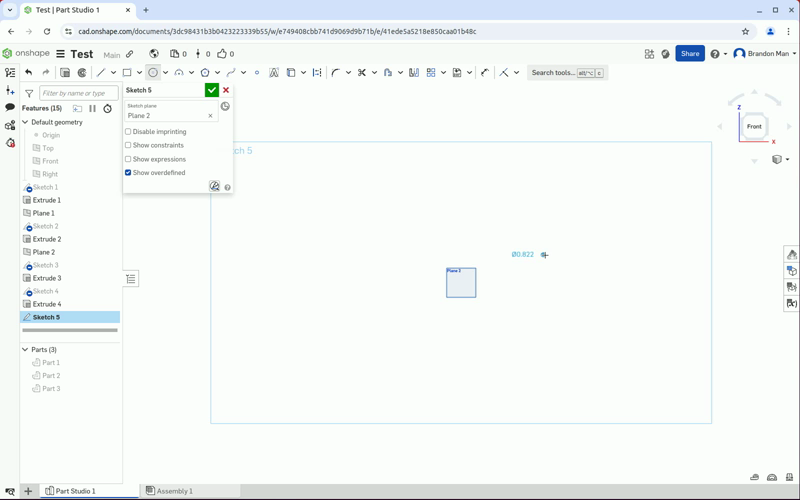
scroll(6)
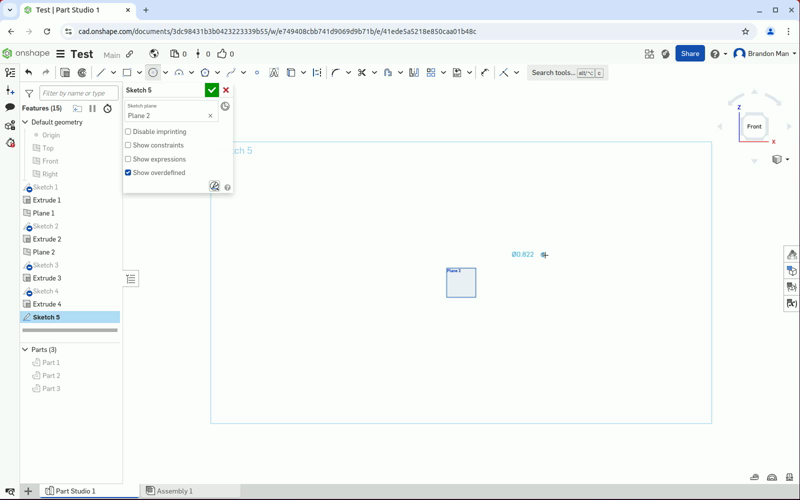
scroll(6)
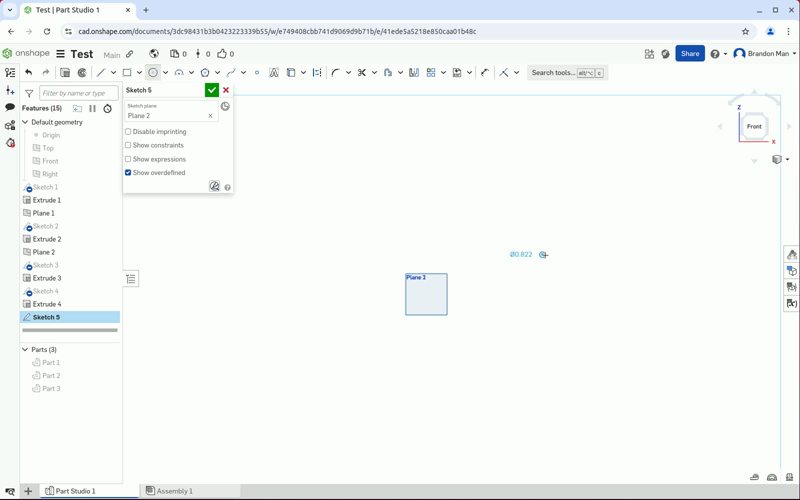
scroll(6)
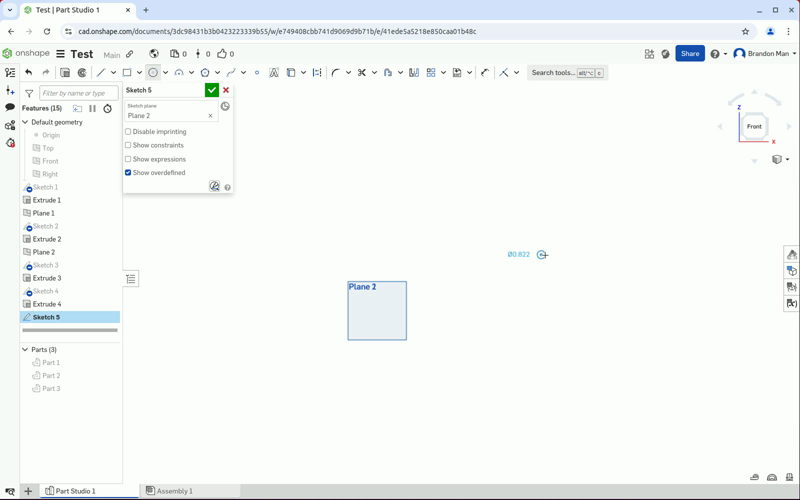
scroll(6)
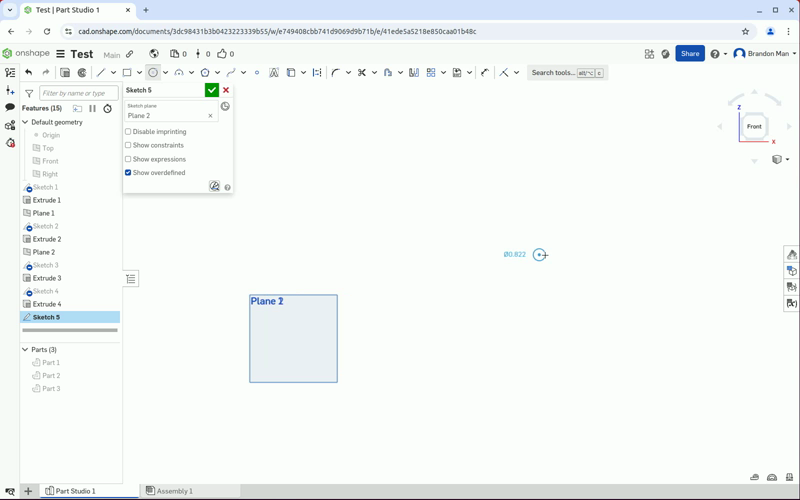
scroll(6)
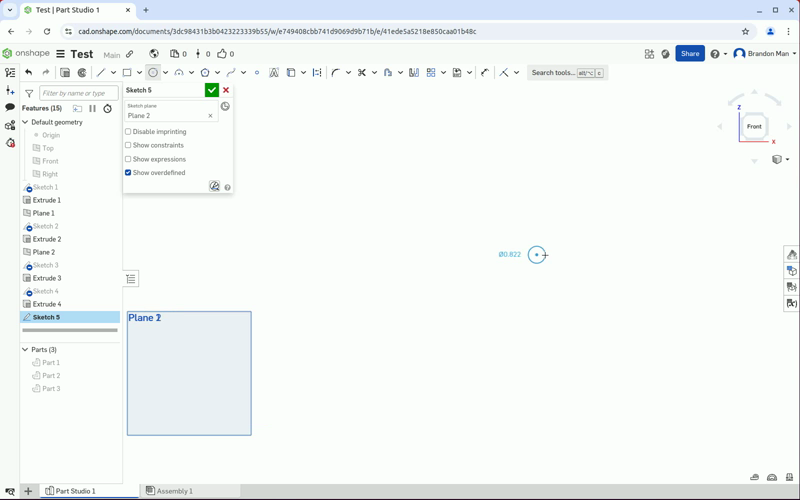
scroll(6)
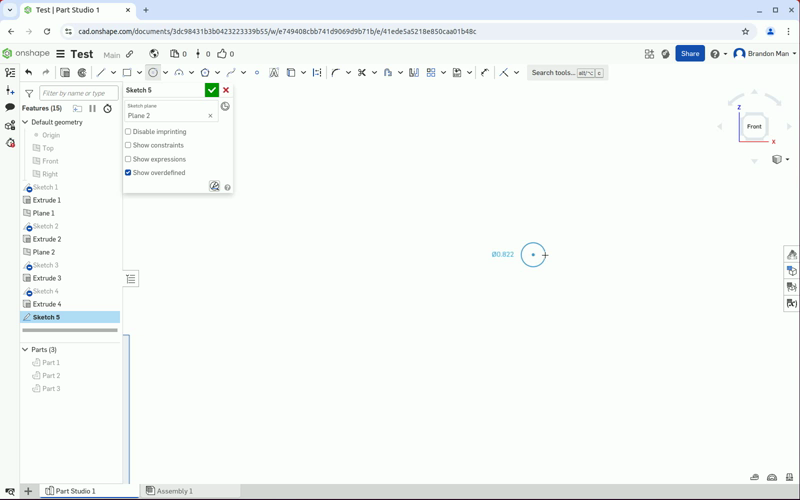
scroll(6)
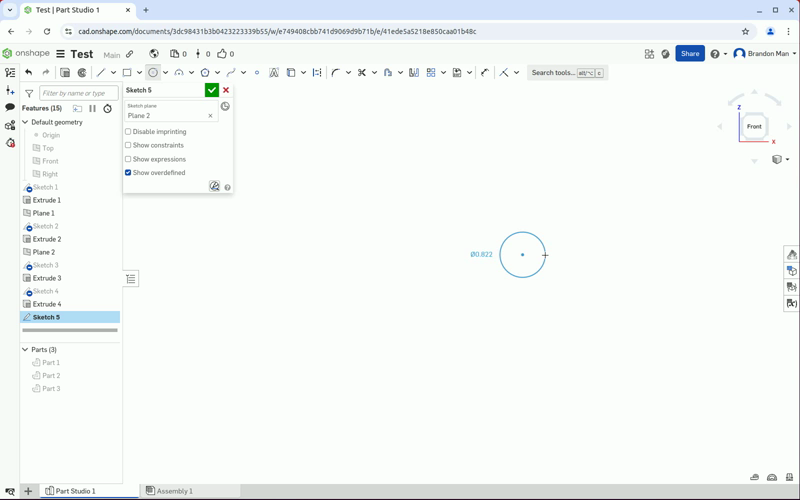
click(545, 254)
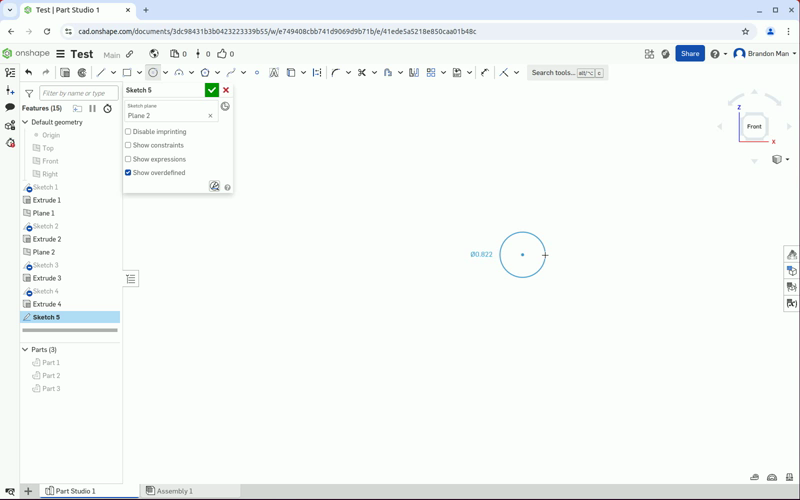
scroll(-6)
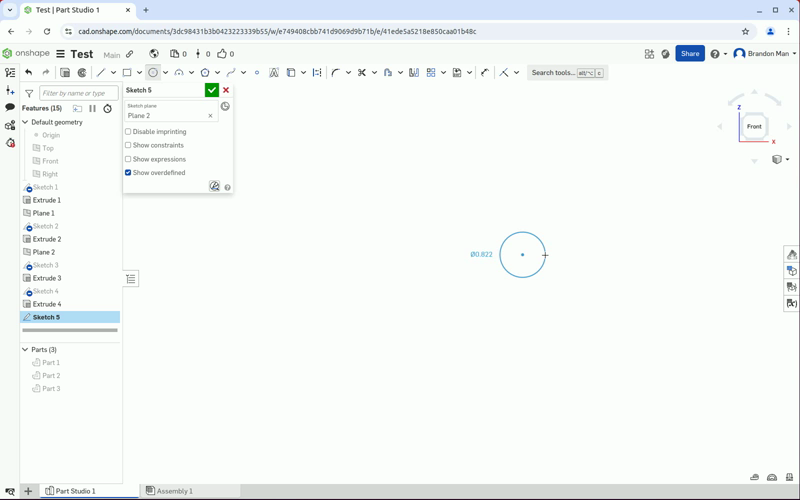
scroll(-6)
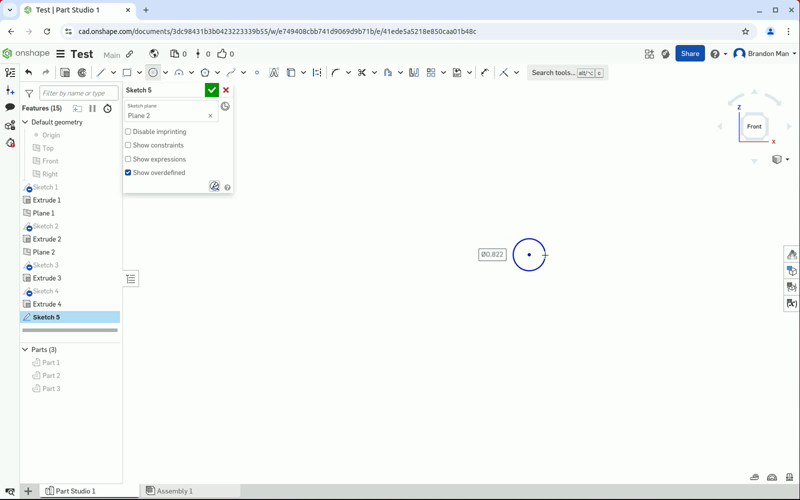
scroll(-6)
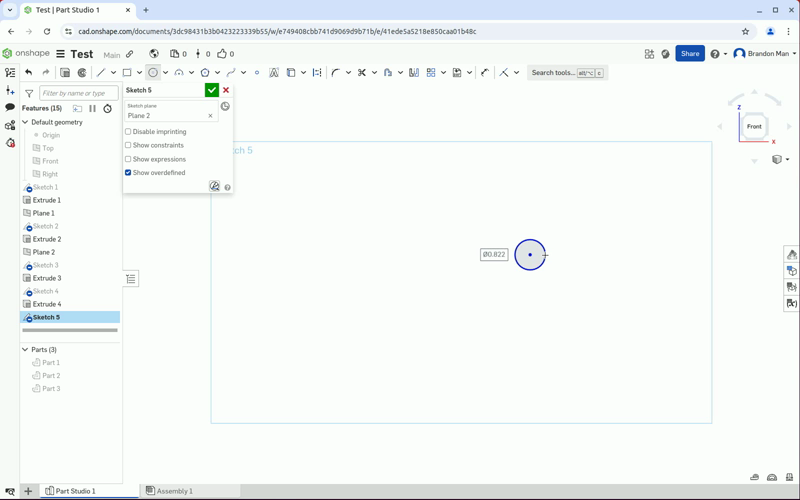
scroll(-6)
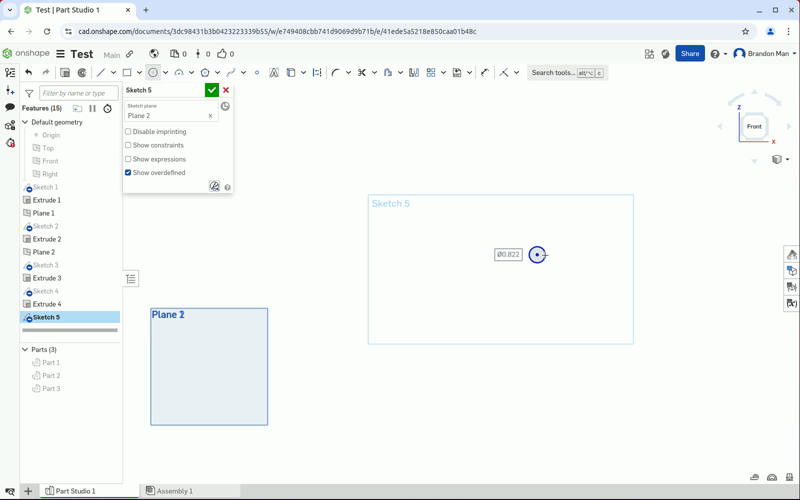
scroll(-6)
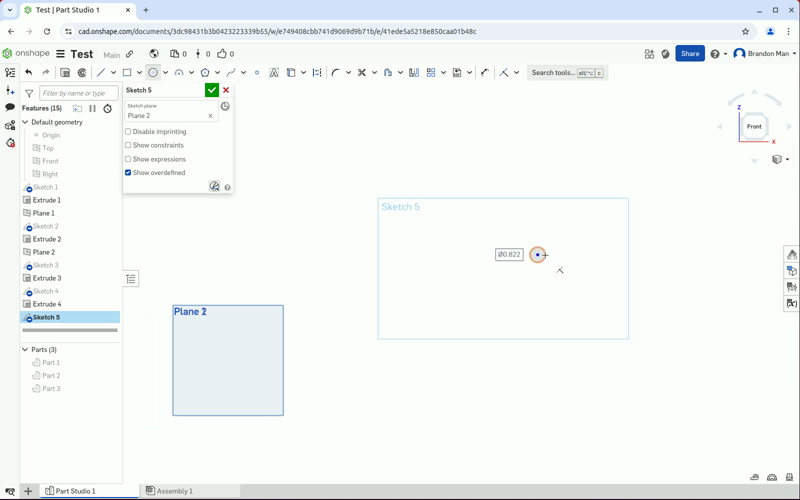
scroll(-6)
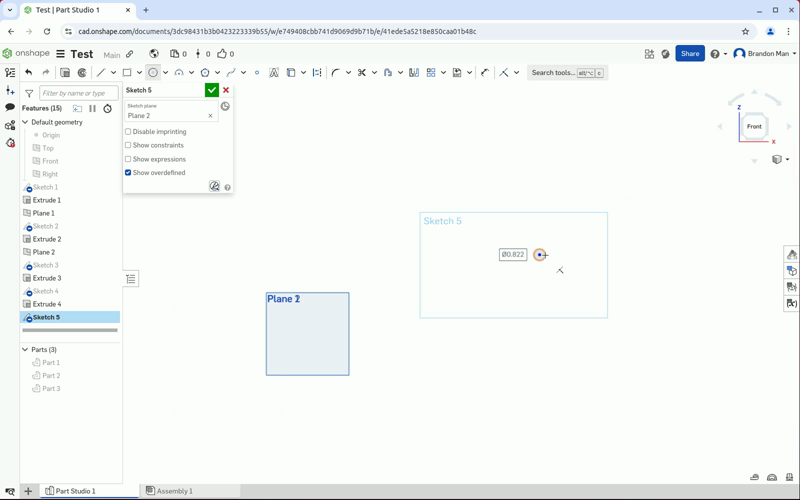
scroll(-6)
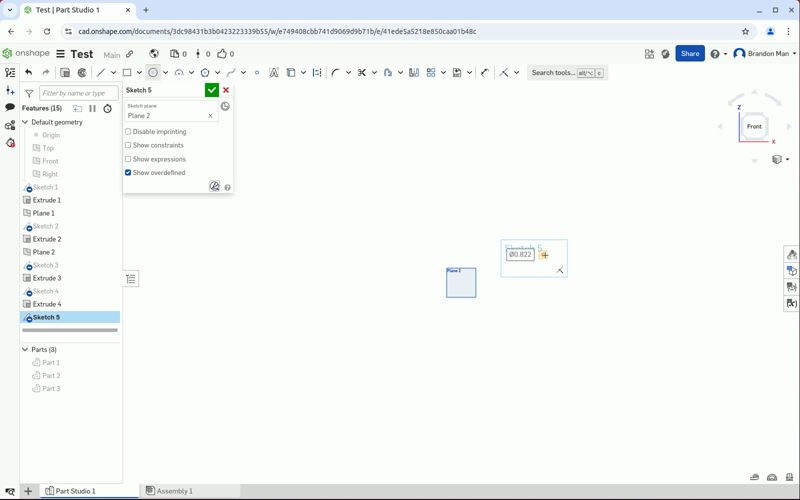
key(esc)
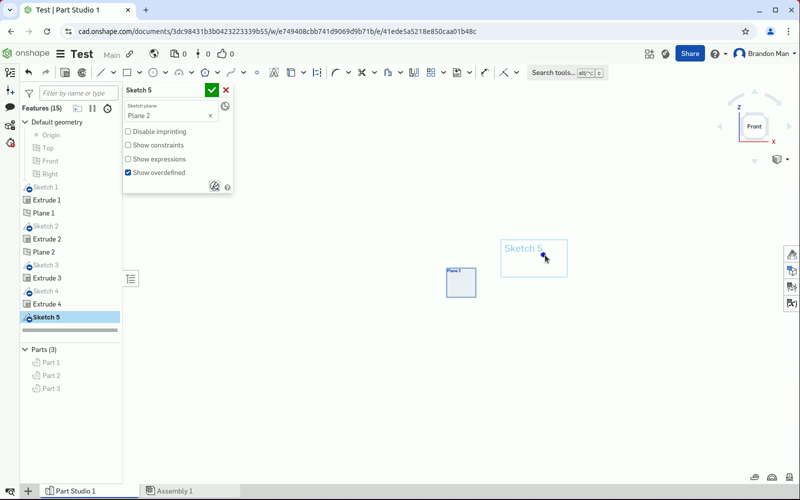
mouse_move(541, 254)
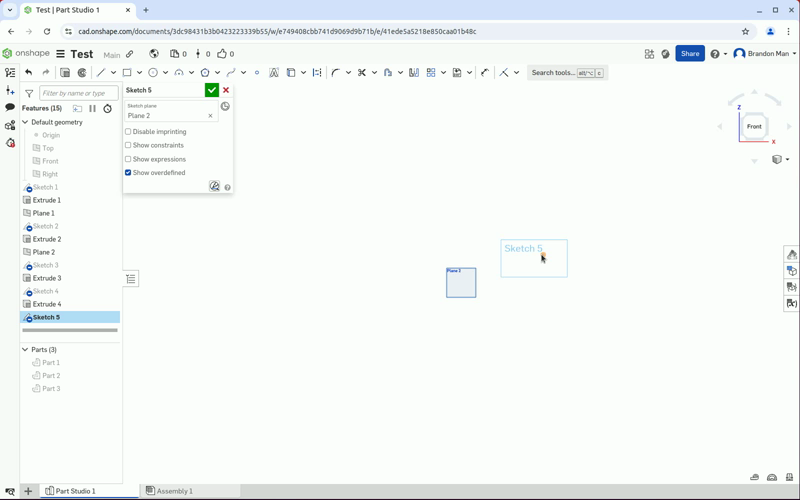
scroll(6)
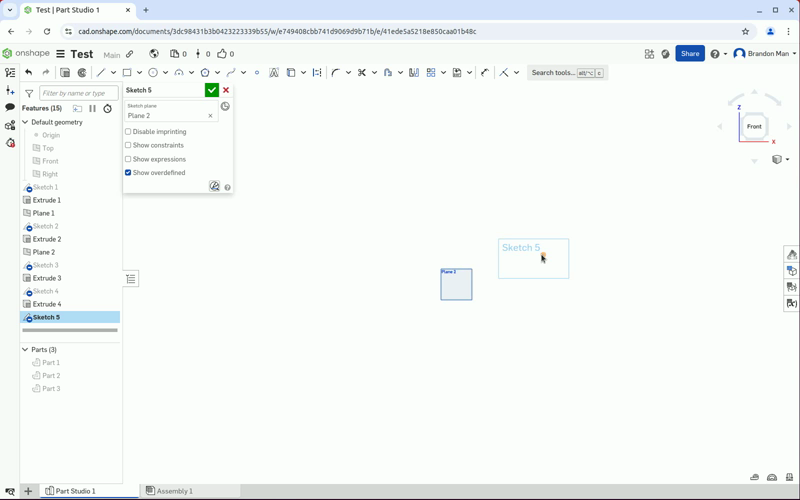
scroll(6)
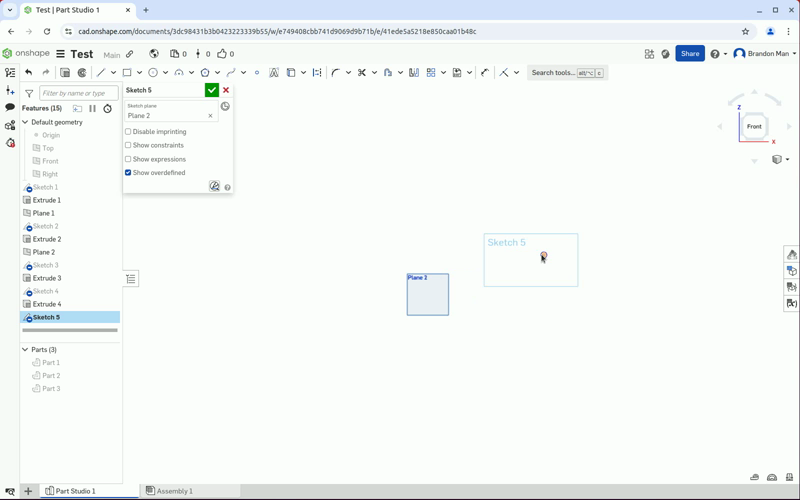
scroll(6)
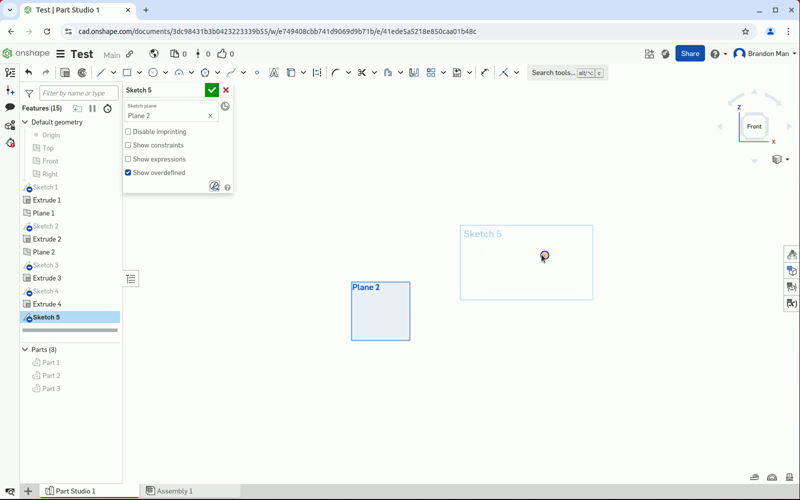
scroll(6)
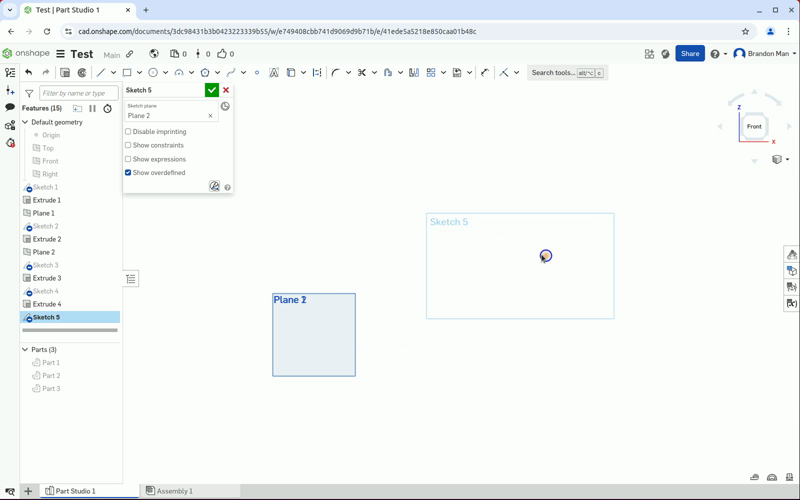
scroll(6)
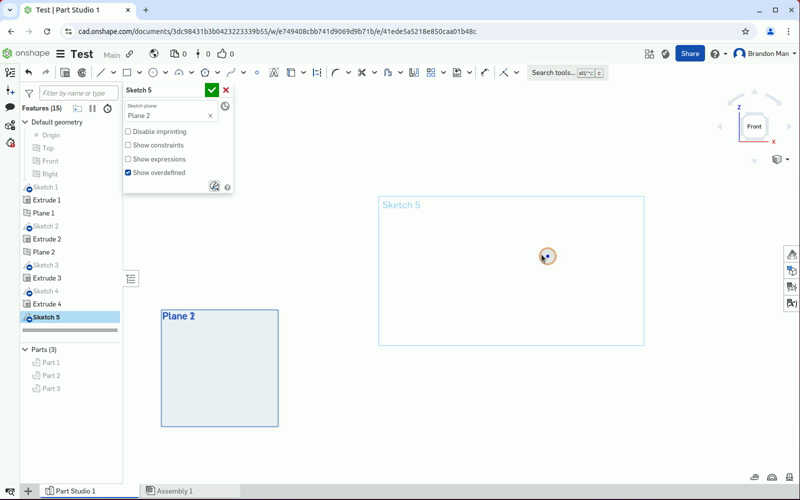
scroll(6)
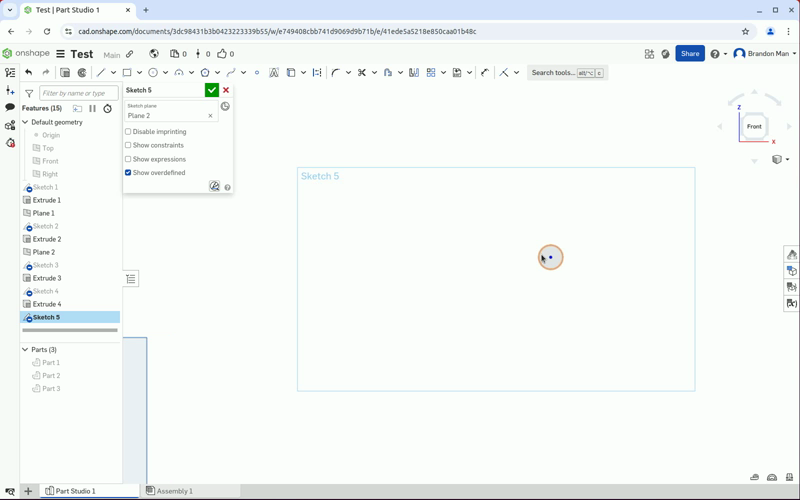
scroll(6)
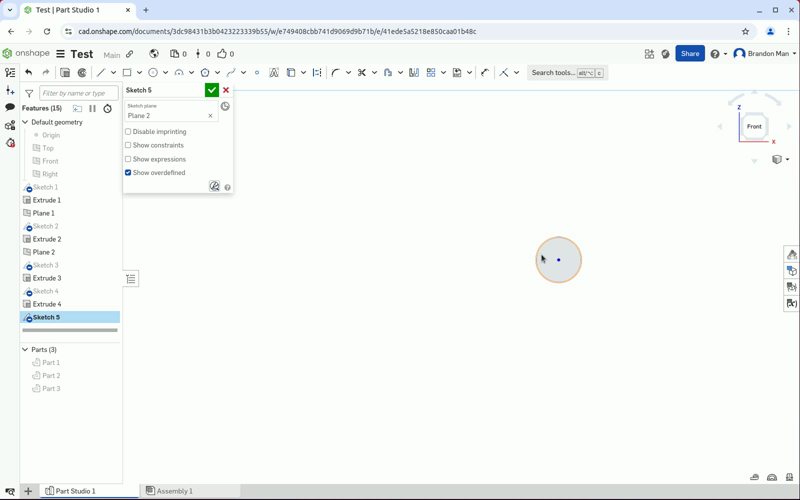
click(541, 254)
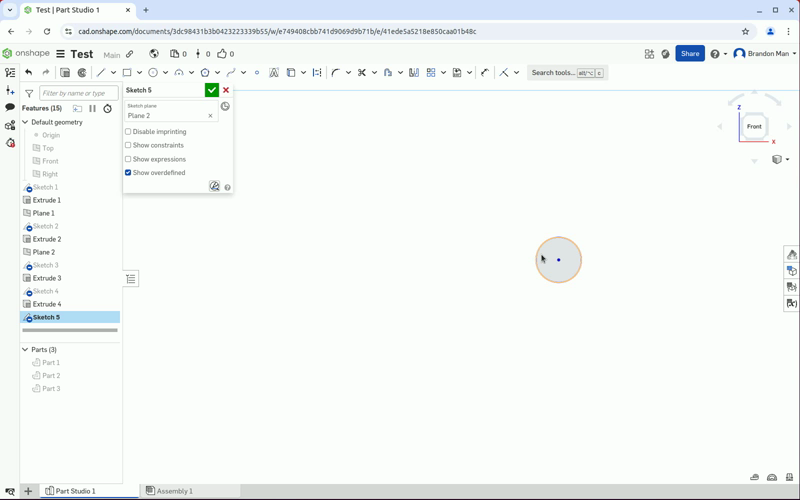
scroll(-6)
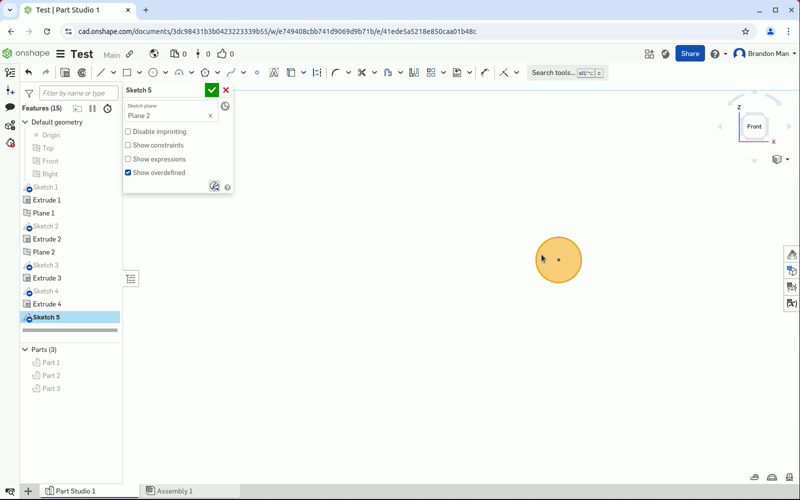
scroll(-6)
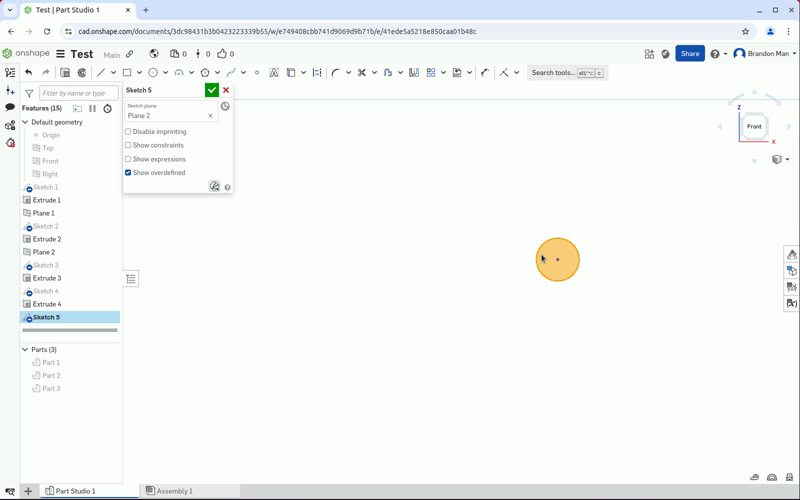
scroll(-6)
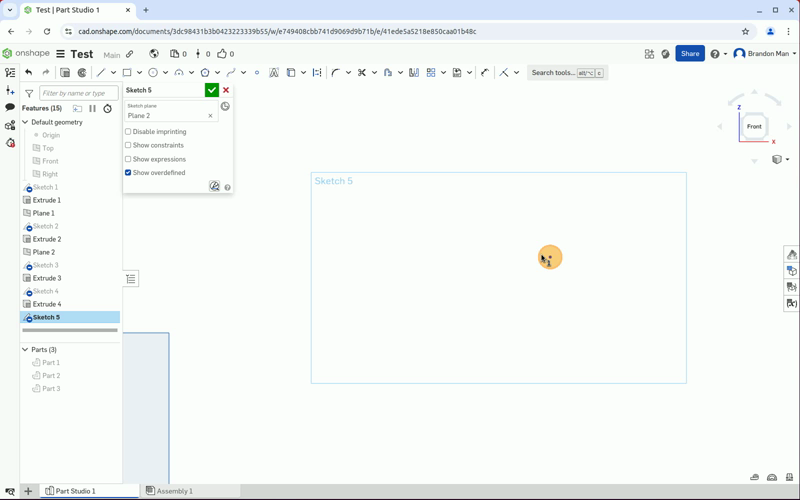
scroll(-6)
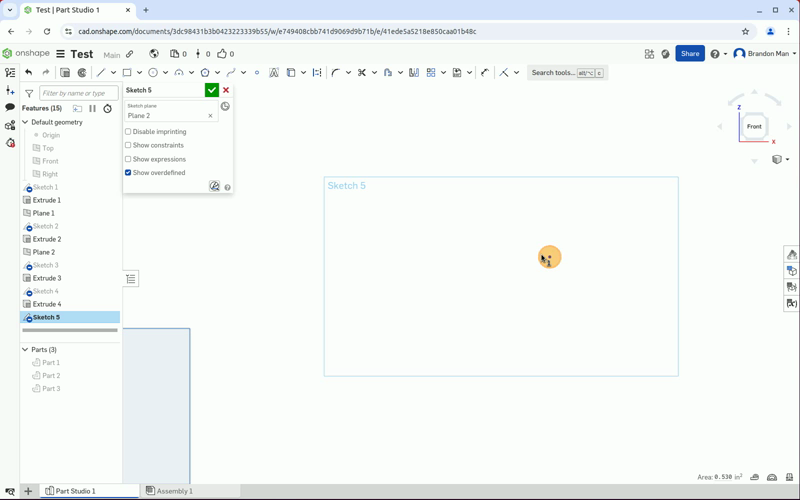
scroll(-6)
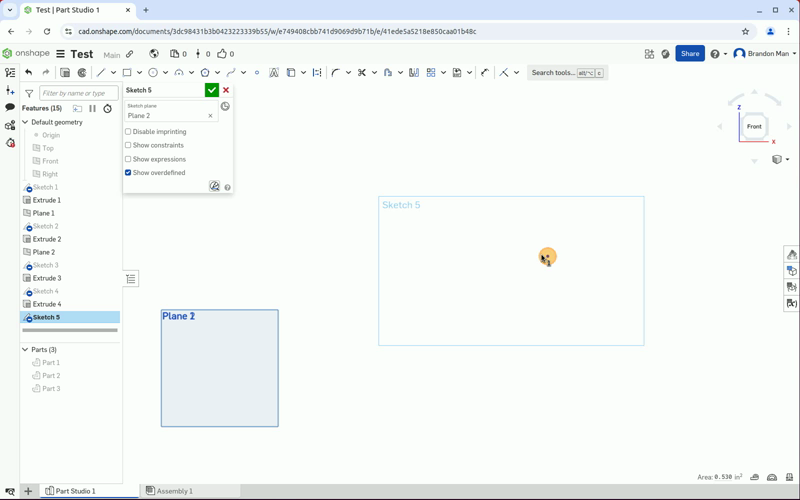
scroll(-6)
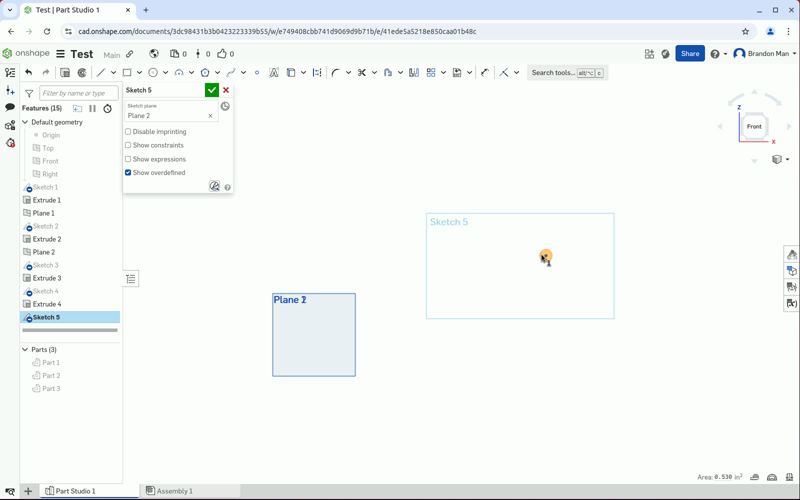
scroll(-6)
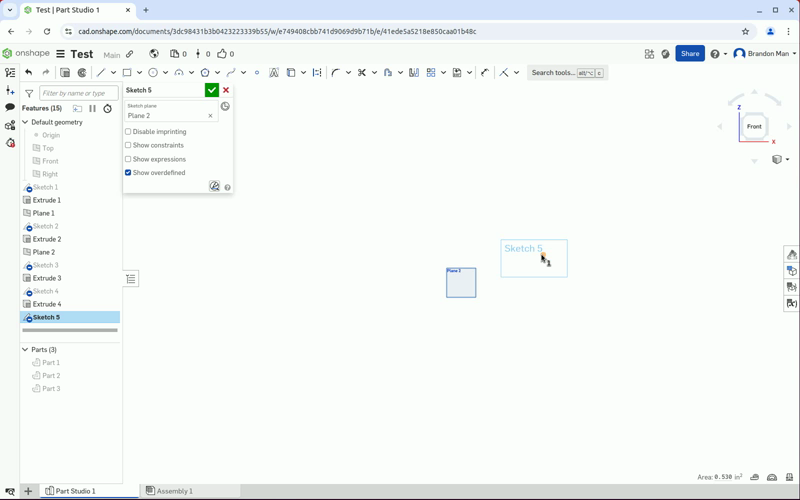
mouse_move(73, 352)
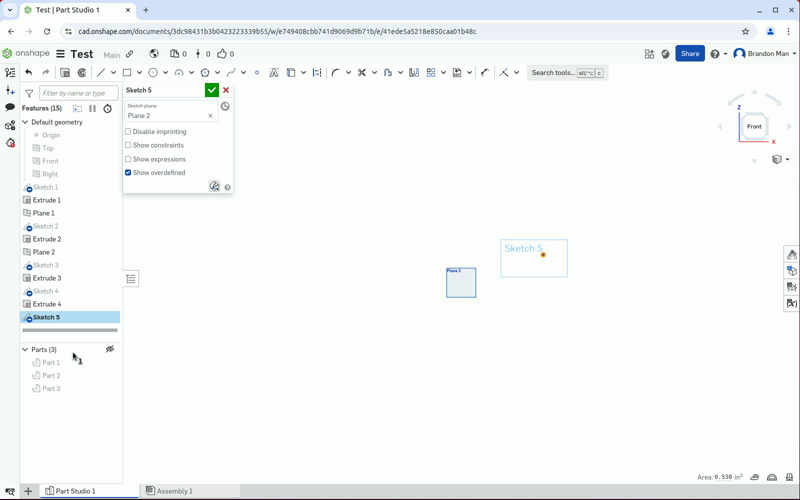
key(shift+y)
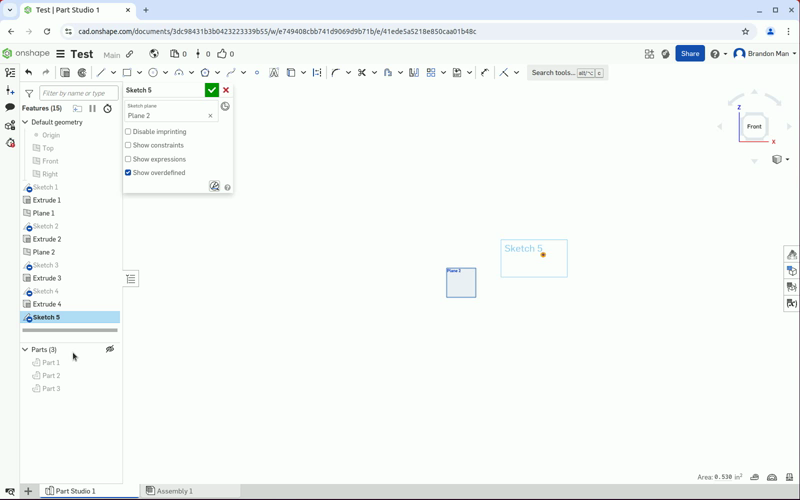
key(shift+e)
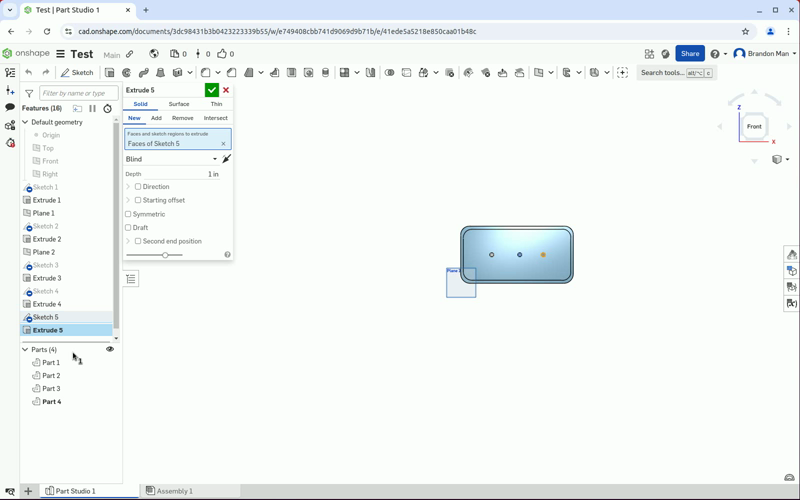
mouse_move(143, 106)
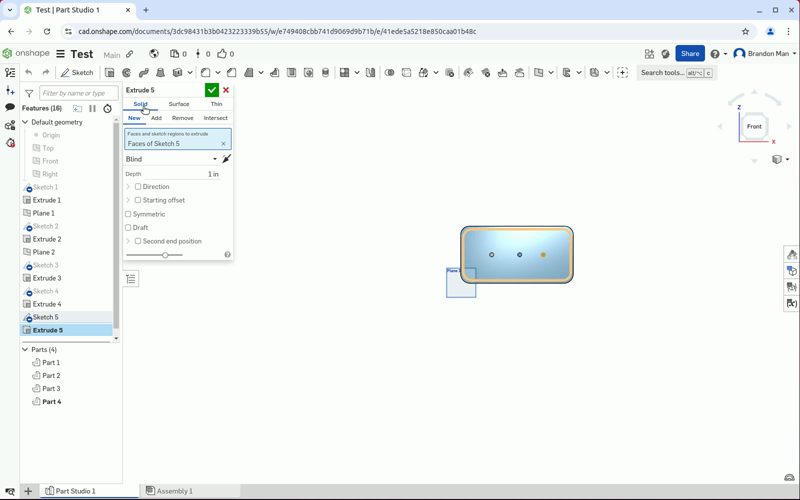
click(143, 106)
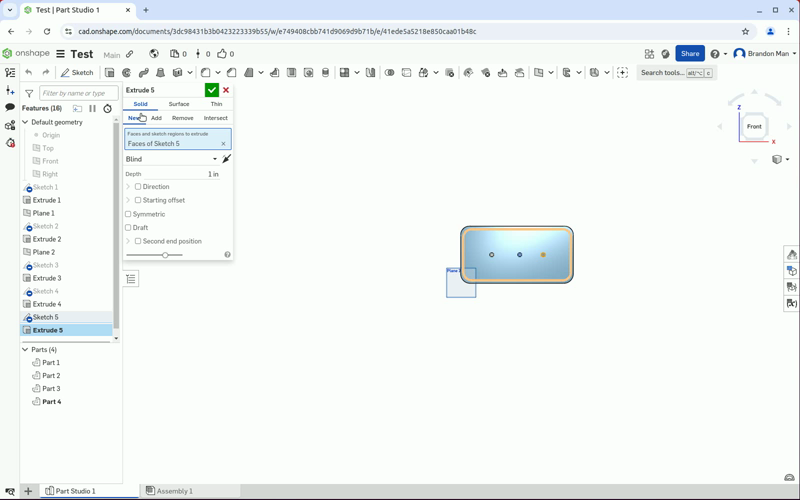
mouse_move(137, 120)
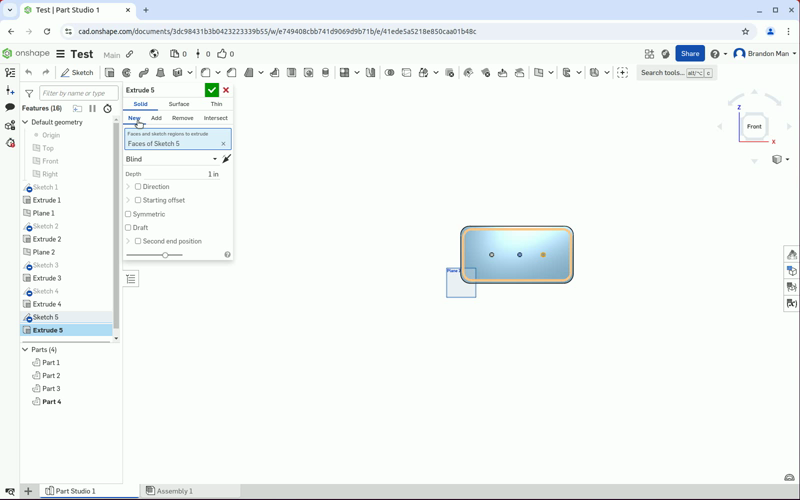
click(137, 120)
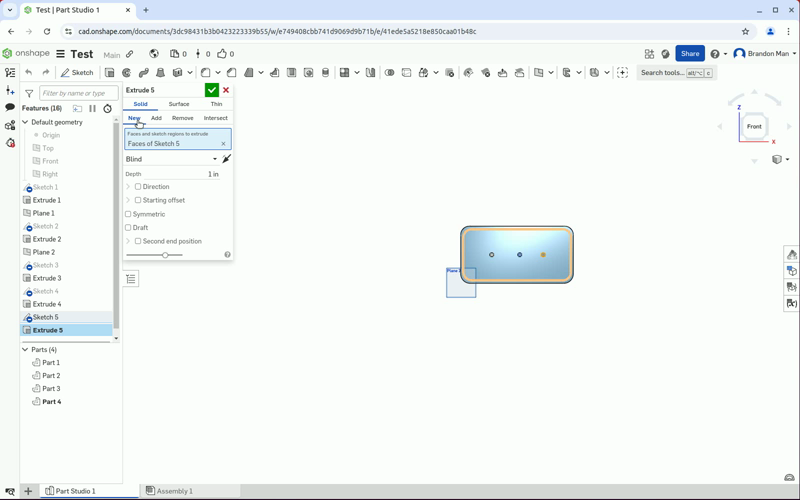
key(tab, 4)
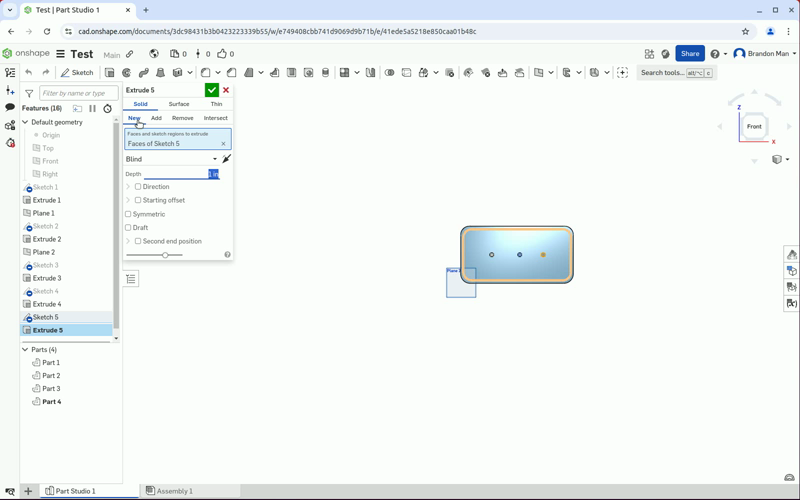
text(0.963)
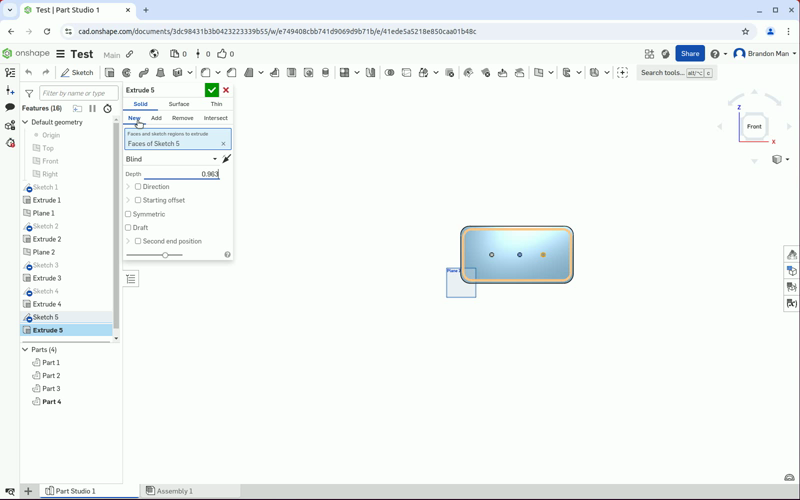
key(enter)
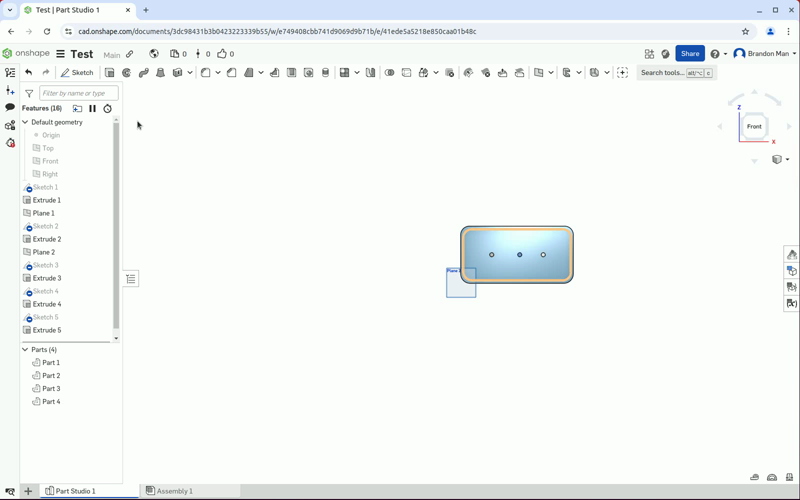
key(shift+h)
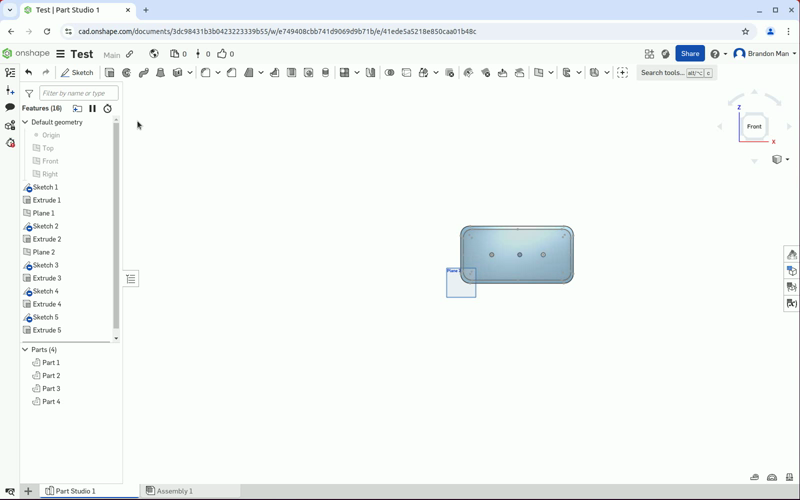
key(shift+h)
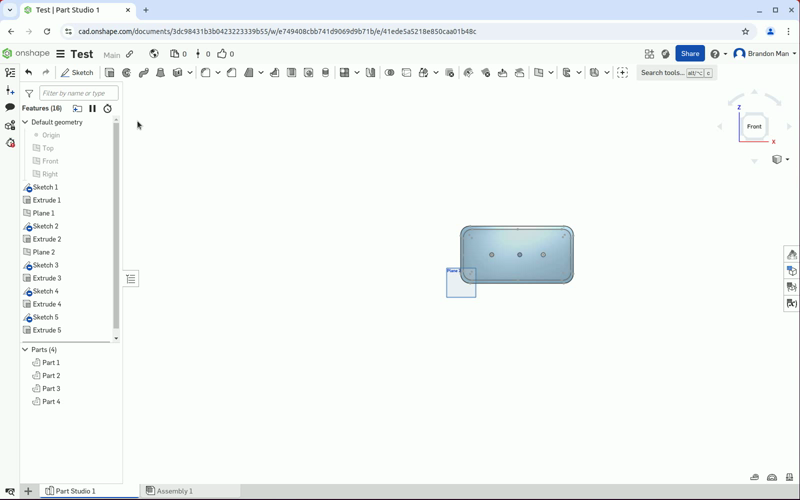
key(shift+7)
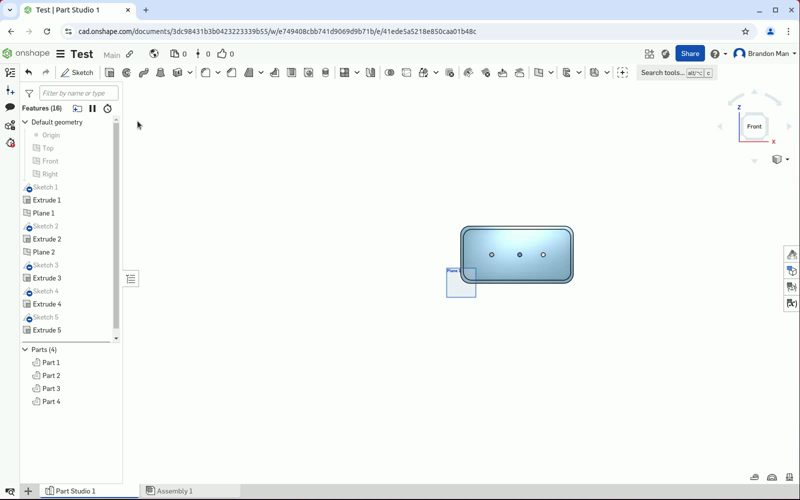
key(left, 2)
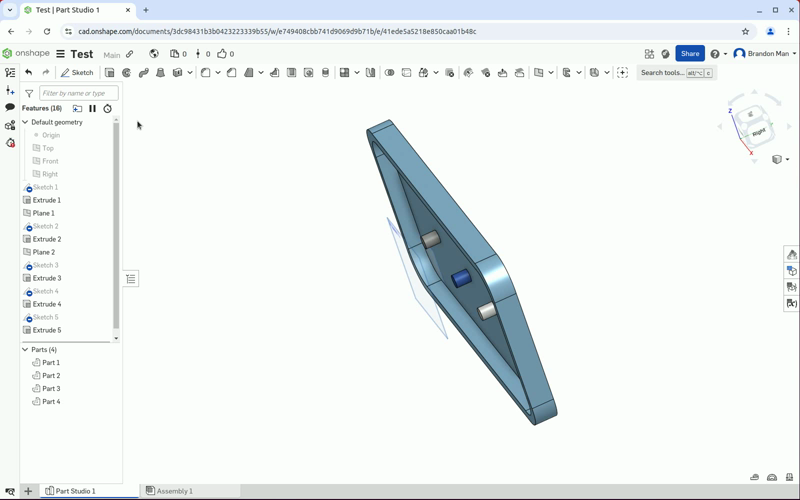
key(down, 2)
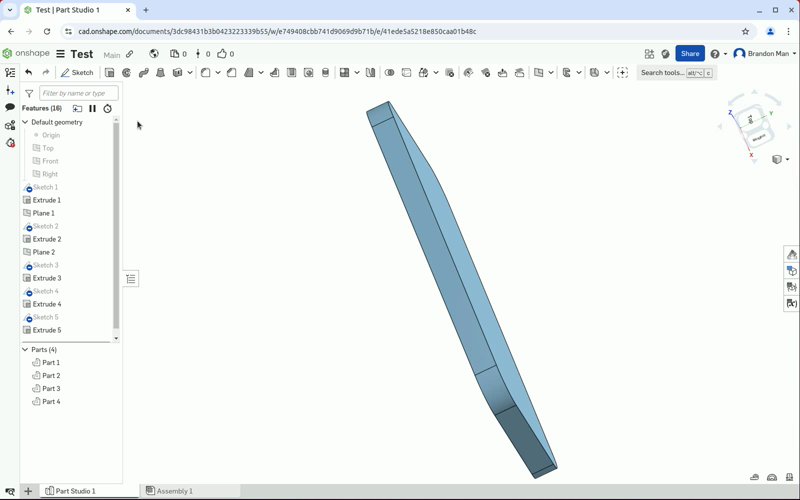
key(up, 2)
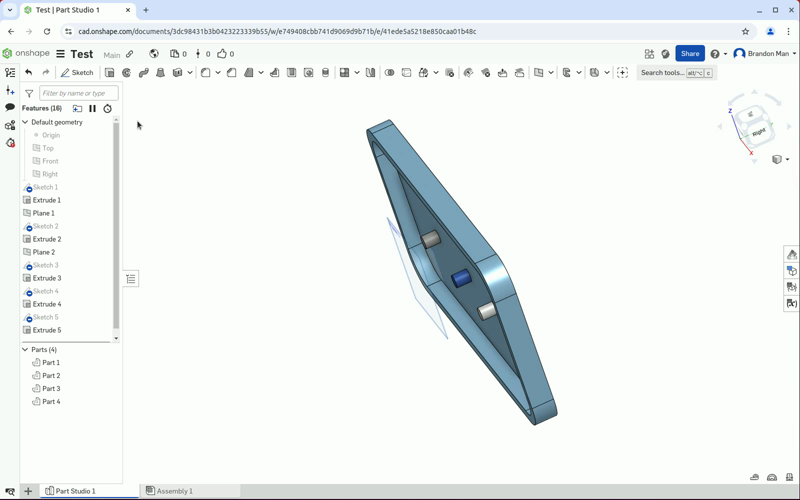
key(right, 2)
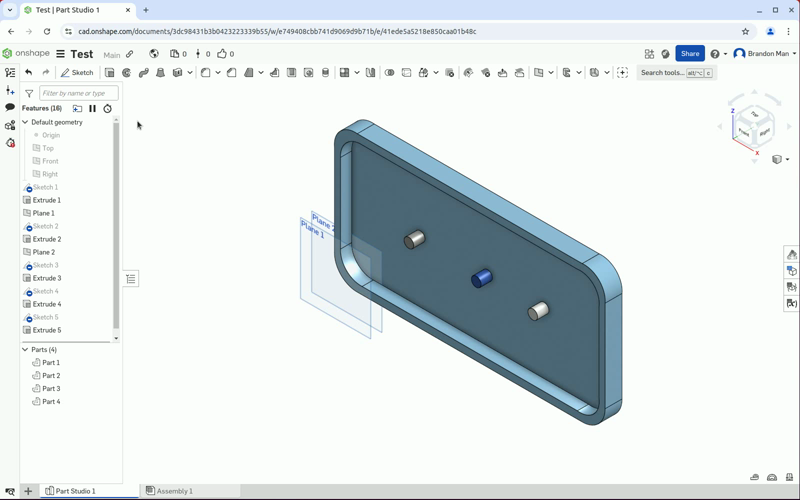
mouse_move(69, 189)
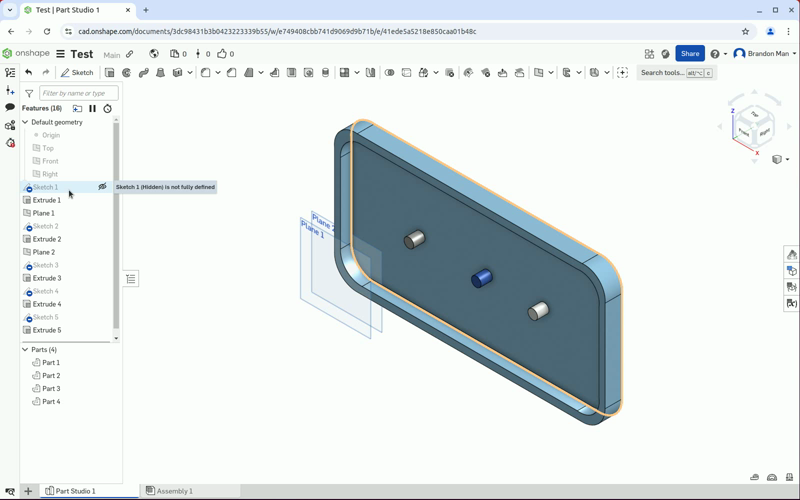
click(69, 189)